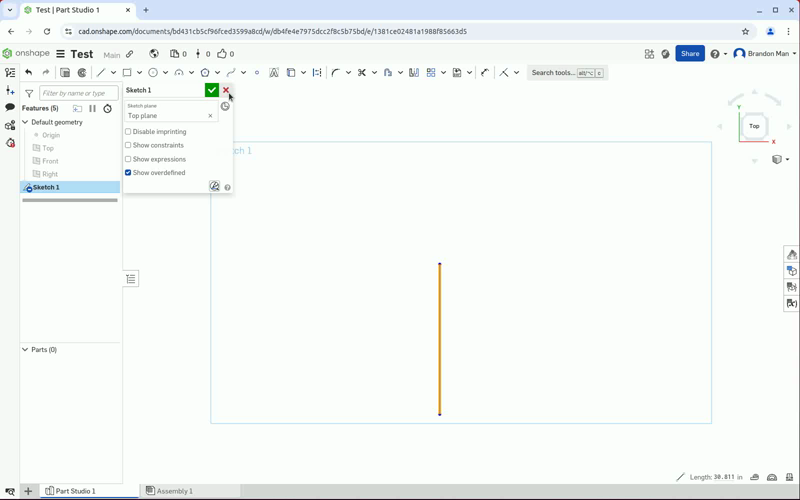
key(shift+h)
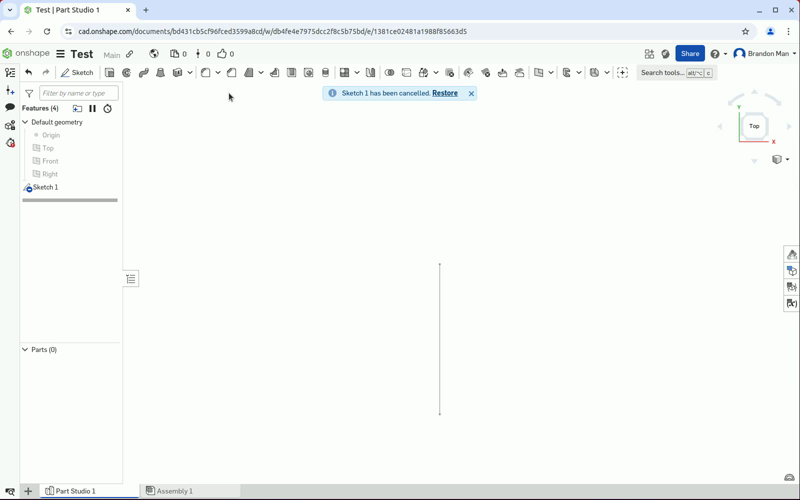
mouse_move(73, 352)
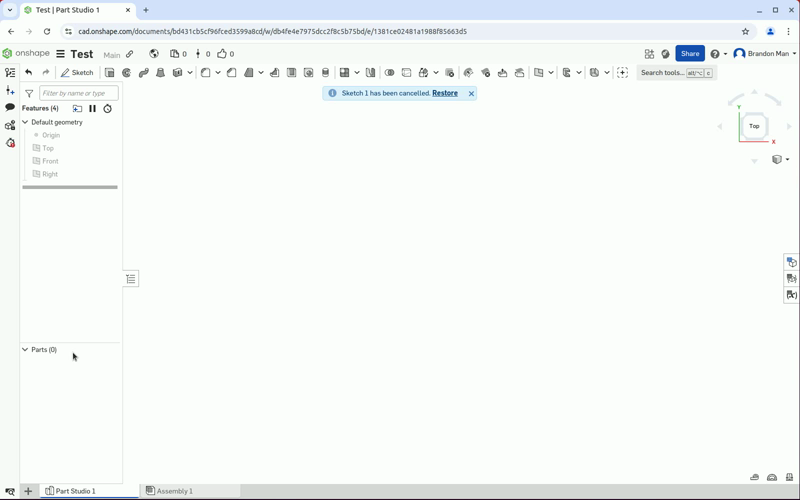
key(y)
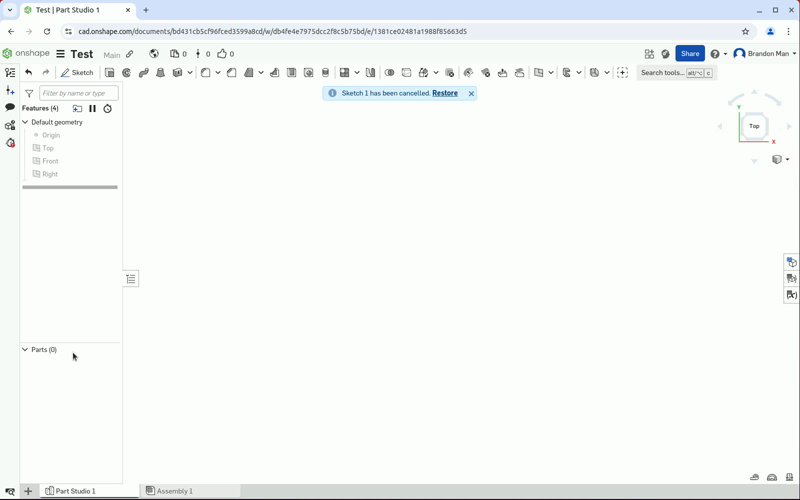
key(shift+p)
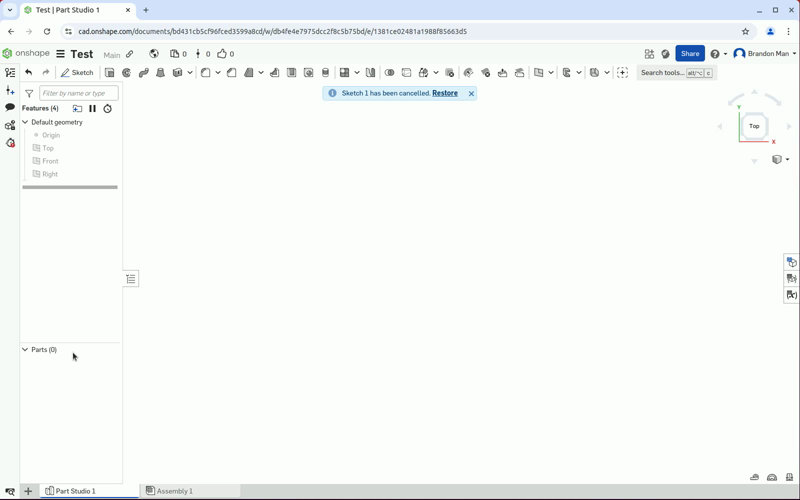
key(space)
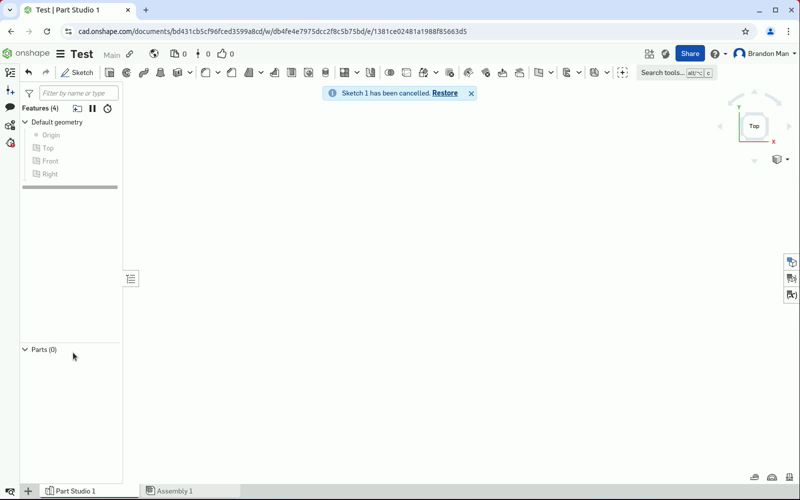
key_down(shift)
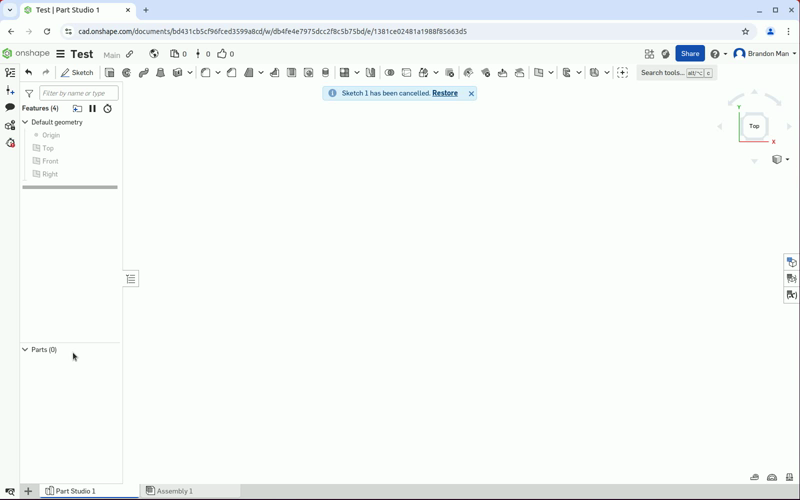
key(up)
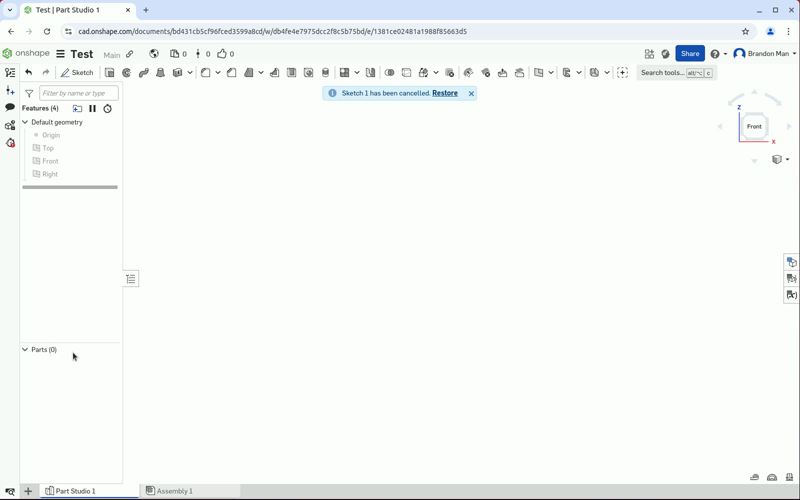
key_up(shift)
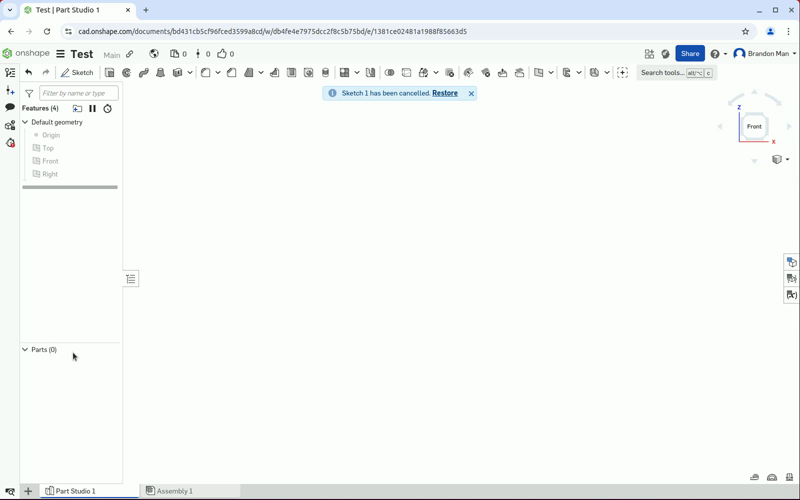
key(space)
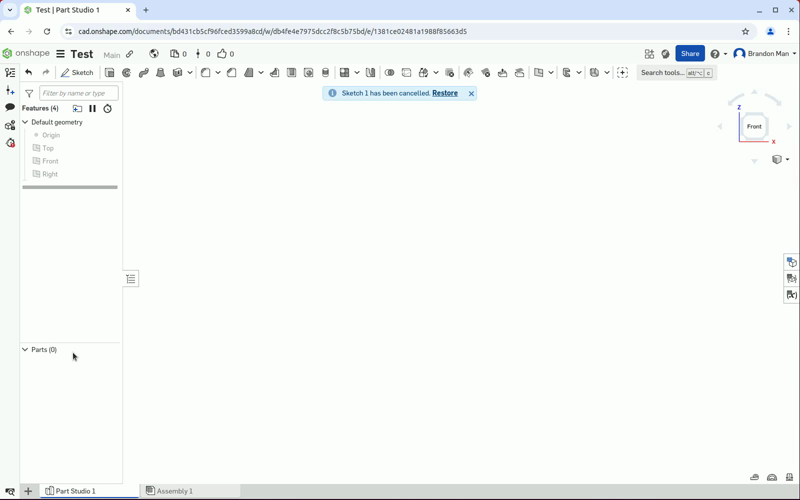
key_down(shift)
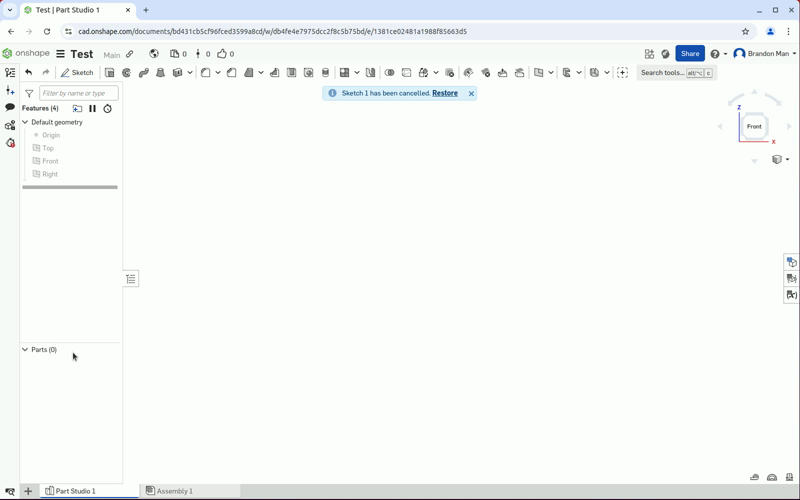
key(left)
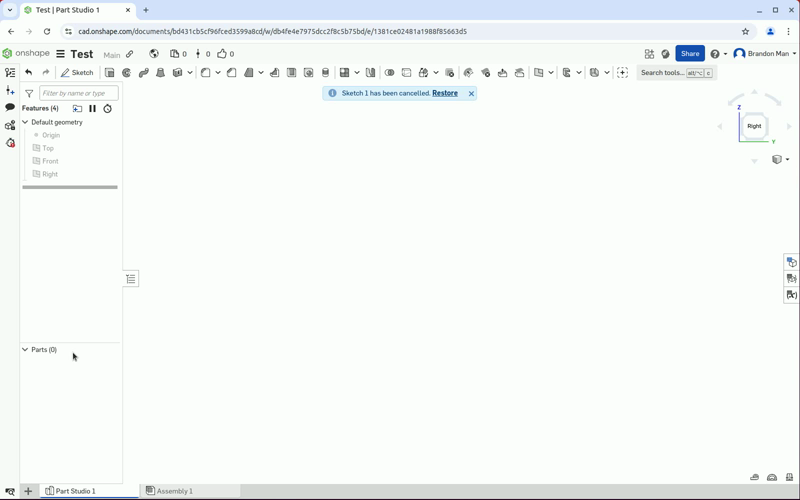
key_up(shift)
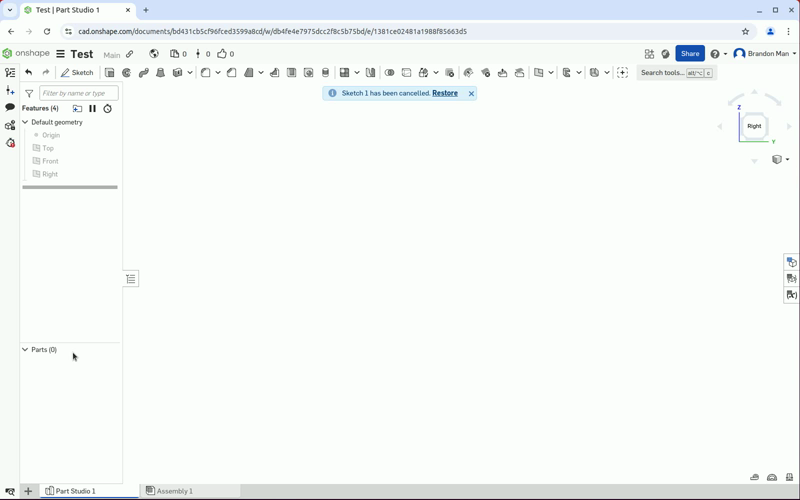
mouse_move(73, 352)
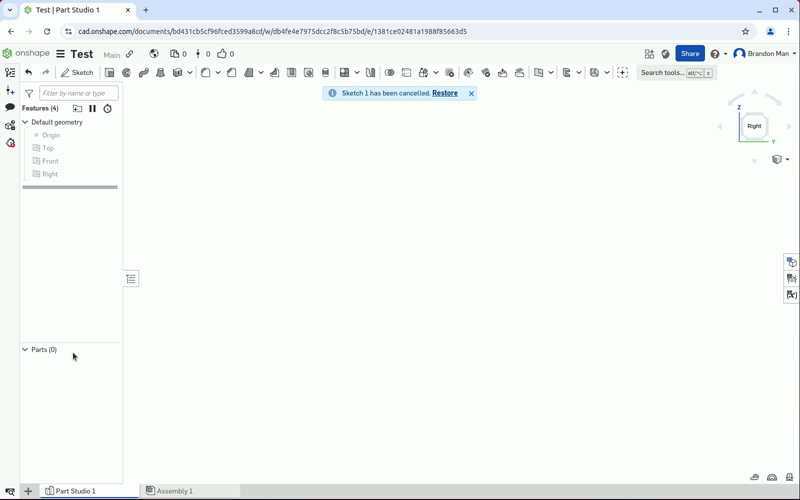
key(shift+y)
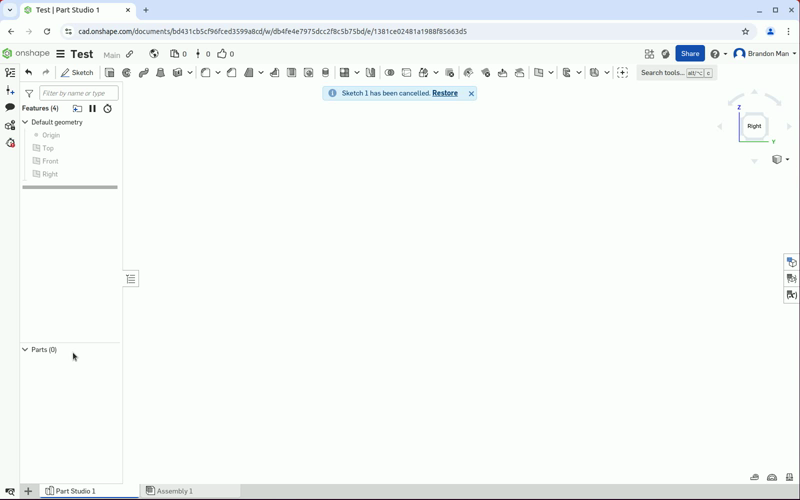
key(shift+s)
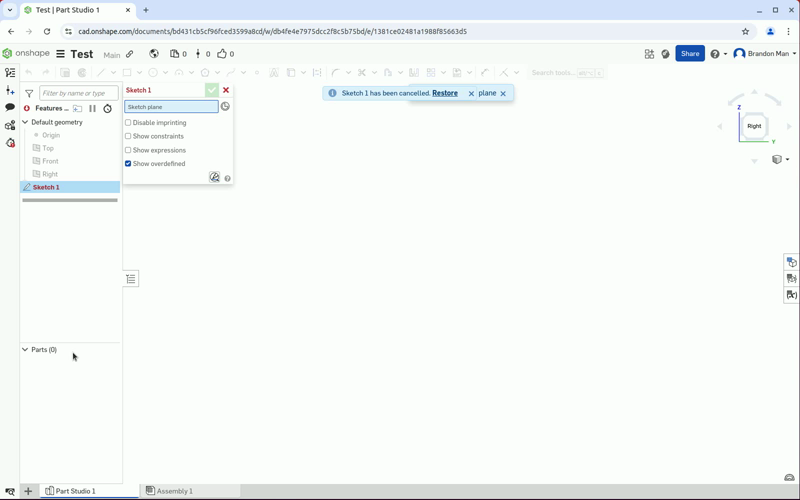
mouse_move(73, 176)
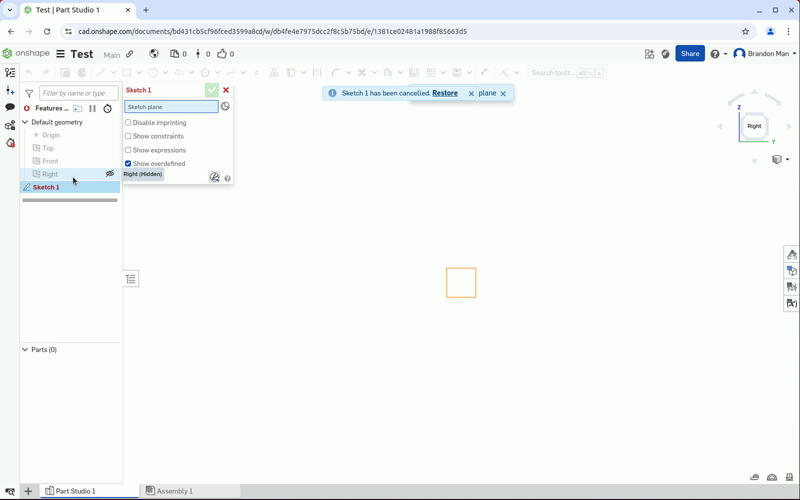
click(73, 176)
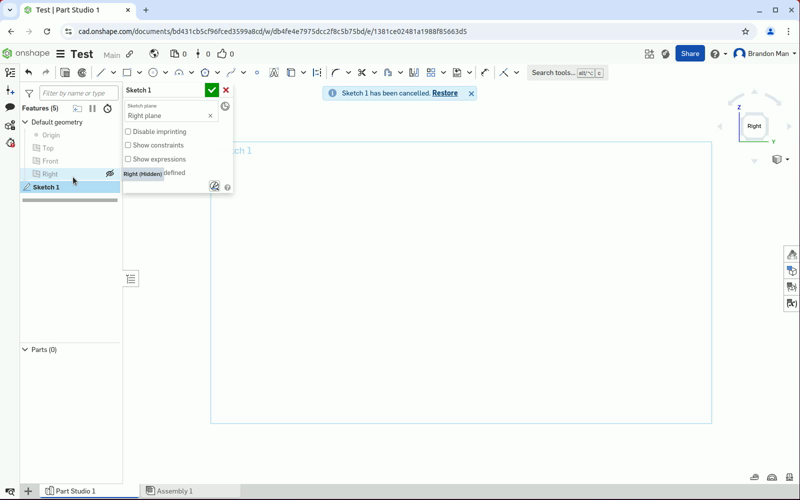
mouse_move(73, 352)
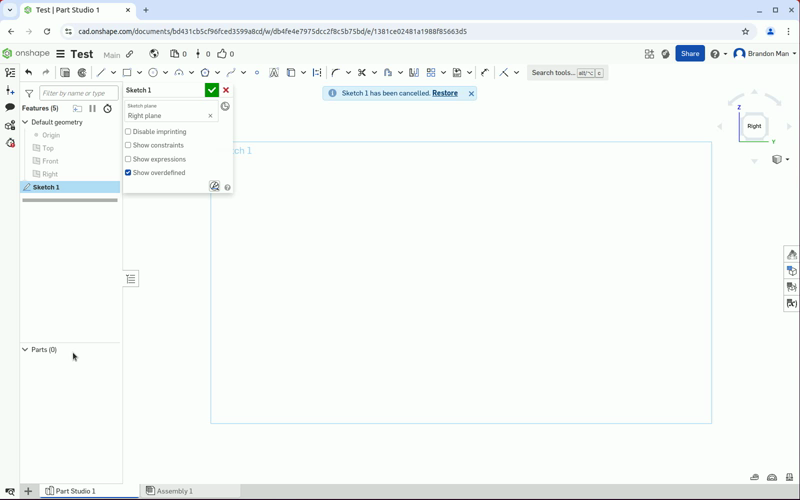
key(y)
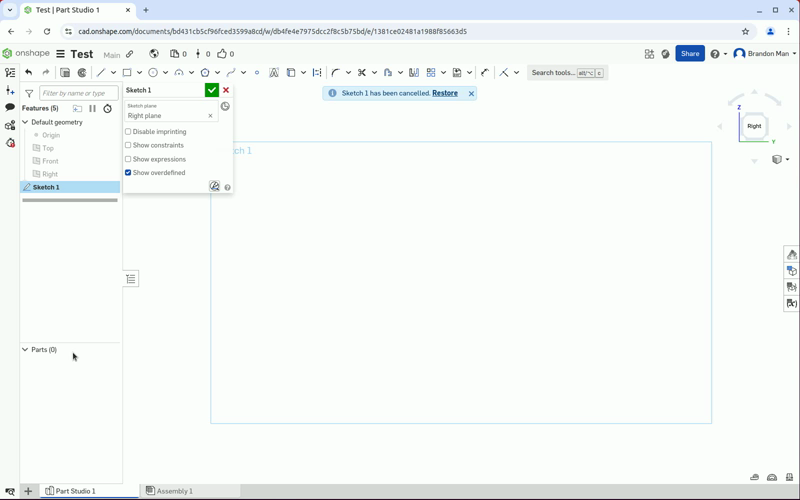
key(l)
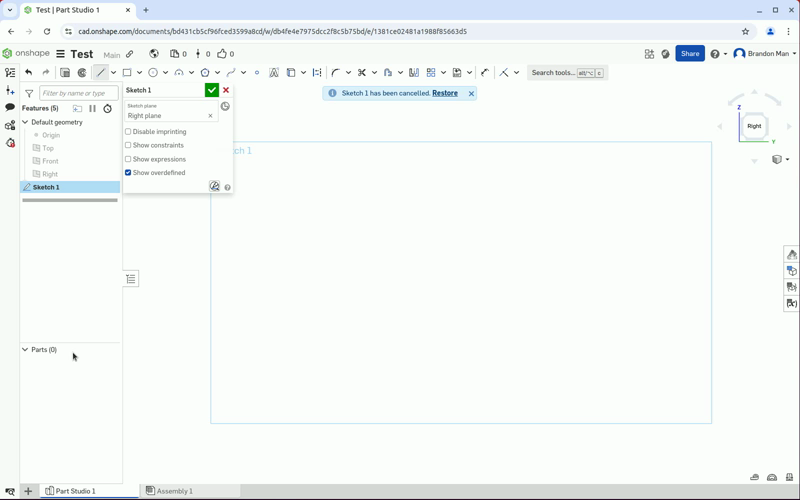
key_down(shift)
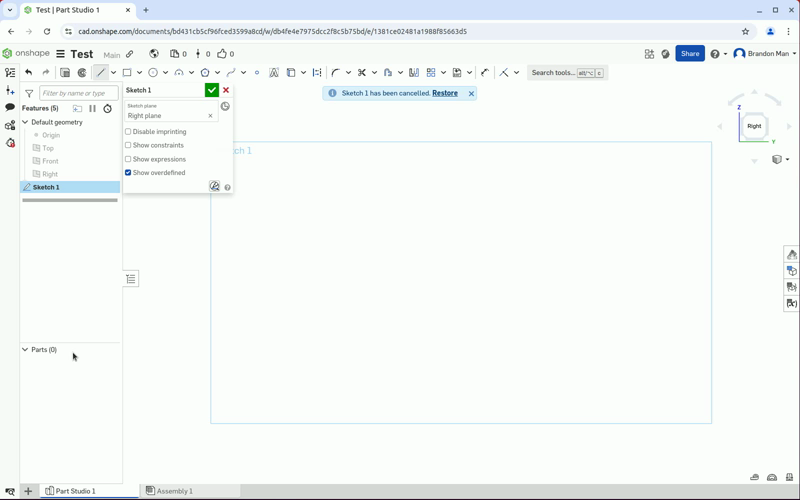
mouse_move(460, 282)
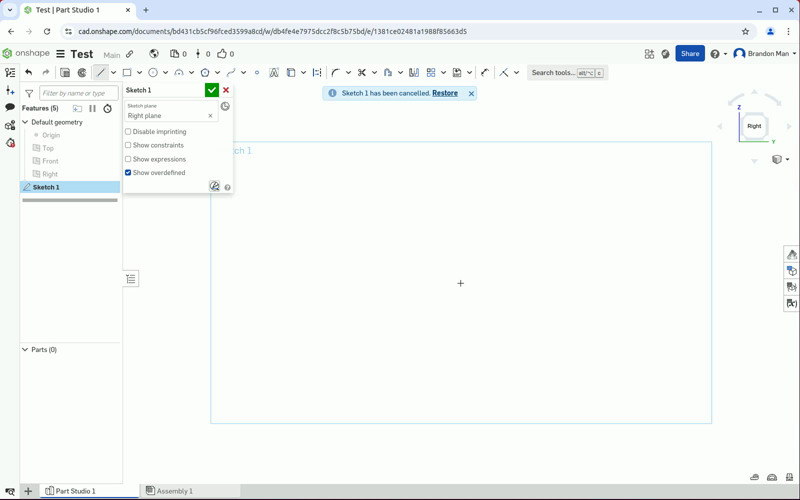
click(460, 282)
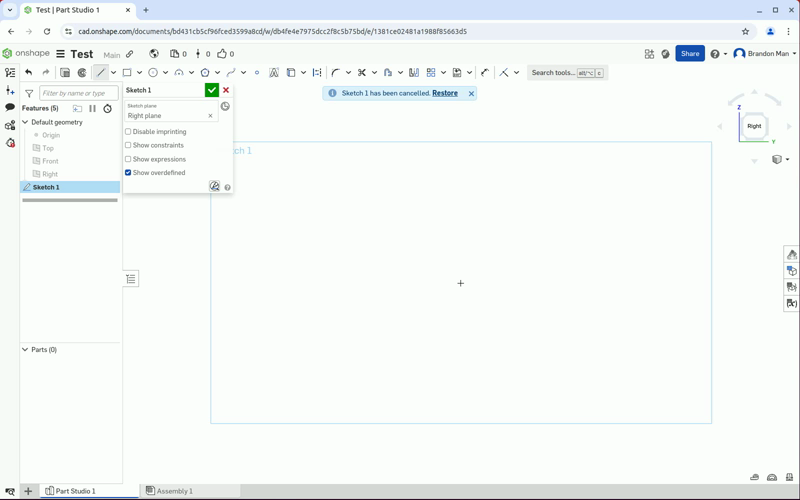
key_up(shift)
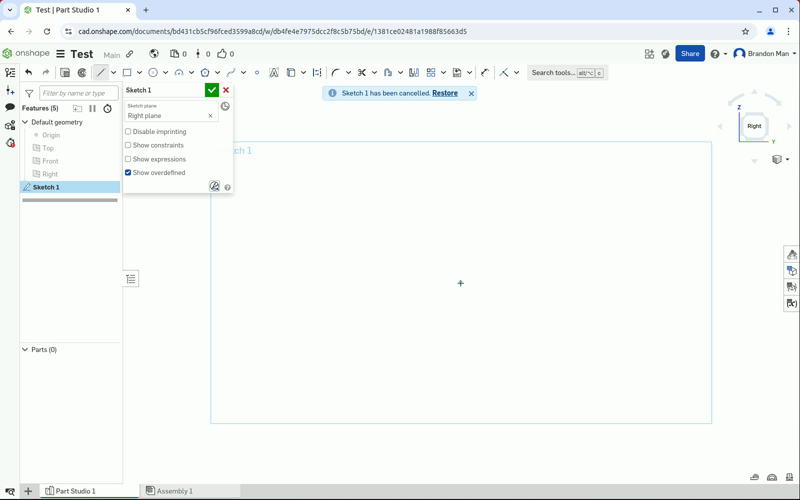
key_down(shift)
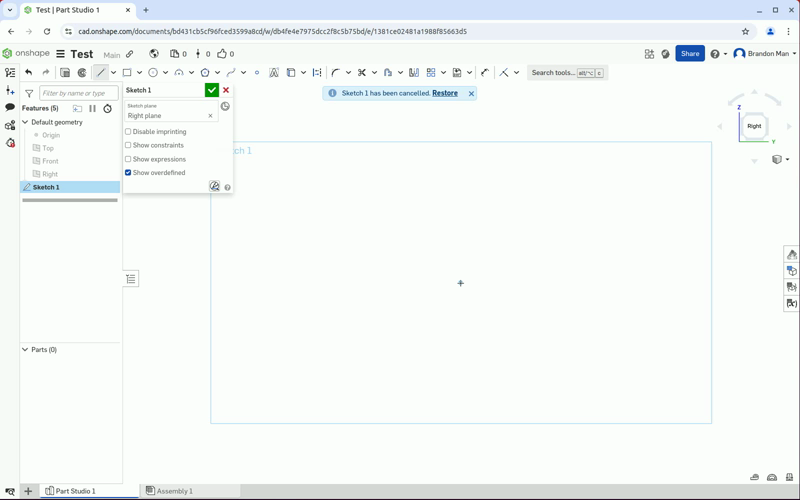
mouse_move(490, 282)
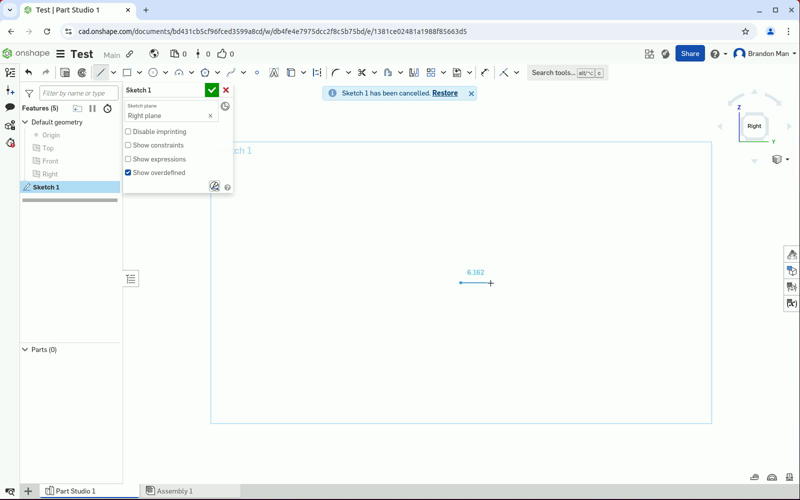
mouse_move(465, 282)
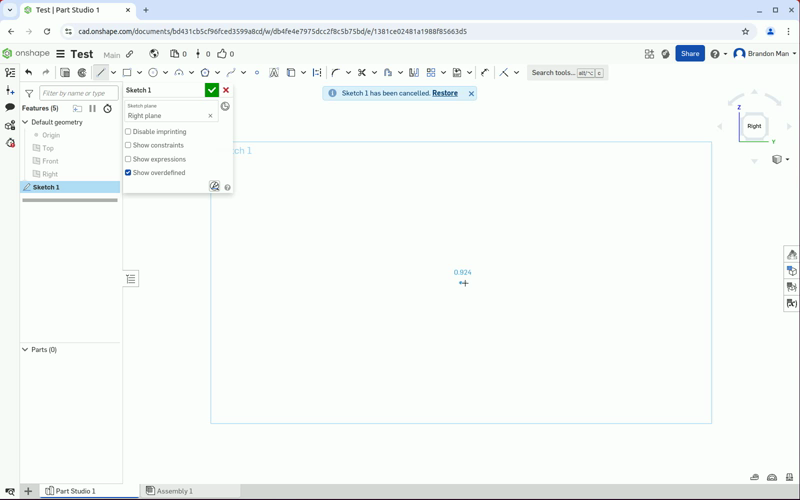
scroll(6)
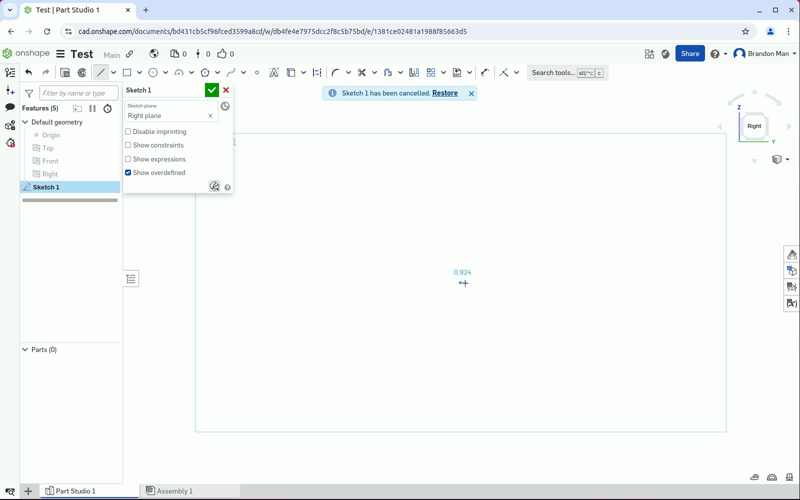
scroll(6)
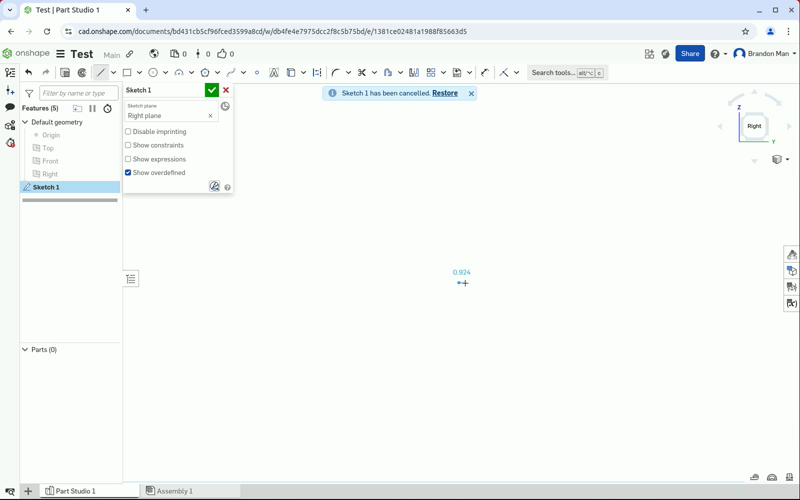
scroll(6)
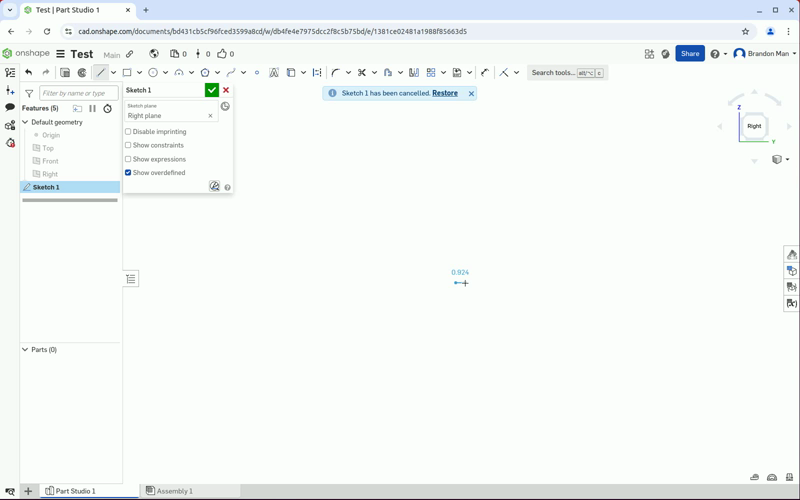
scroll(6)
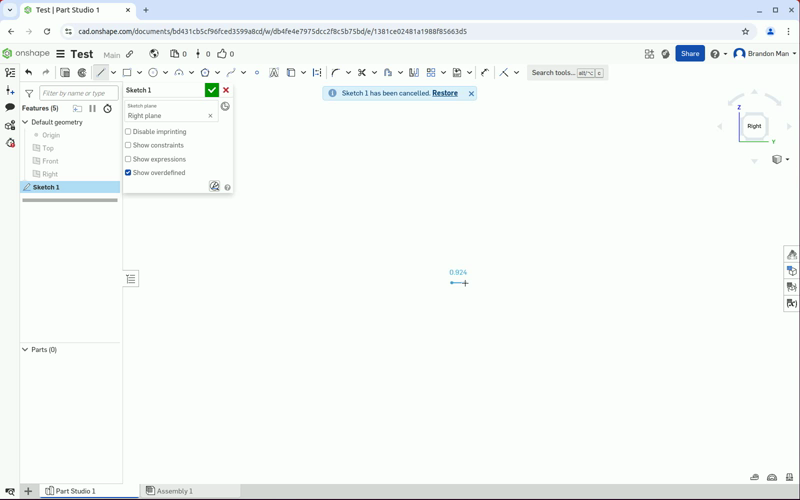
scroll(6)
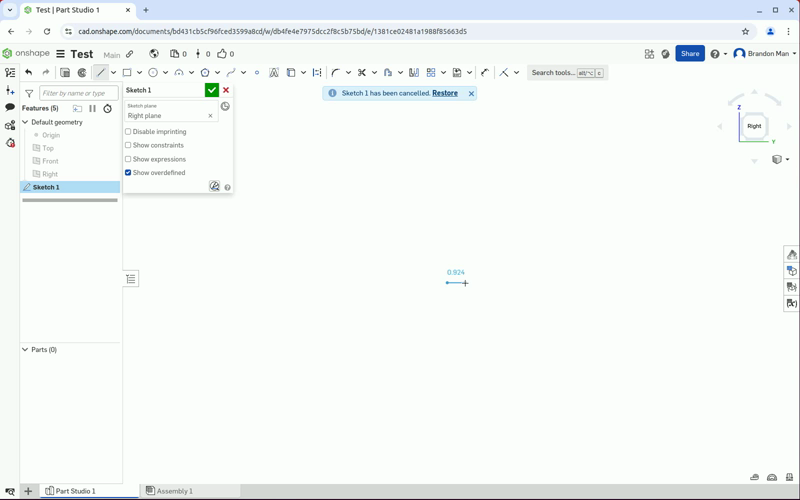
scroll(6)
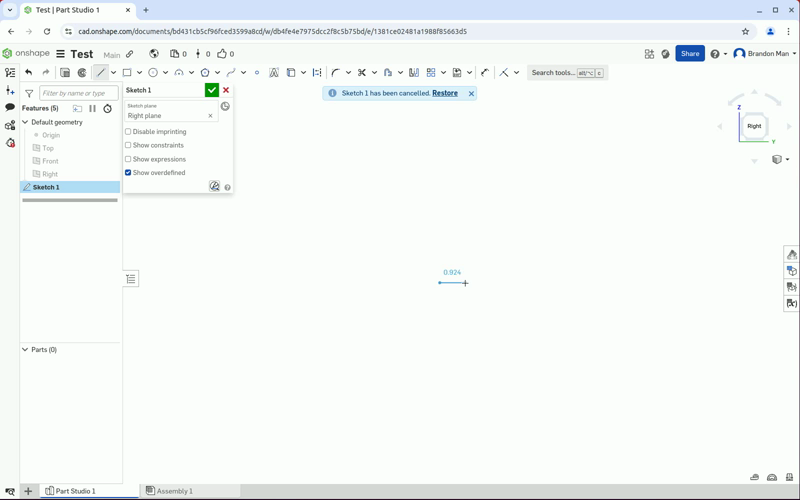
scroll(6)
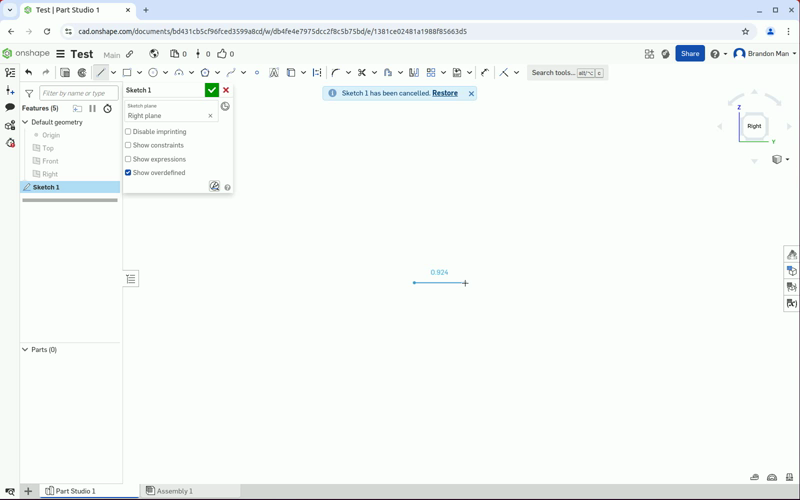
click(465, 282)
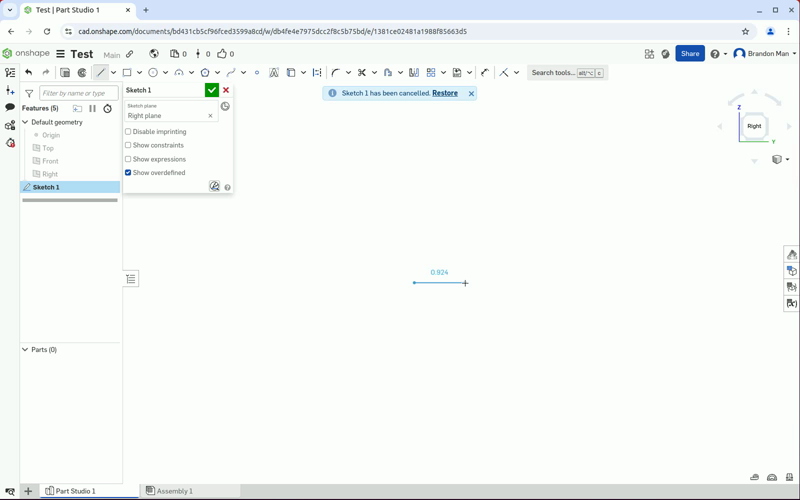
scroll(-6)
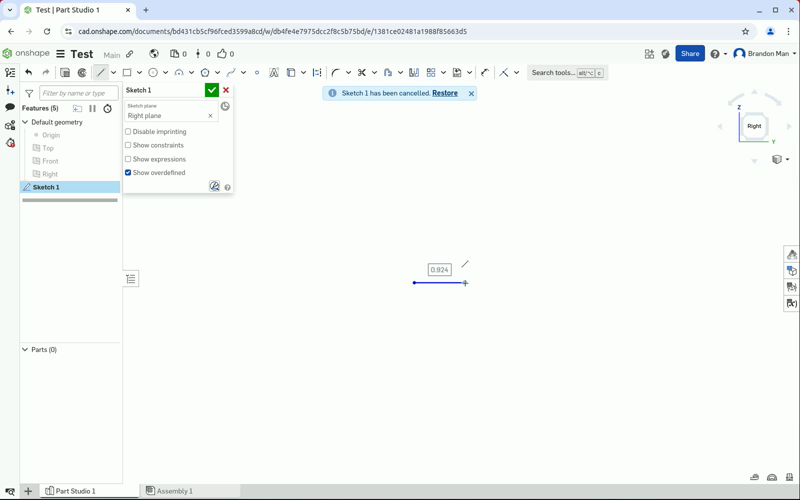
scroll(-6)
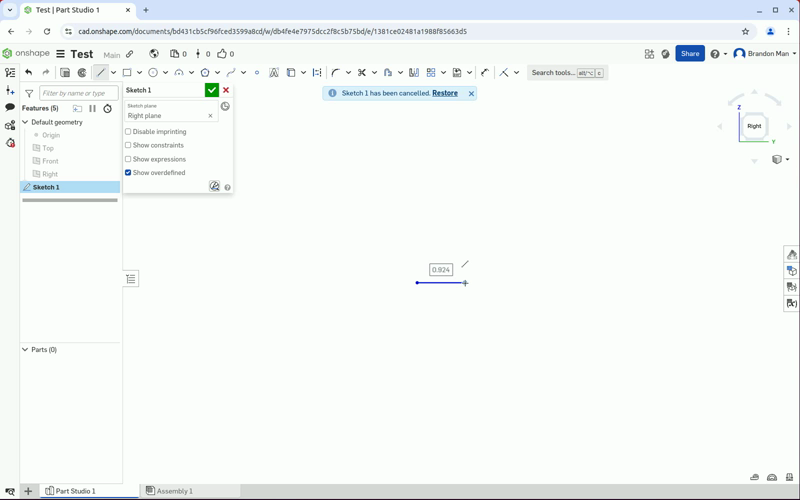
scroll(-6)
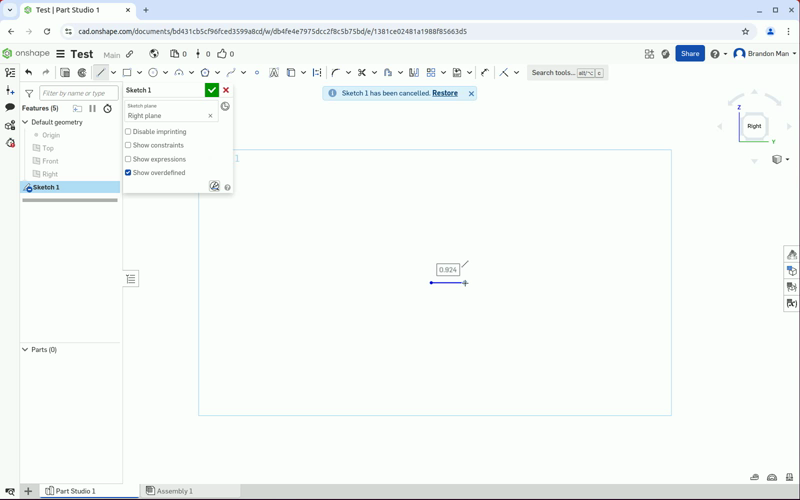
scroll(-6)
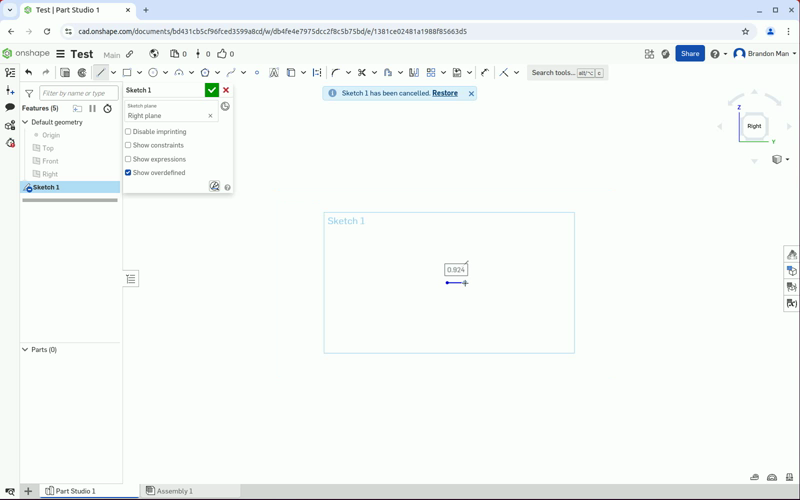
scroll(-6)
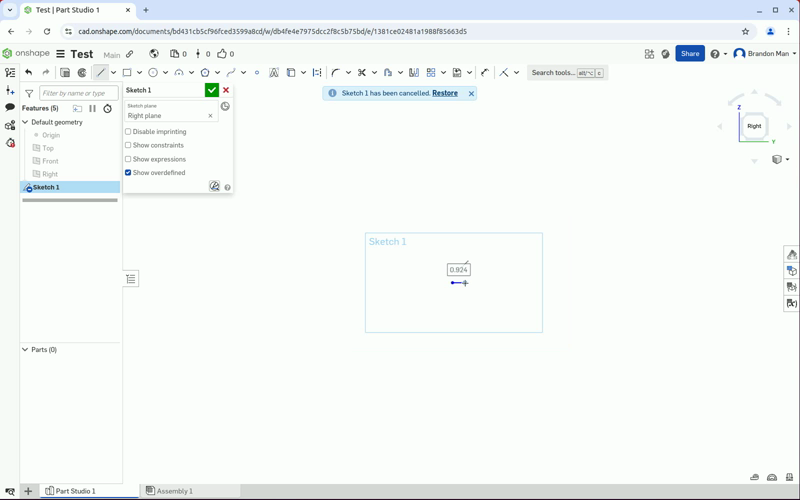
scroll(-6)
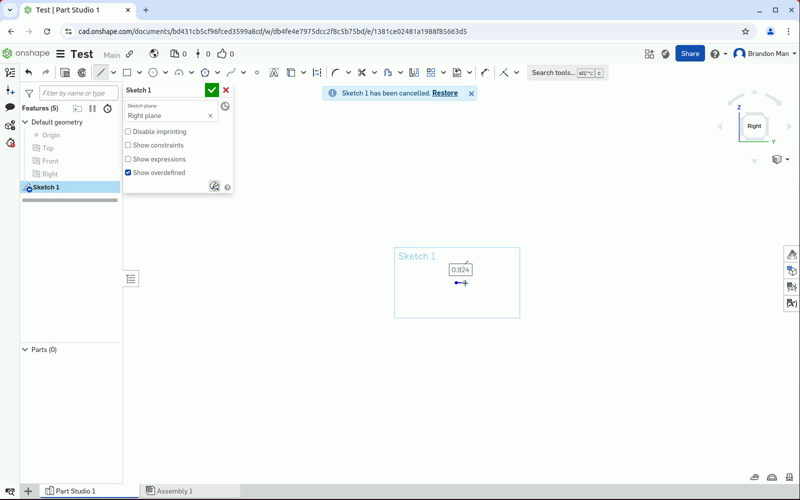
scroll(-6)
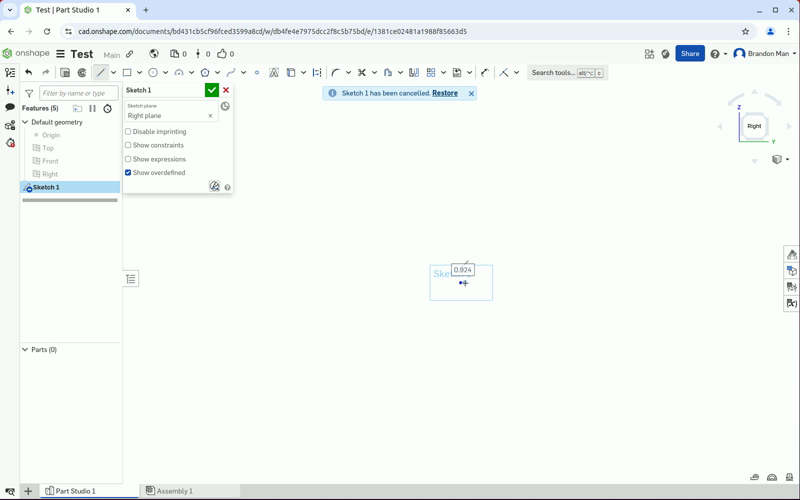
key_up(shift)
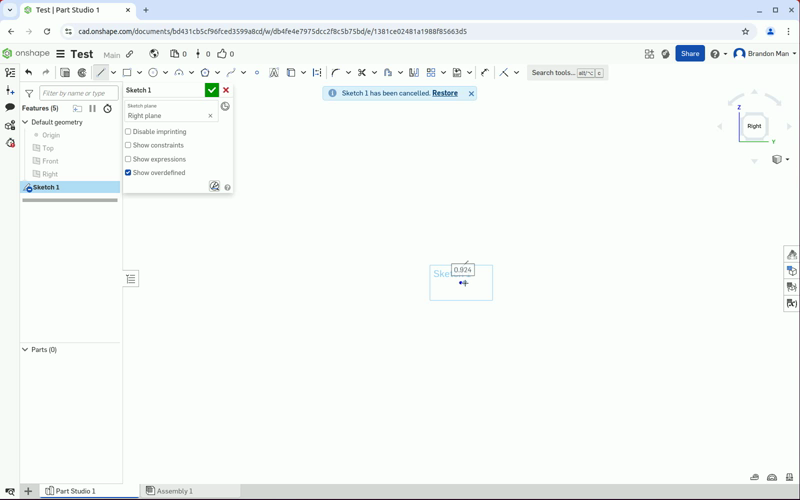
key_down(shift)
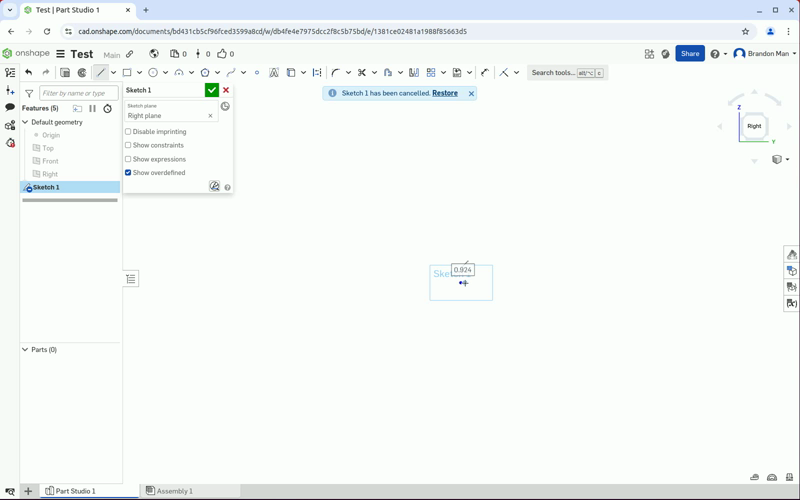
mouse_move(495, 282)
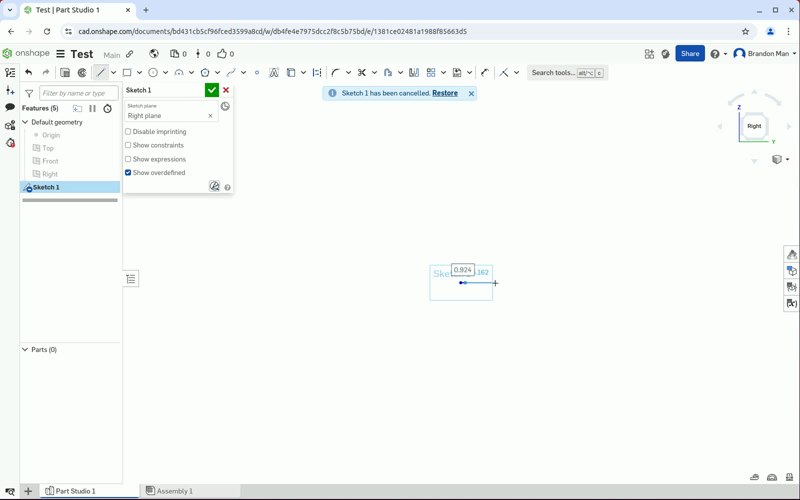
mouse_move(465, 282)
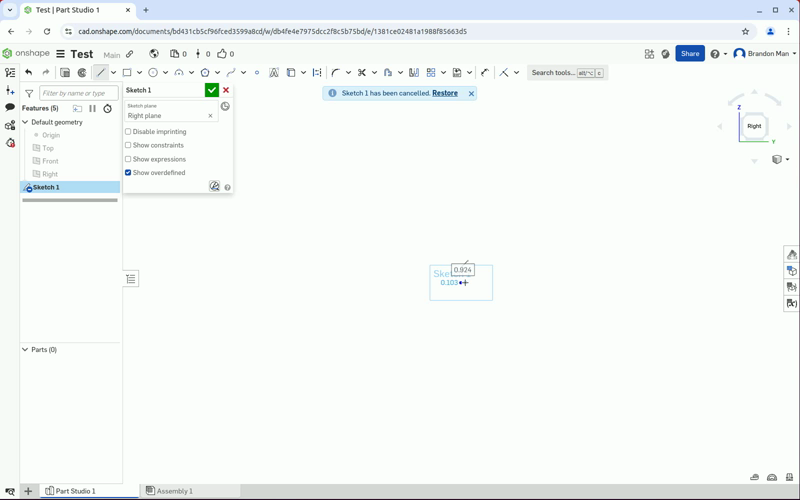
scroll(6)
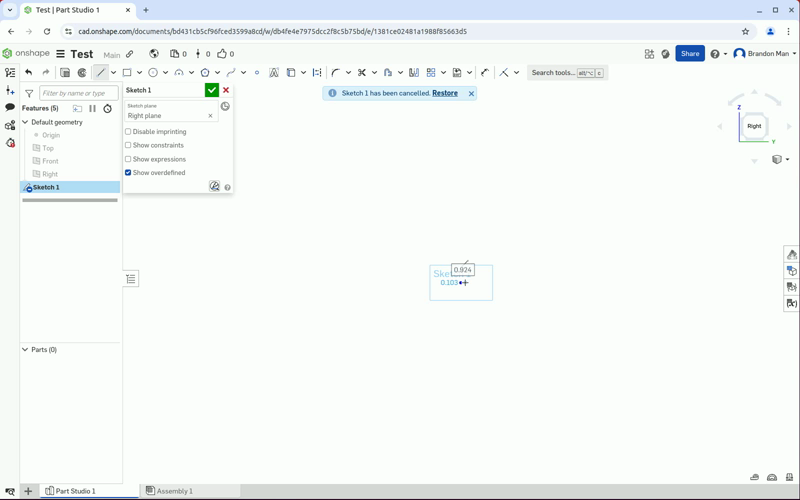
scroll(6)
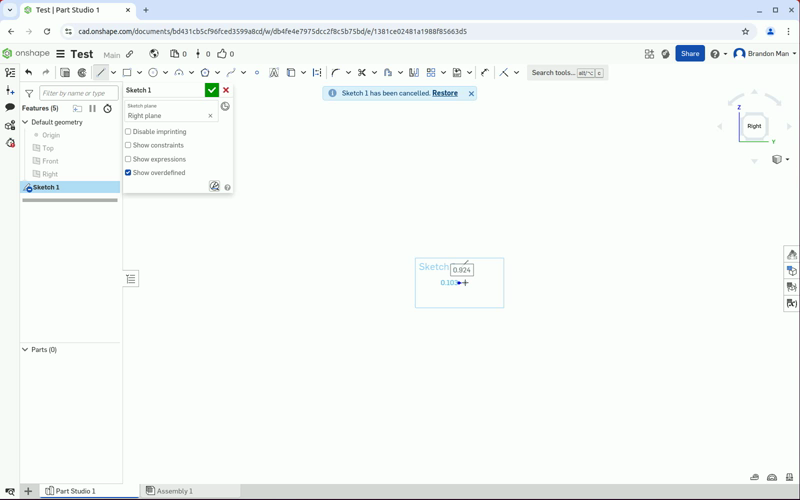
scroll(6)
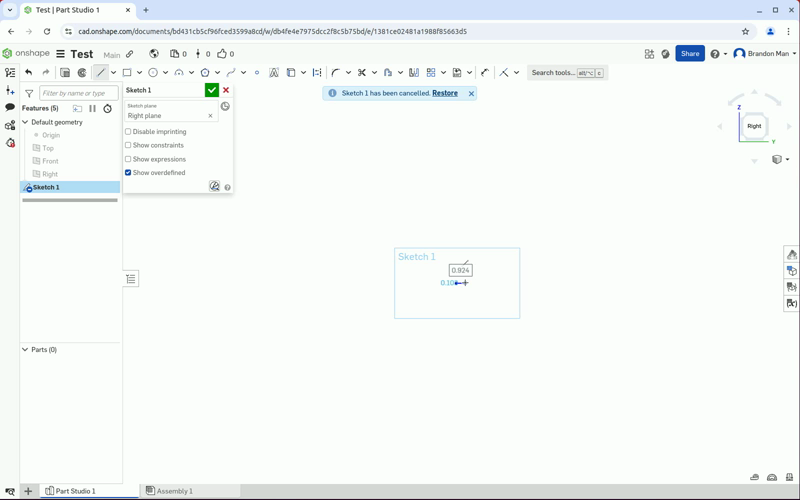
scroll(6)
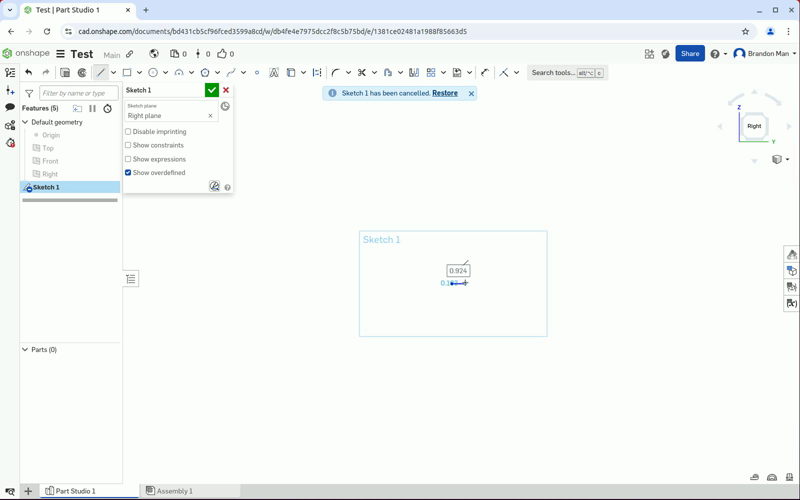
scroll(6)
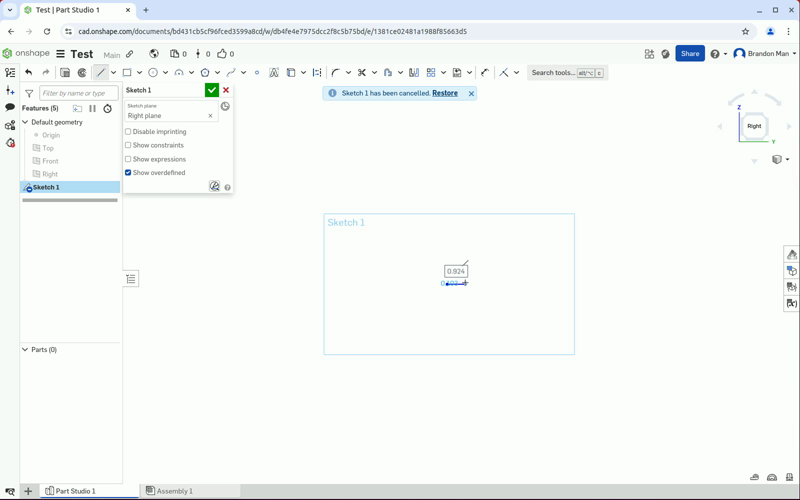
scroll(6)
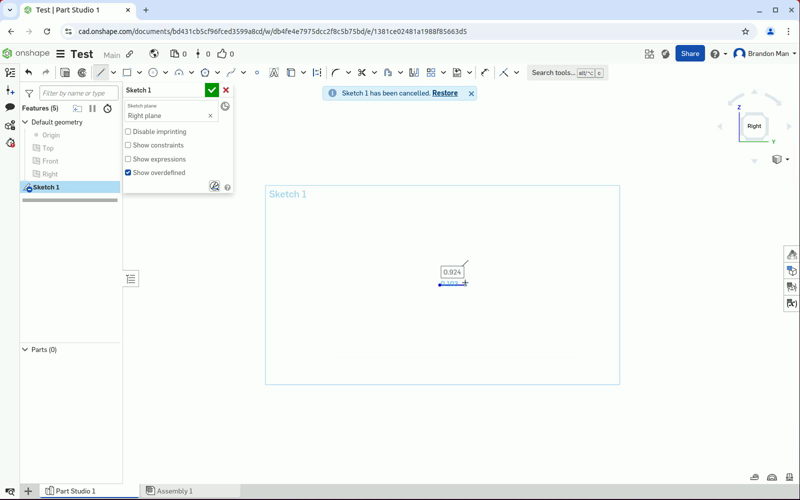
scroll(6)
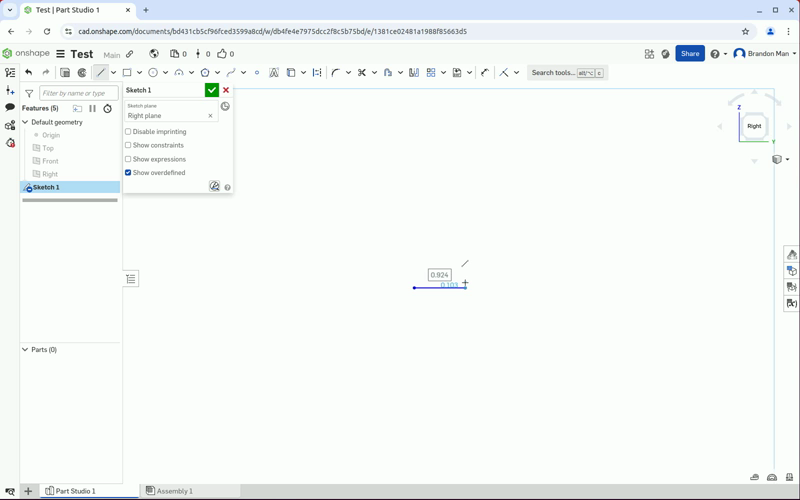
click(465, 282)
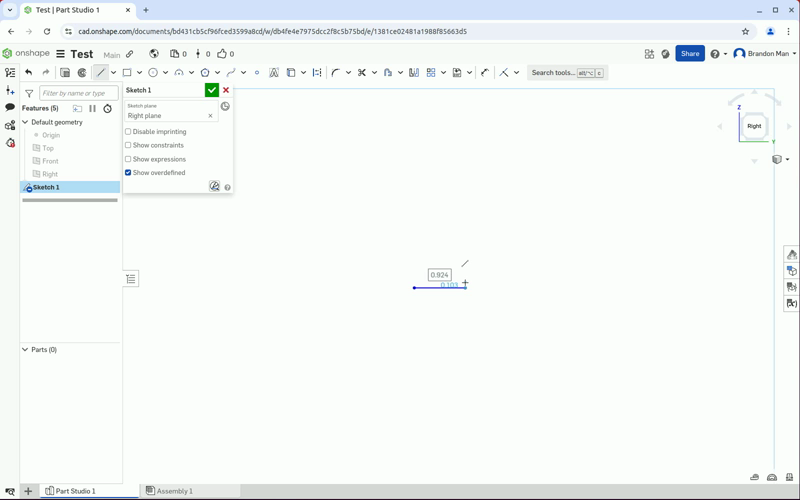
scroll(-6)
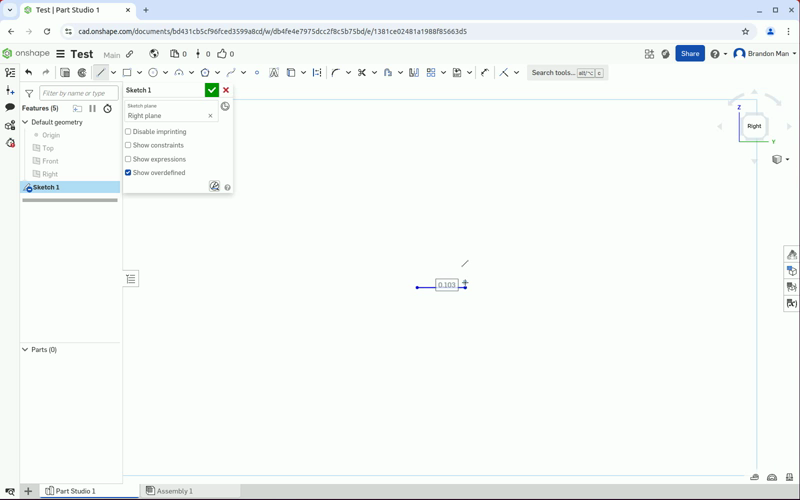
scroll(-6)
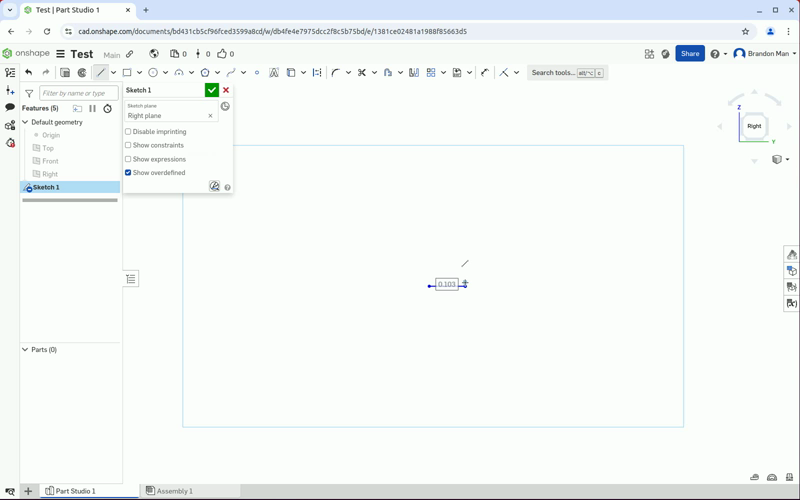
scroll(-6)
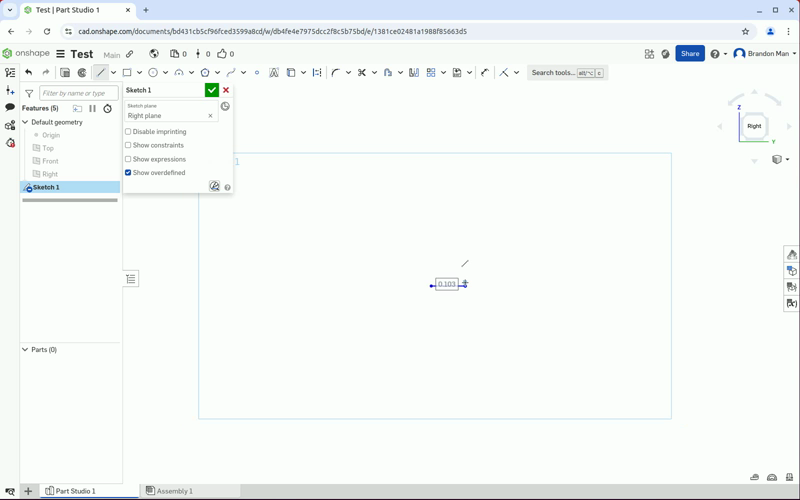
scroll(-6)
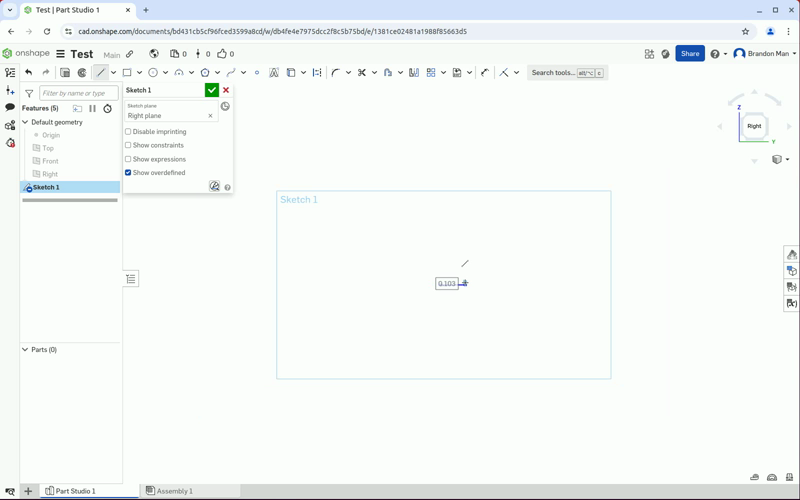
scroll(-6)
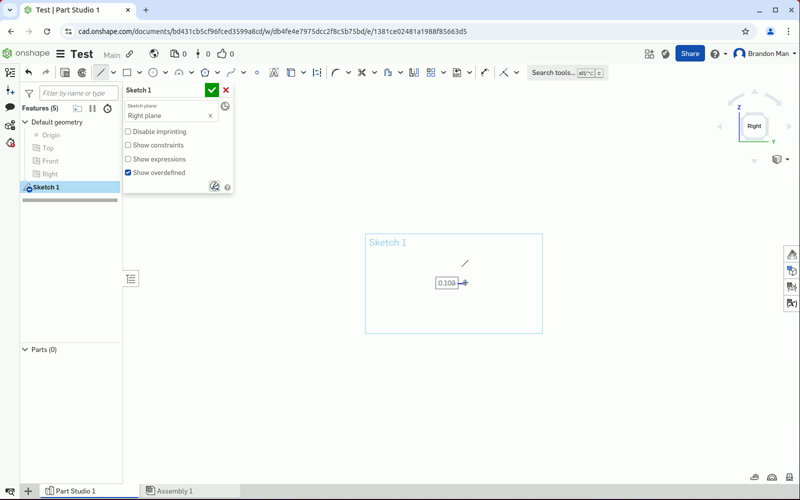
scroll(-6)
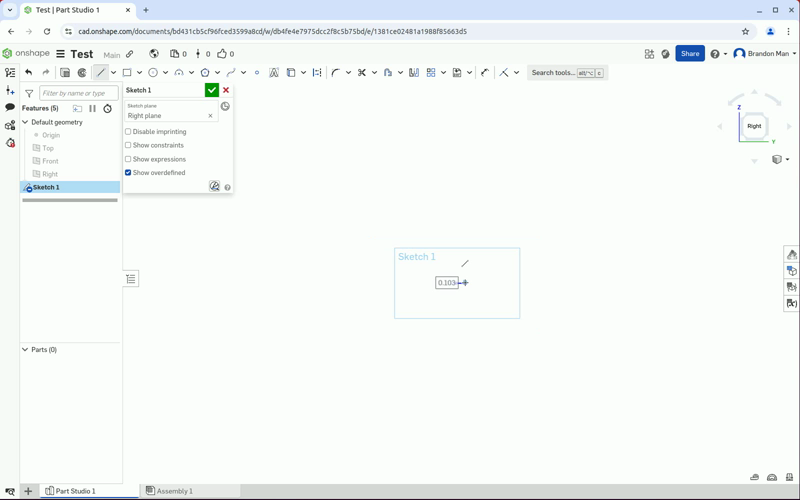
scroll(-6)
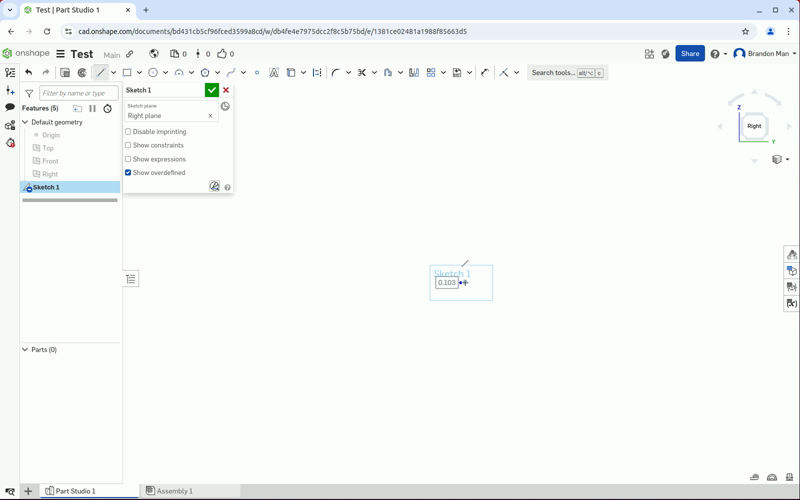
key_up(shift)
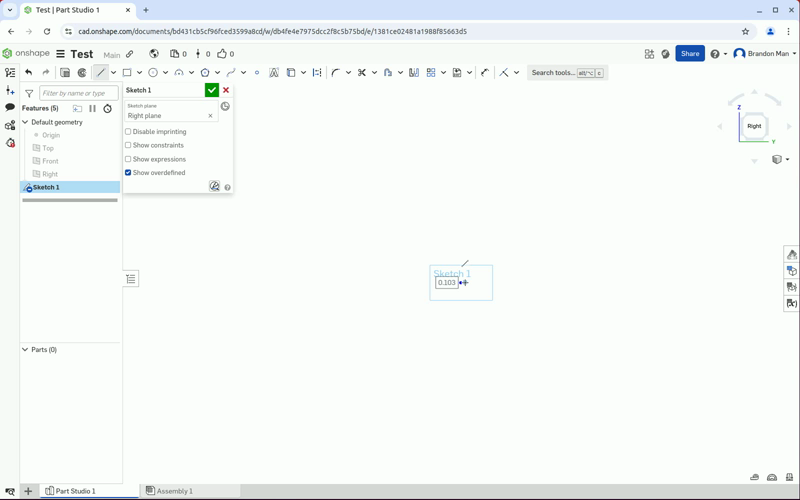
key_down(shift)
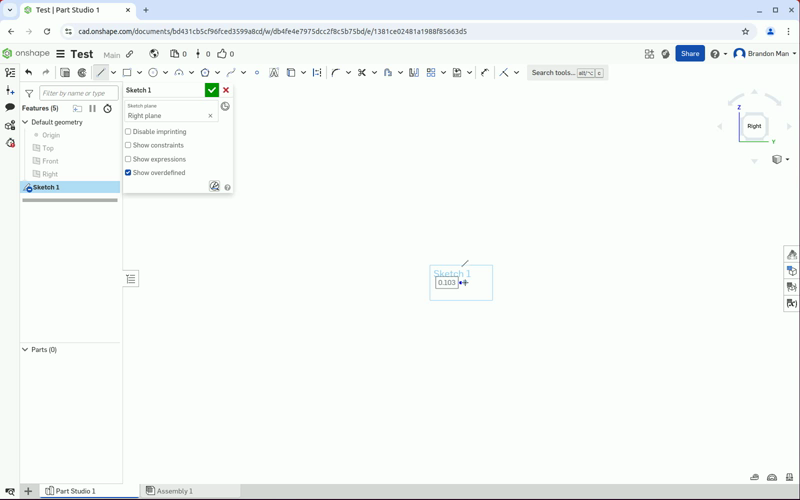
mouse_move(495, 282)
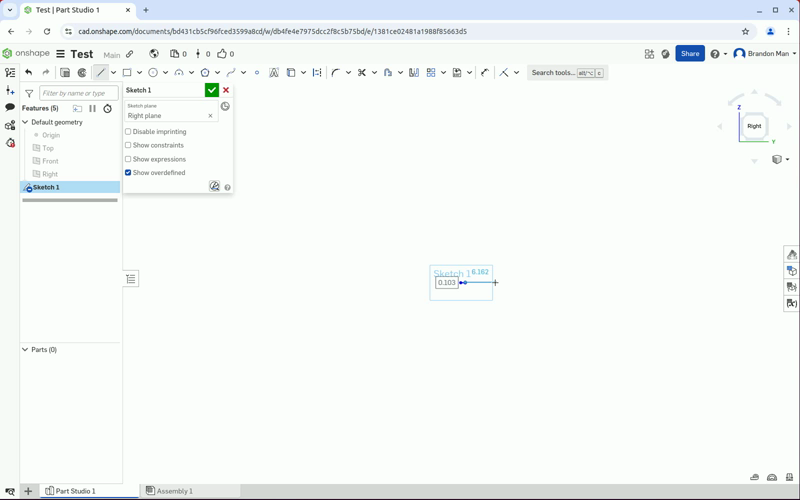
mouse_move(460, 282)
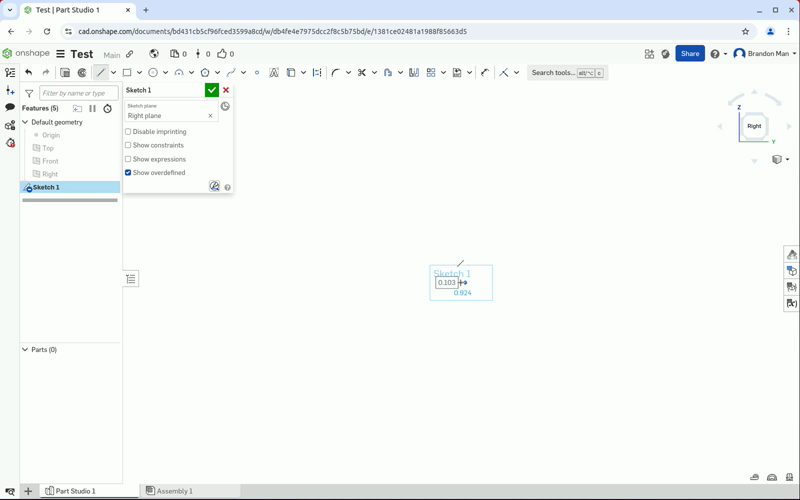
scroll(6)
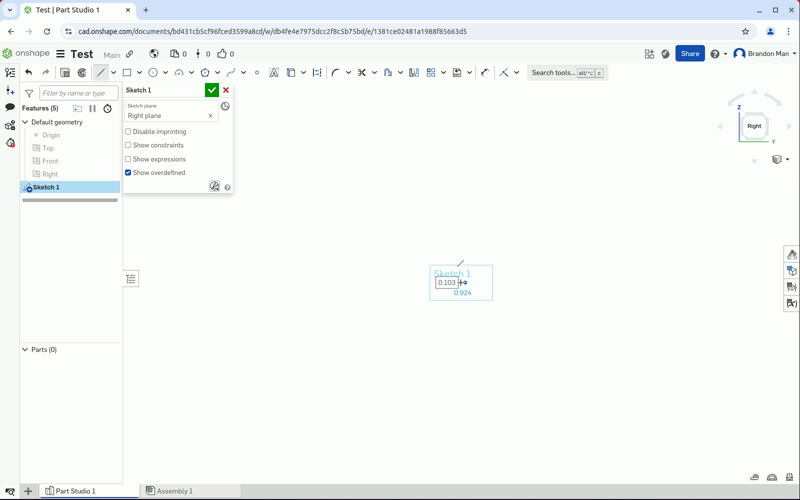
scroll(6)
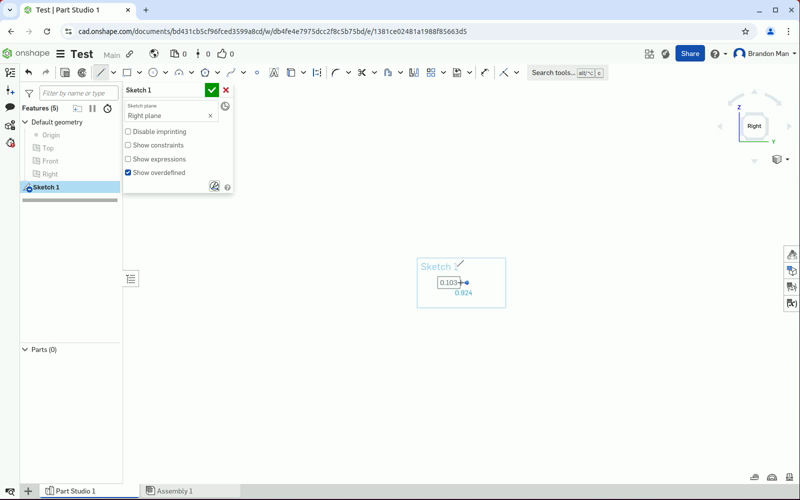
scroll(6)
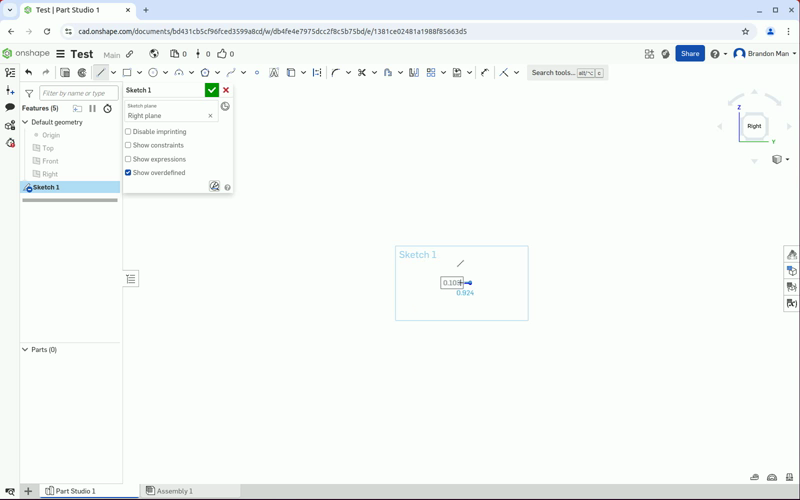
scroll(6)
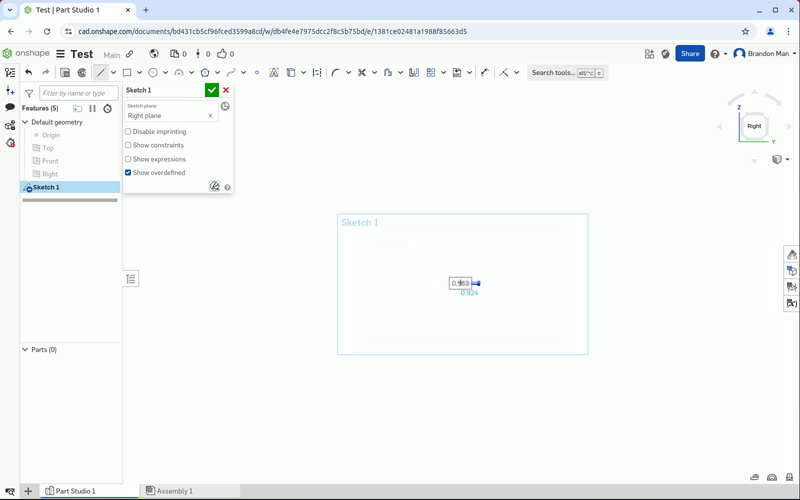
scroll(6)
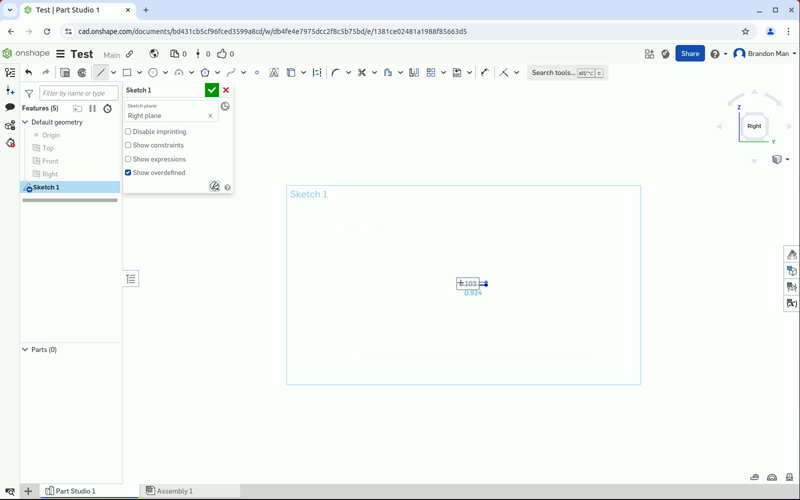
scroll(6)
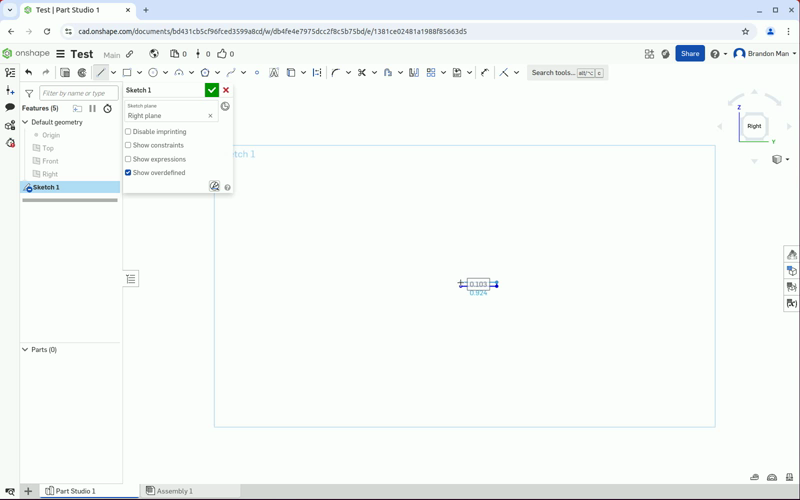
scroll(6)
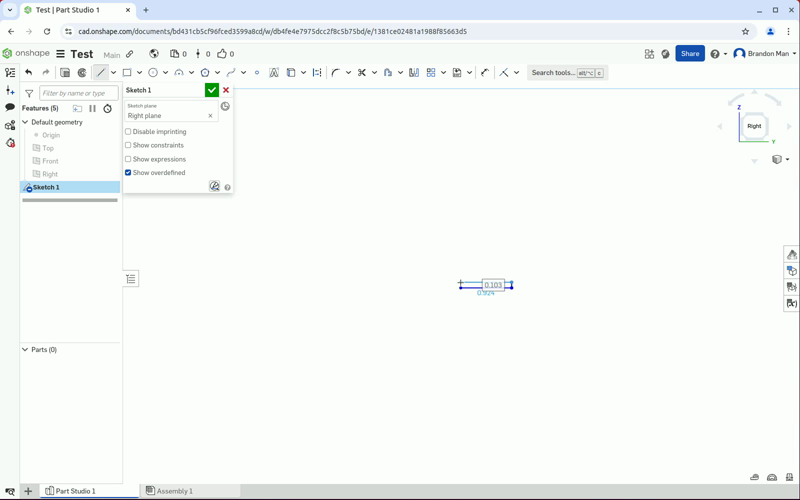
click(460, 282)
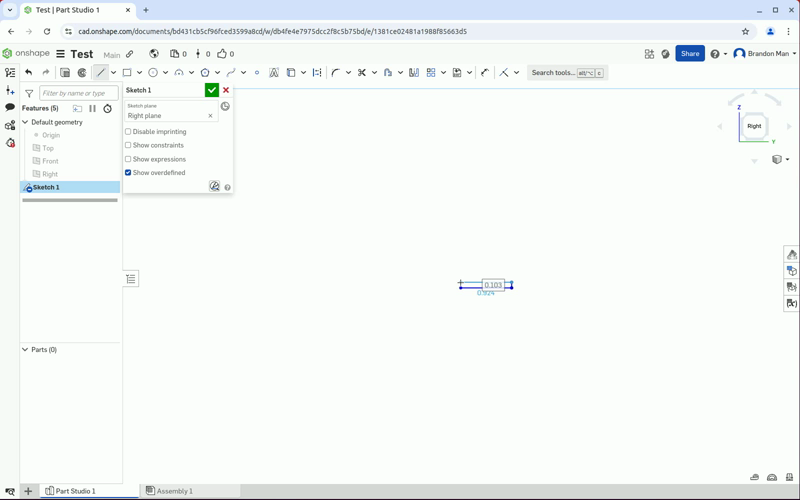
scroll(-6)
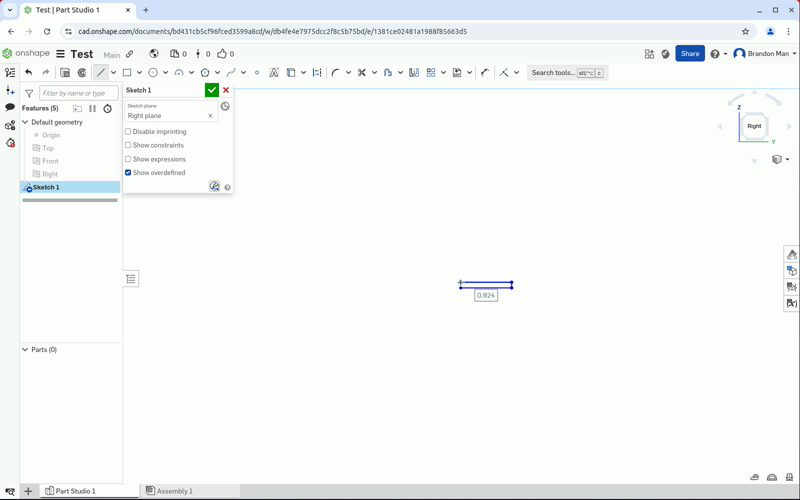
scroll(-6)
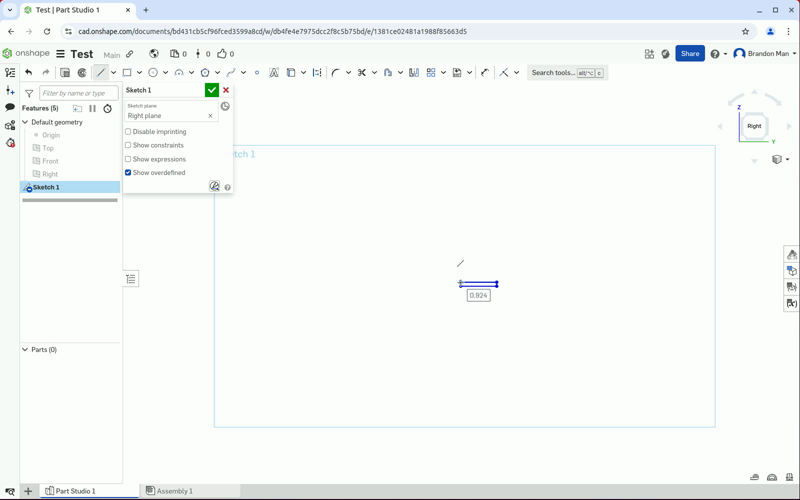
scroll(-6)
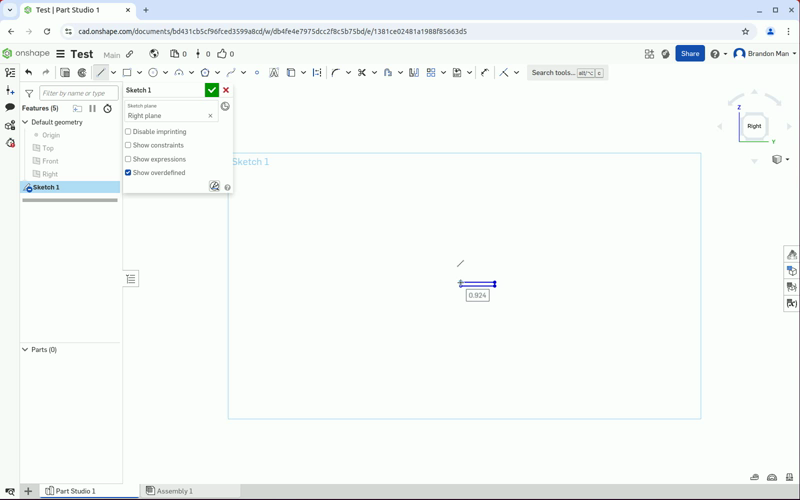
scroll(-6)
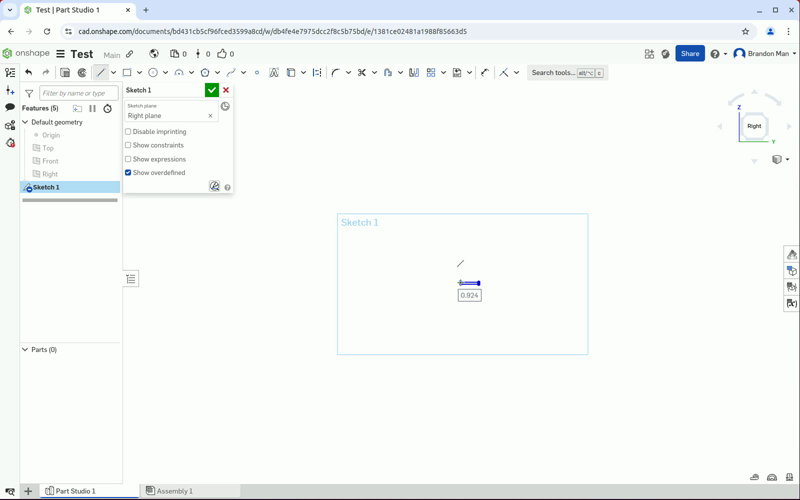
scroll(-6)
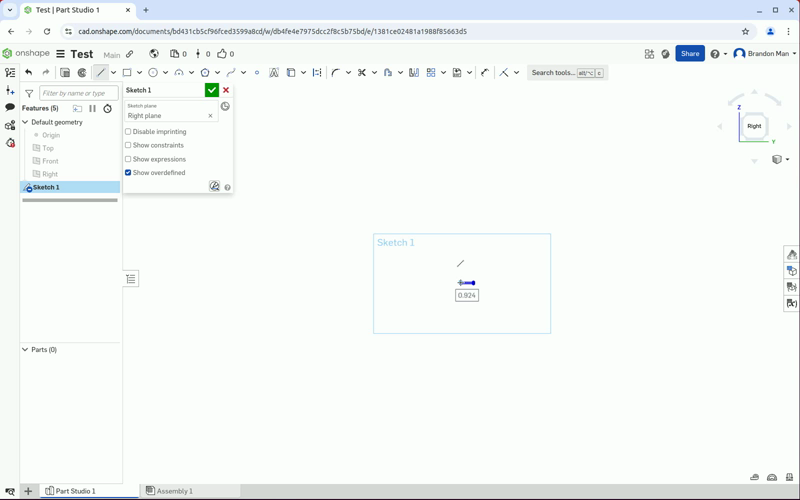
scroll(-6)
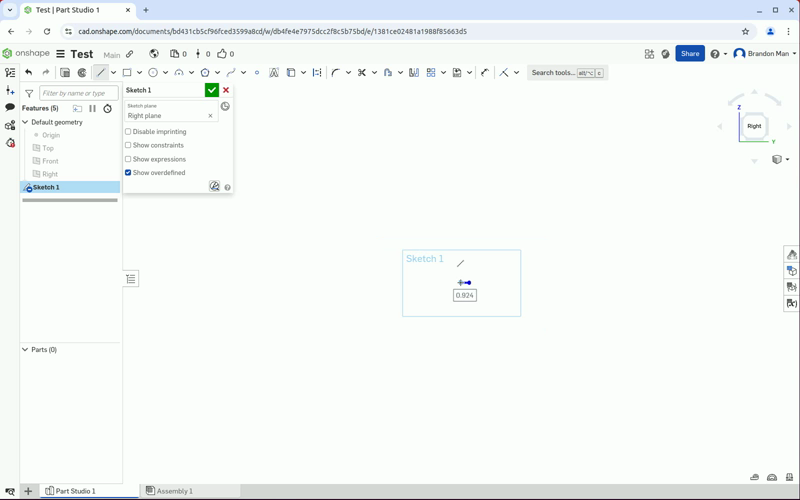
scroll(-6)
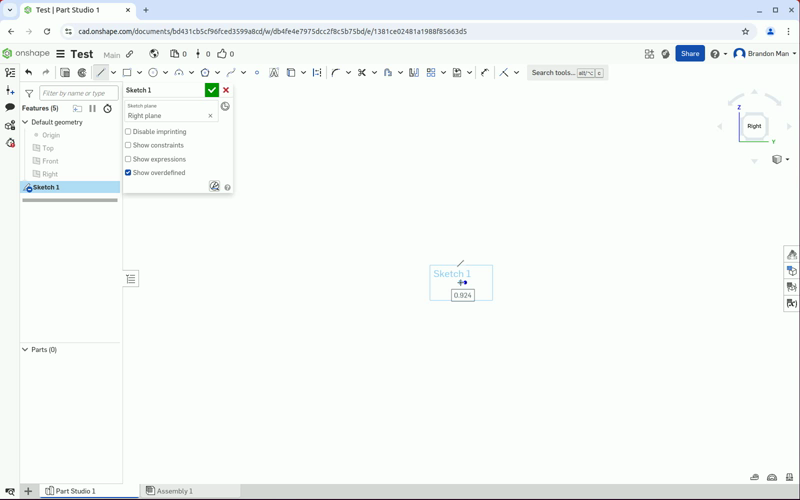
key_up(shift)
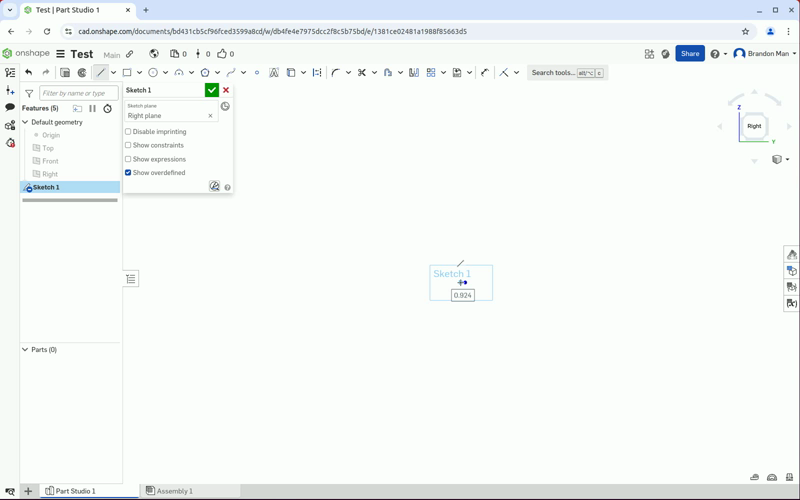
mouse_move(490, 282)
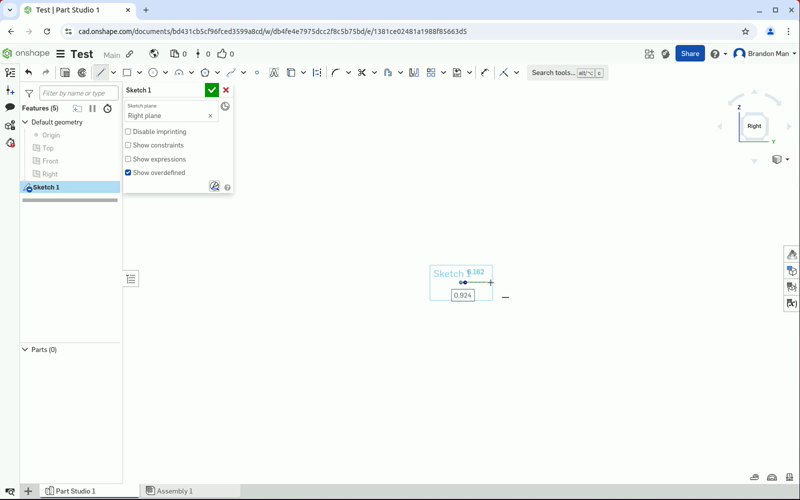
key_down(shift)
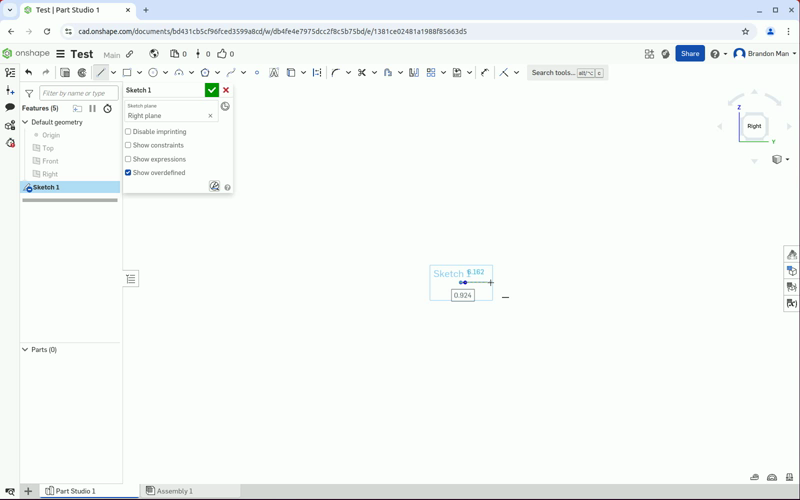
mouse_move(460, 282)
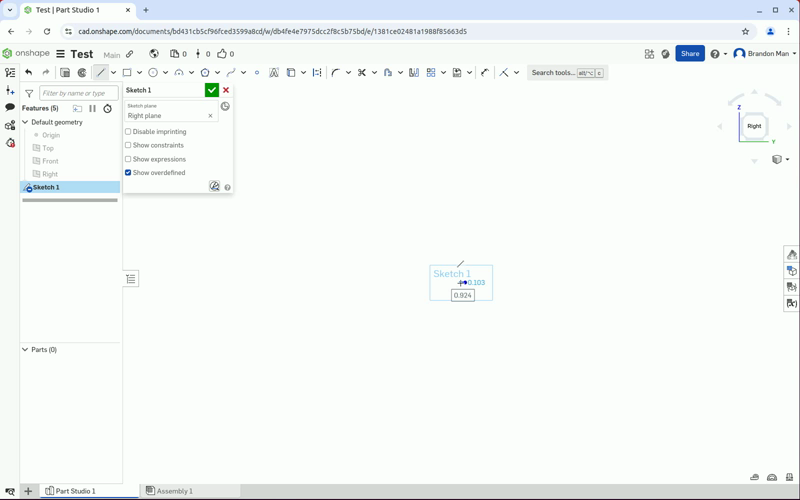
scroll(6)
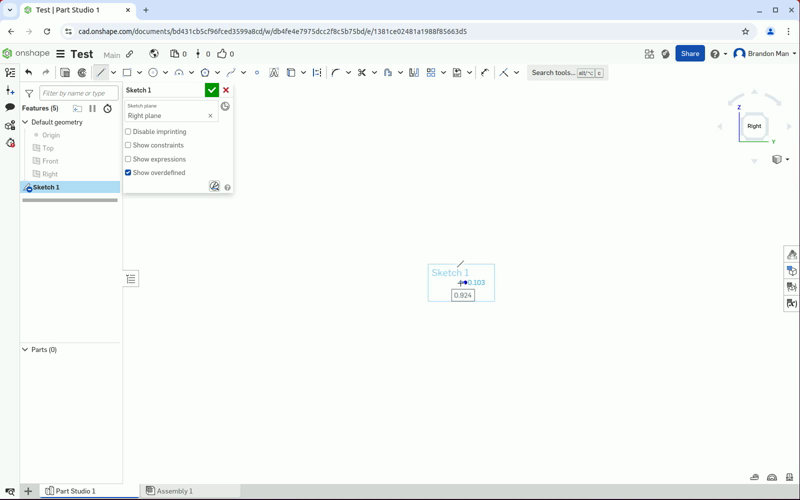
scroll(6)
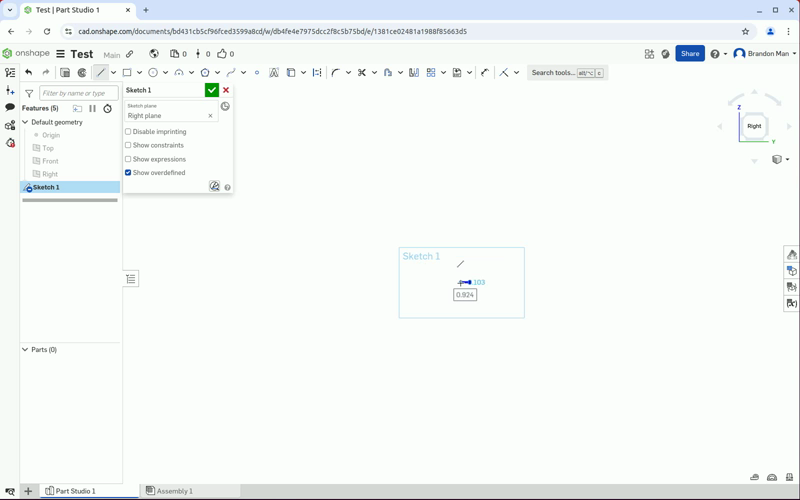
scroll(6)
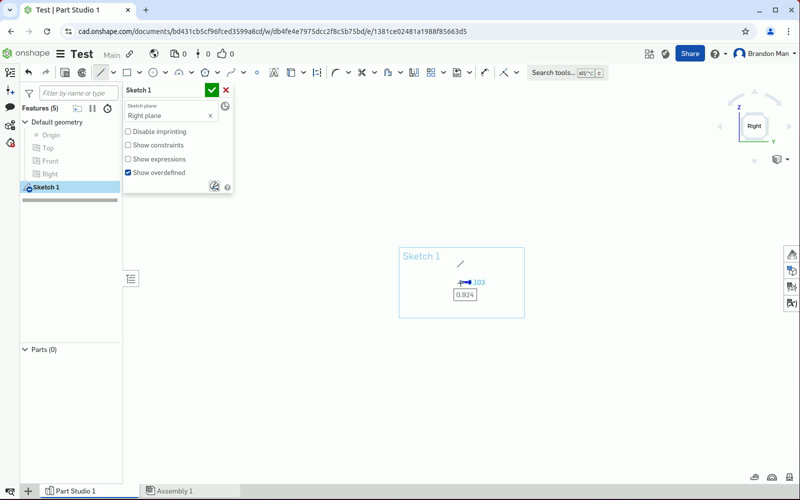
scroll(6)
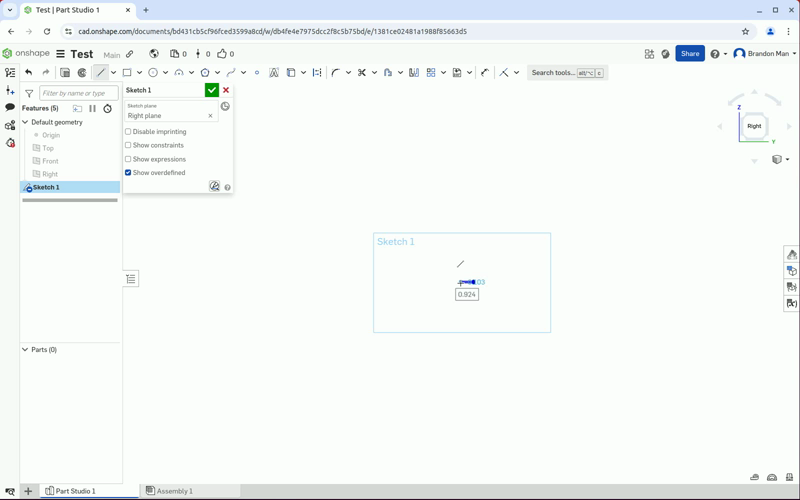
scroll(6)
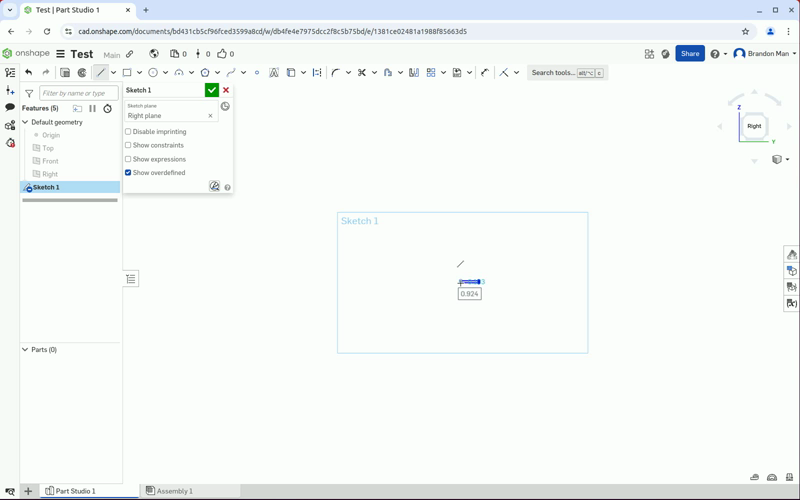
scroll(6)
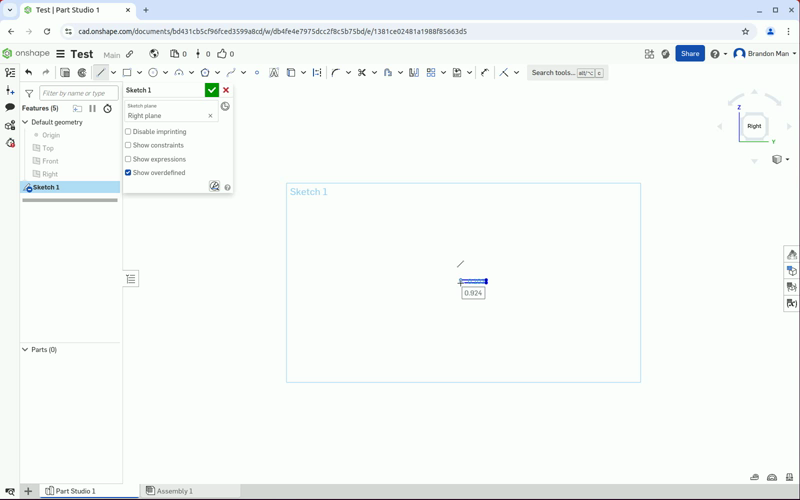
scroll(6)
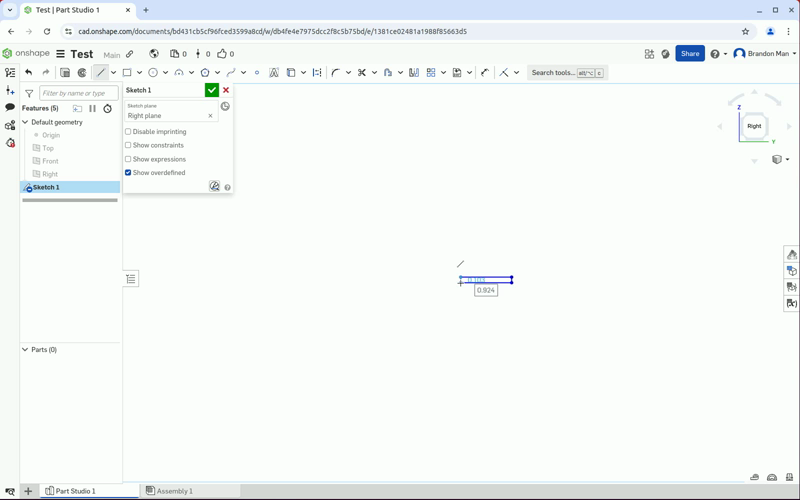
key_up(shift)
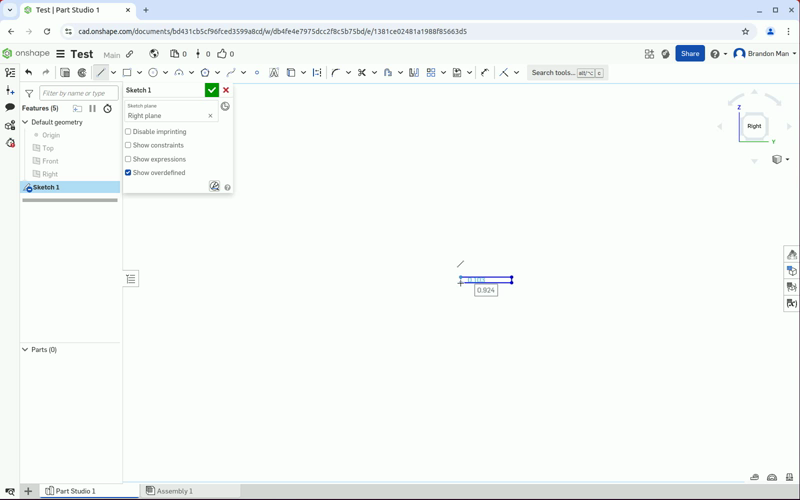
click(460, 282)
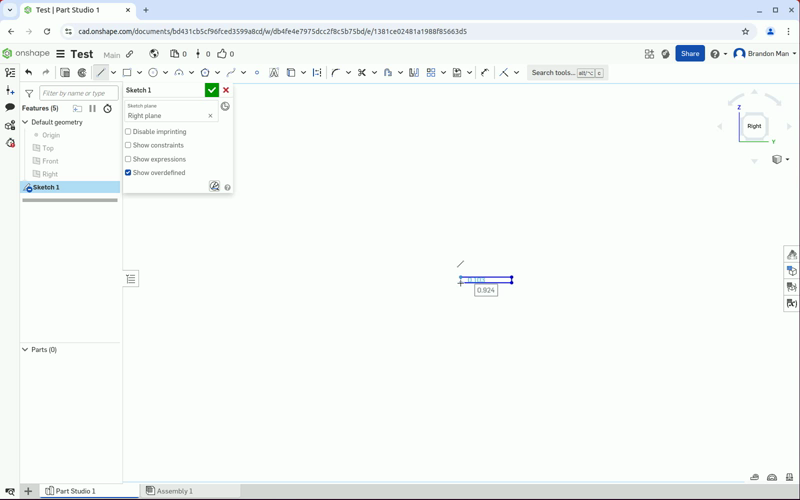
scroll(-6)
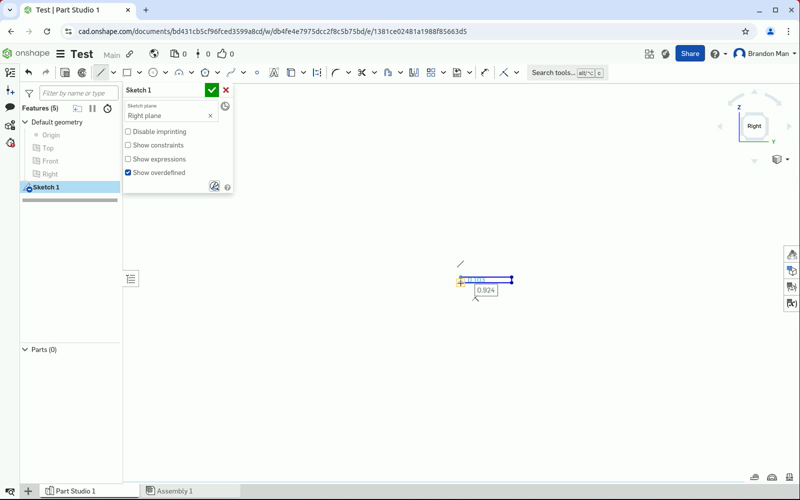
scroll(-6)
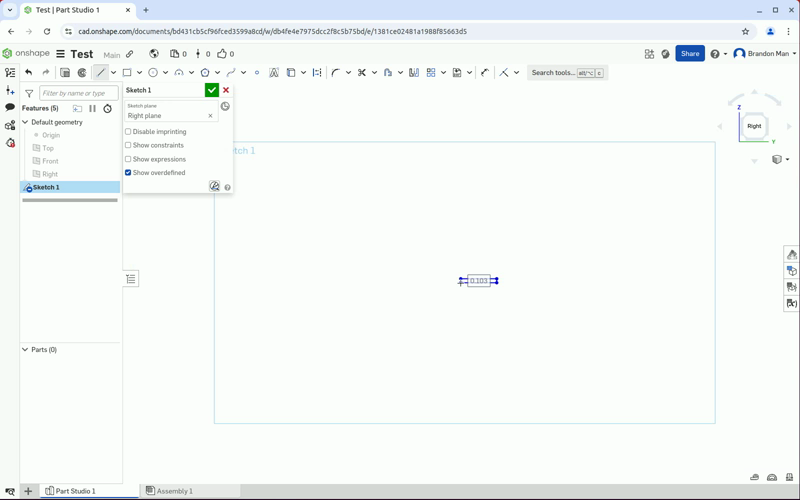
scroll(-6)
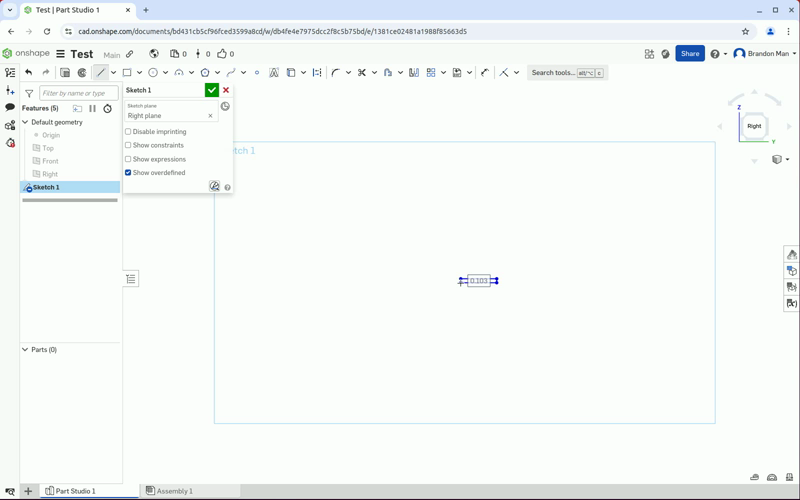
scroll(-6)
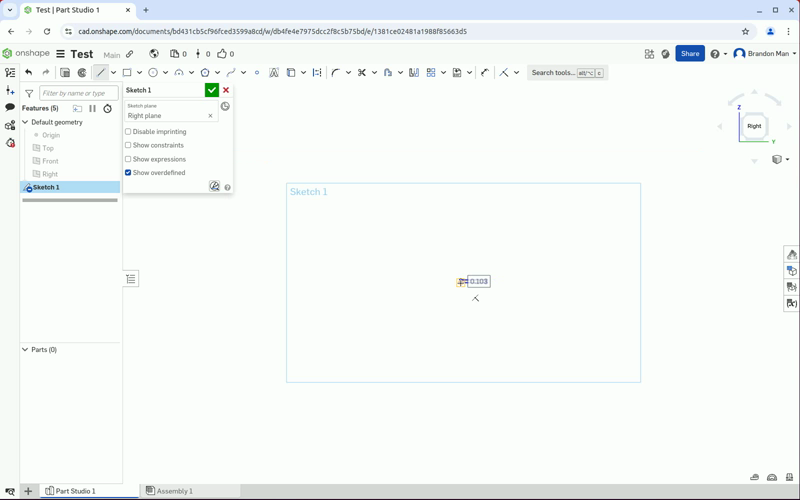
scroll(-6)
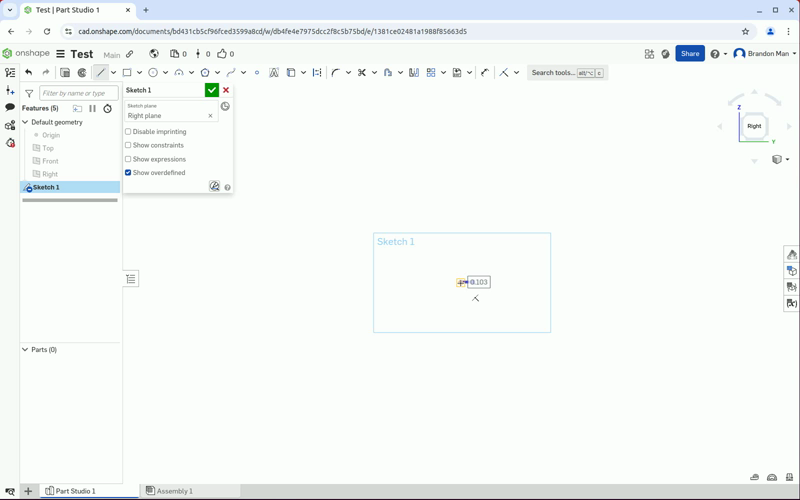
scroll(-6)
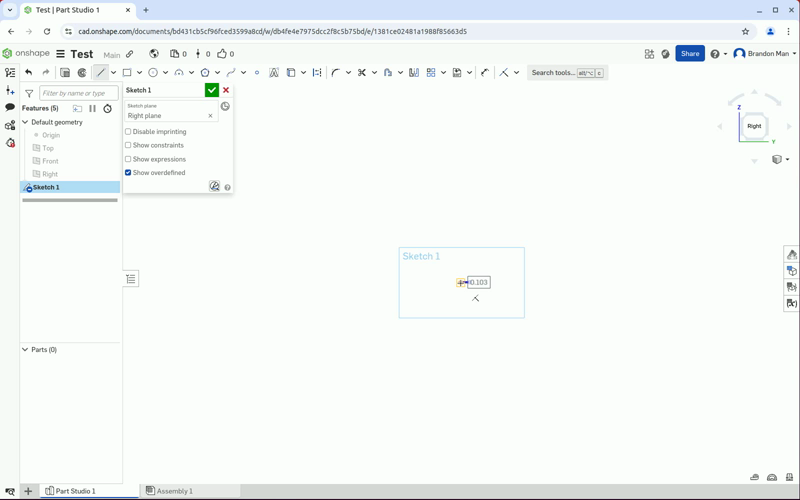
scroll(-6)
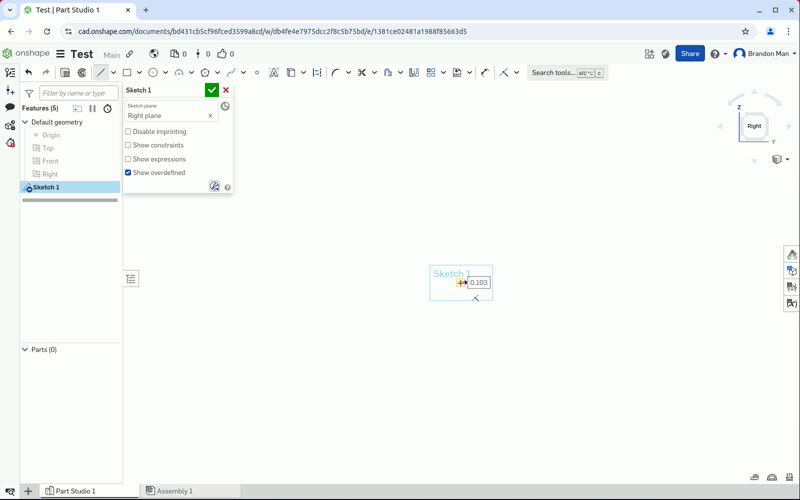
key(esc)
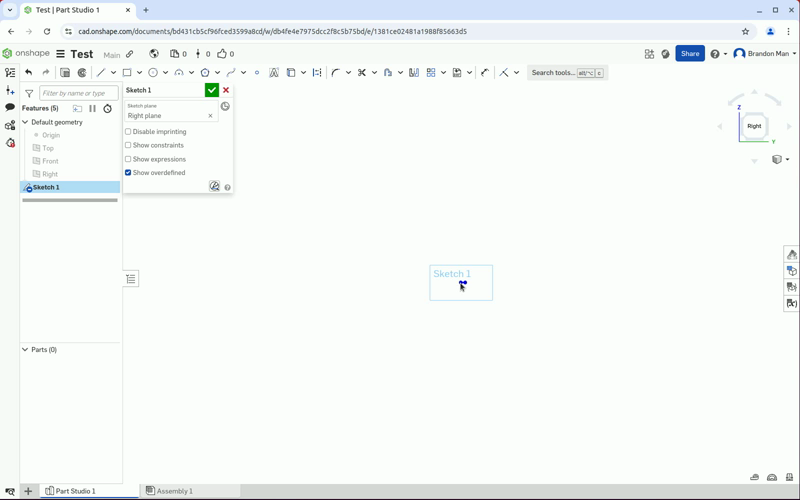
mouse_move(464, 282)
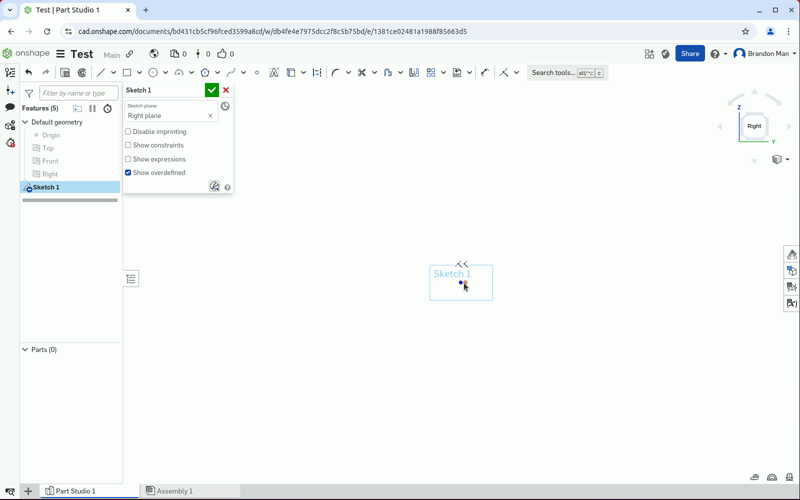
scroll(6)
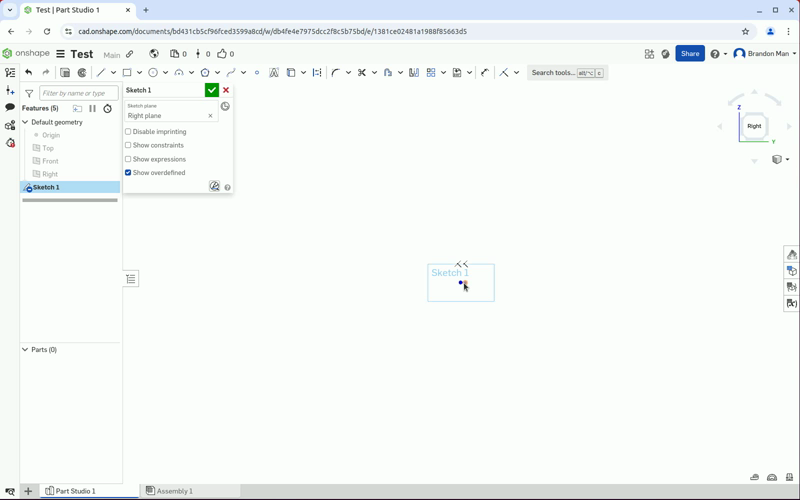
scroll(6)
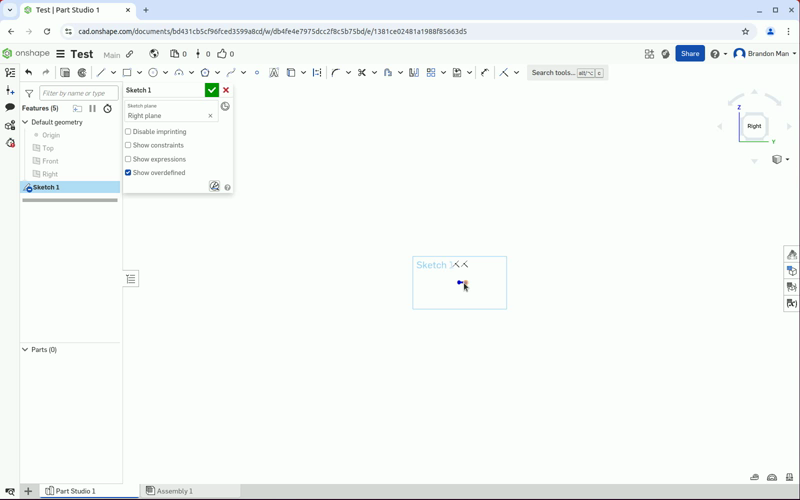
scroll(6)
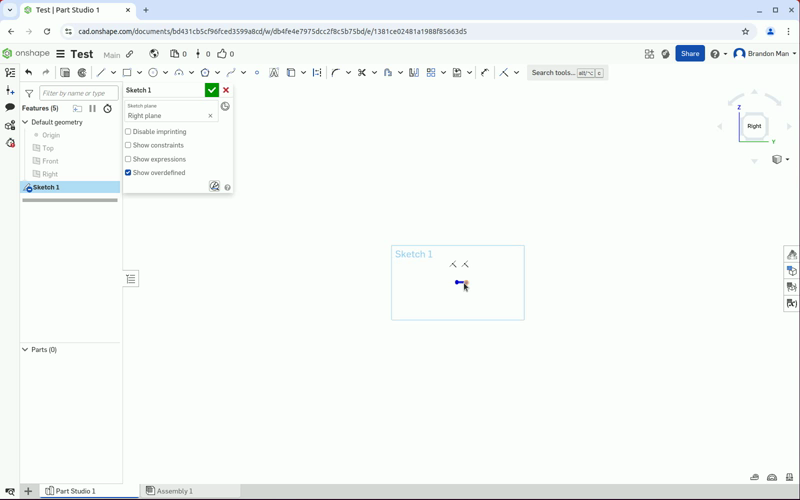
scroll(6)
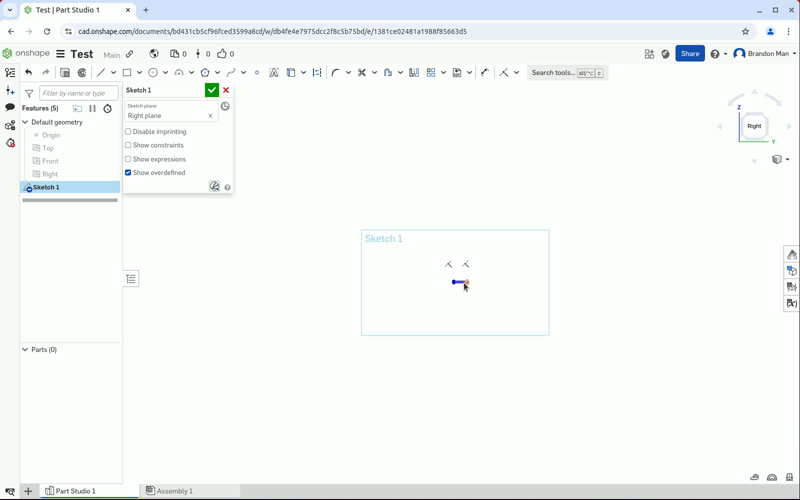
scroll(6)
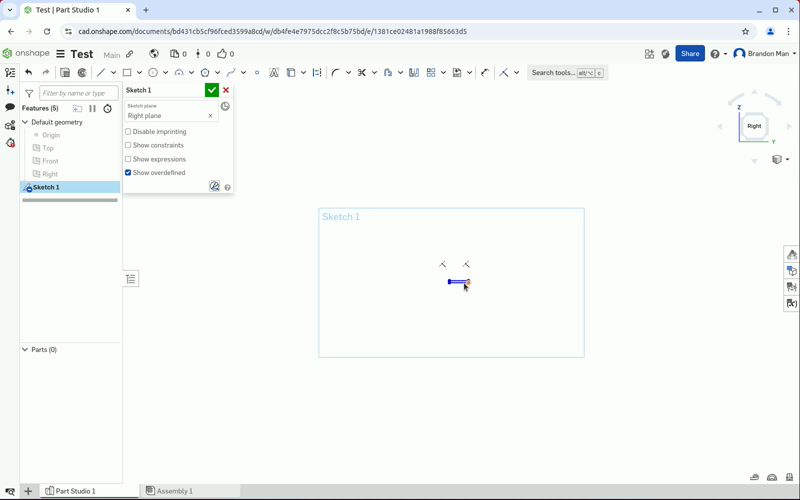
scroll(6)
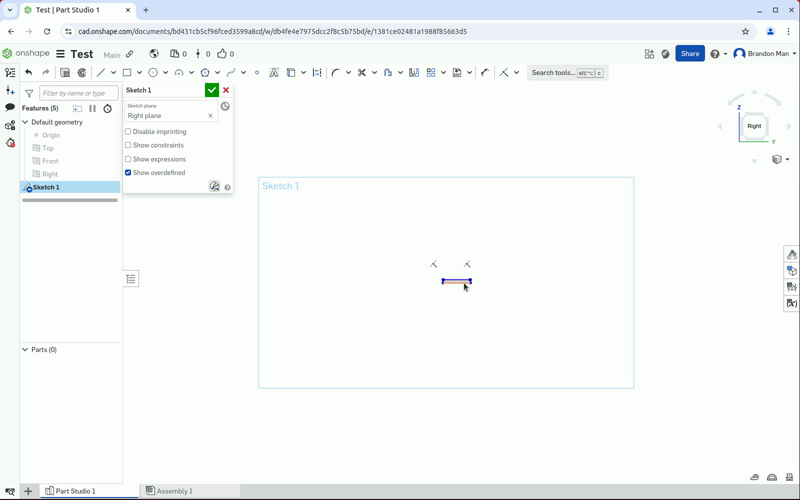
scroll(6)
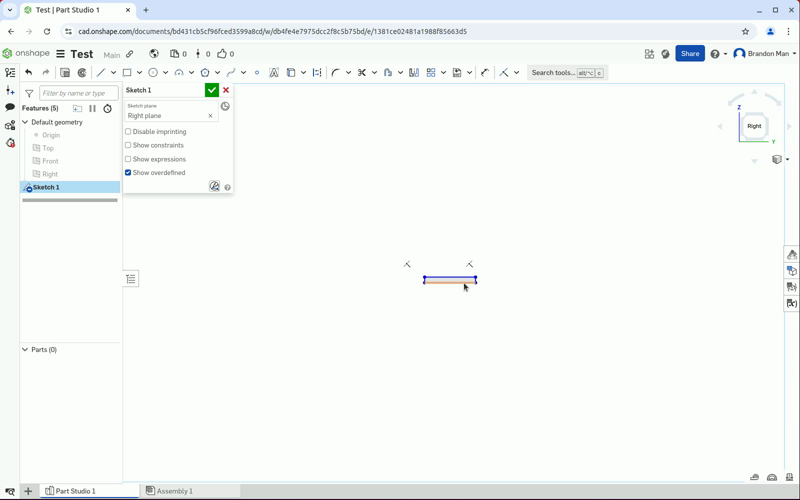
click(464, 282)
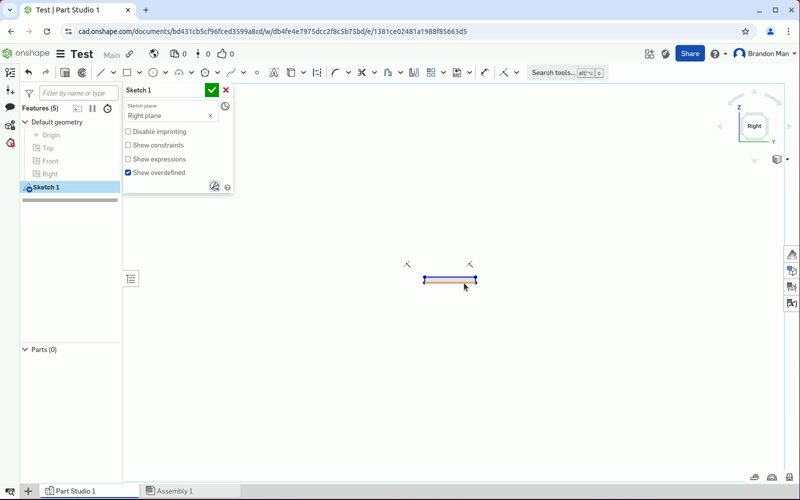
scroll(-6)
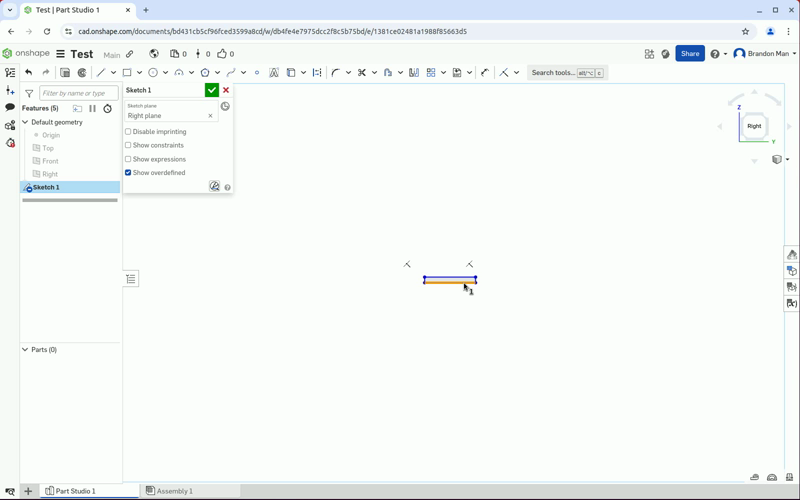
scroll(-6)
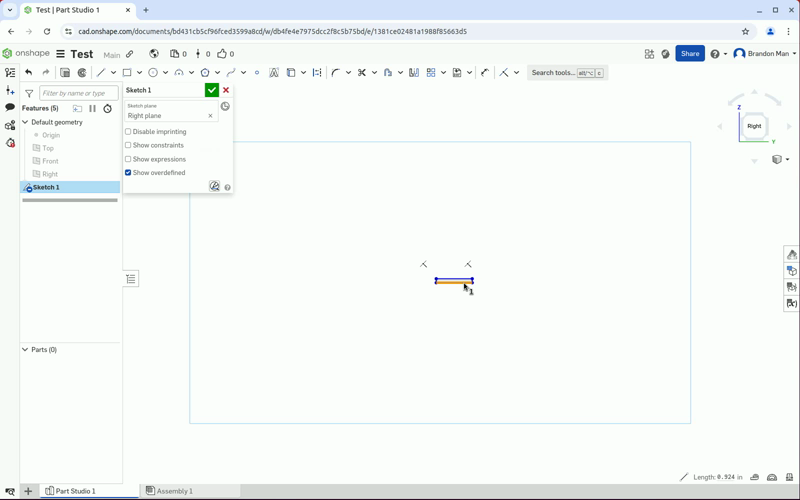
scroll(-6)
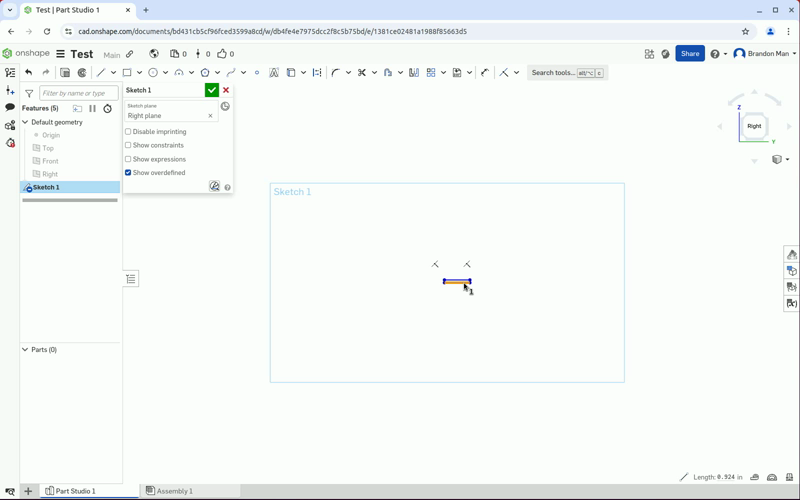
scroll(-6)
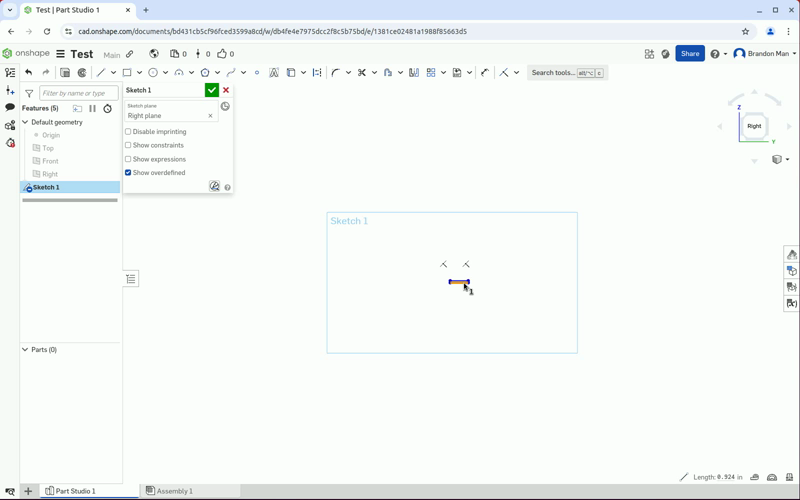
scroll(-6)
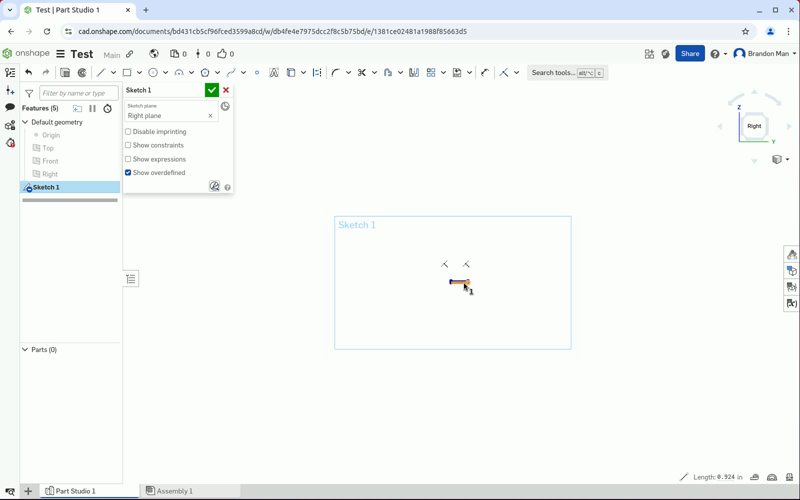
scroll(-6)
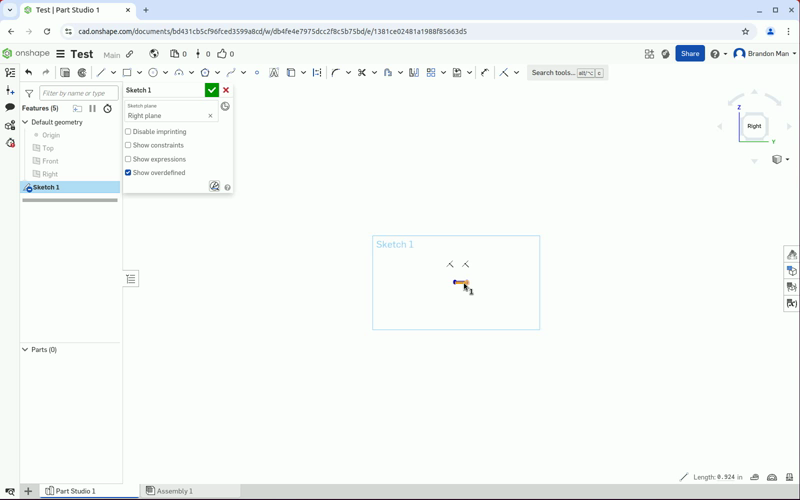
scroll(-6)
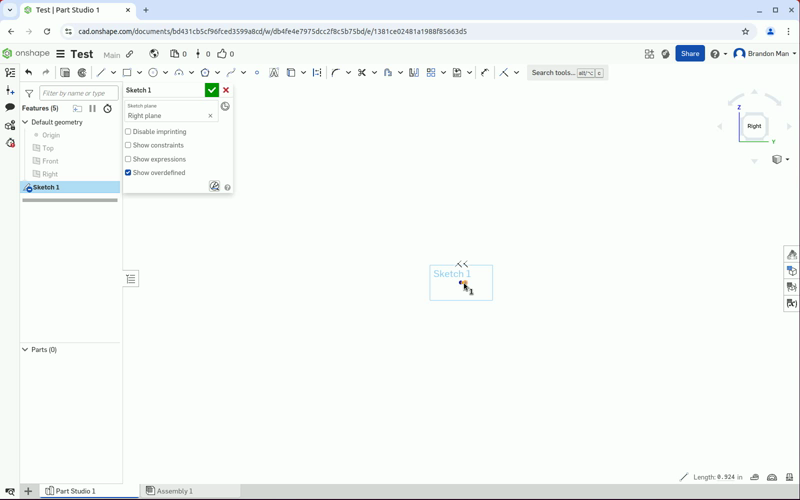
mouse_move(73, 352)
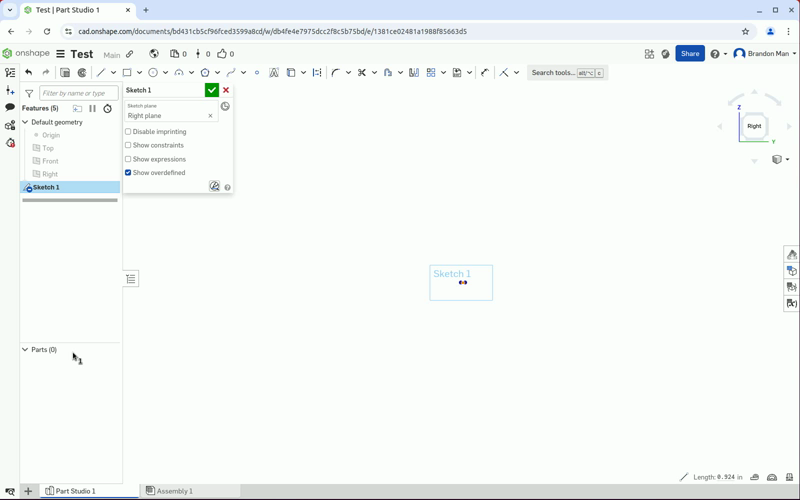
key(shift+y)
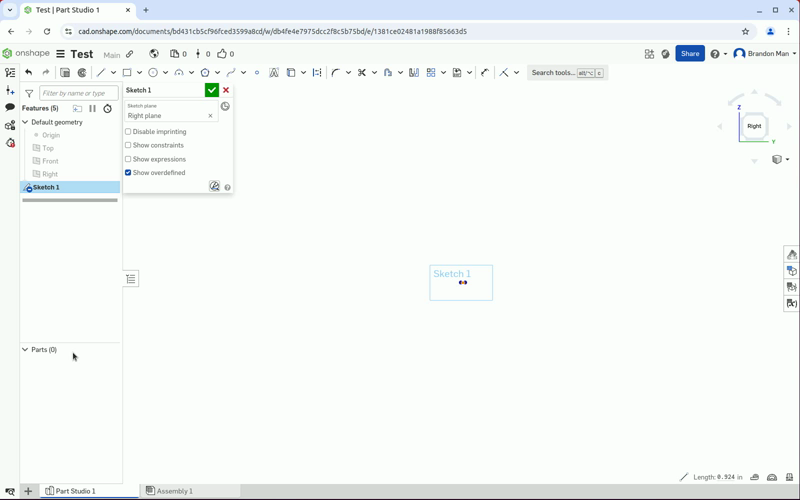
key(shift+e)
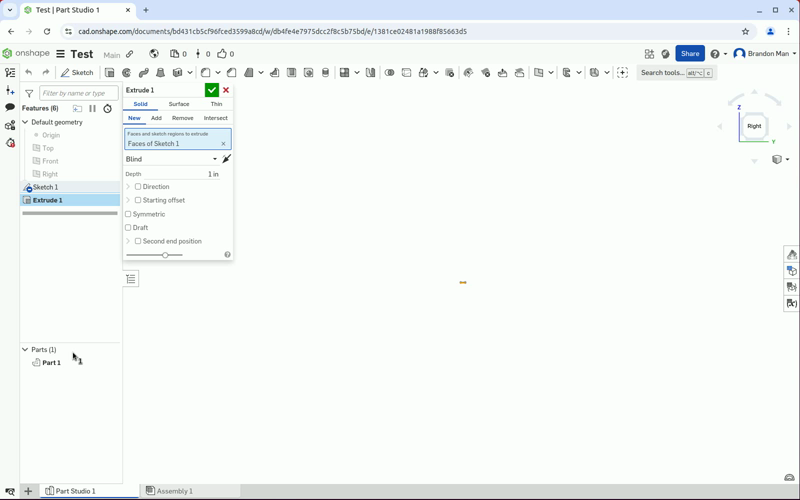
mouse_move(143, 106)
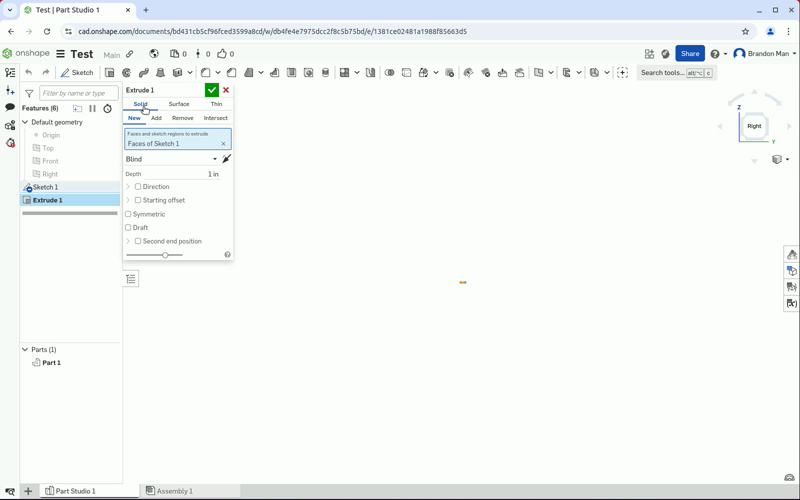
click(143, 106)
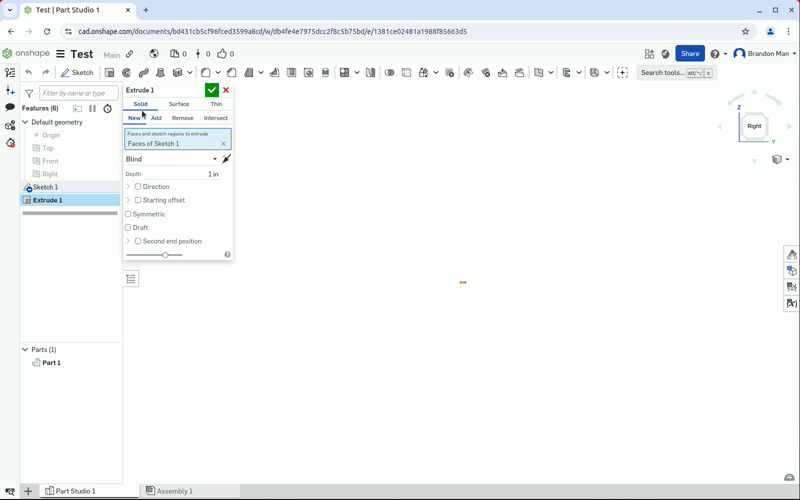
mouse_move(137, 120)
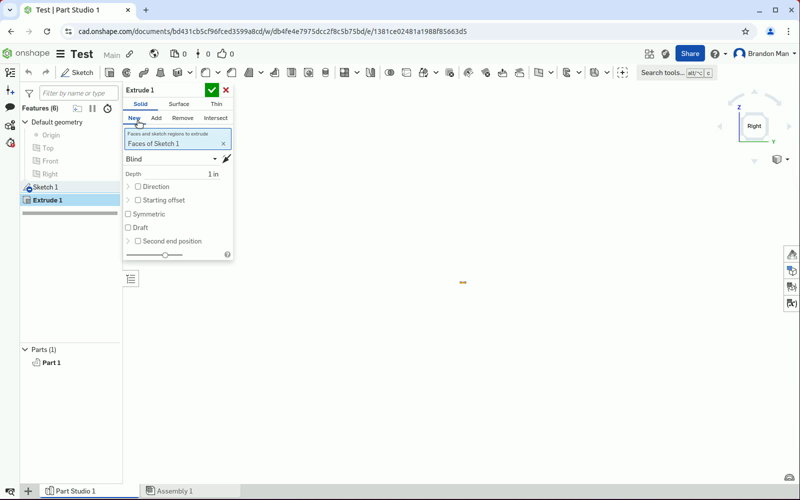
click(137, 120)
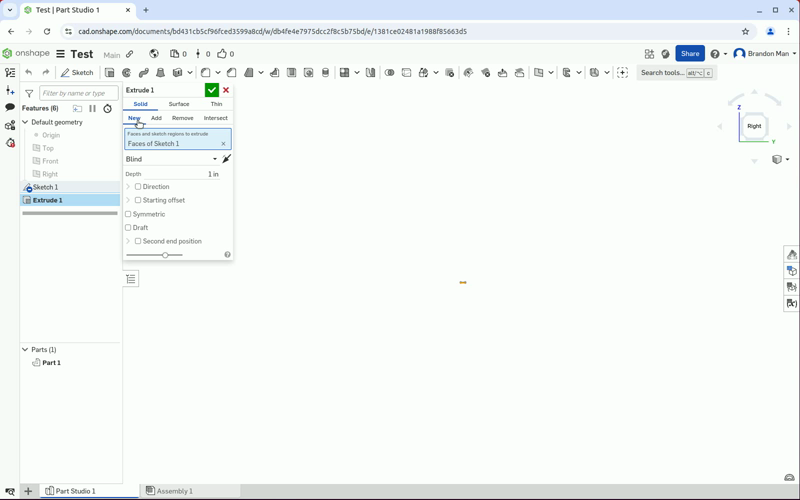
key(tab, 4)
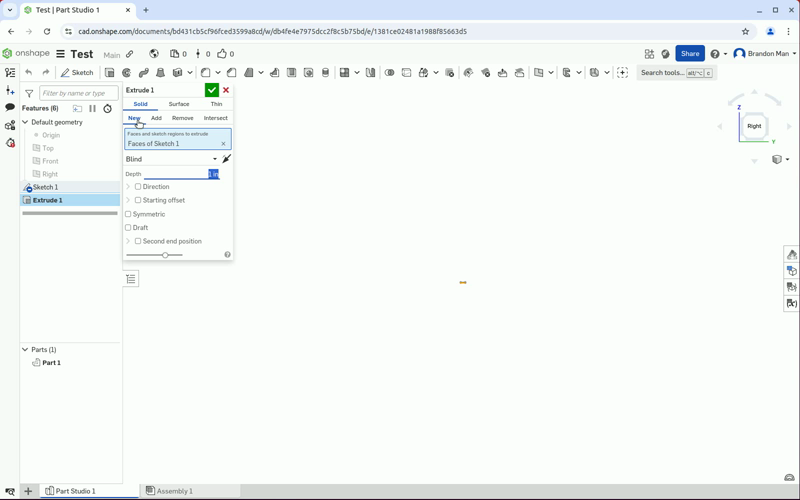
text(19.738)
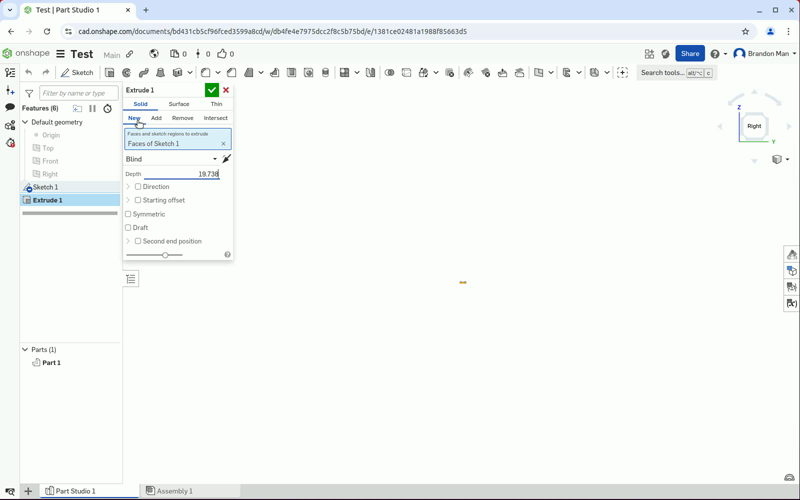
key(enter)
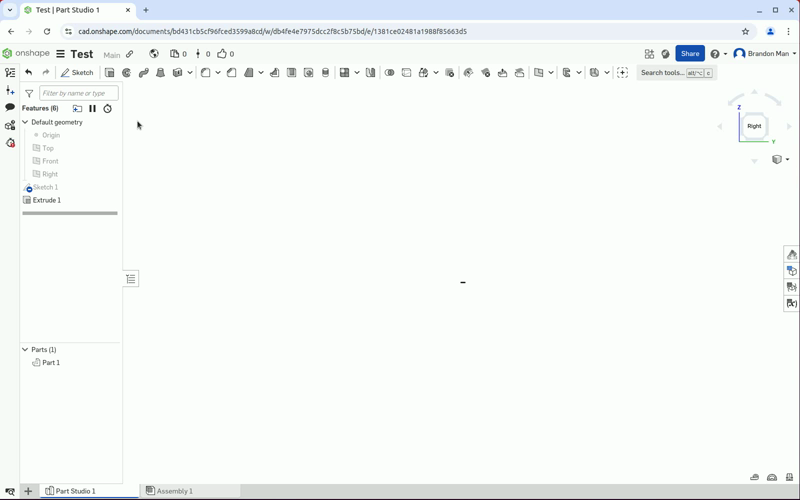
key(shift+h)
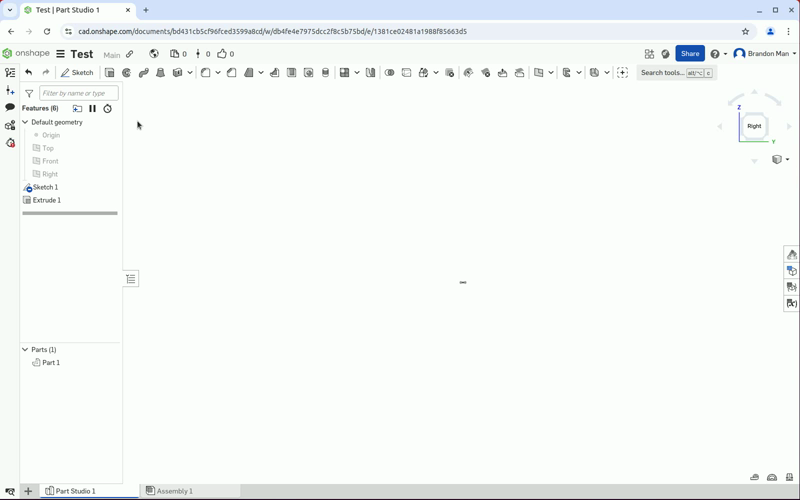
key(shift+h)
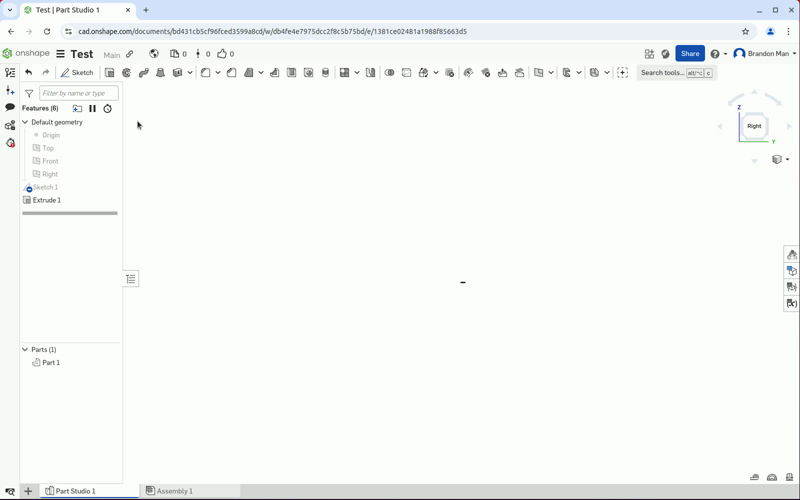
mouse_move(73, 189)
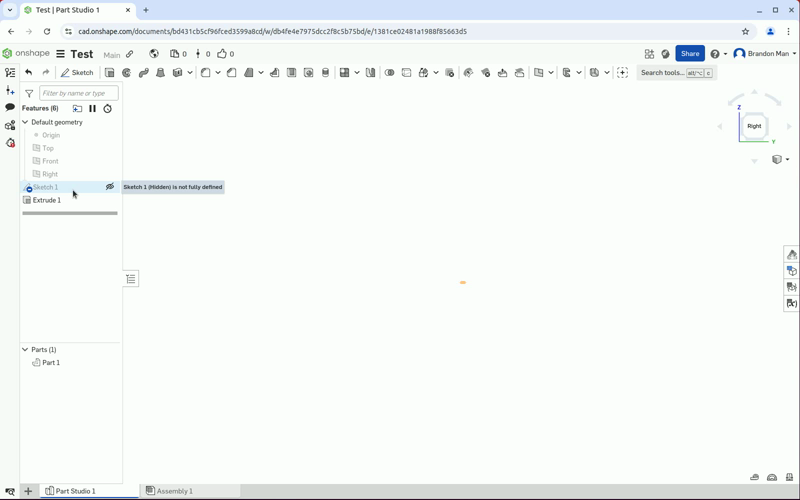
click(73, 189)
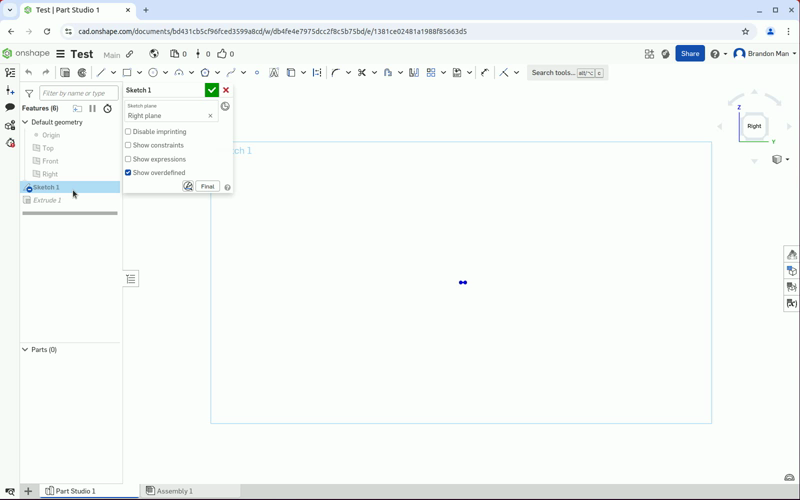
mouse_move(229, 92)
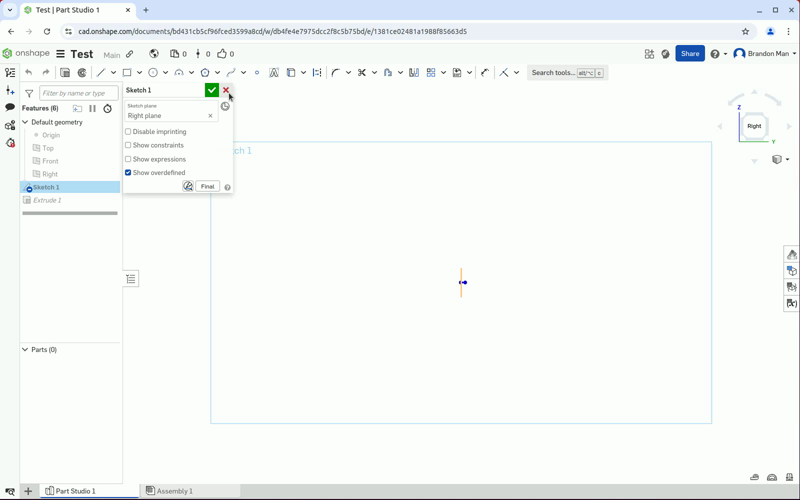
click(229, 92)
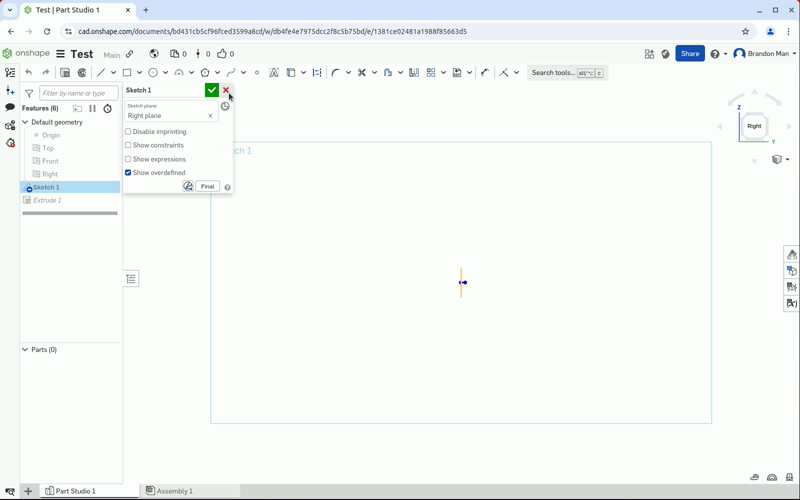
key(shift+s)
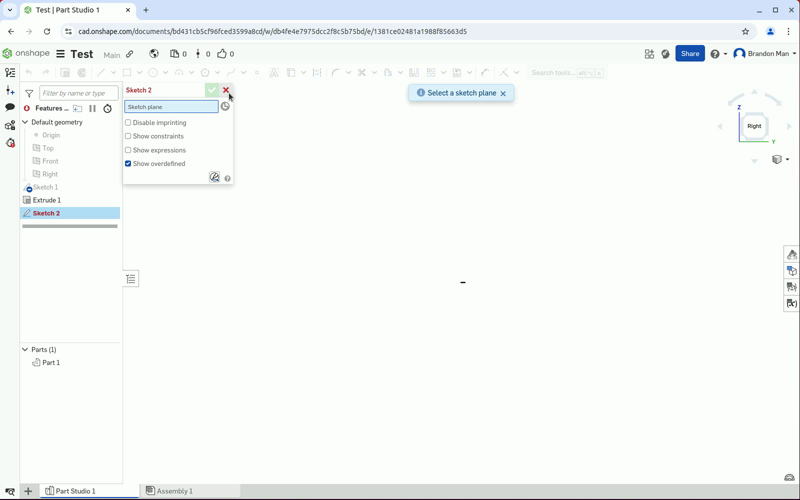
mouse_move(73, 176)
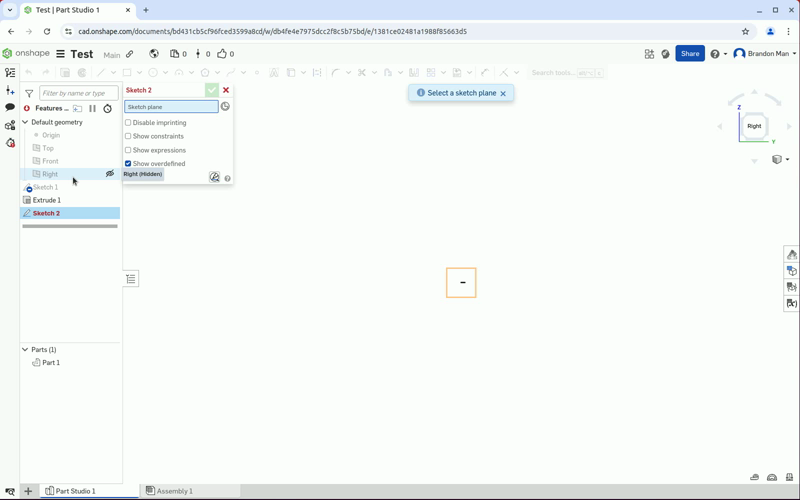
click(73, 176)
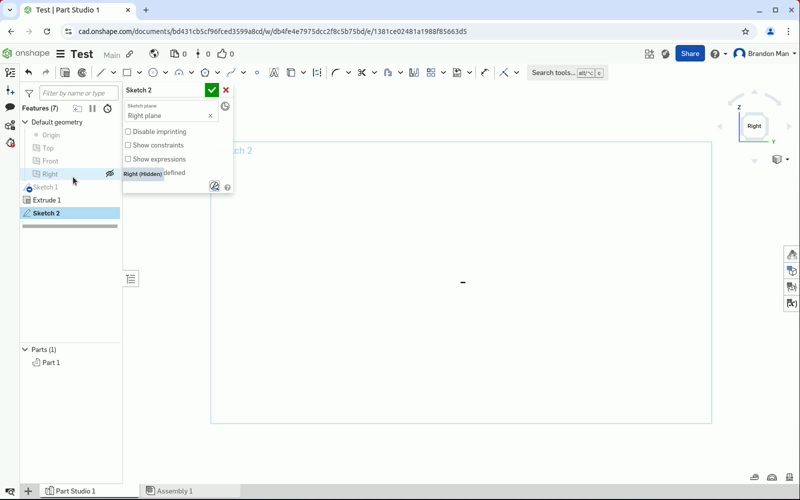
mouse_move(73, 352)
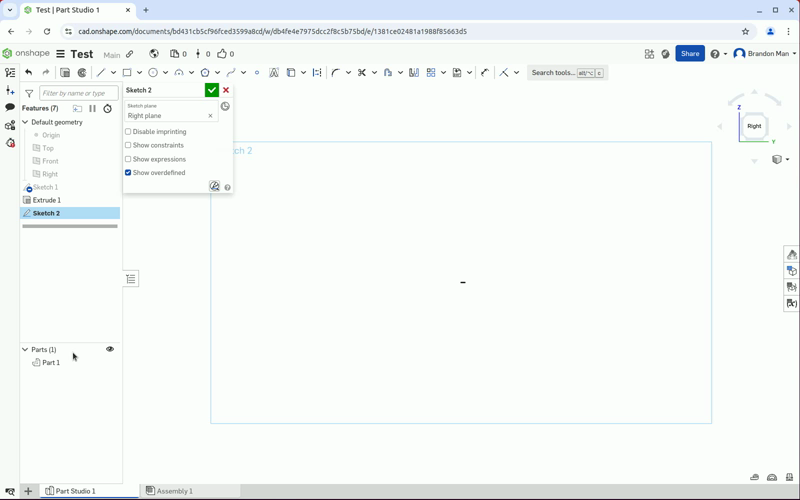
key(y)
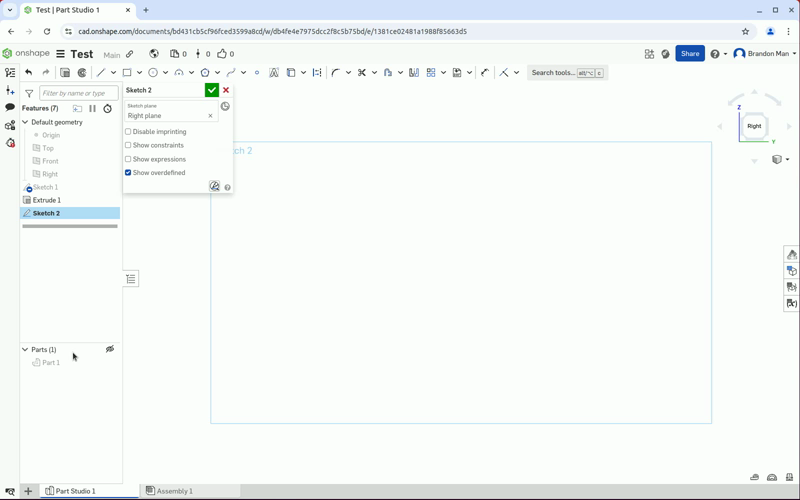
key(l)
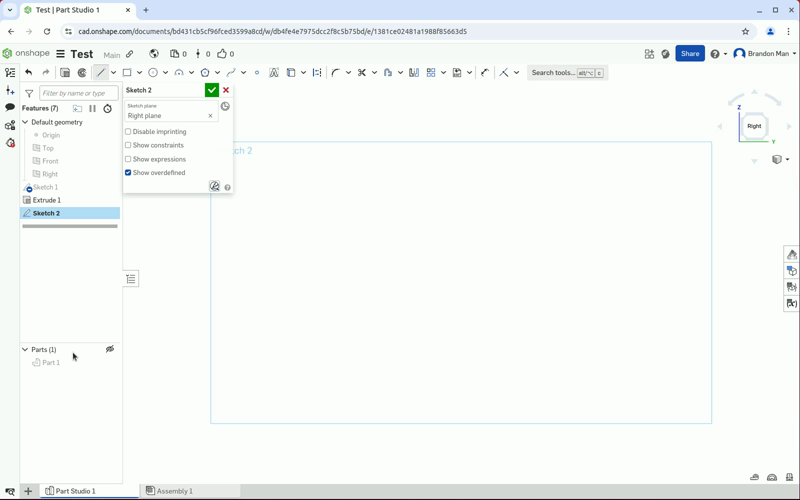
key_down(shift)
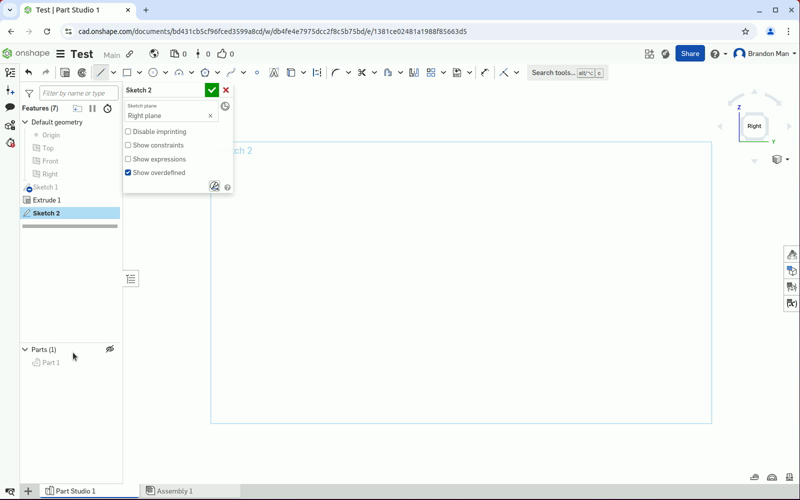
mouse_move(460, 281)
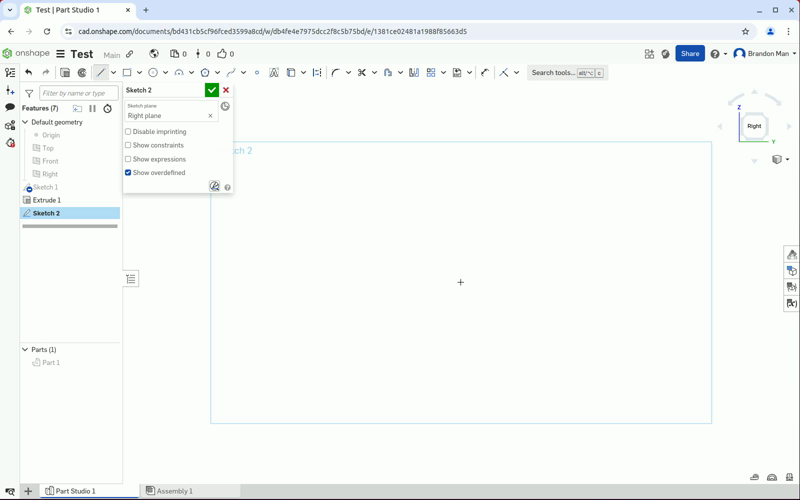
click(460, 281)
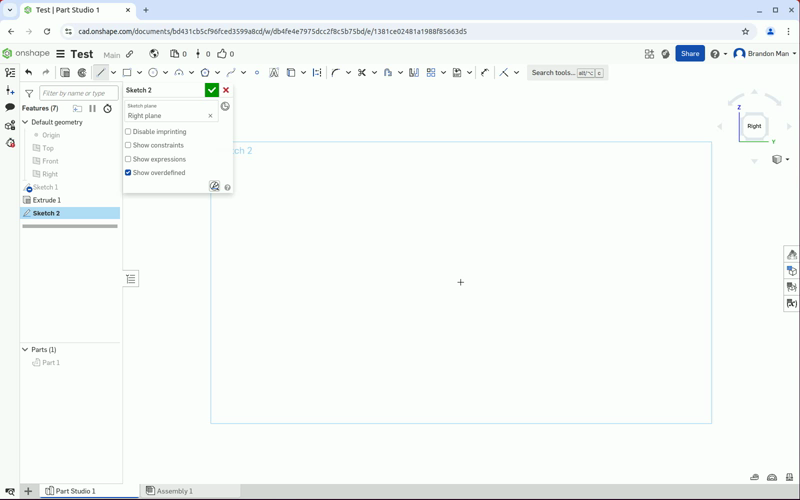
key_up(shift)
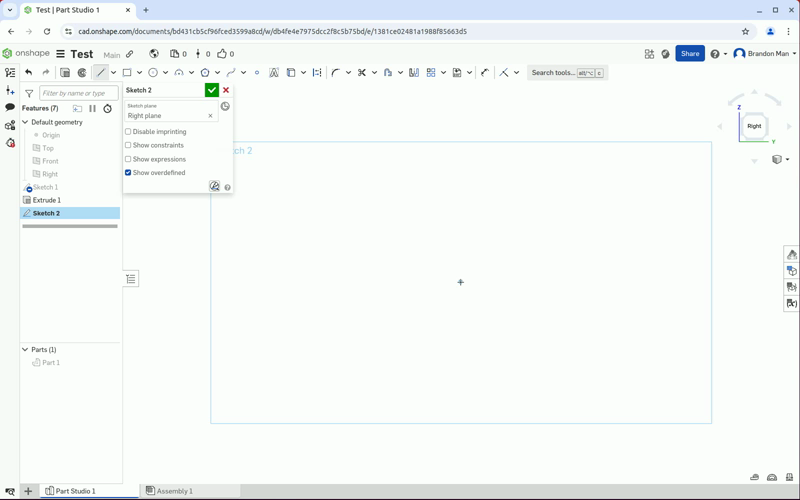
key_down(shift)
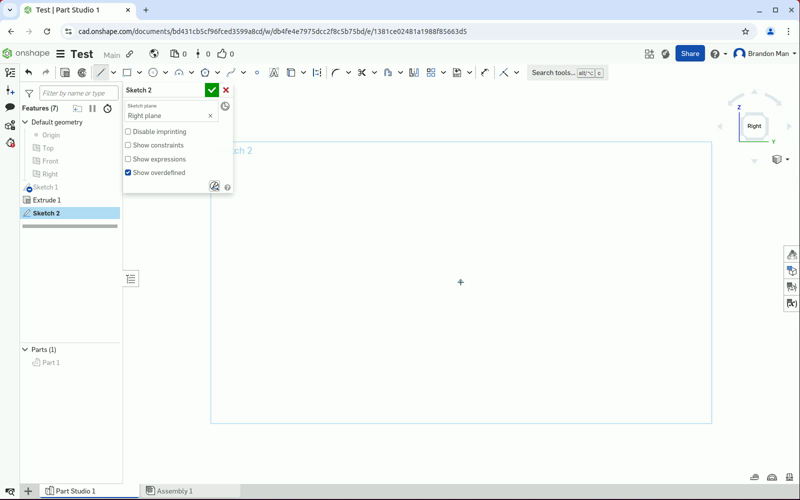
mouse_move(490, 281)
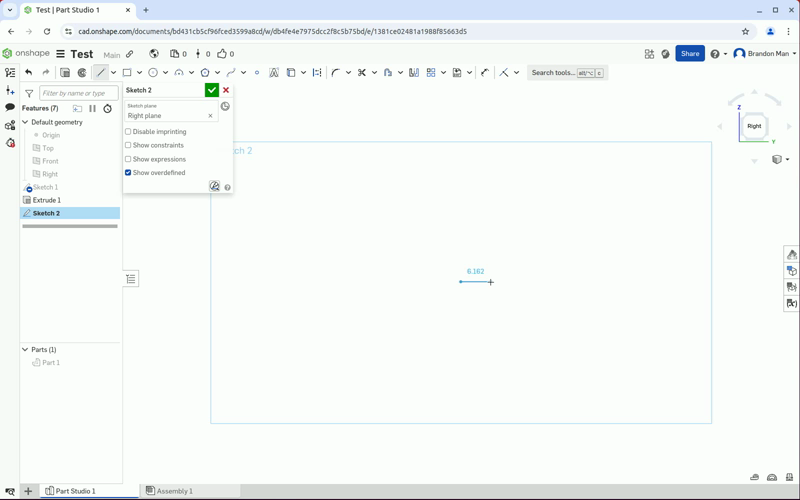
mouse_move(465, 281)
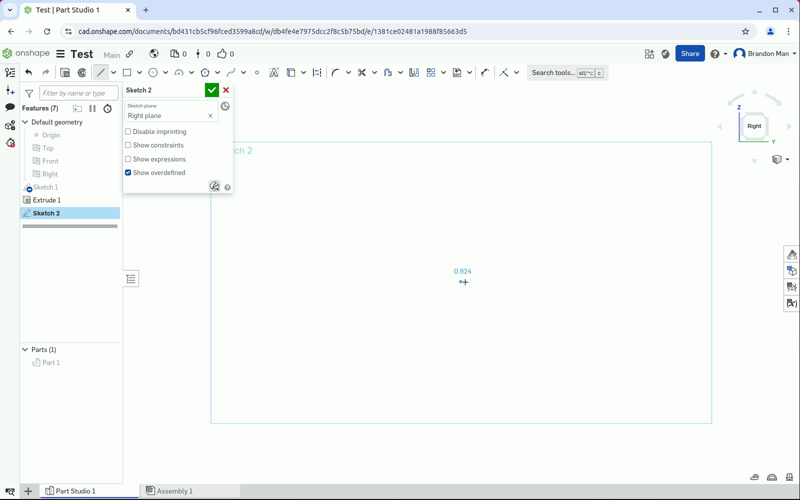
scroll(6)
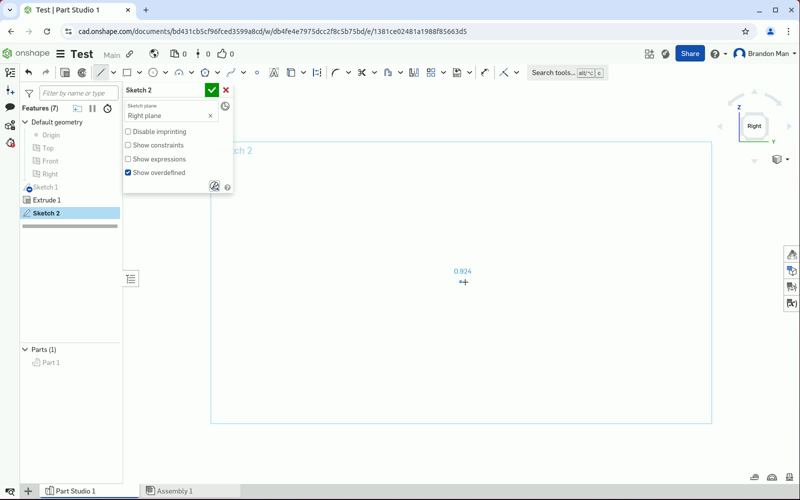
scroll(6)
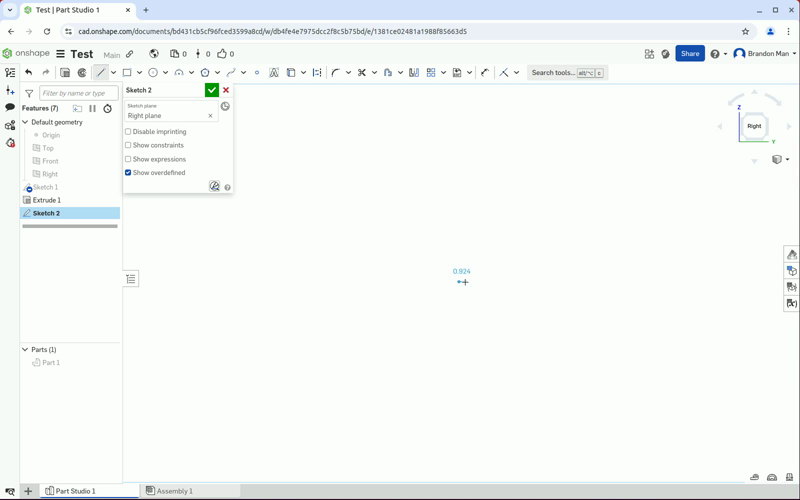
scroll(6)
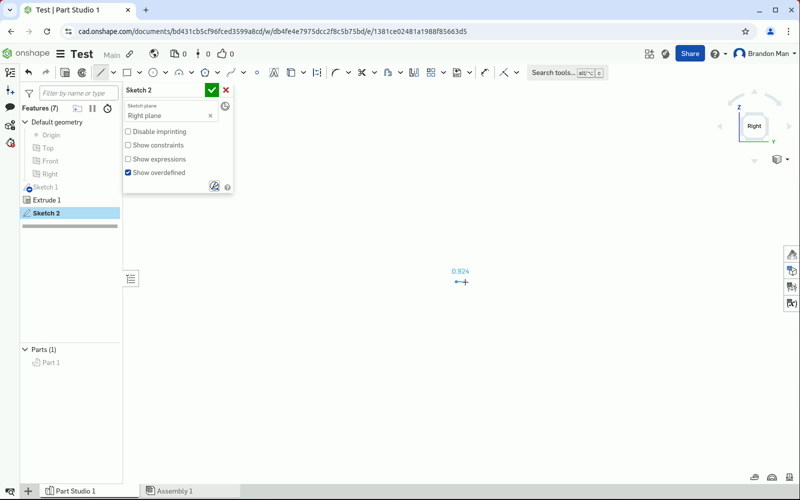
scroll(6)
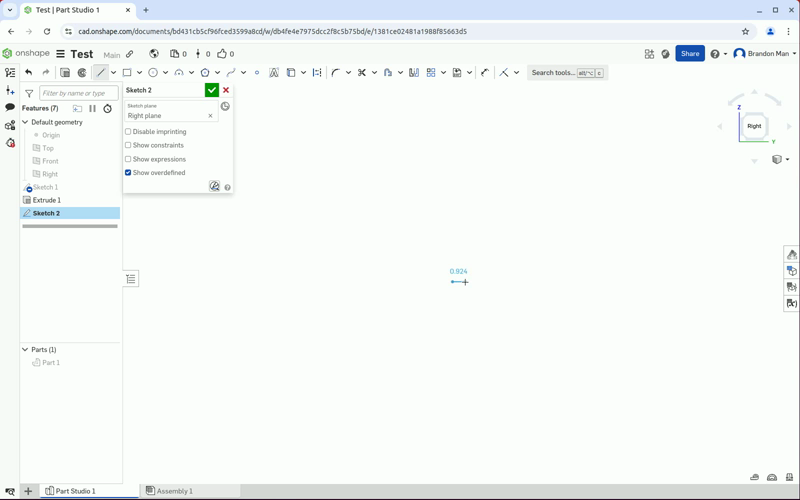
scroll(6)
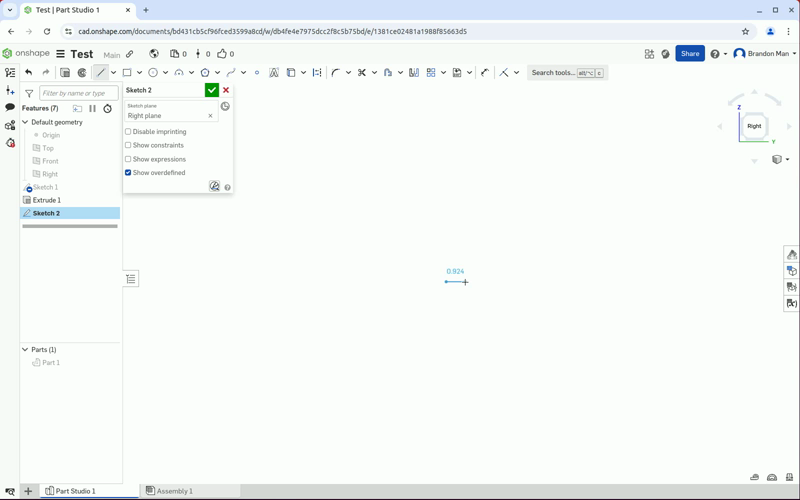
scroll(6)
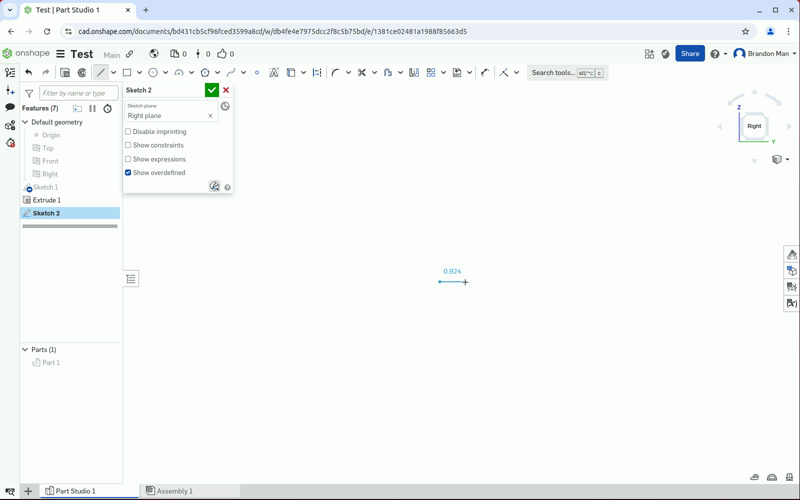
scroll(6)
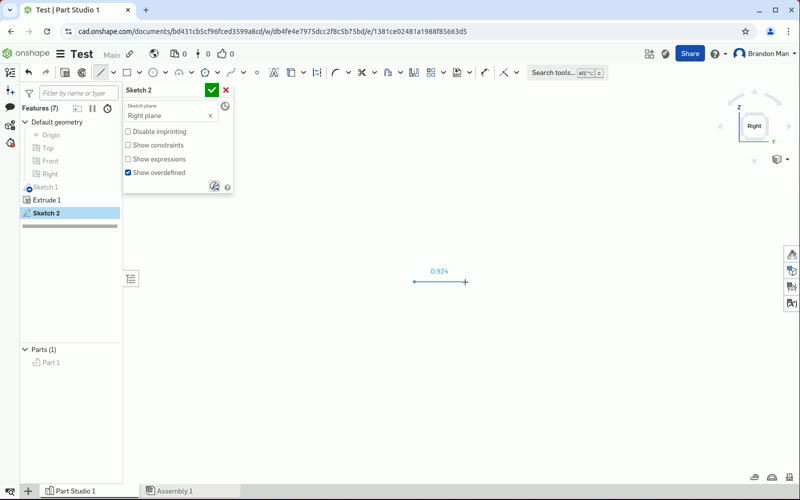
click(465, 281)
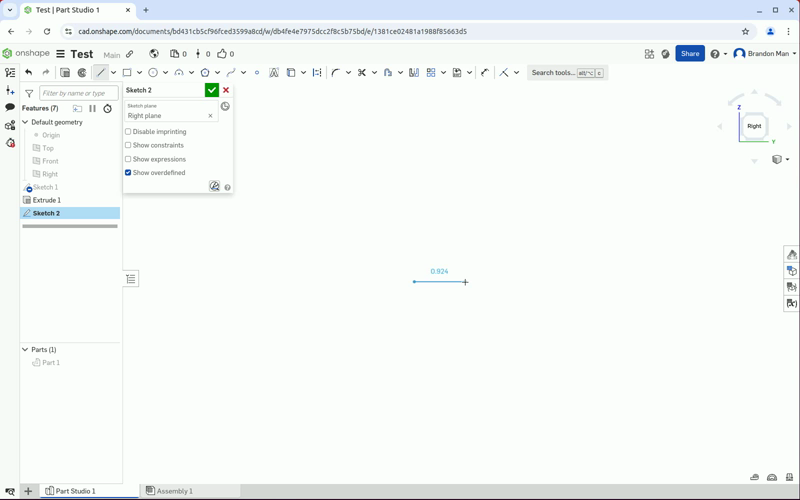
scroll(-6)
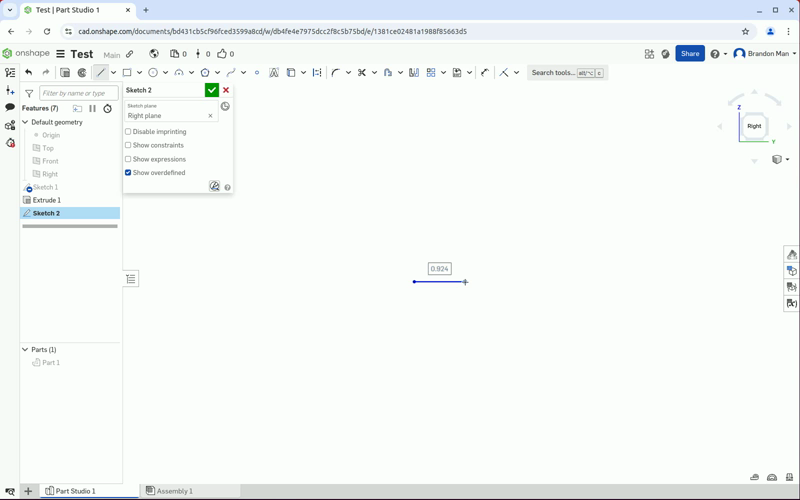
scroll(-6)
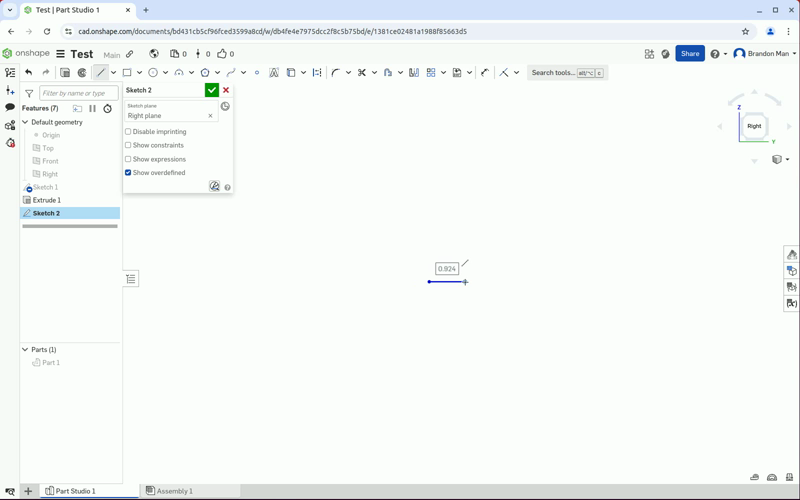
scroll(-6)
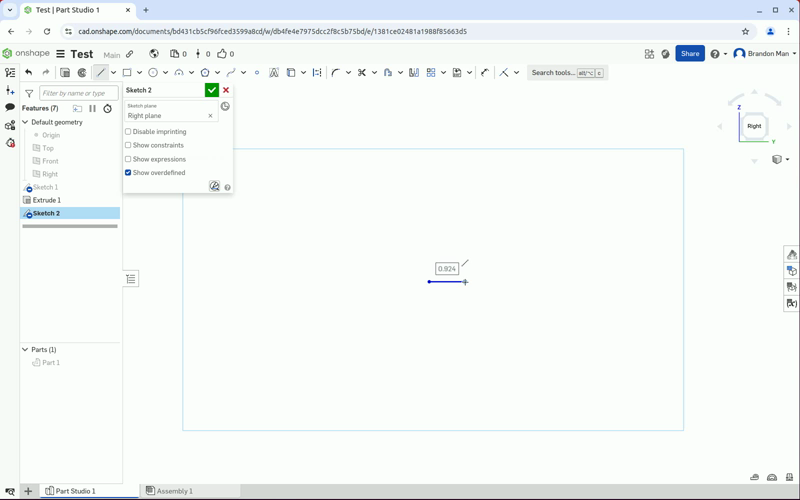
scroll(-6)
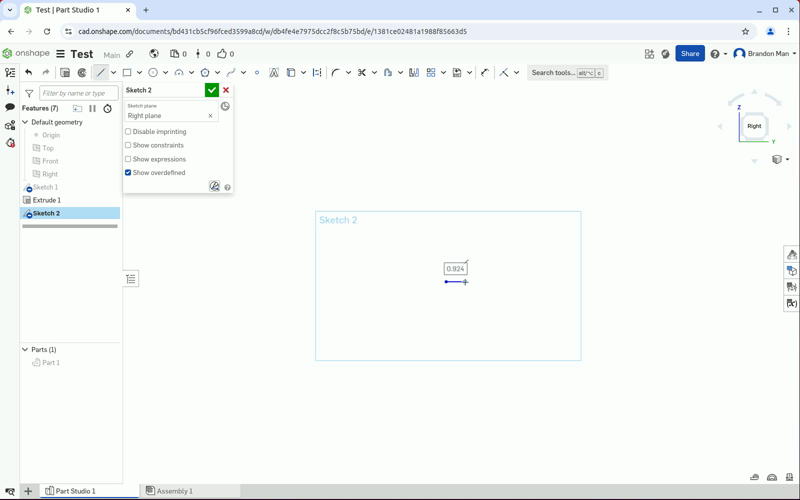
scroll(-6)
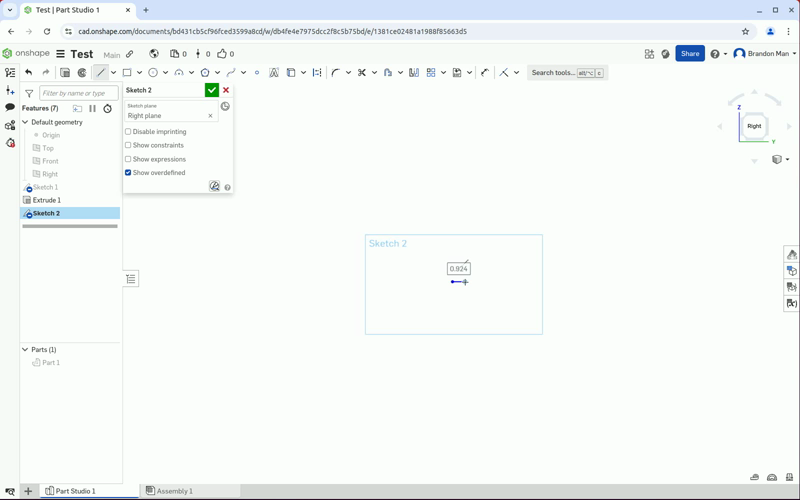
scroll(-6)
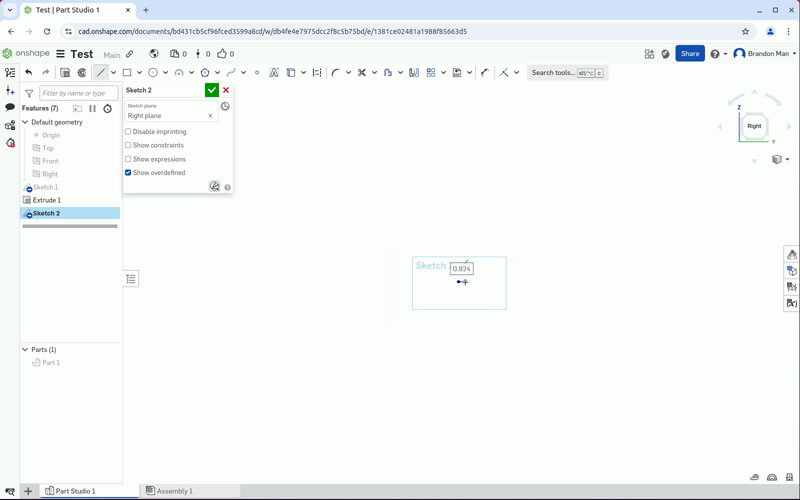
scroll(-6)
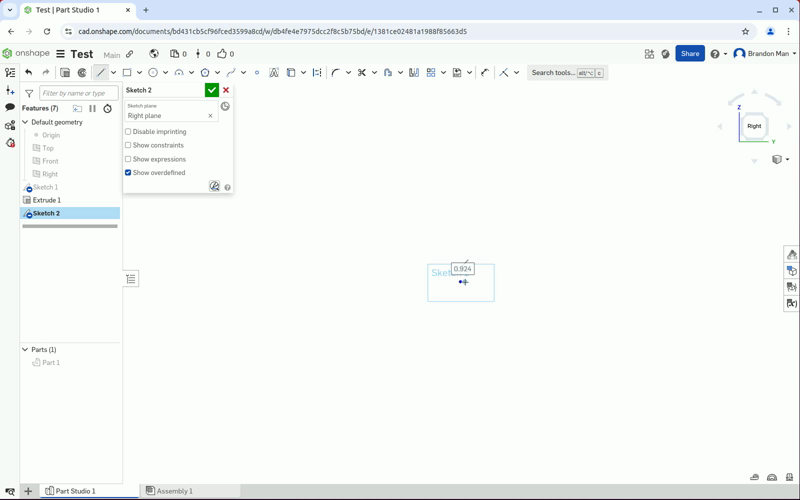
key_up(shift)
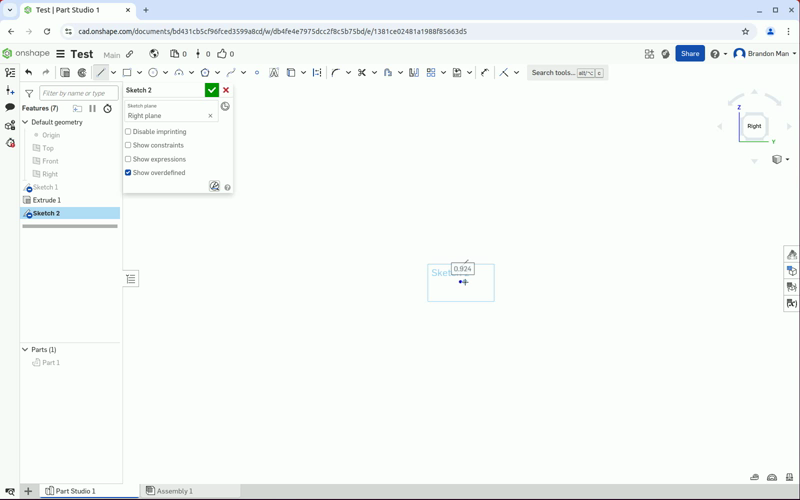
key_down(shift)
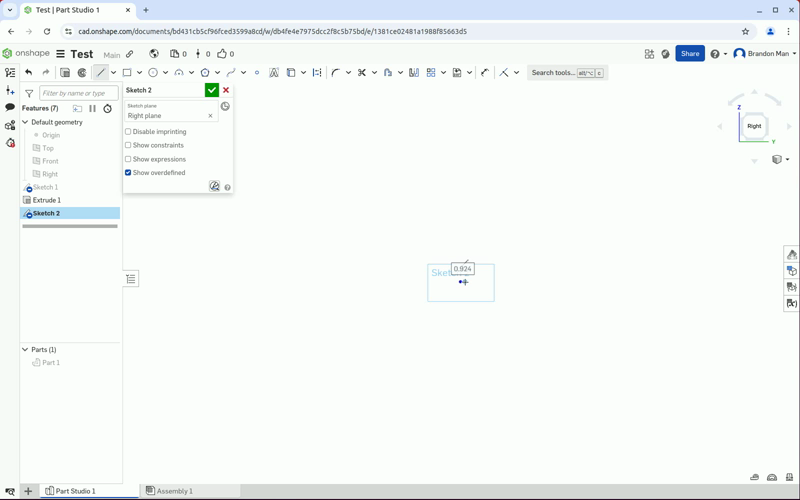
mouse_move(495, 281)
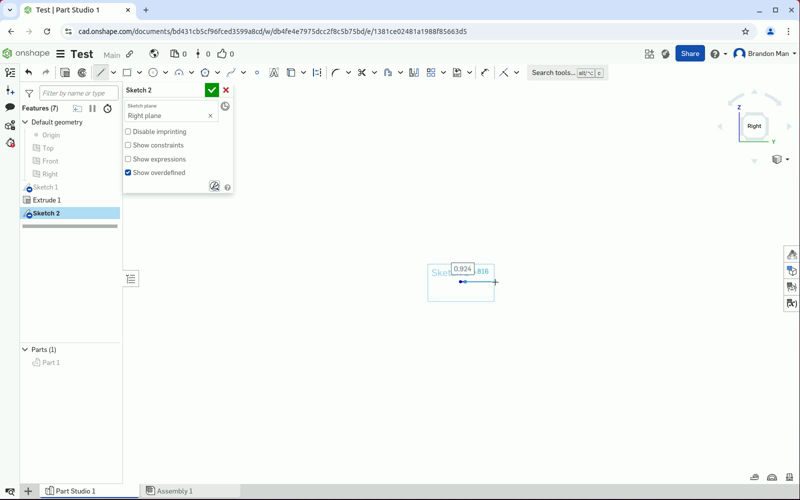
mouse_move(465, 280)
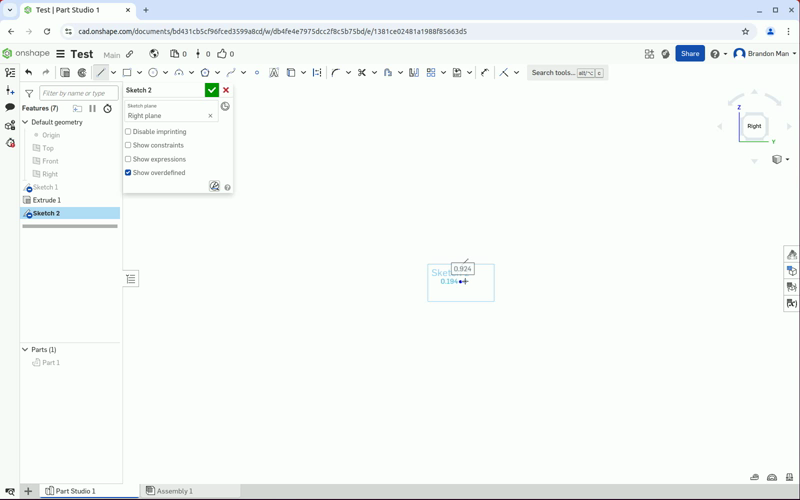
scroll(6)
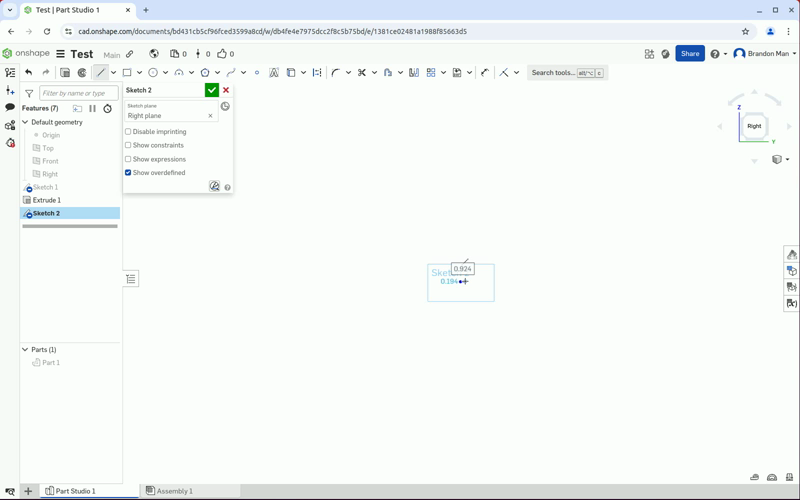
scroll(6)
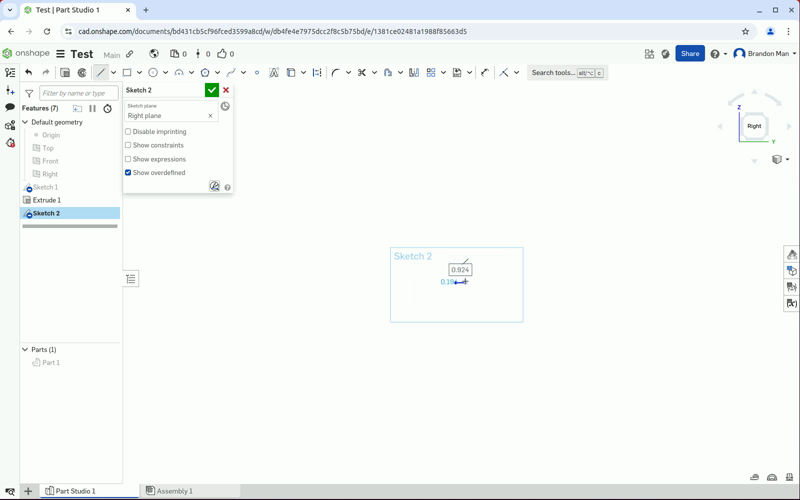
scroll(6)
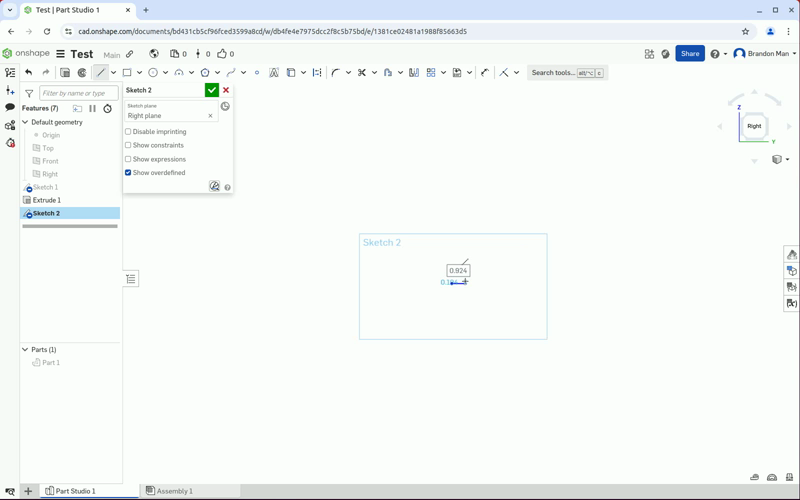
scroll(6)
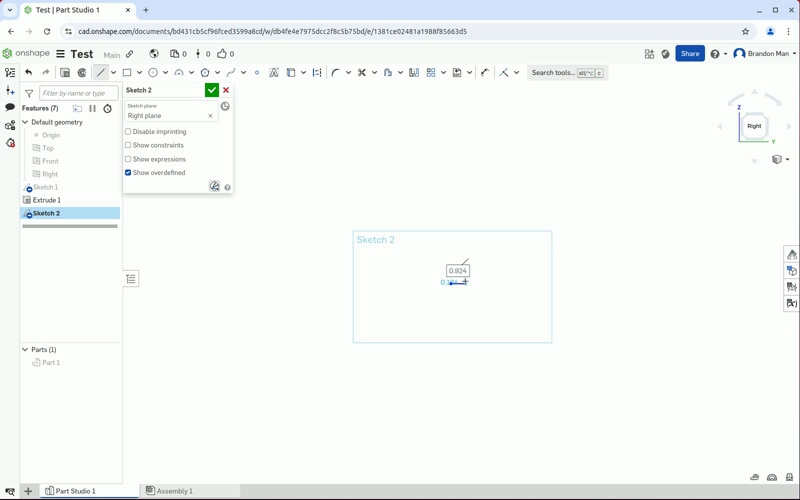
scroll(6)
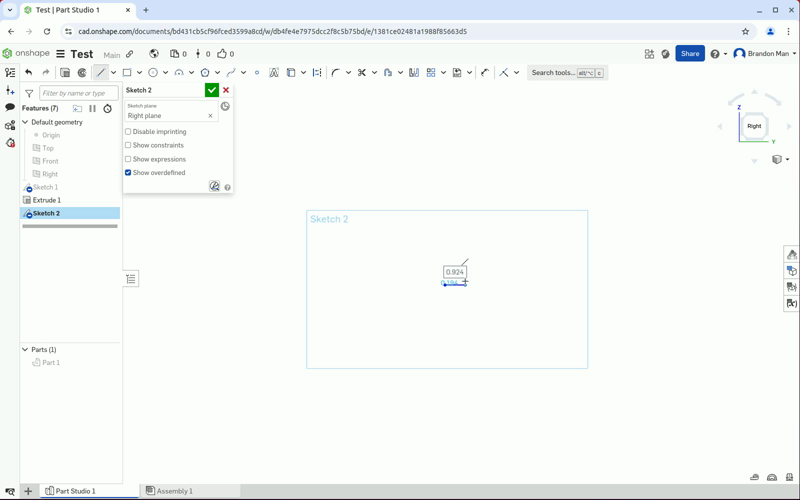
scroll(6)
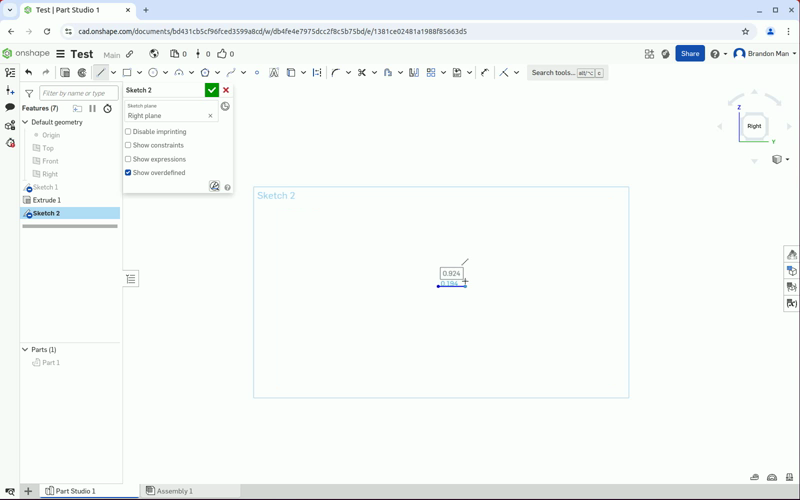
scroll(6)
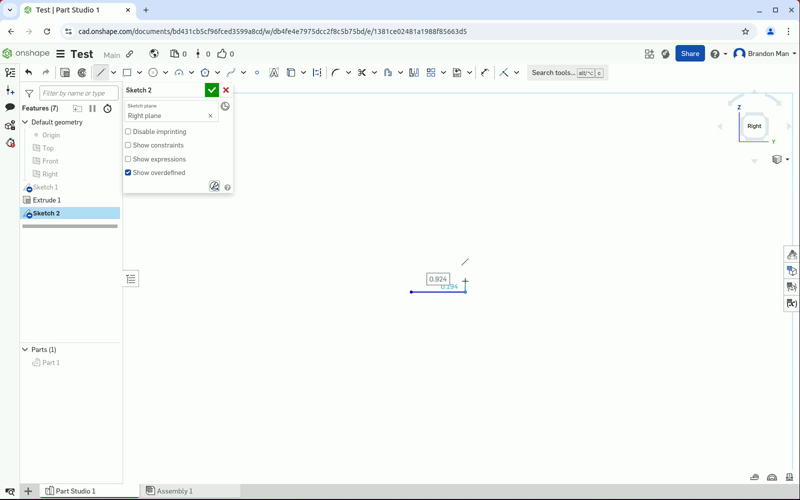
click(465, 280)
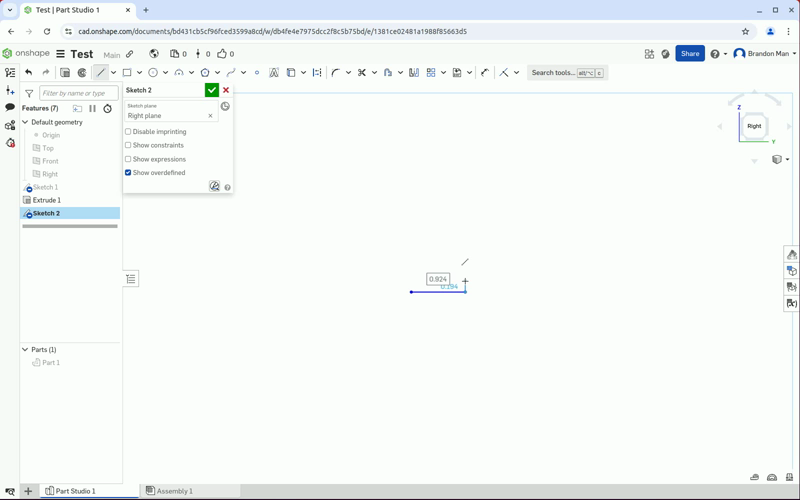
scroll(-6)
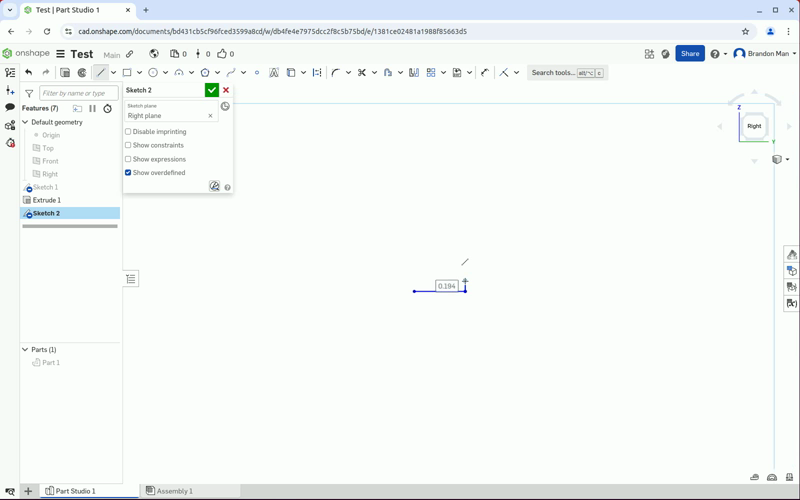
scroll(-6)
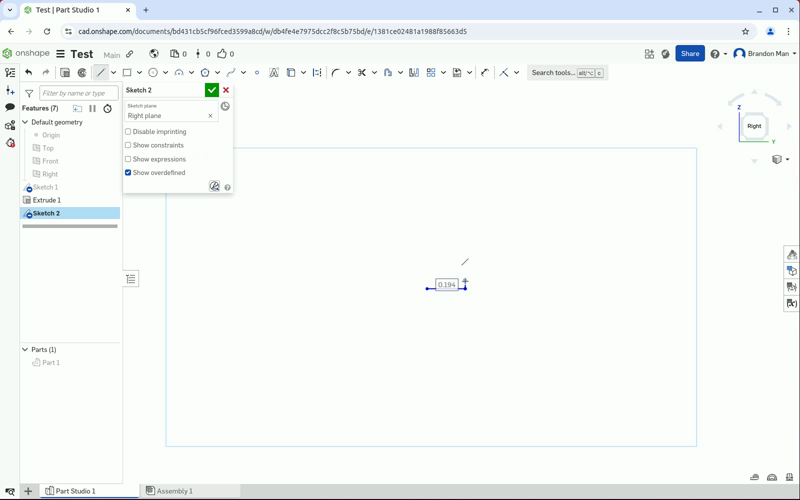
scroll(-6)
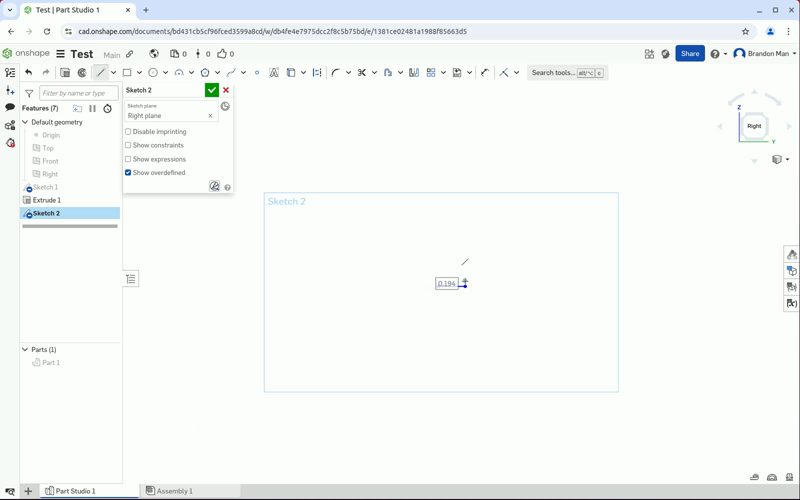
scroll(-6)
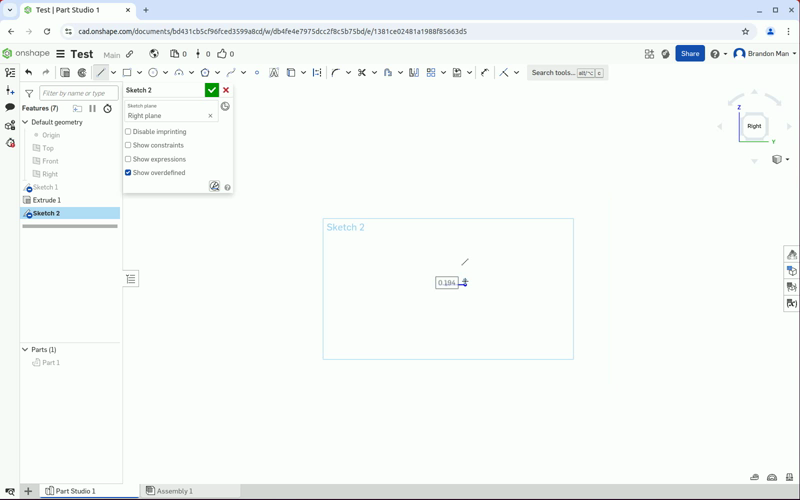
scroll(-6)
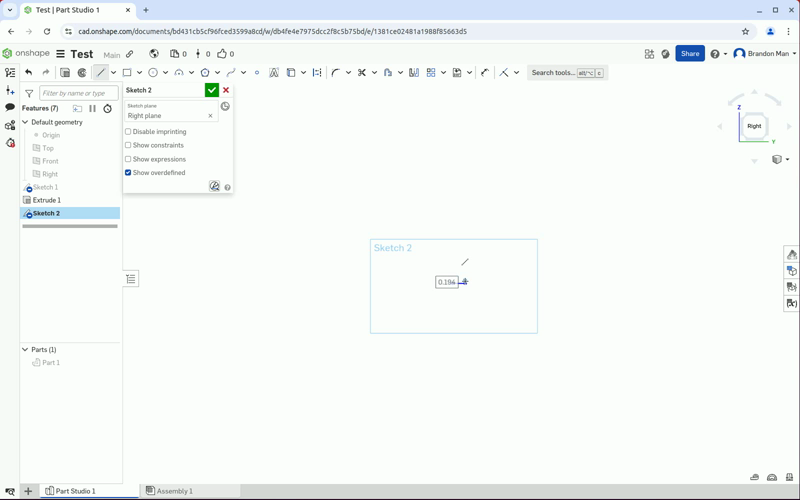
scroll(-6)
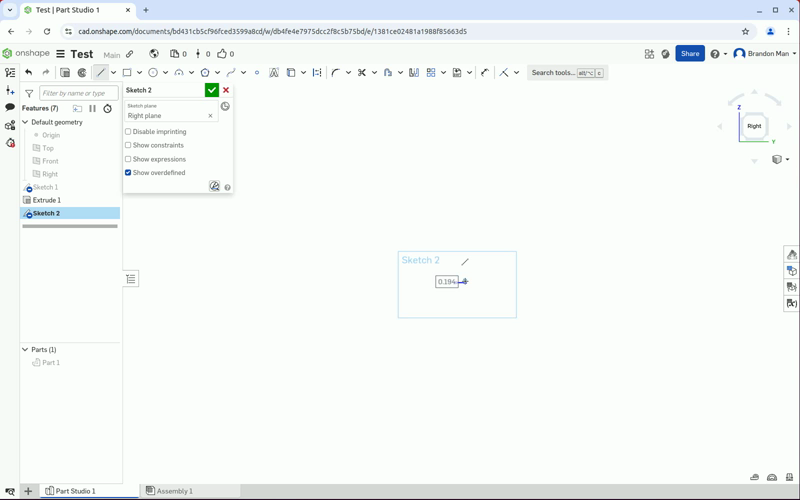
scroll(-6)
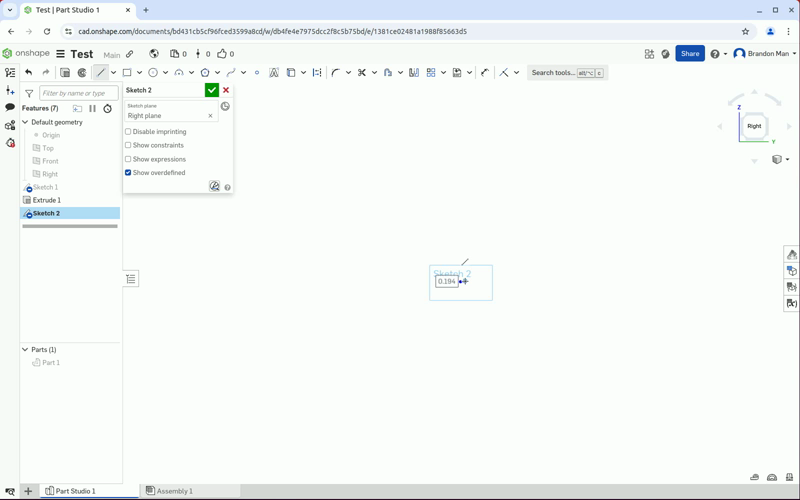
key_up(shift)
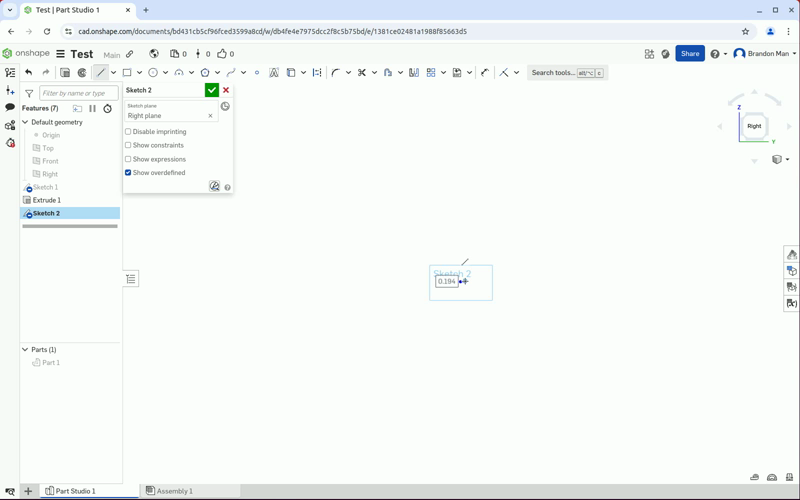
key_down(shift)
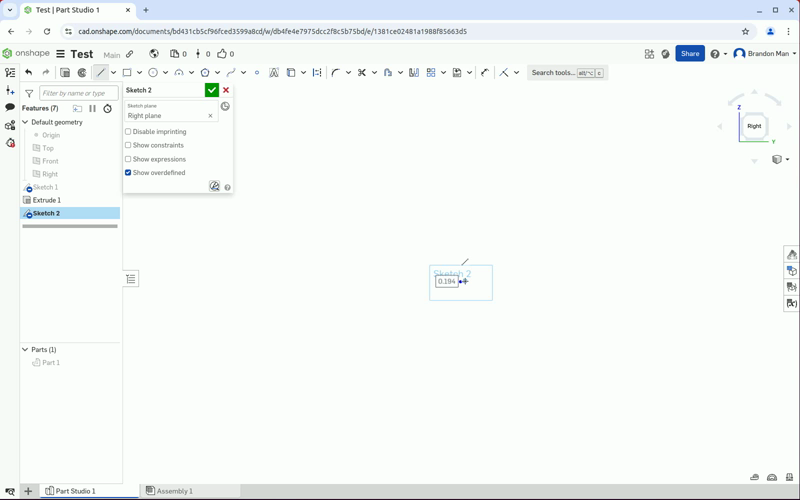
mouse_move(495, 280)
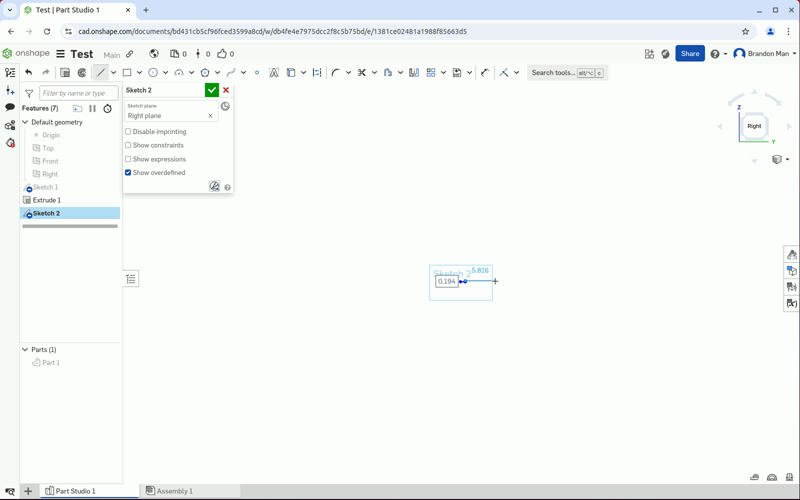
mouse_move(460, 280)
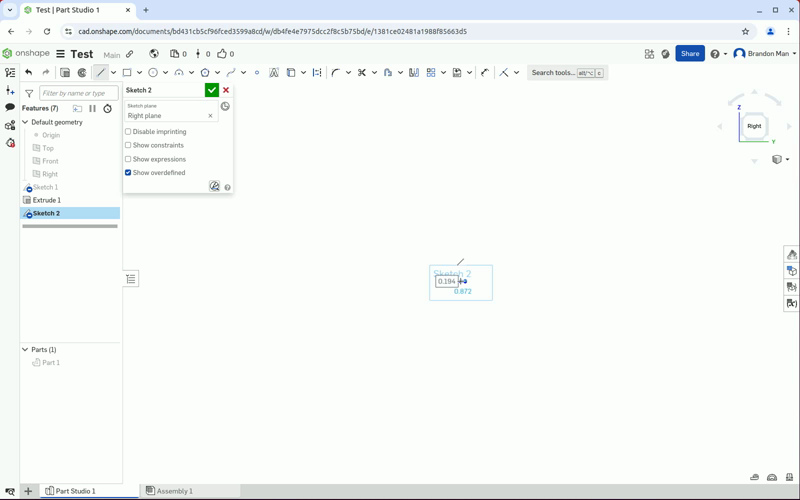
scroll(6)
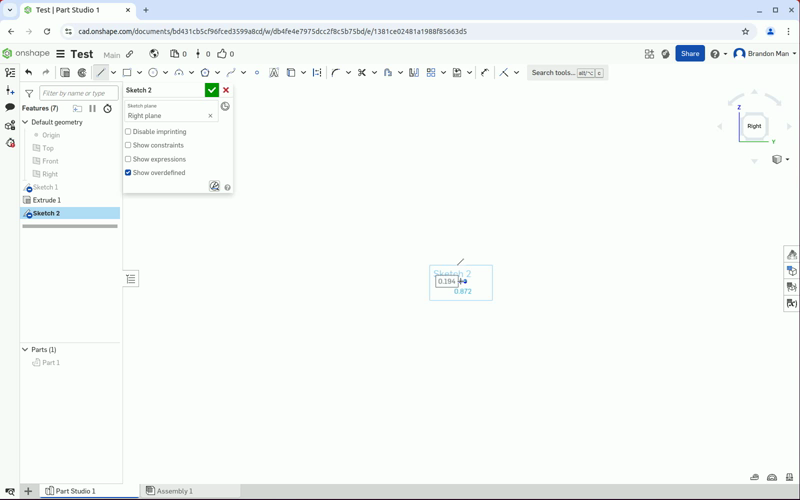
scroll(6)
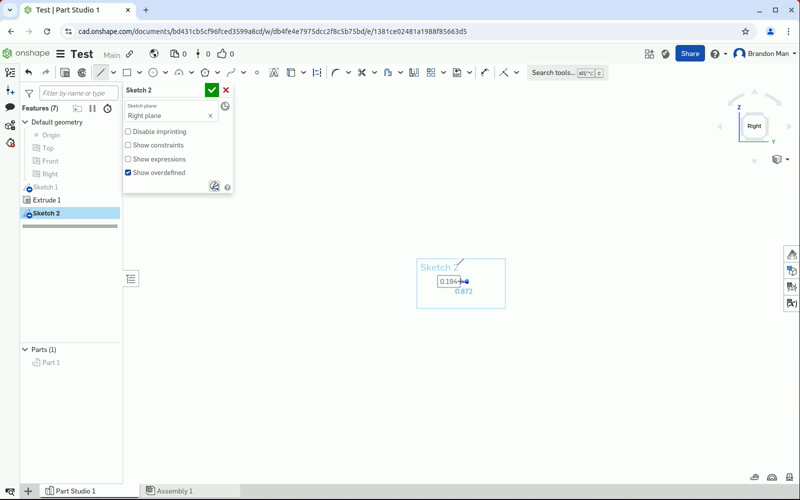
scroll(6)
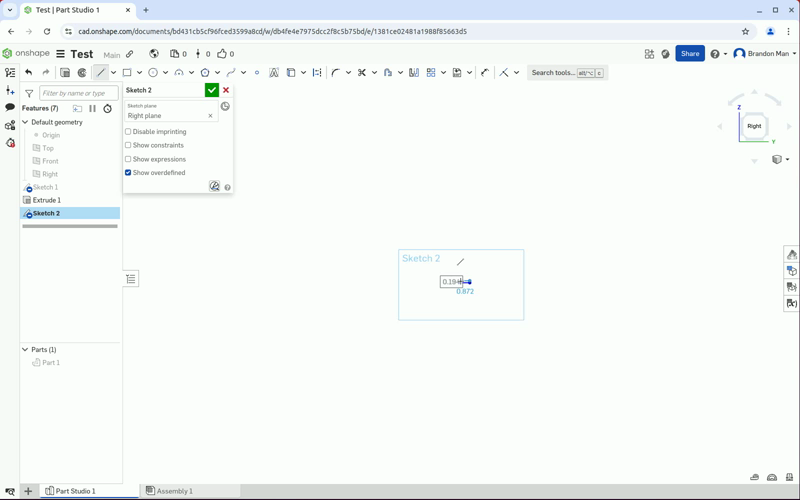
scroll(6)
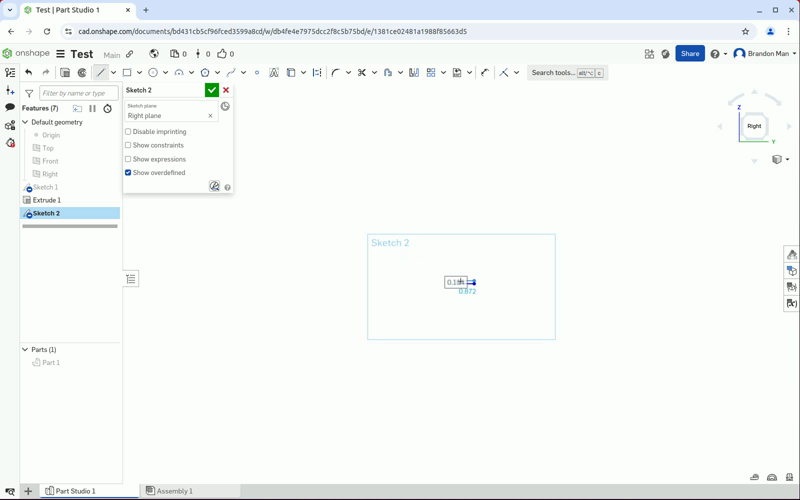
scroll(6)
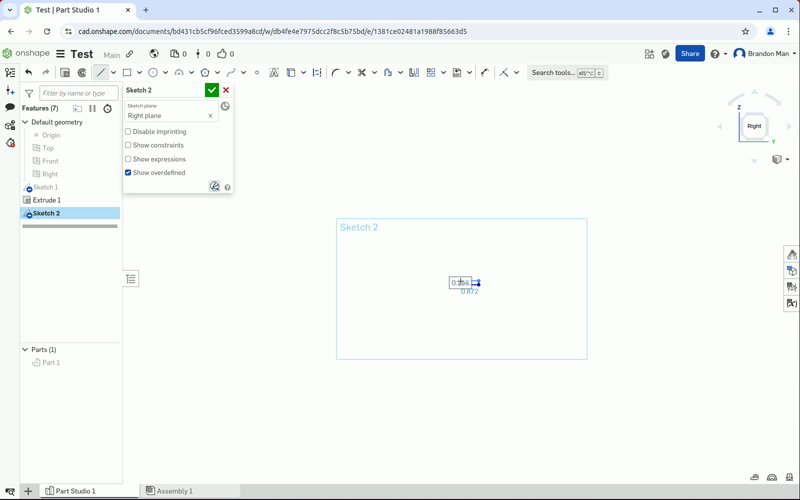
scroll(6)
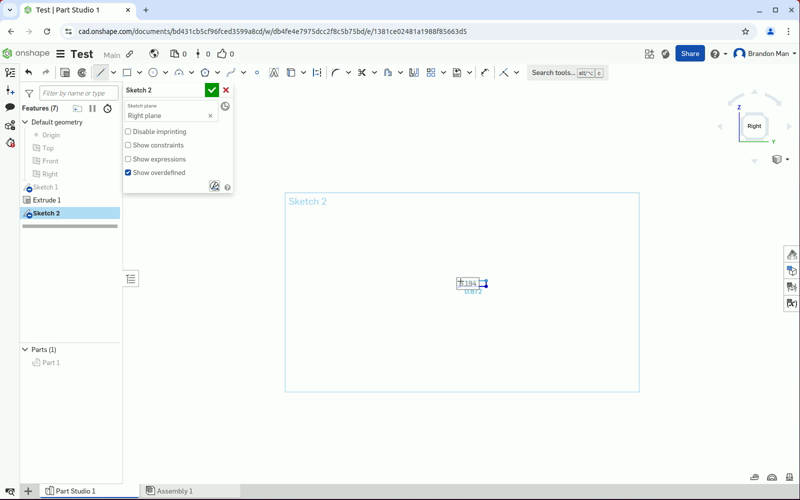
scroll(6)
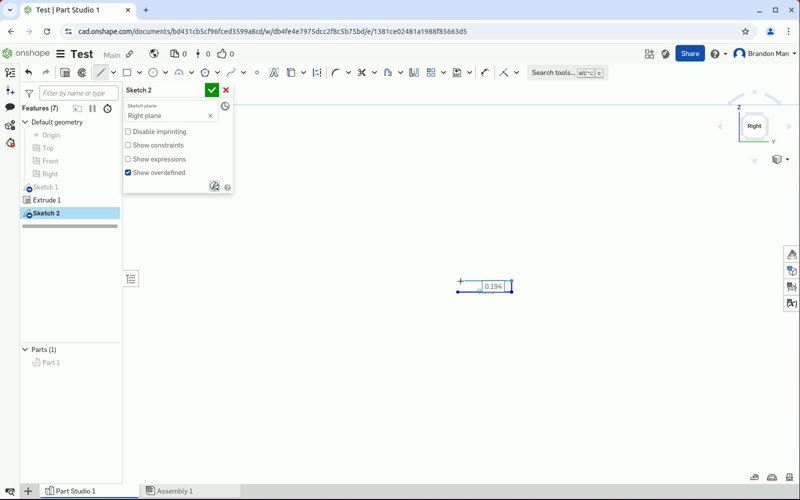
click(460, 280)
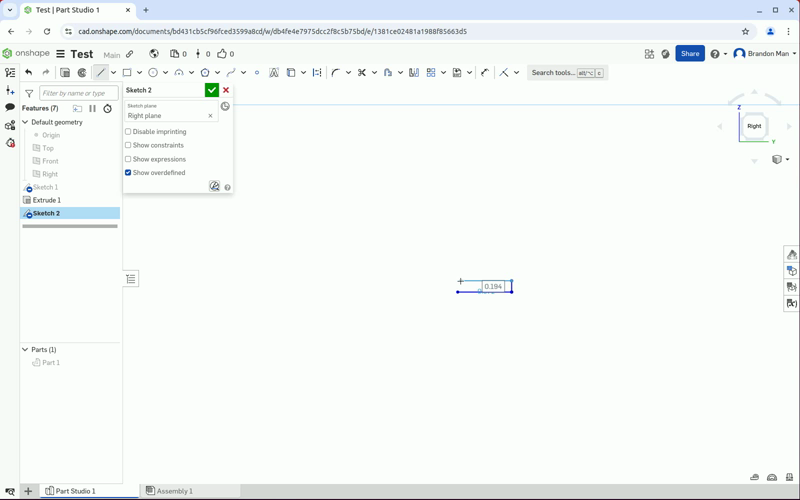
scroll(-6)
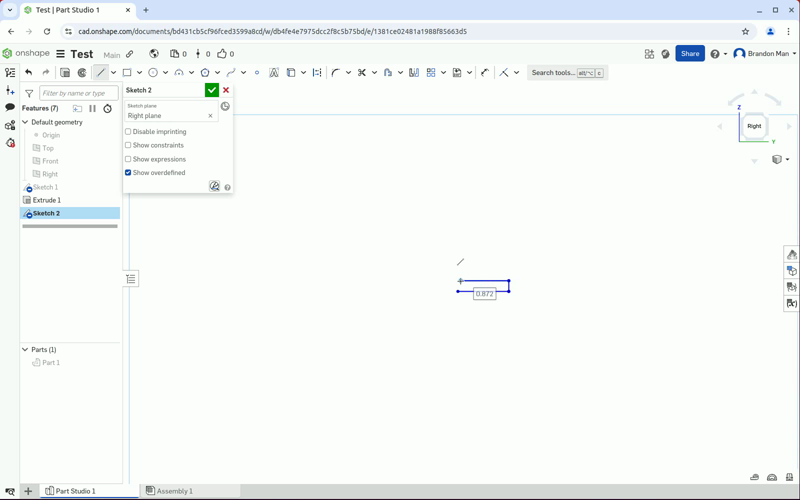
scroll(-6)
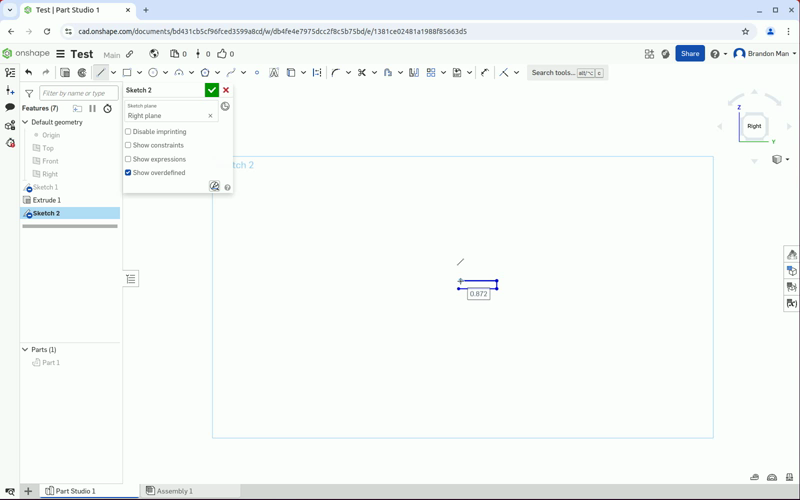
scroll(-6)
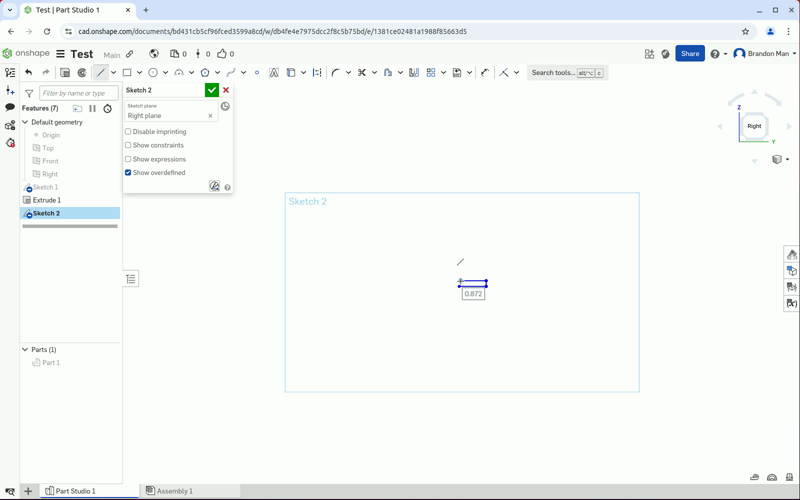
scroll(-6)
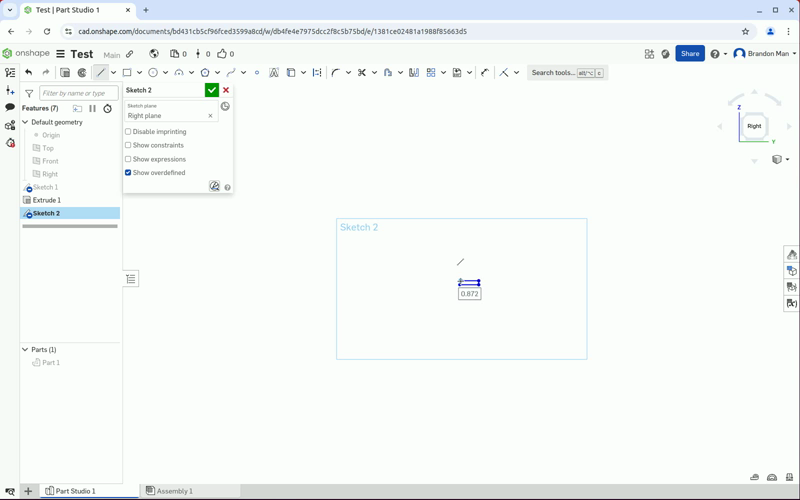
scroll(-6)
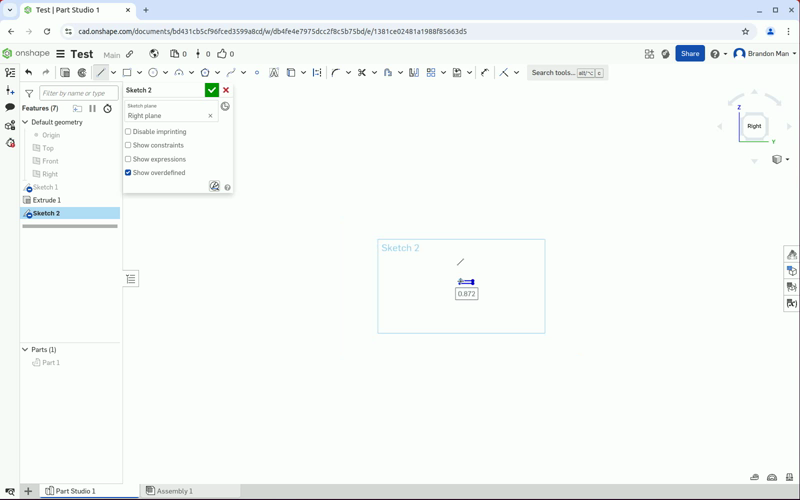
scroll(-6)
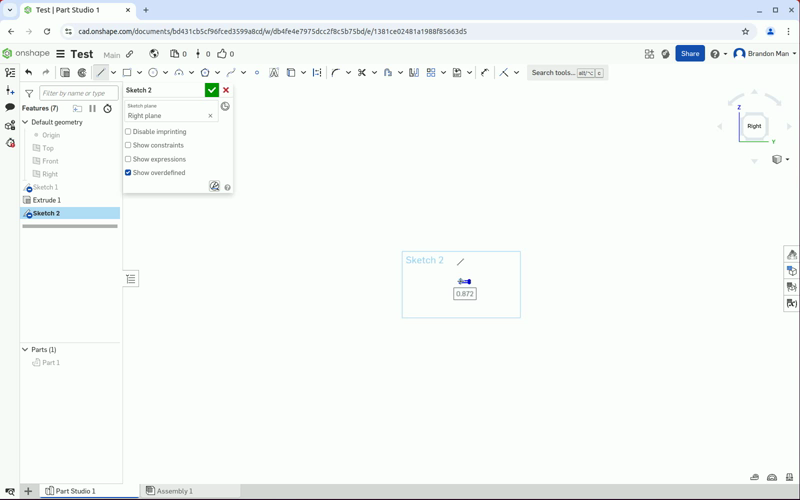
scroll(-6)
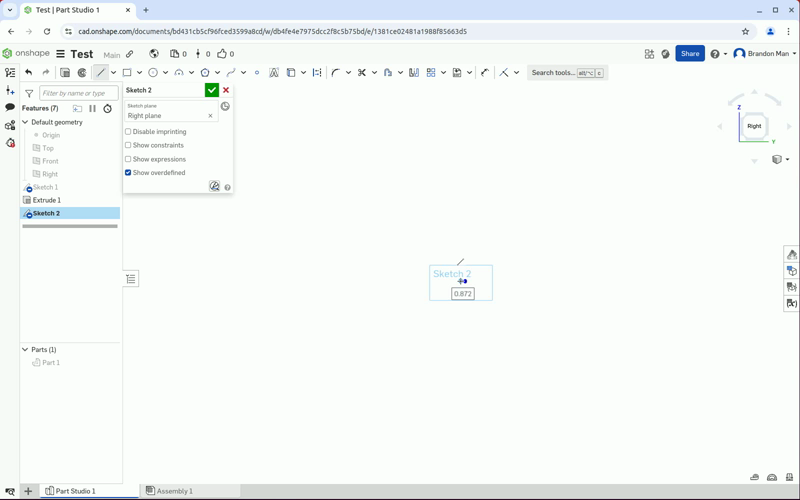
key_up(shift)
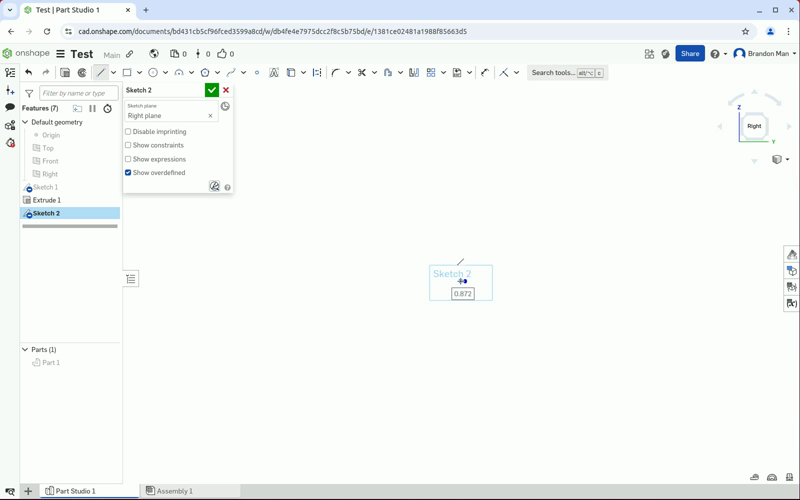
mouse_move(490, 280)
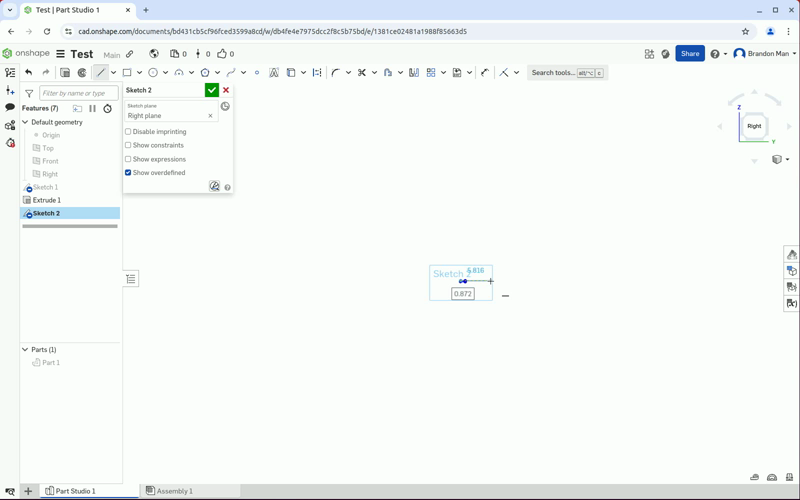
key_down(shift)
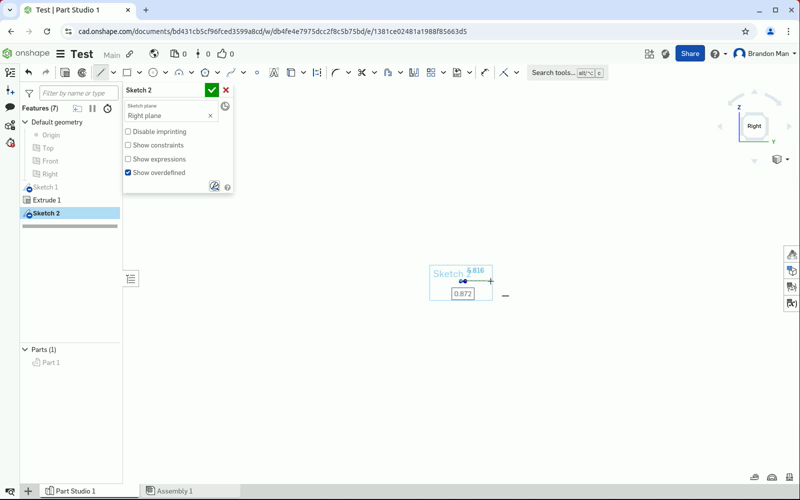
mouse_move(460, 281)
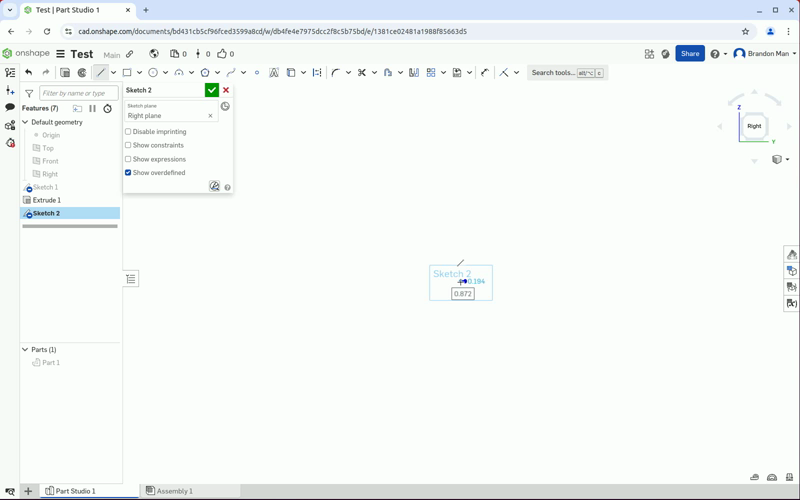
scroll(6)
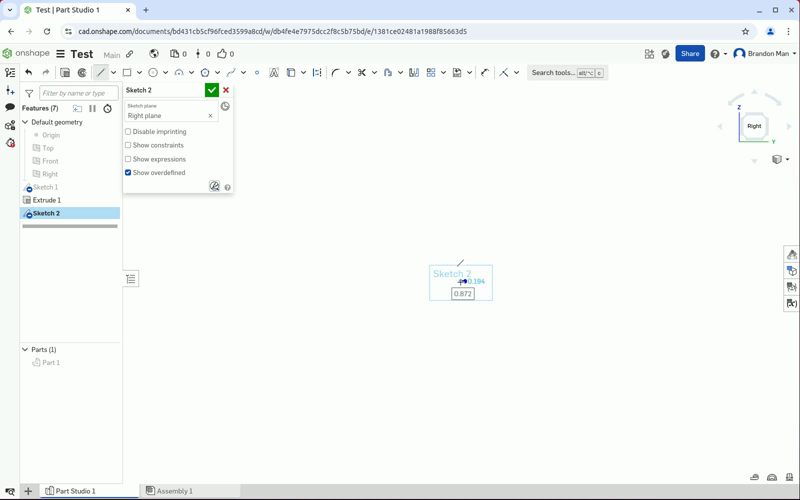
scroll(6)
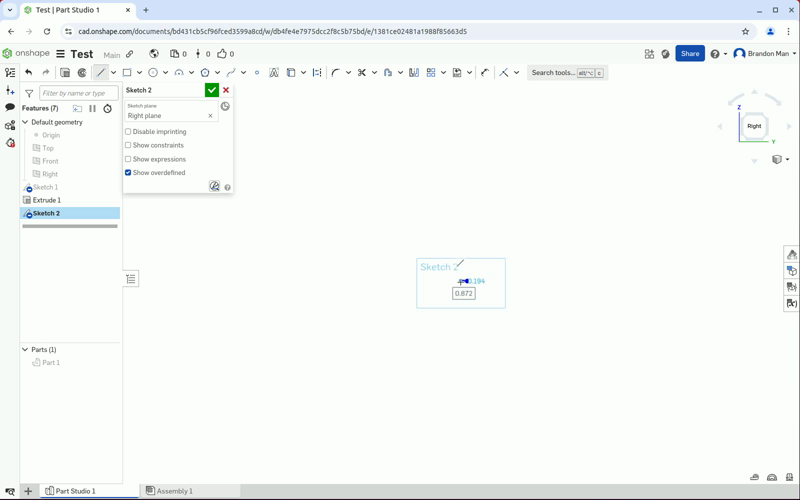
scroll(6)
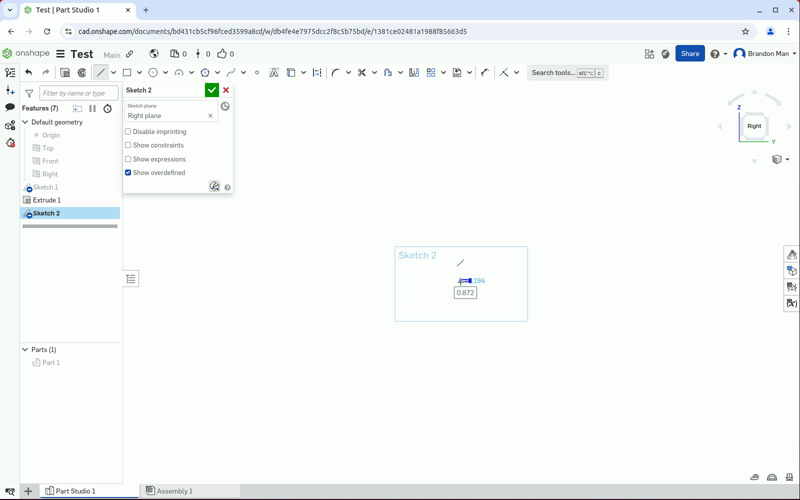
scroll(6)
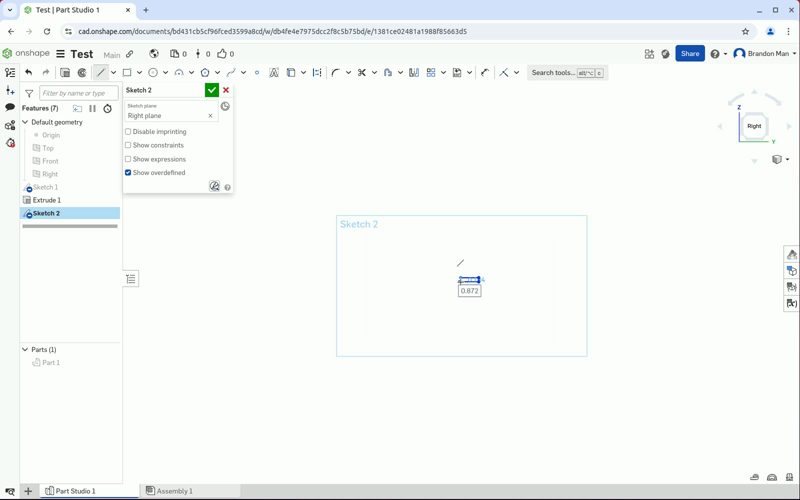
scroll(6)
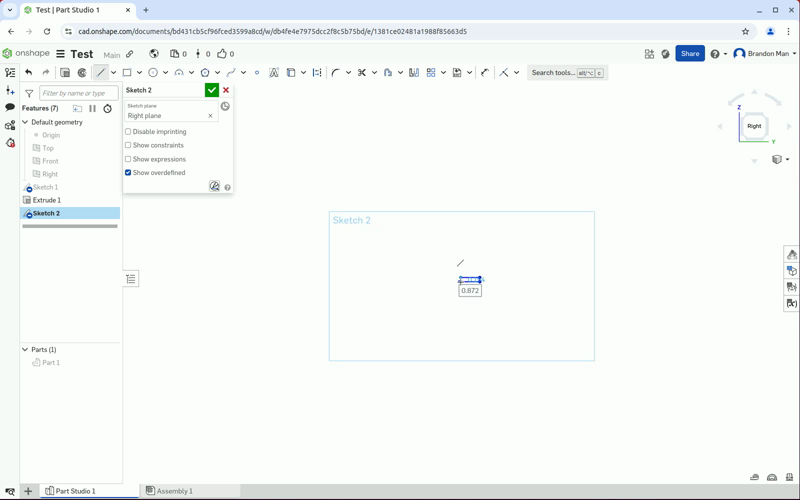
scroll(6)
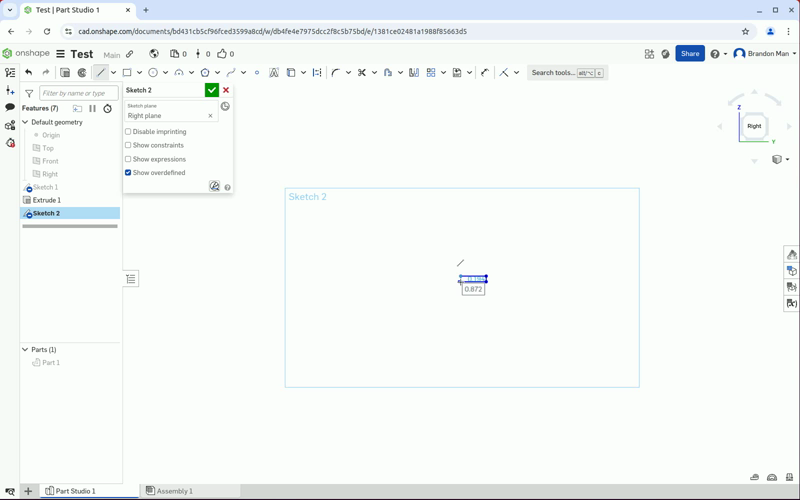
scroll(6)
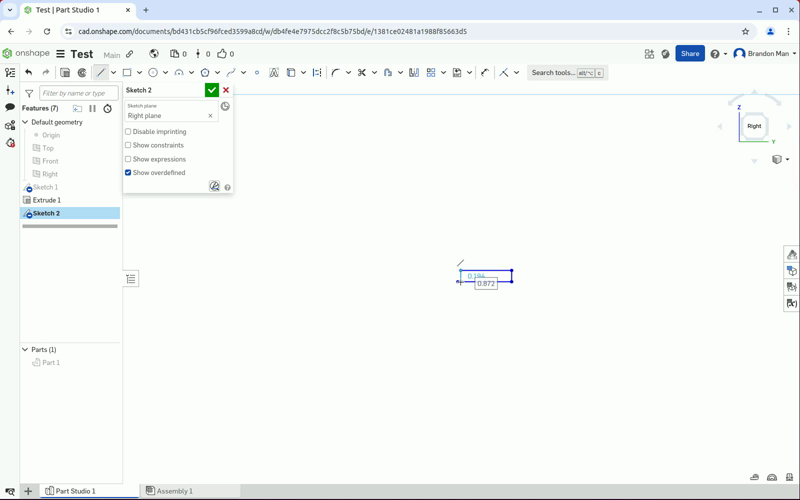
key_up(shift)
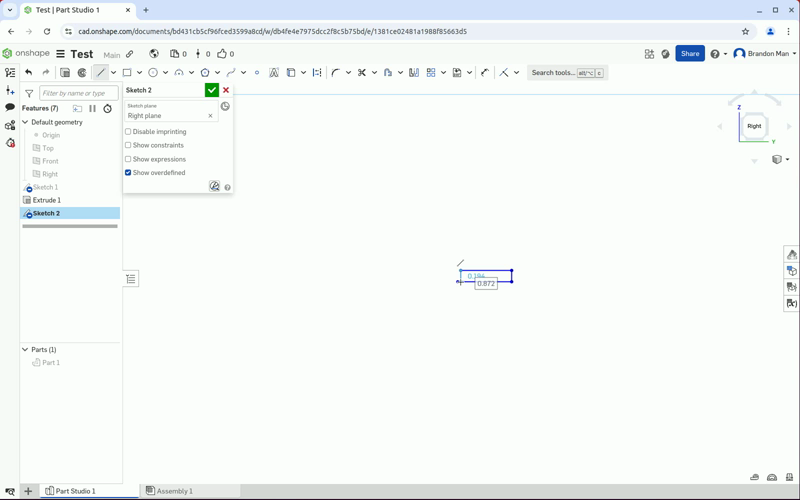
click(460, 281)
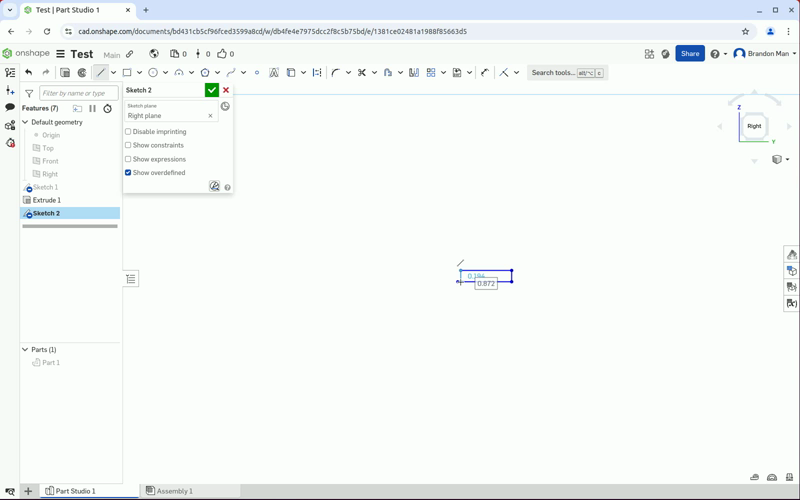
scroll(-6)
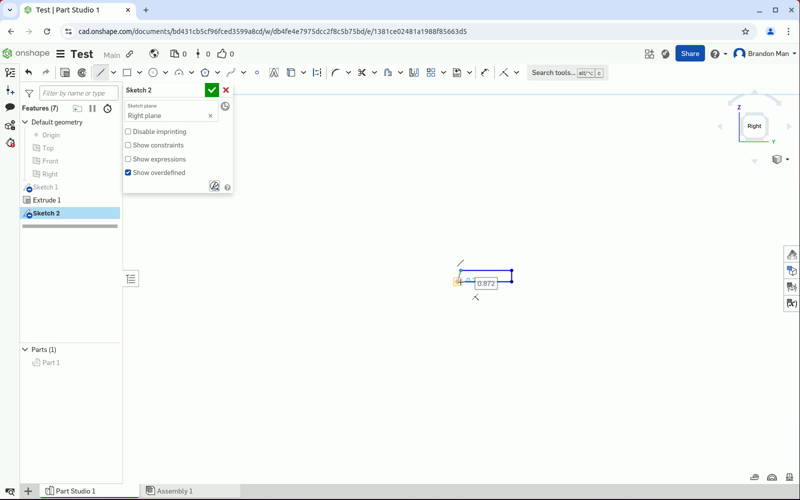
scroll(-6)
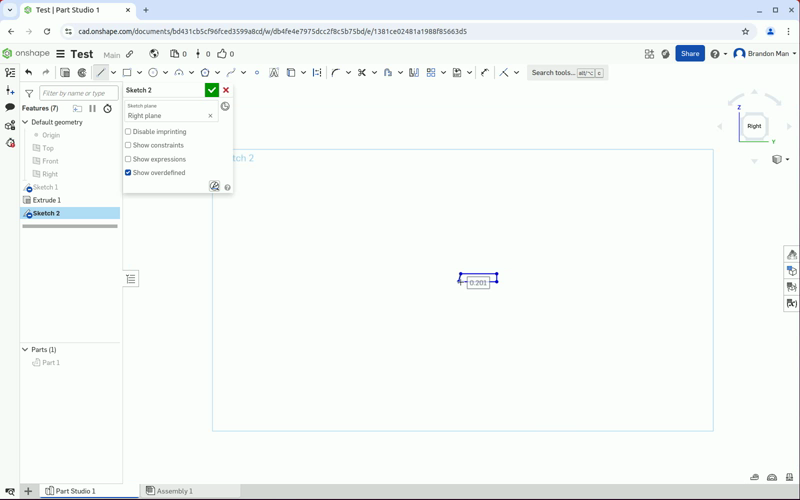
scroll(-6)
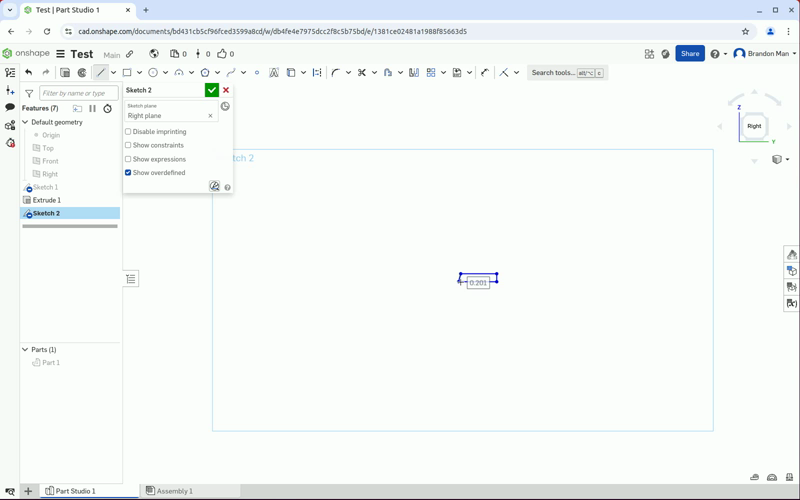
scroll(-6)
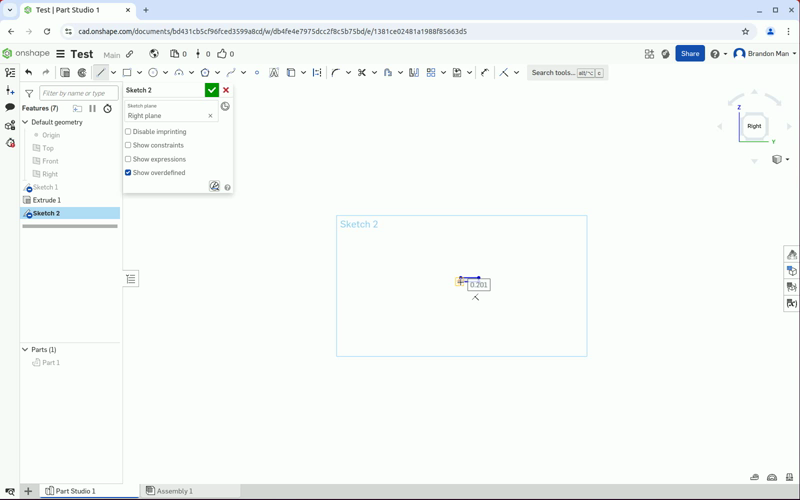
scroll(-6)
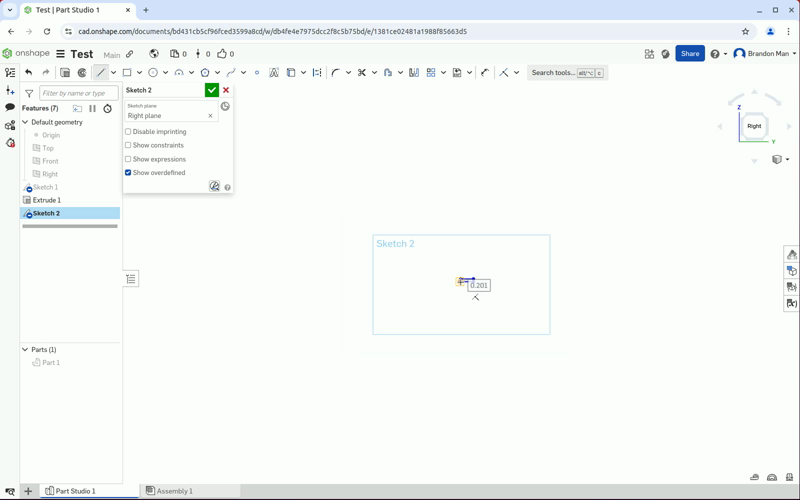
scroll(-6)
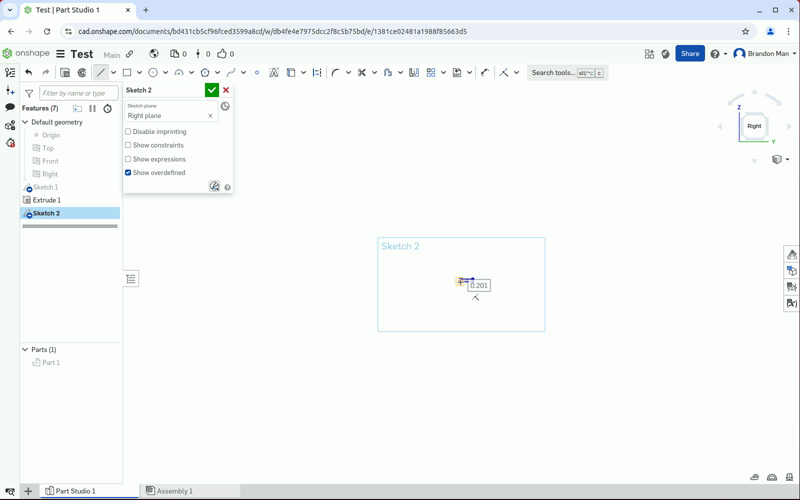
scroll(-6)
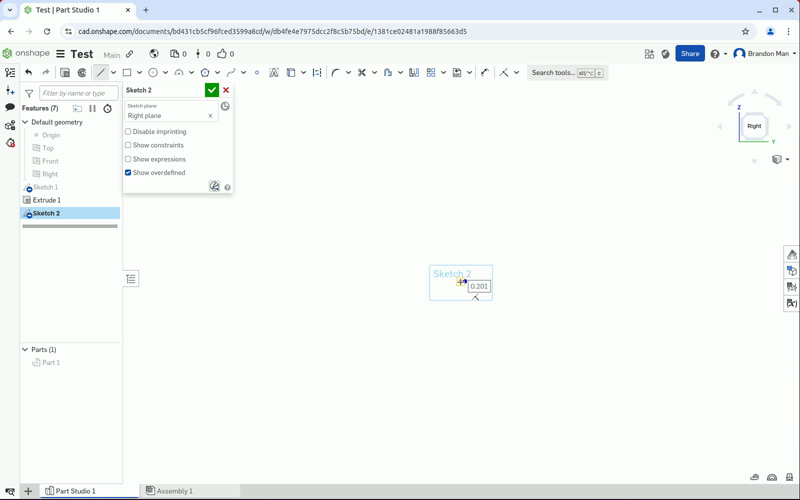
key(esc)
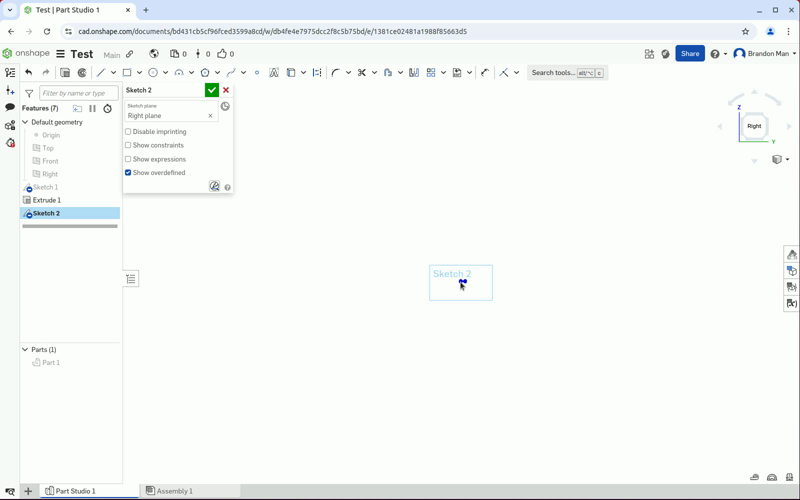
mouse_move(460, 280)
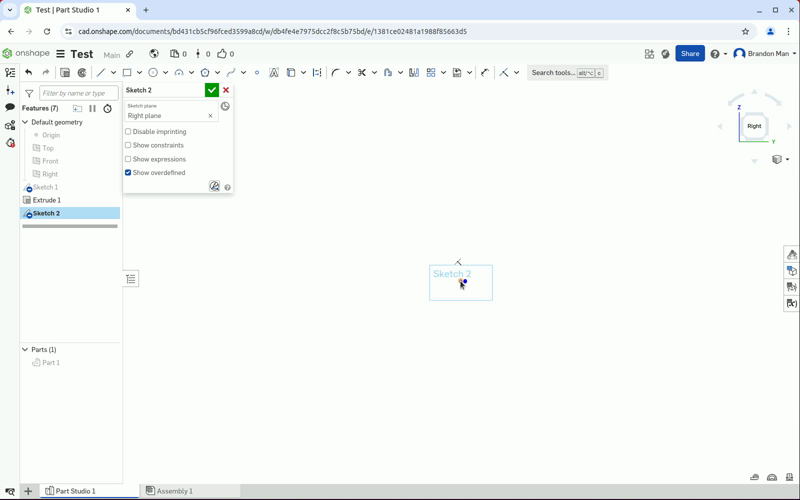
scroll(6)
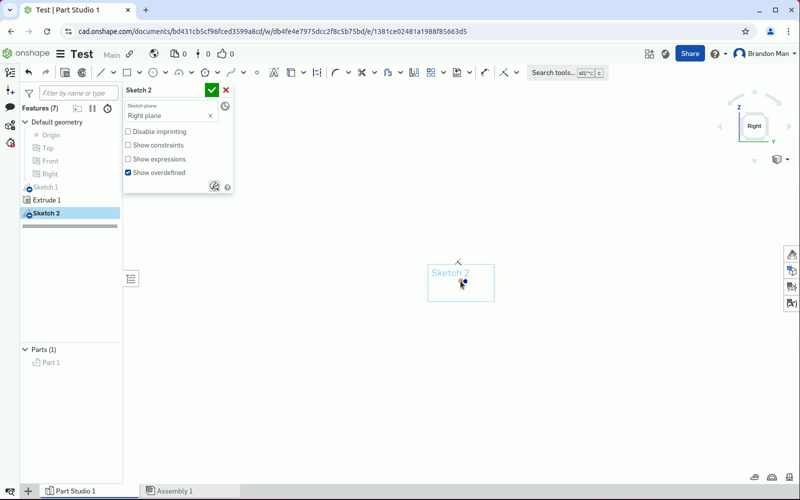
scroll(6)
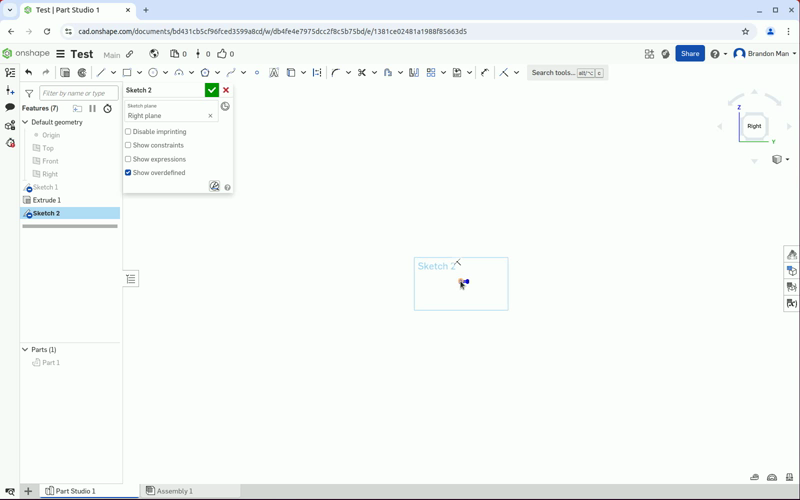
scroll(6)
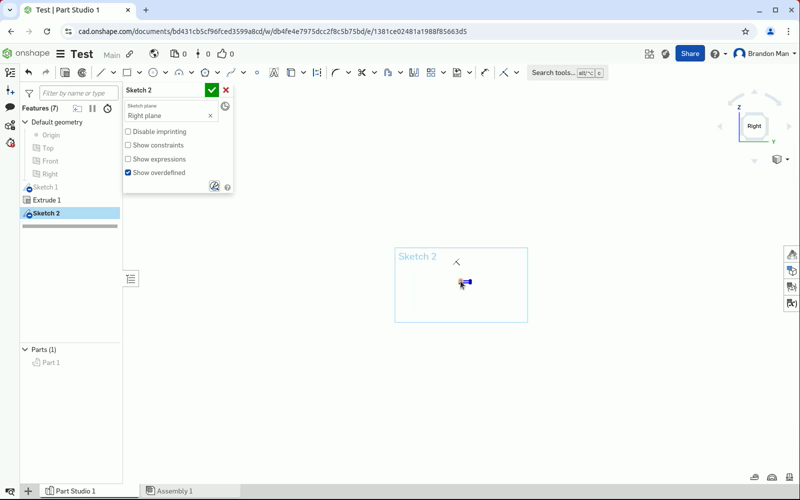
scroll(6)
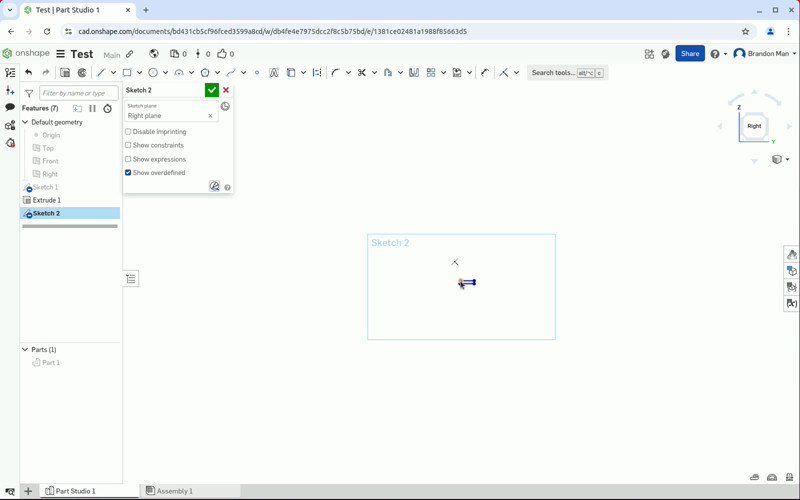
scroll(6)
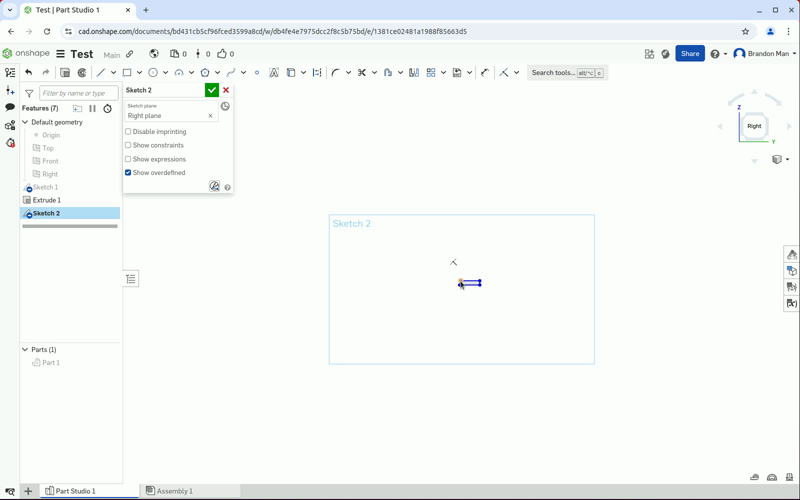
scroll(6)
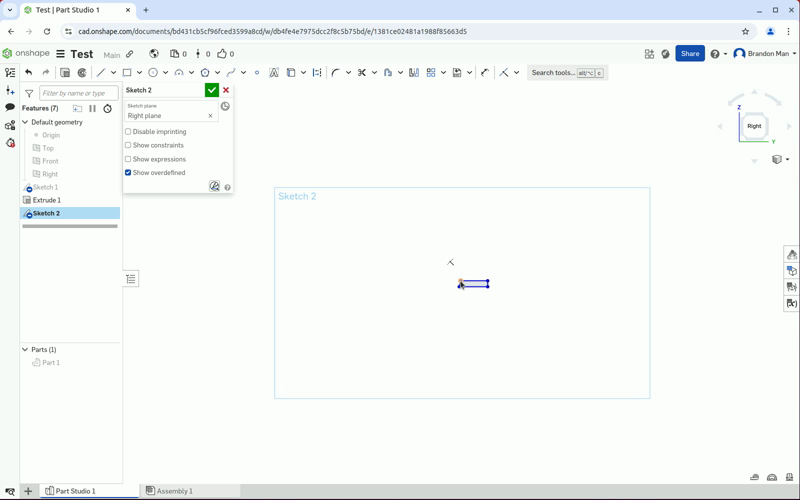
scroll(6)
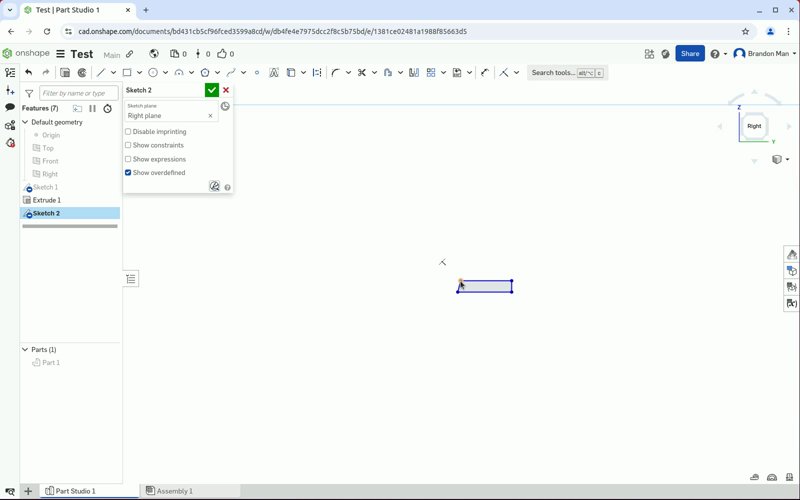
click(460, 280)
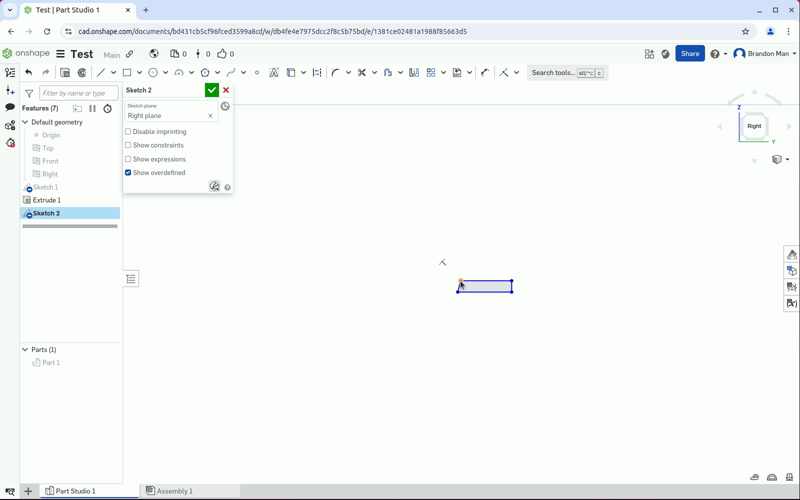
scroll(-6)
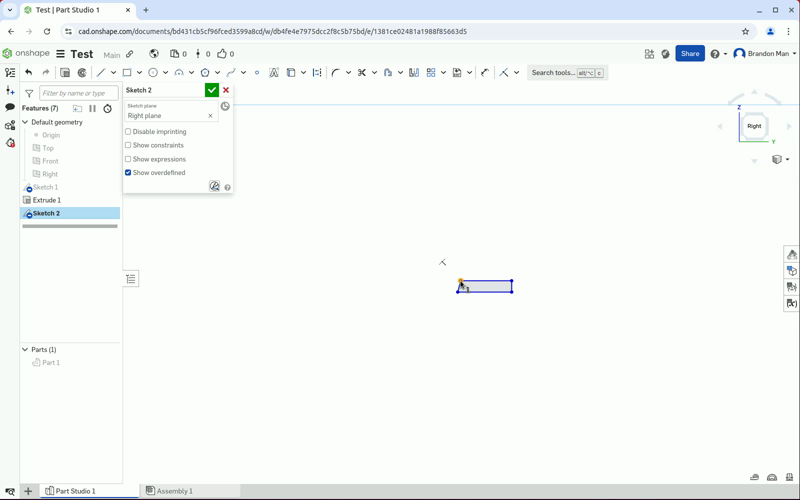
scroll(-6)
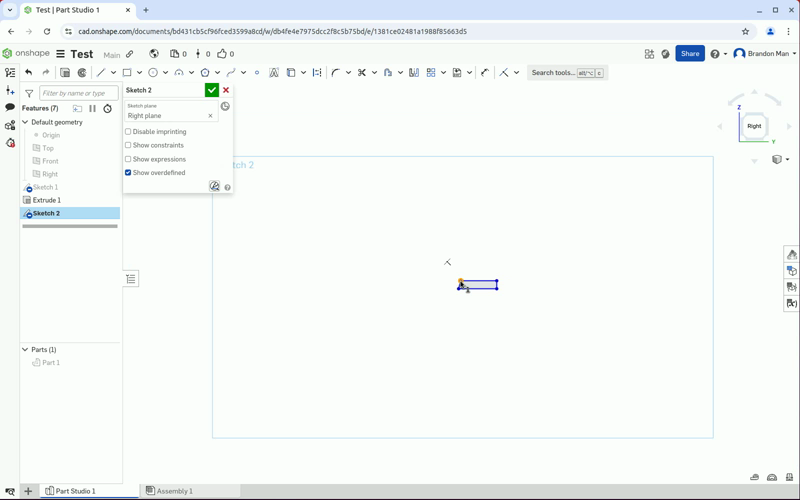
scroll(-6)
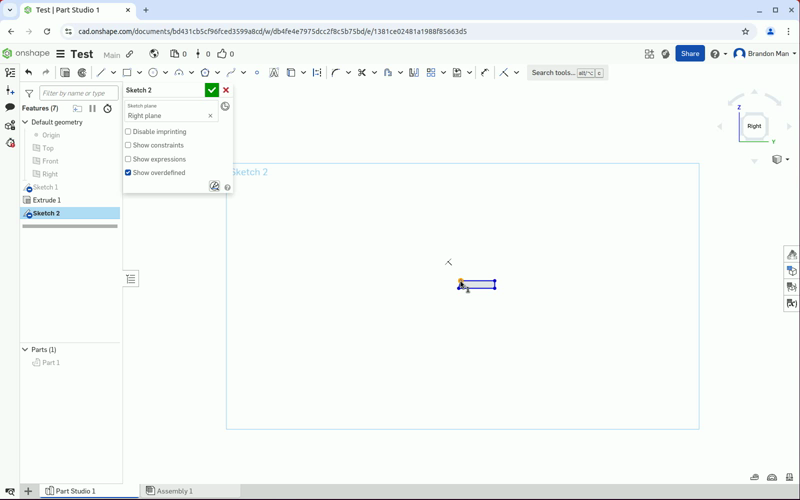
scroll(-6)
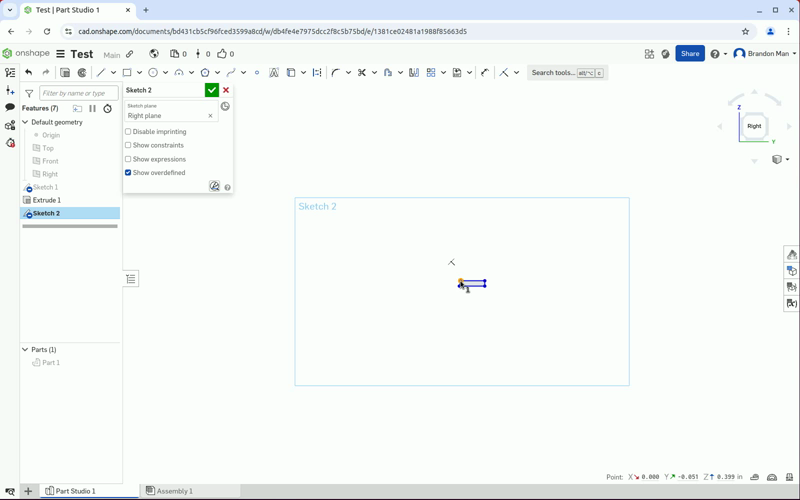
scroll(-6)
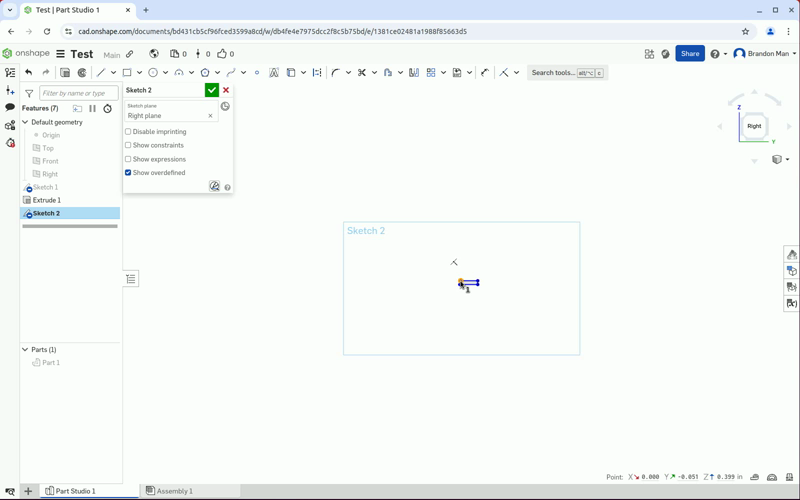
scroll(-6)
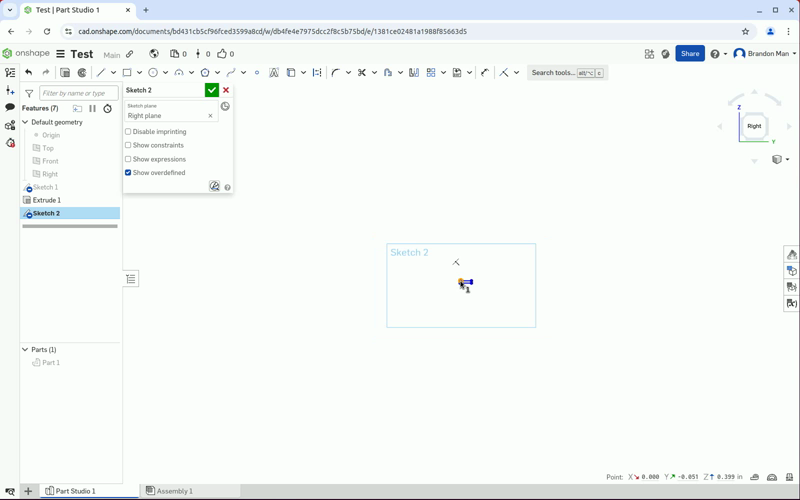
scroll(-6)
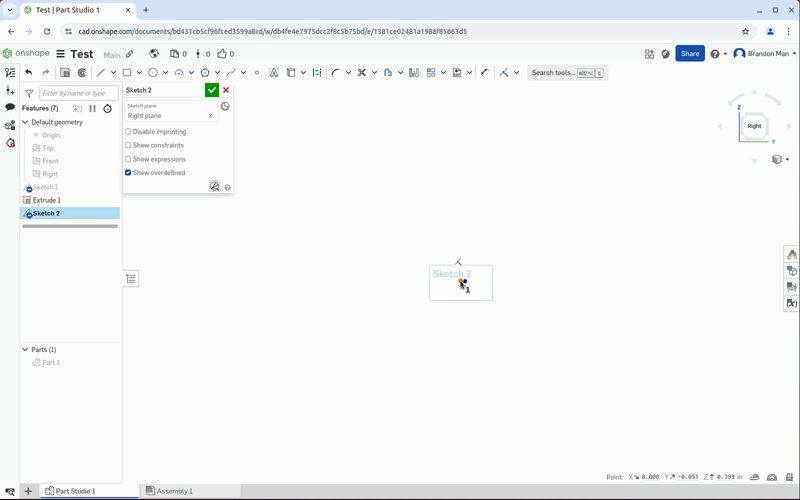
mouse_move(73, 352)
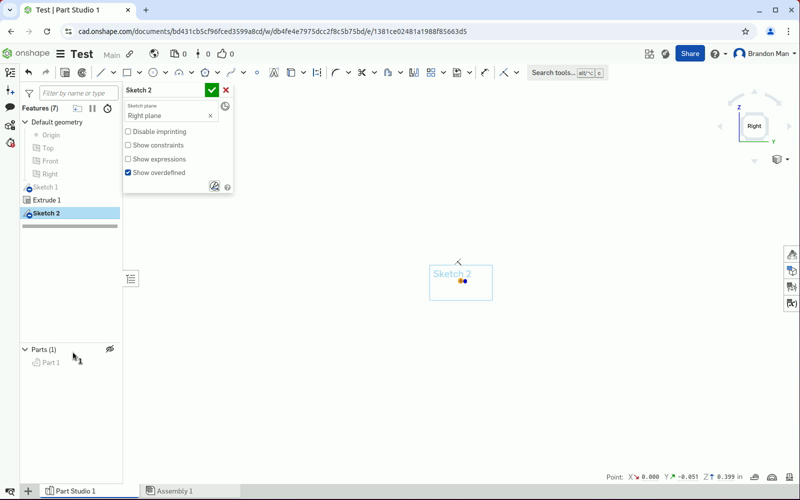
key(shift+y)
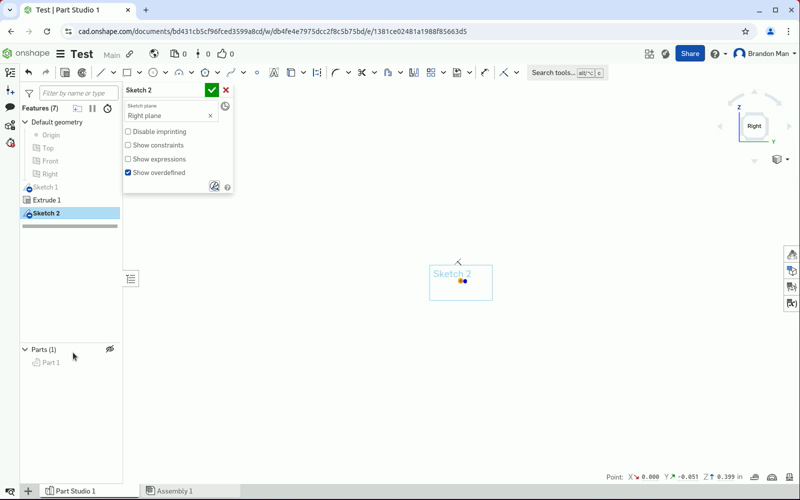
key(shift+e)
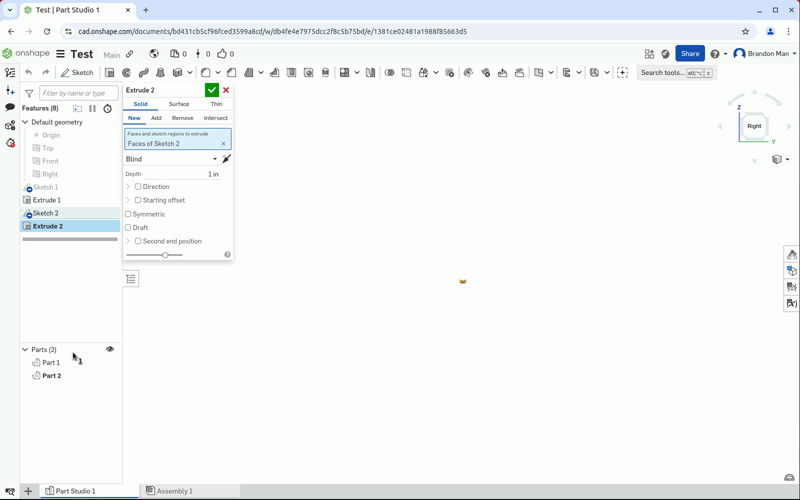
mouse_move(143, 106)
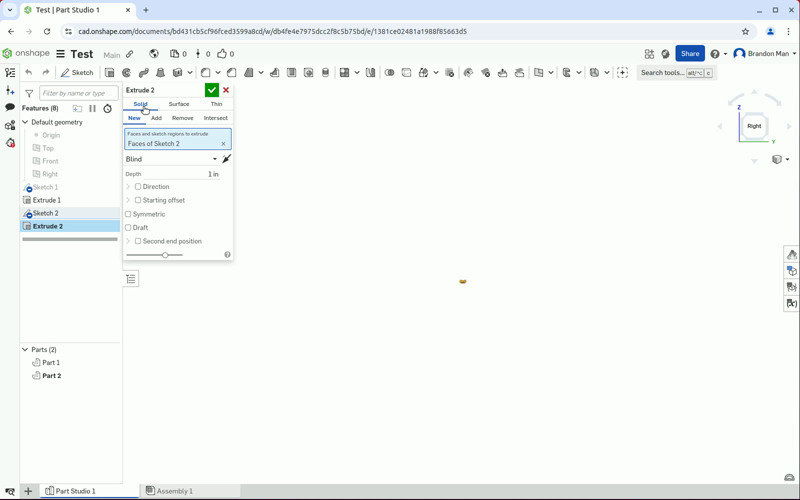
click(143, 106)
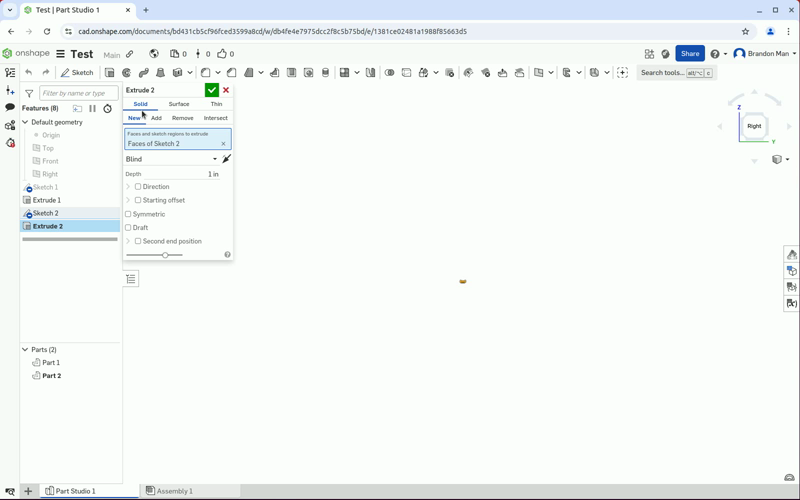
mouse_move(137, 120)
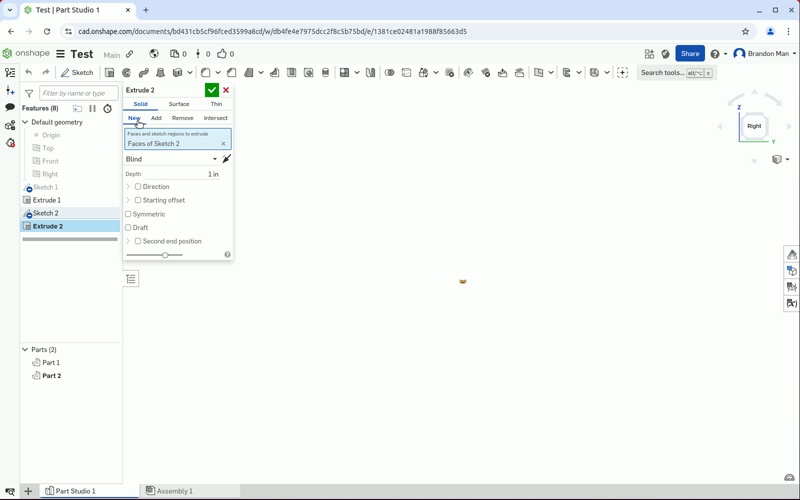
click(137, 120)
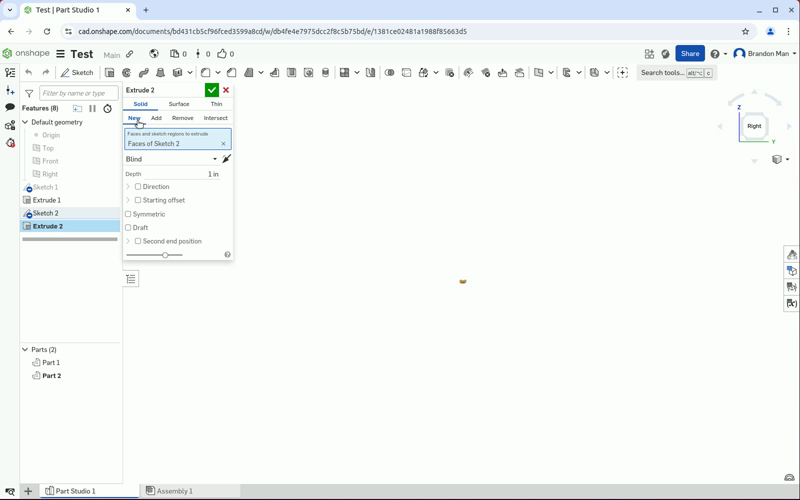
key(tab, 4)
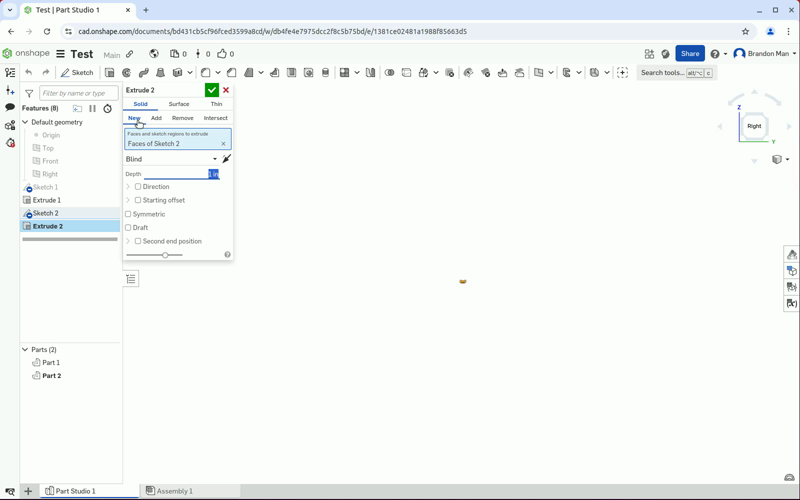
text(20.942)
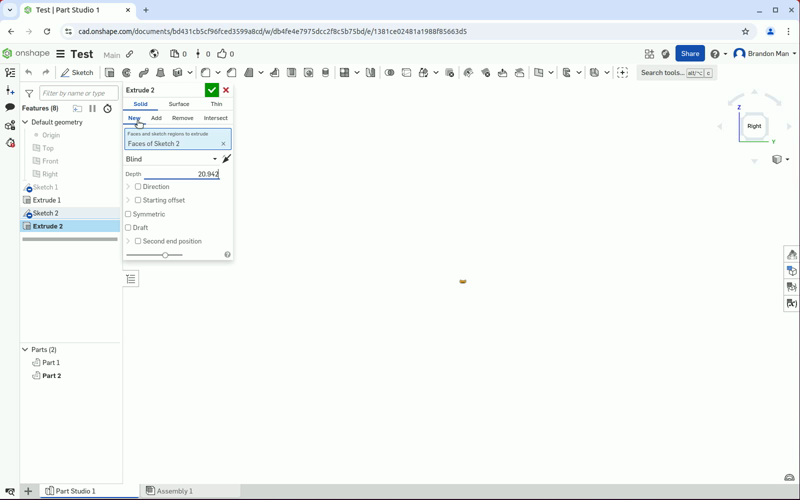
key(enter)
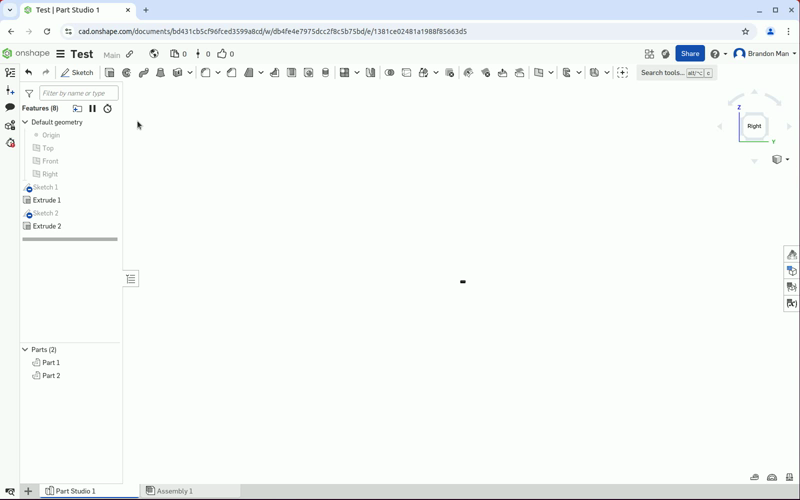
key(shift+h)
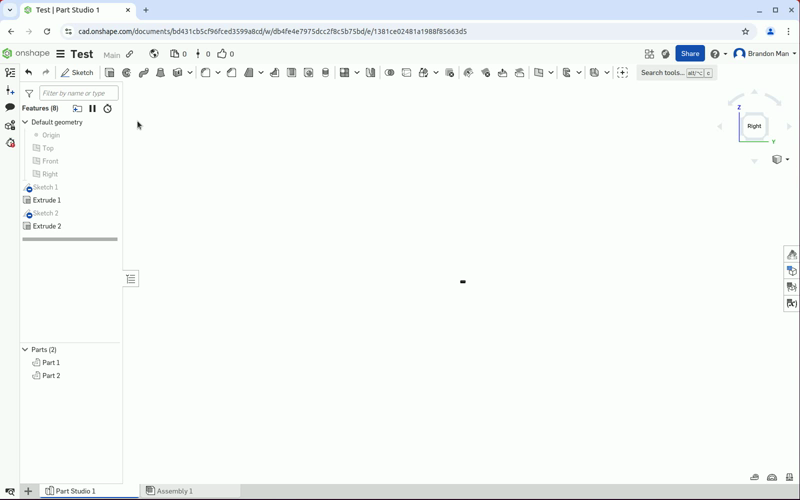
key(shift+h)
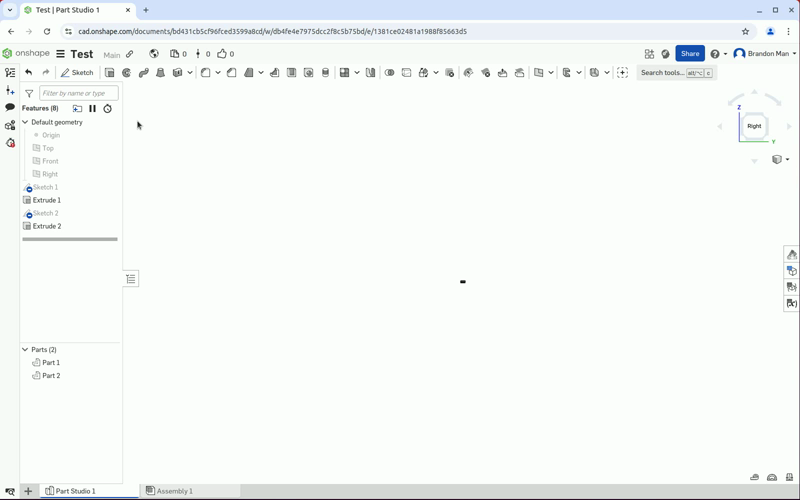
mouse_move(73, 189)
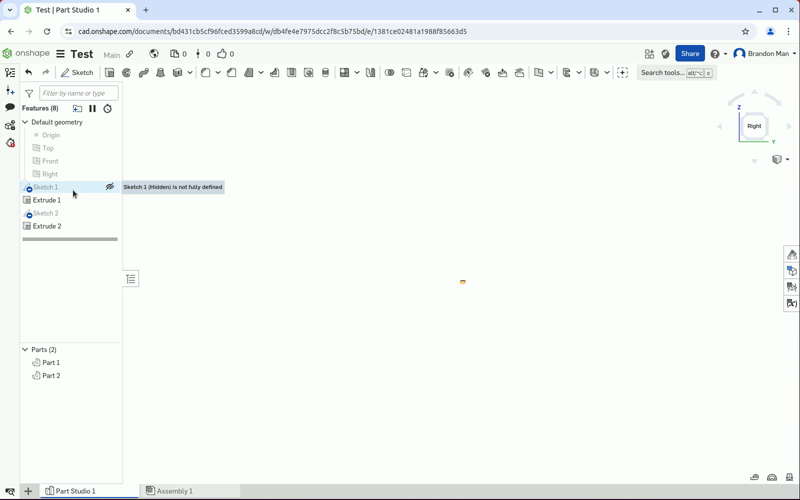
click(73, 189)
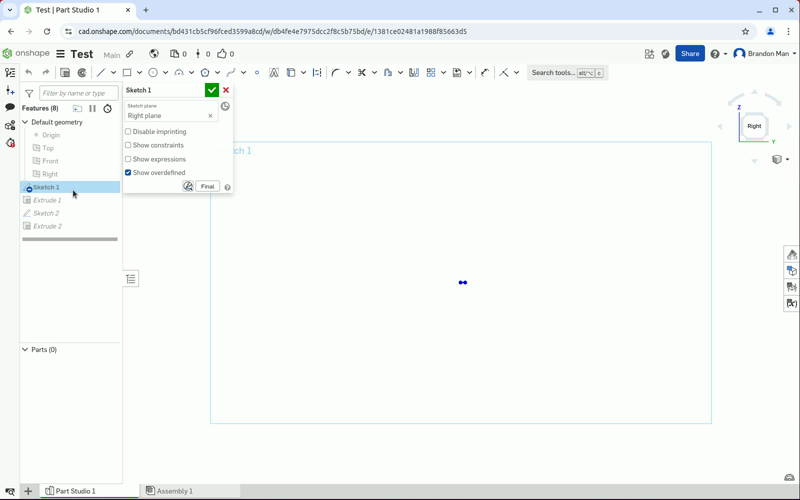
mouse_move(229, 92)
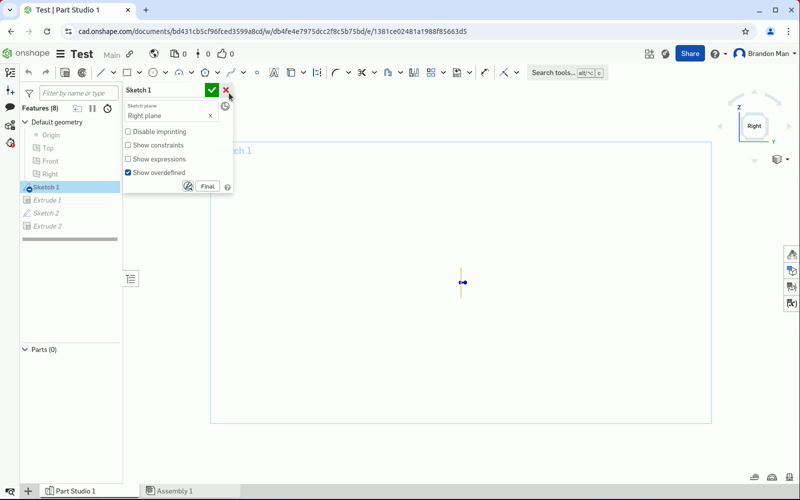
click(229, 92)
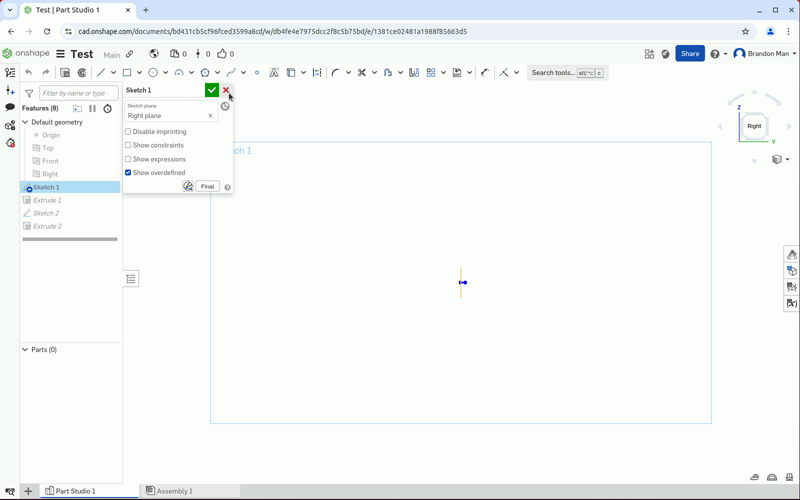
key(shift+s)
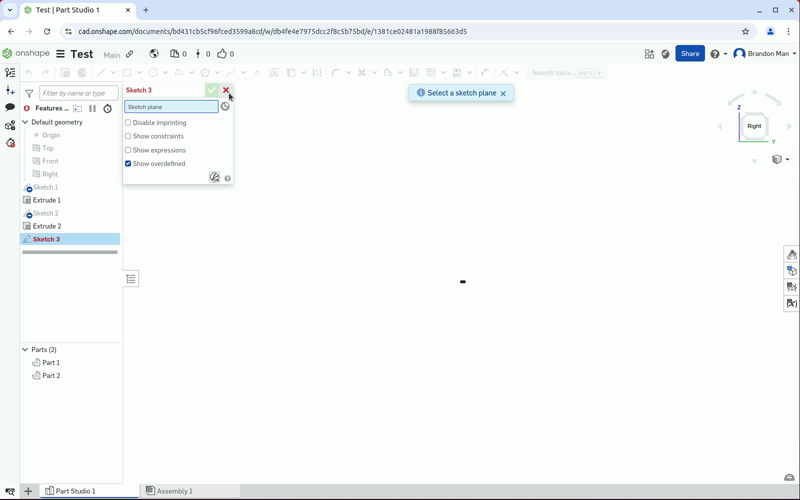
mouse_move(73, 176)
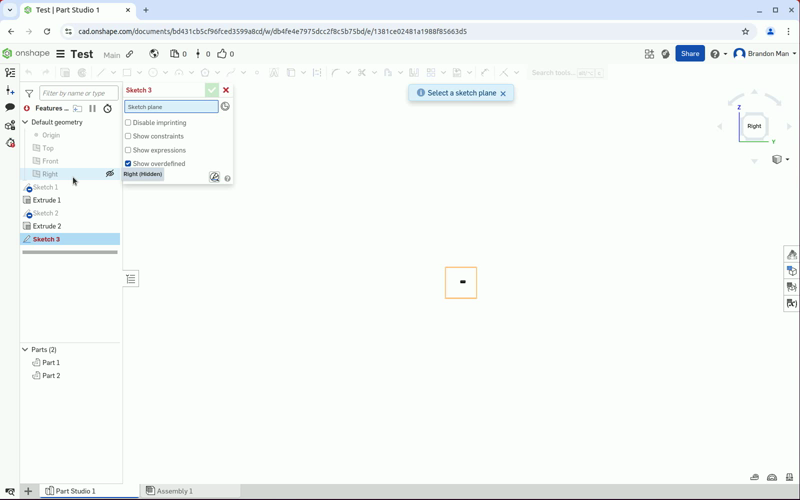
click(73, 176)
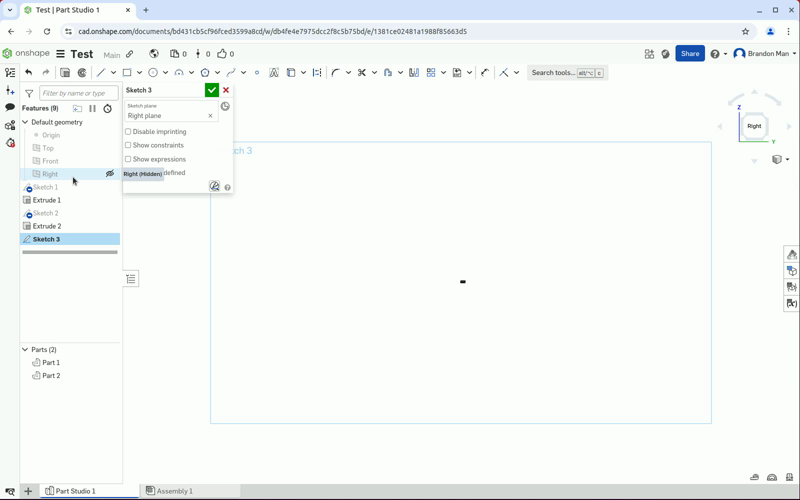
mouse_move(73, 352)
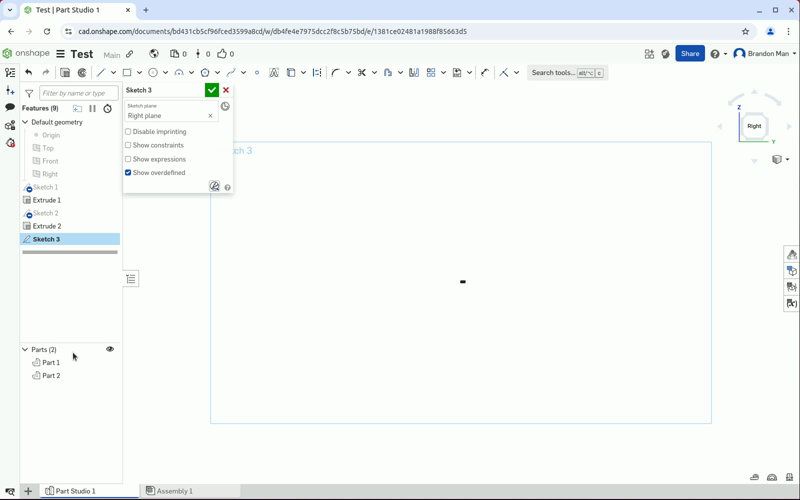
key(y)
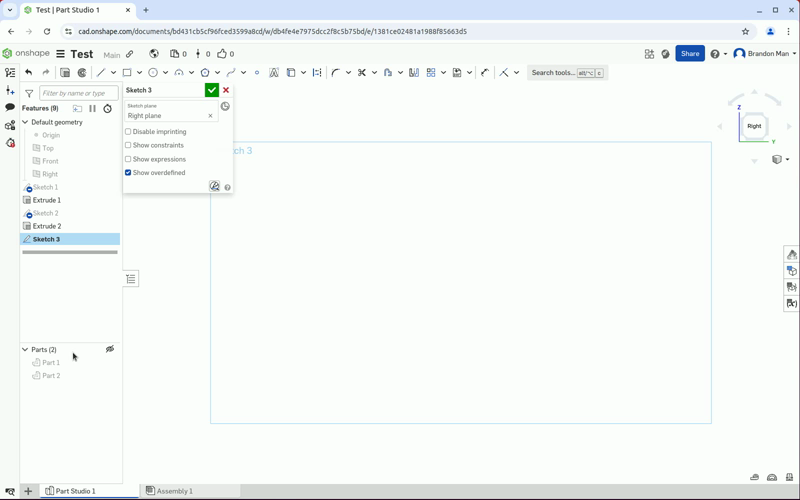
key(l)
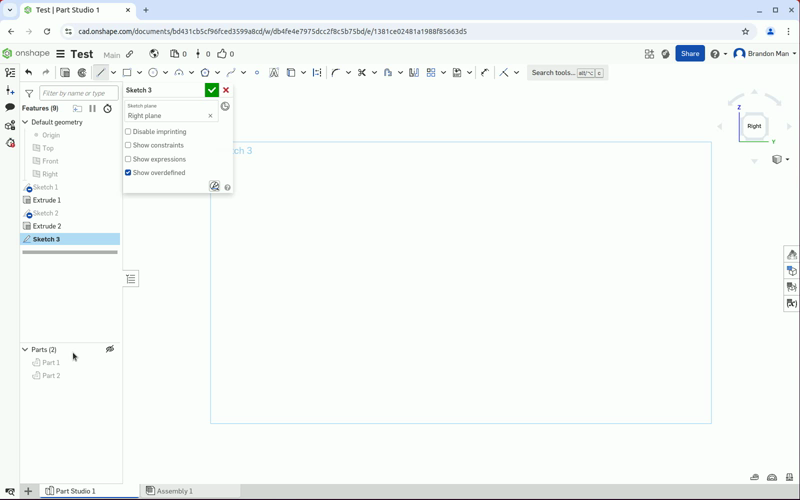
key_down(shift)
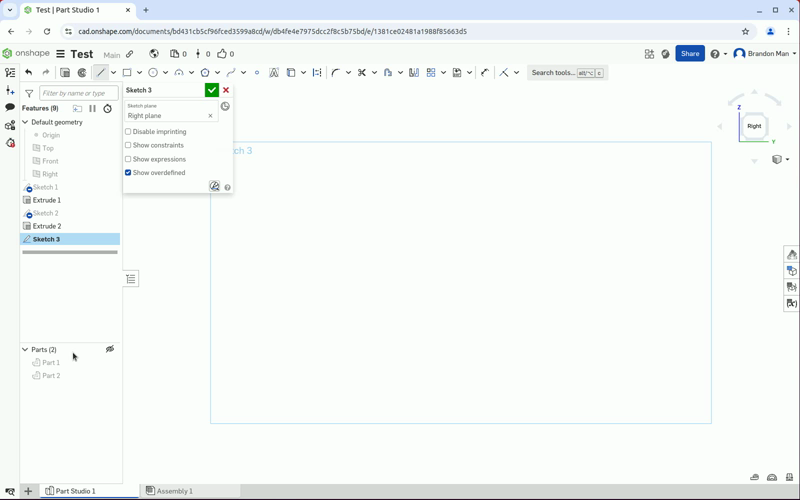
mouse_move(460, 279)
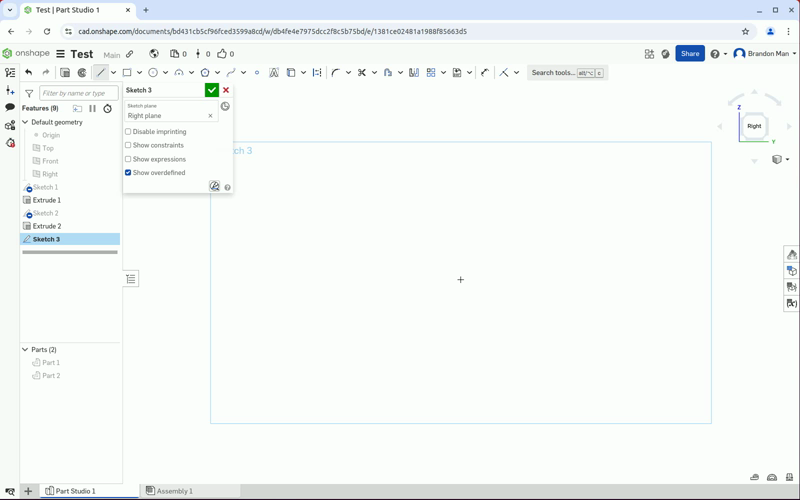
click(460, 279)
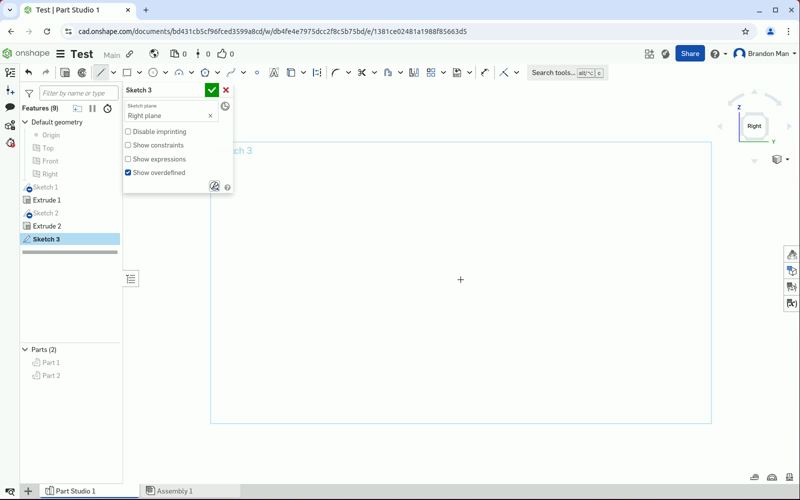
key_up(shift)
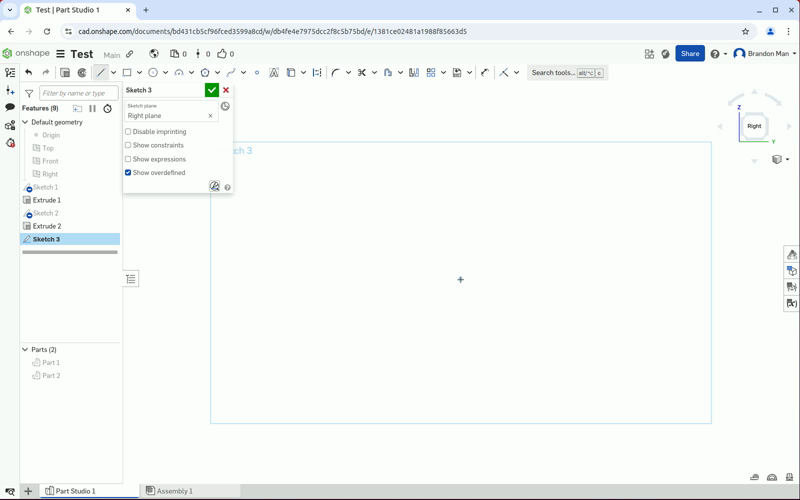
key_down(shift)
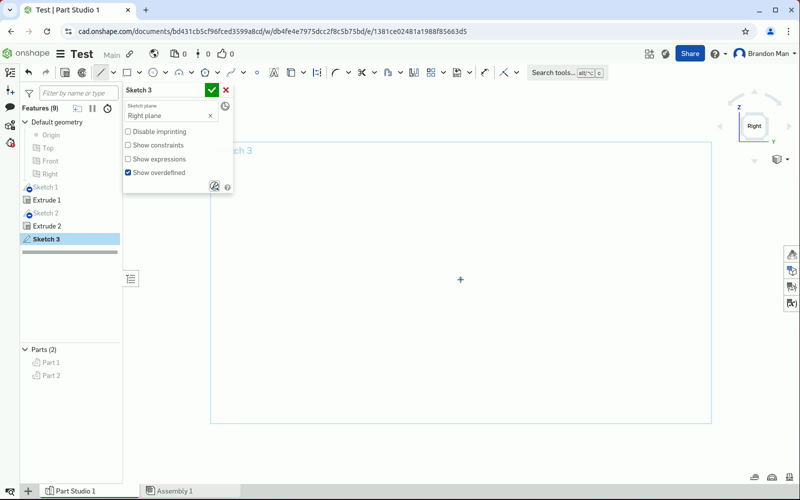
mouse_move(490, 279)
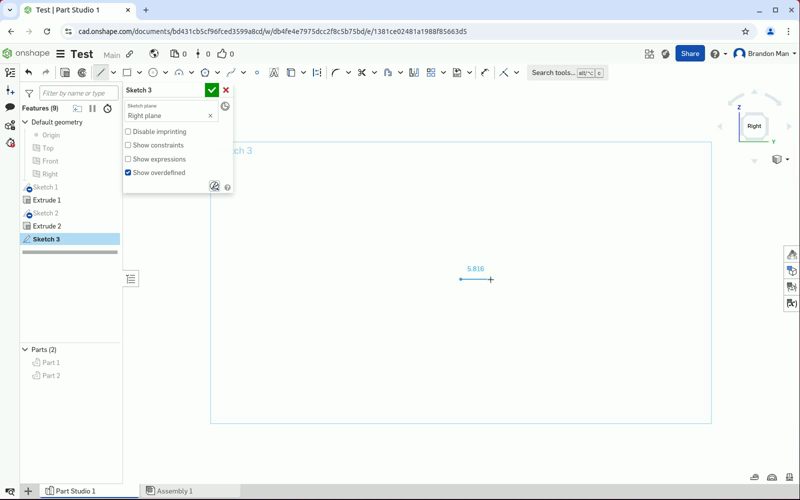
mouse_move(465, 279)
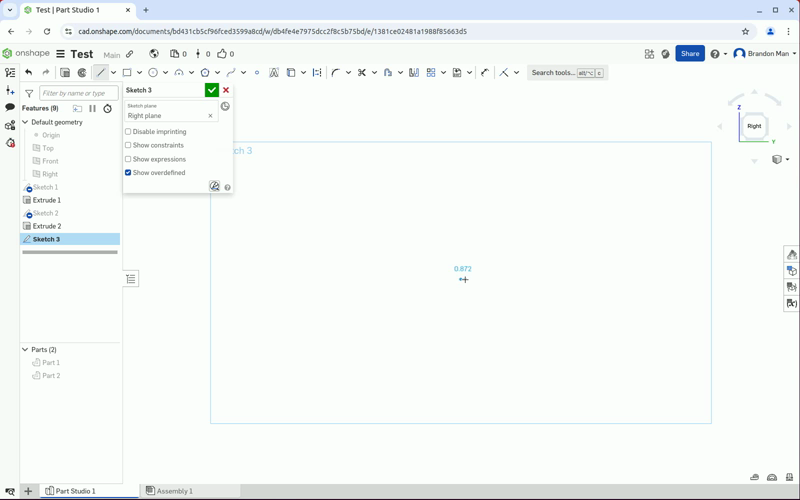
scroll(6)
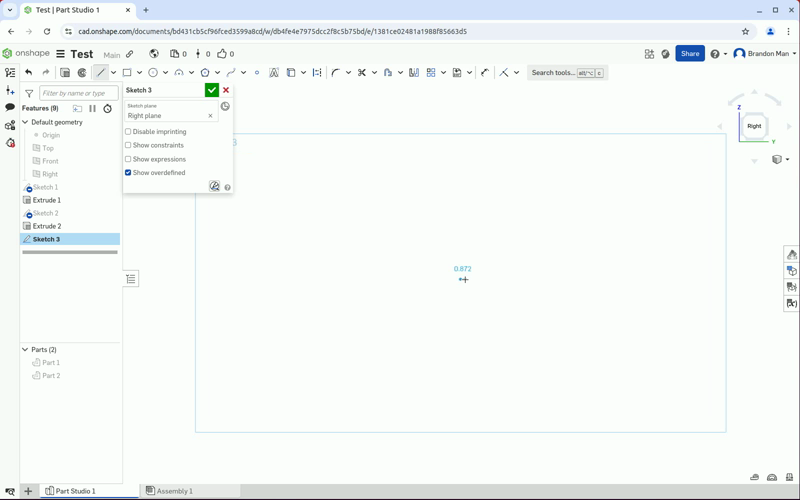
scroll(6)
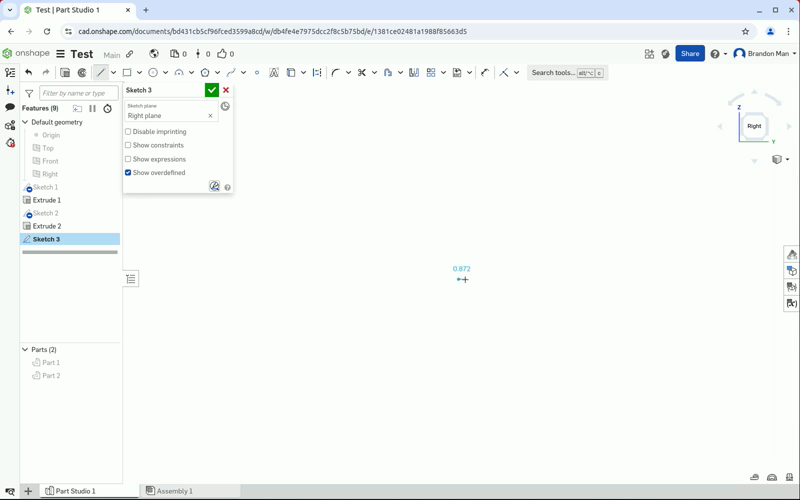
scroll(6)
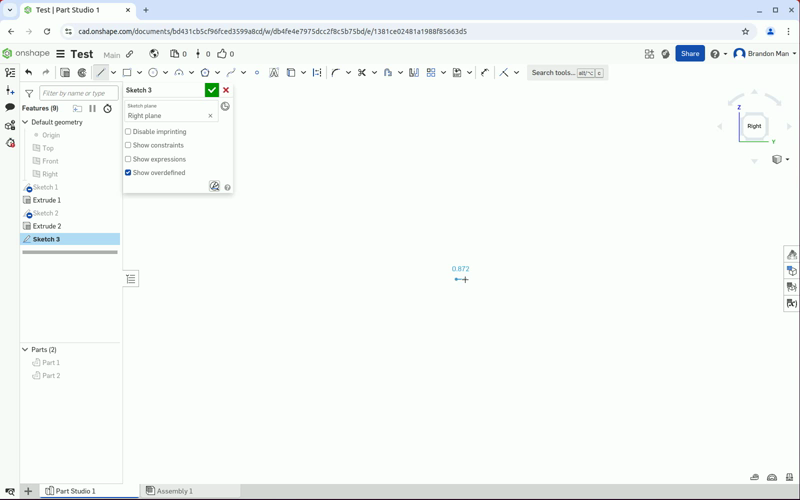
scroll(6)
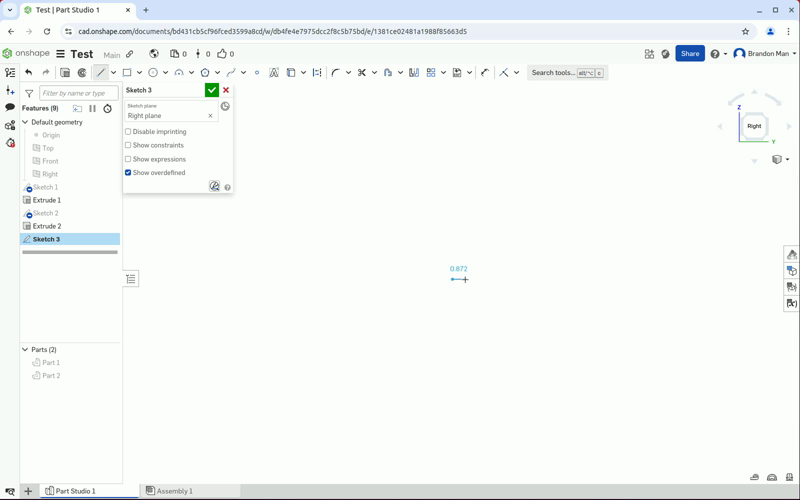
scroll(6)
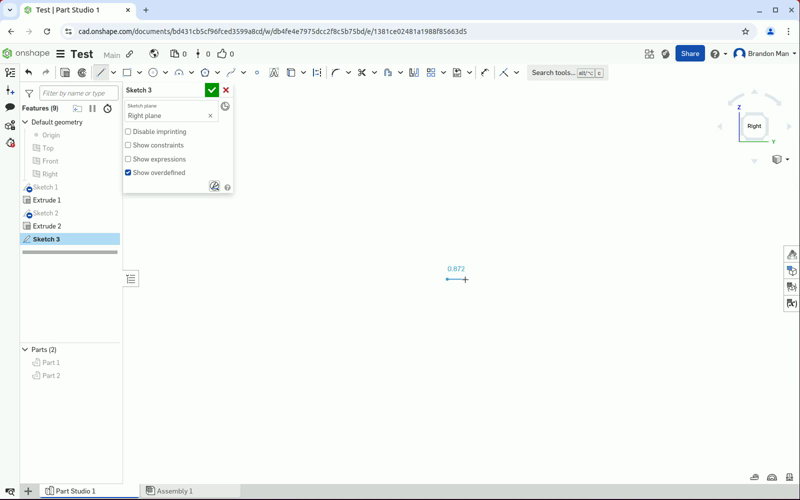
scroll(6)
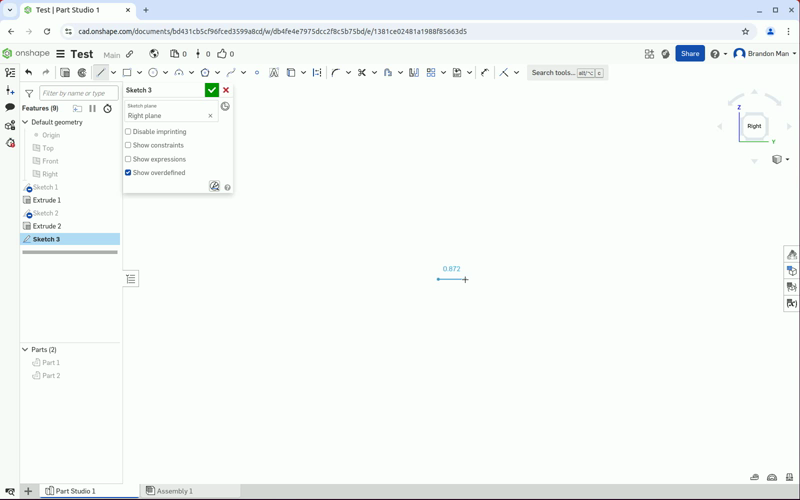
scroll(6)
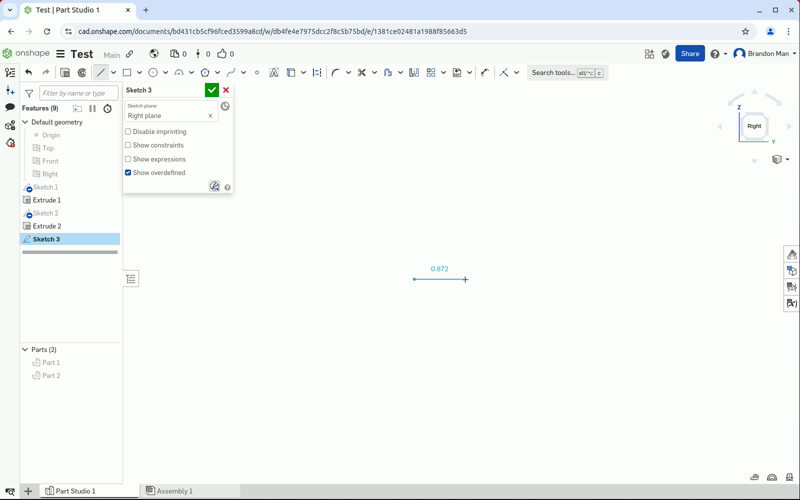
click(465, 279)
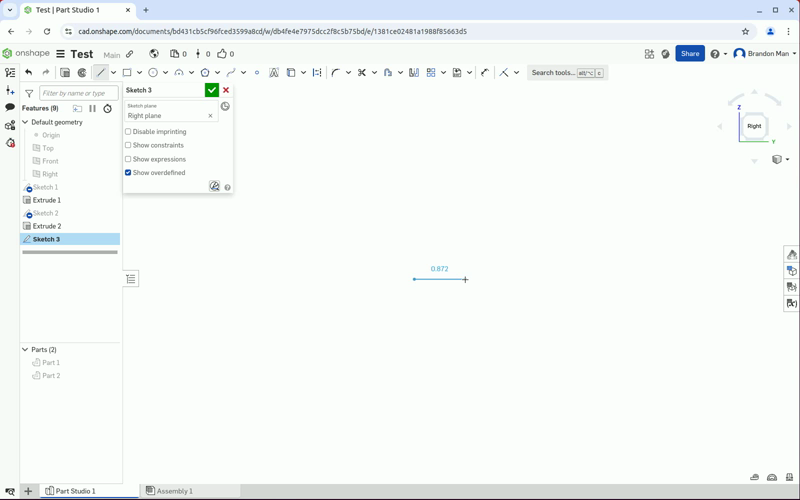
scroll(-6)
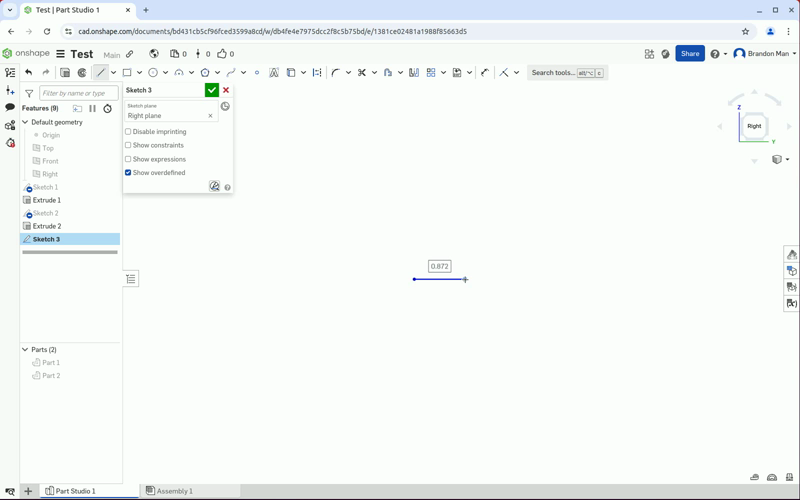
scroll(-6)
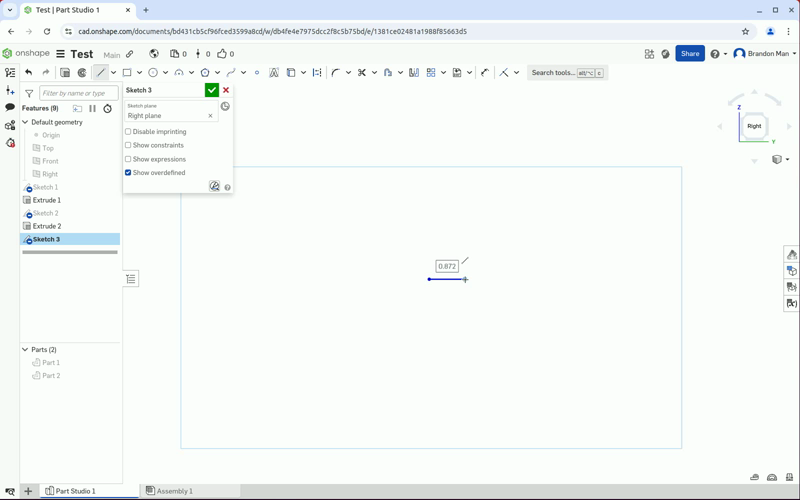
scroll(-6)
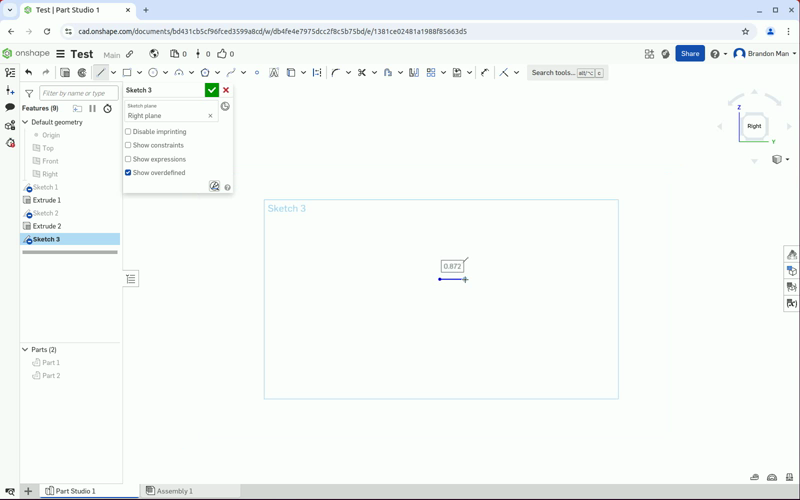
scroll(-6)
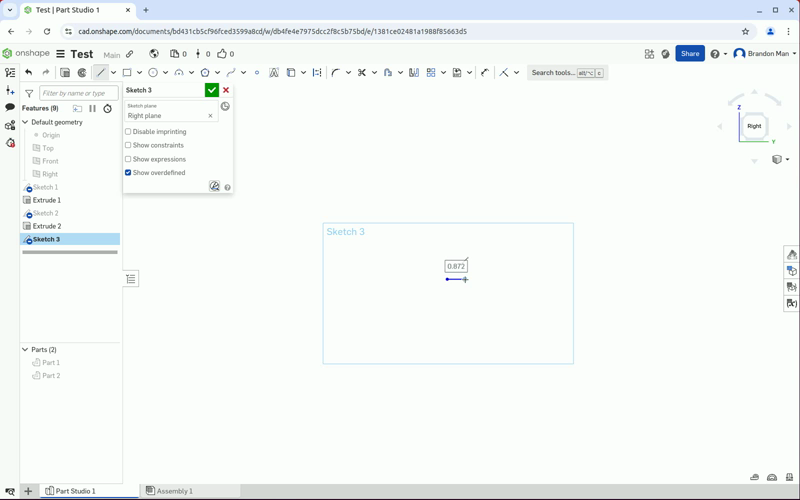
scroll(-6)
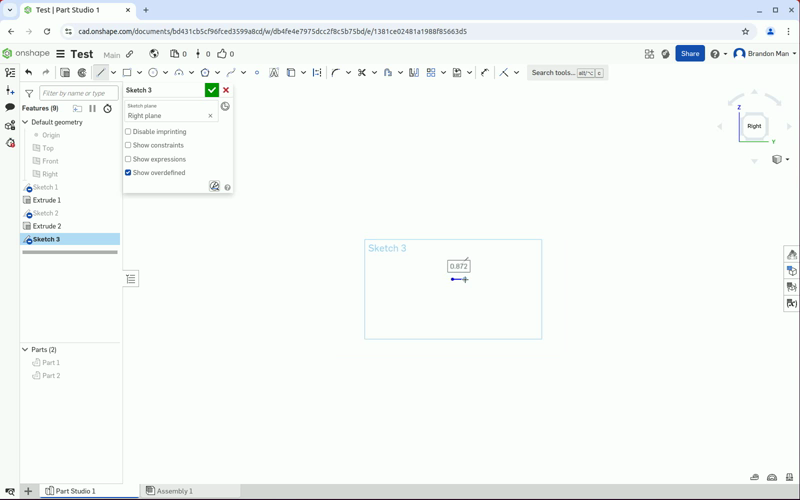
scroll(-6)
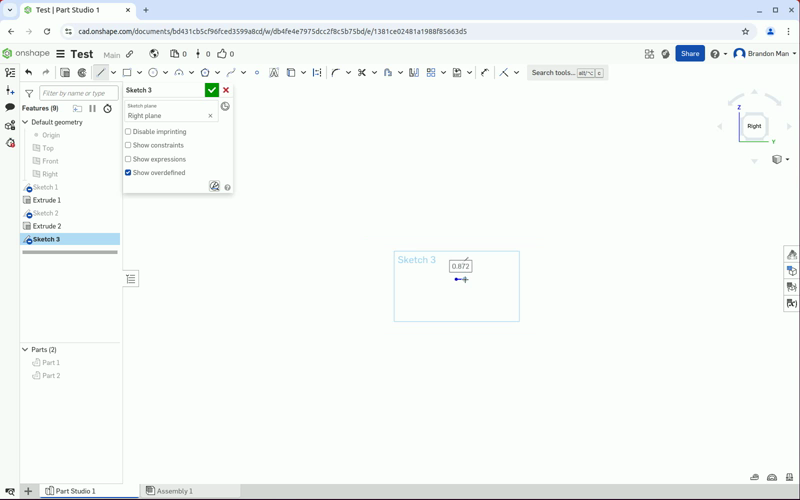
scroll(-6)
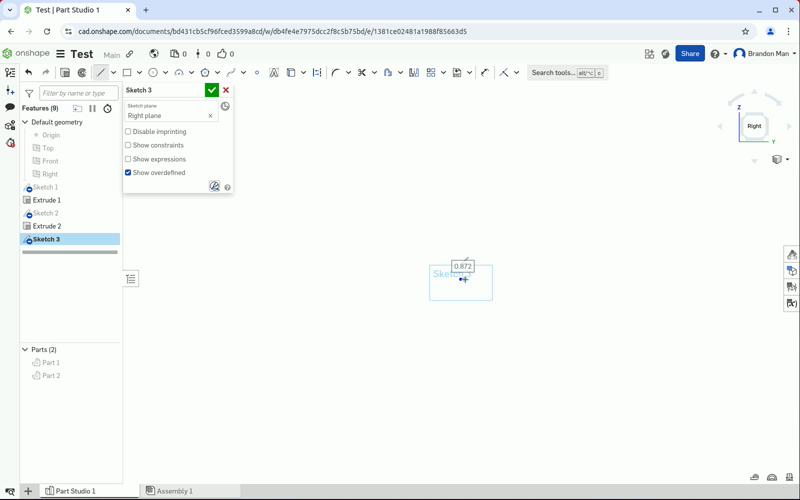
key_up(shift)
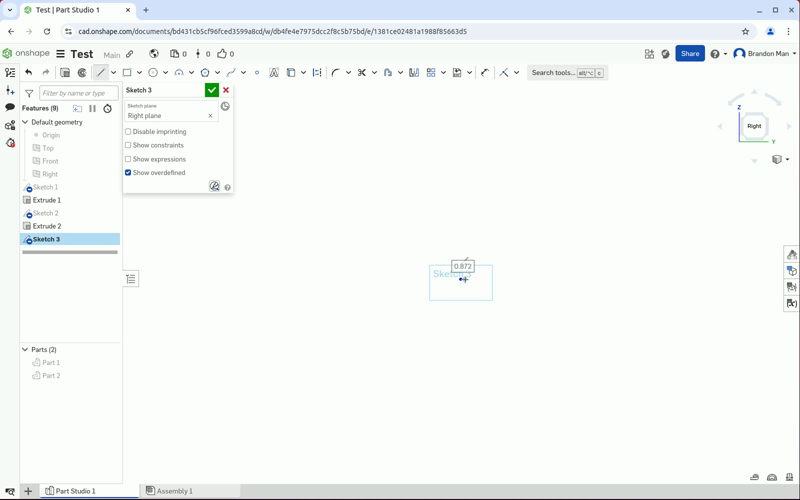
key_down(shift)
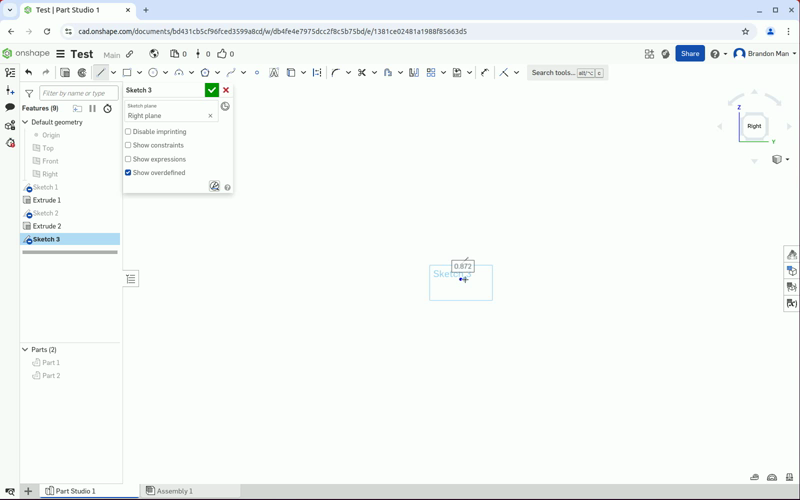
mouse_move(495, 279)
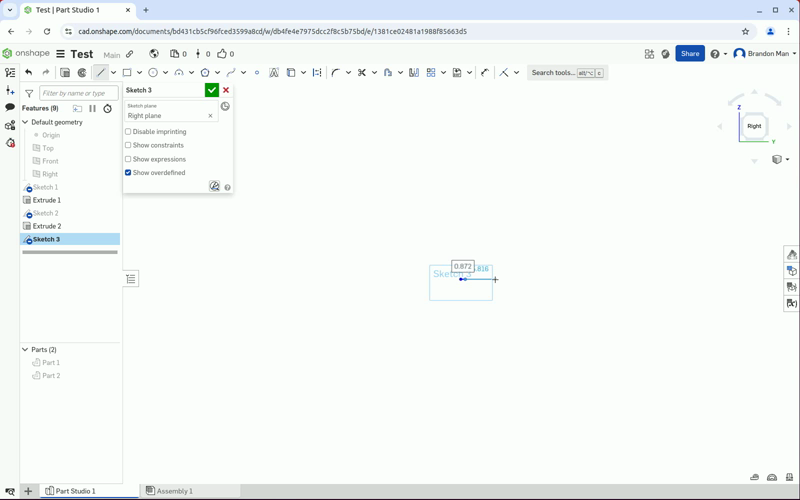
mouse_move(465, 278)
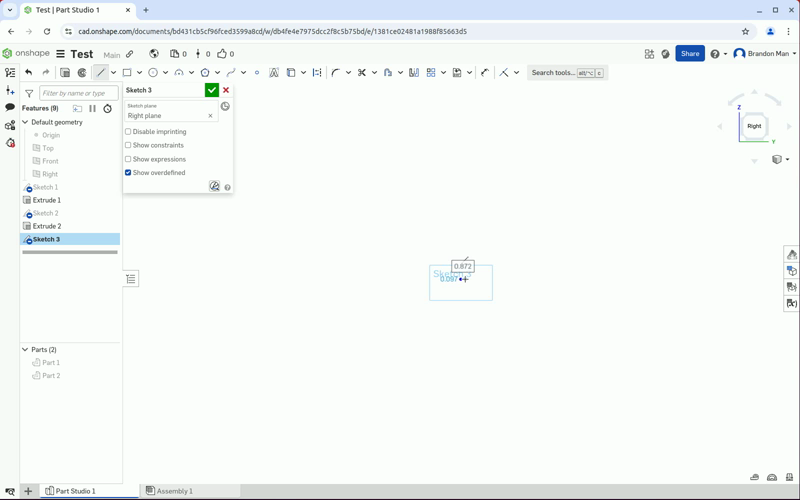
scroll(6)
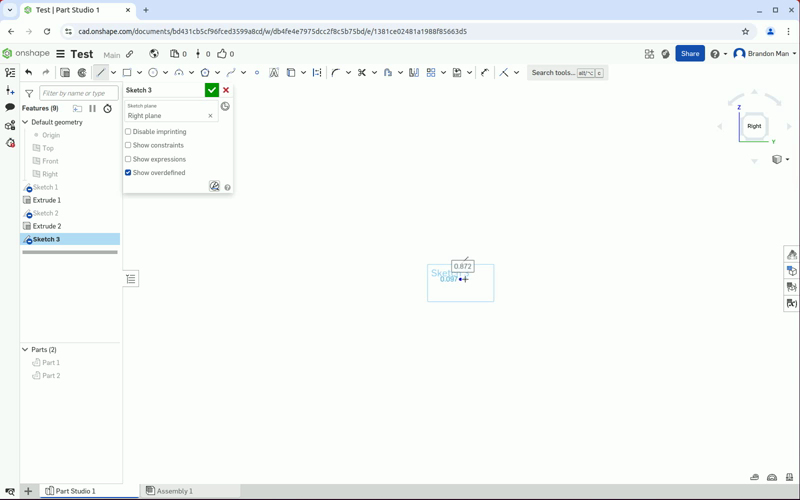
scroll(6)
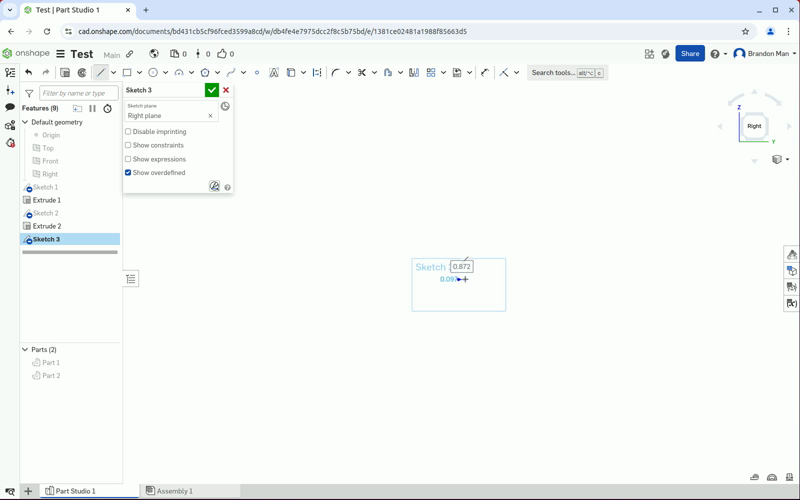
scroll(6)
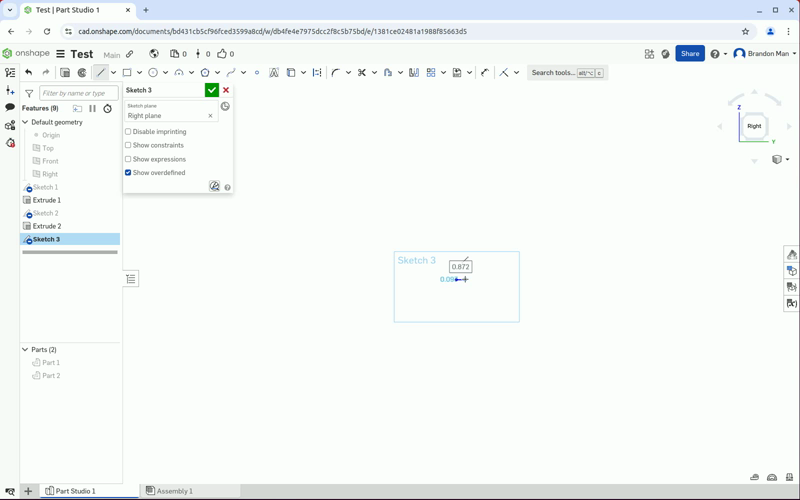
scroll(6)
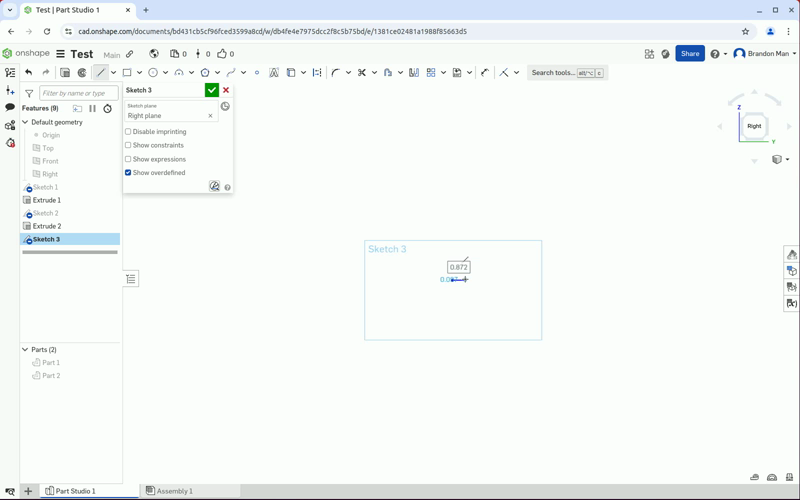
scroll(6)
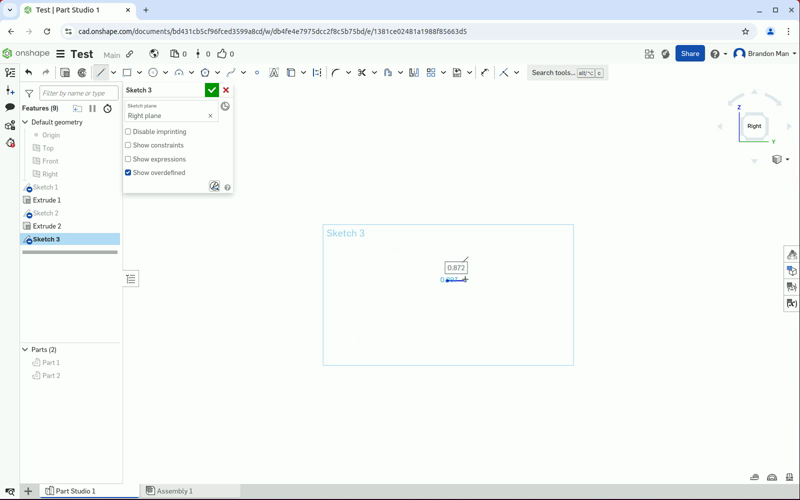
scroll(6)
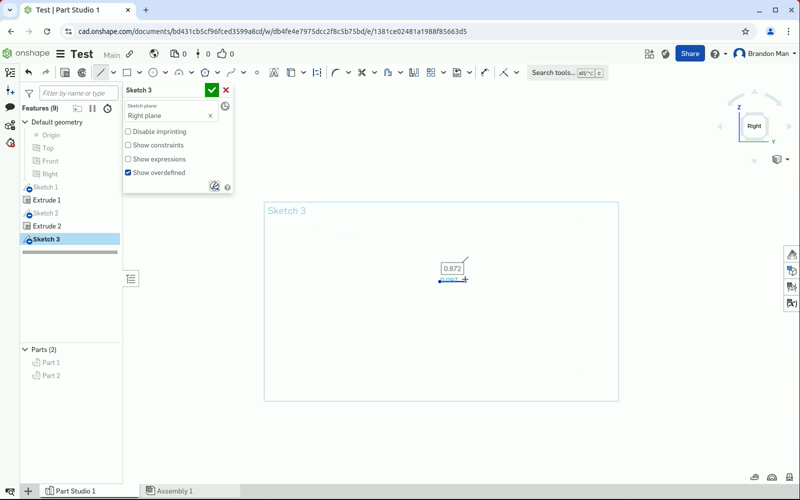
scroll(6)
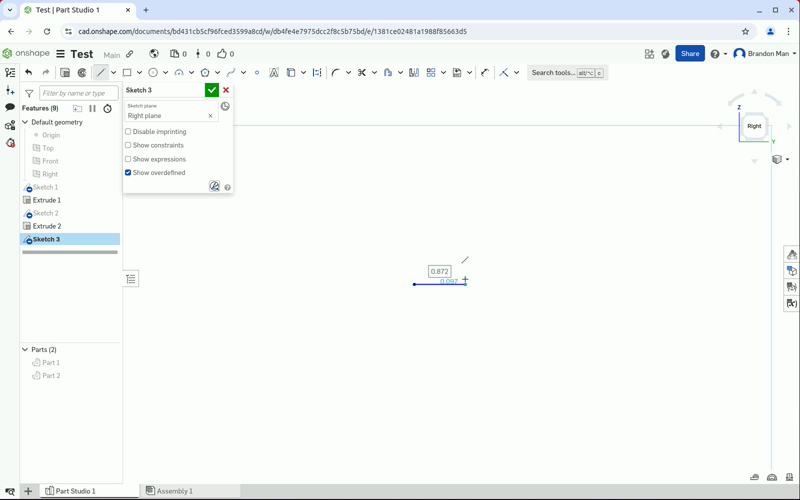
click(465, 278)
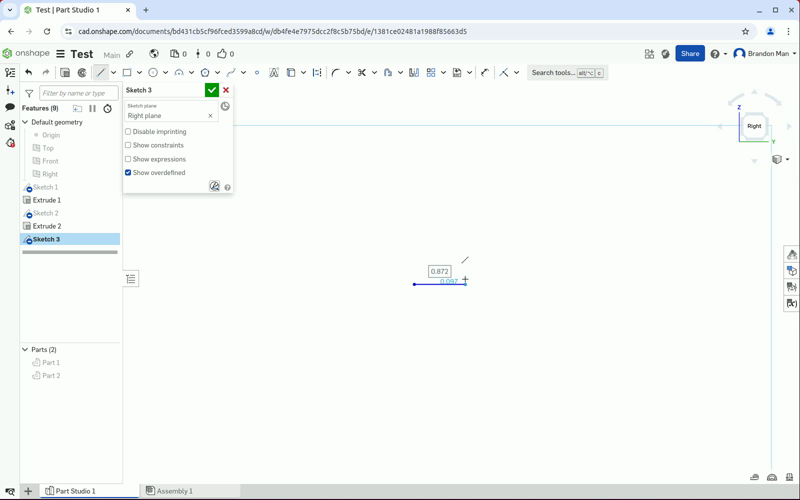
scroll(-6)
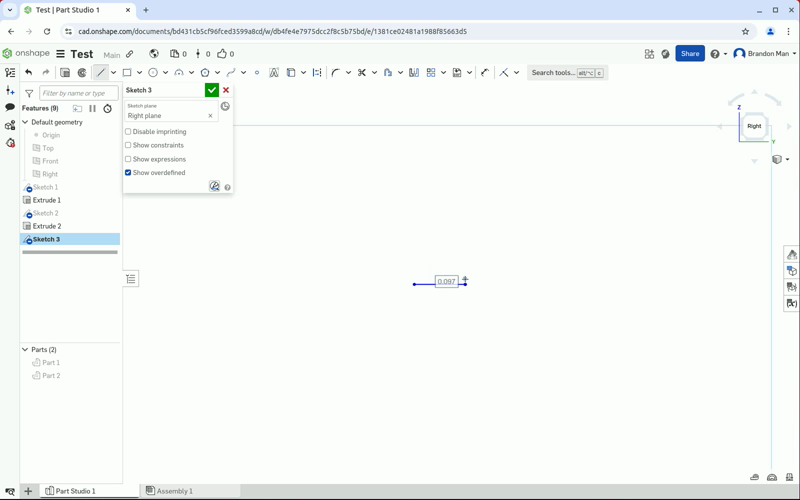
scroll(-6)
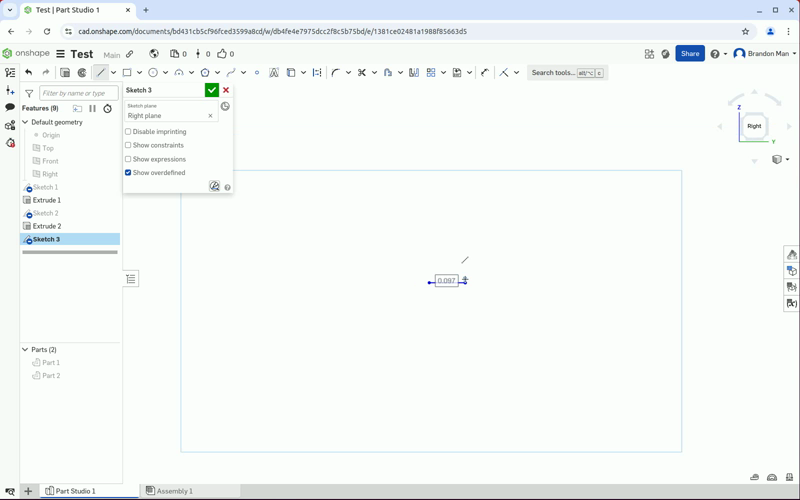
scroll(-6)
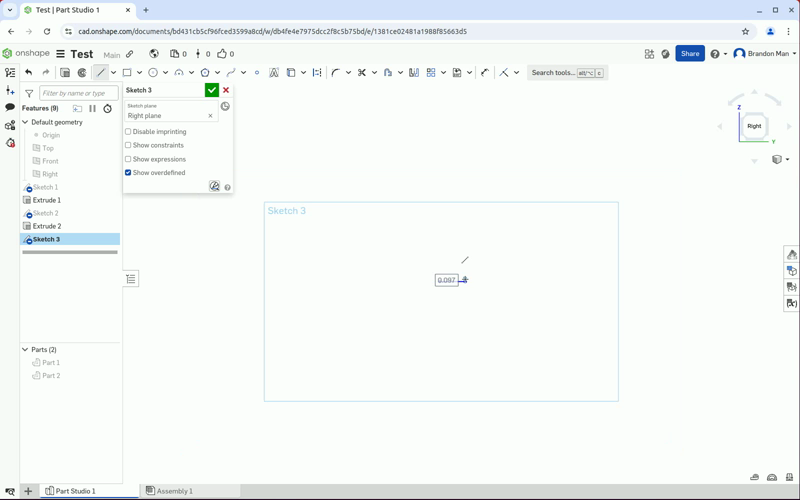
scroll(-6)
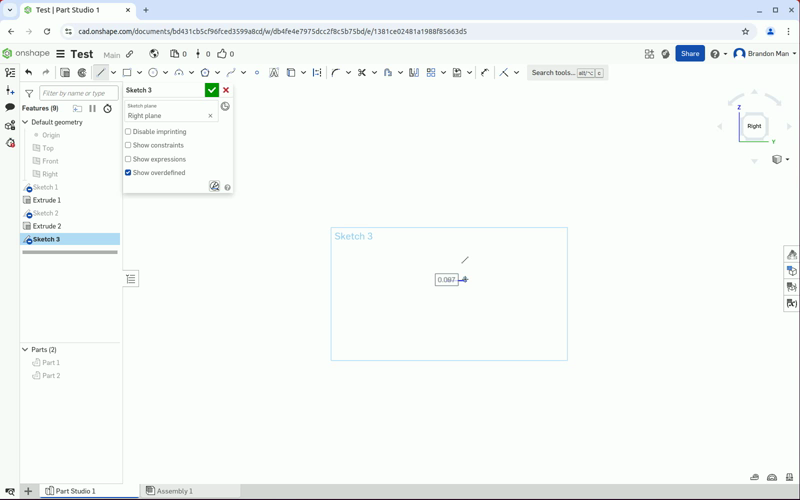
scroll(-6)
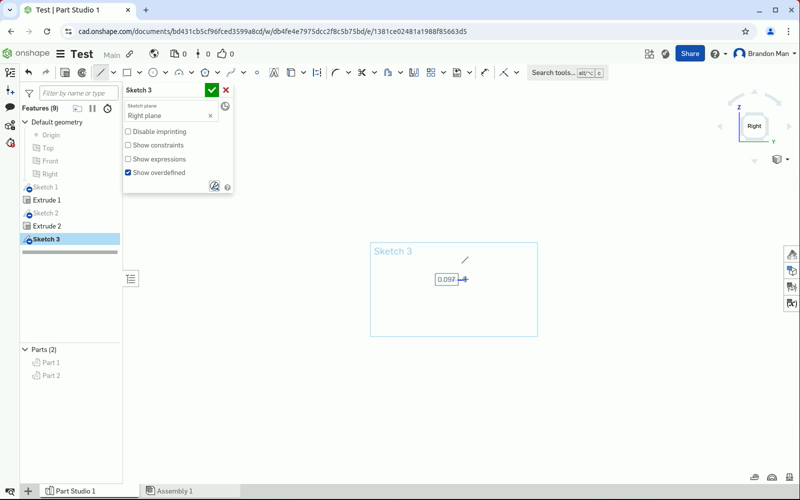
scroll(-6)
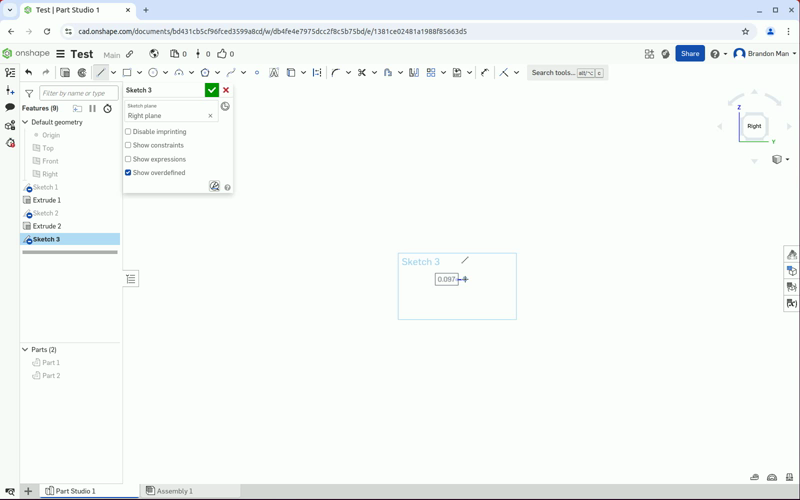
scroll(-6)
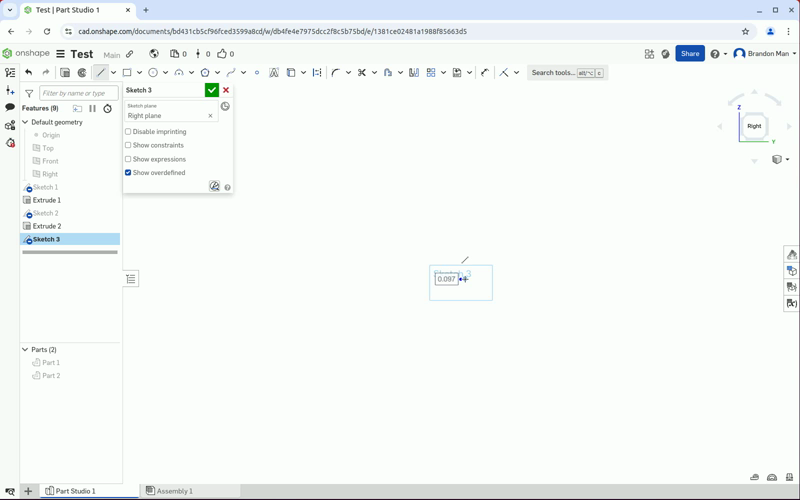
key_up(shift)
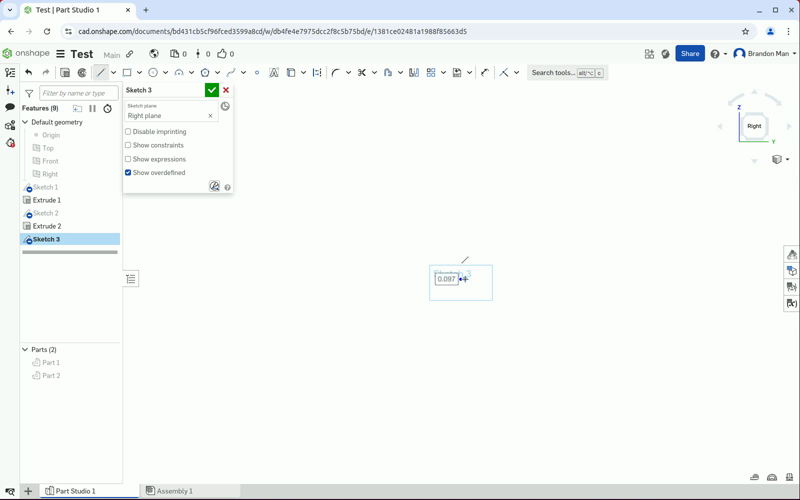
key_down(shift)
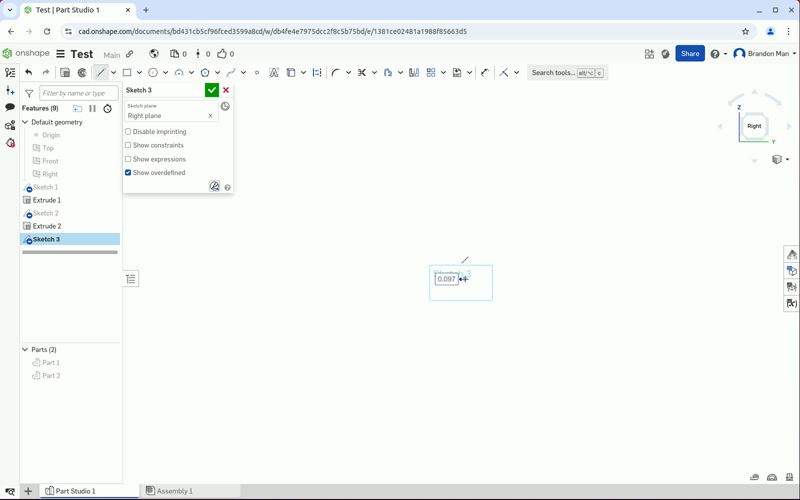
mouse_move(495, 278)
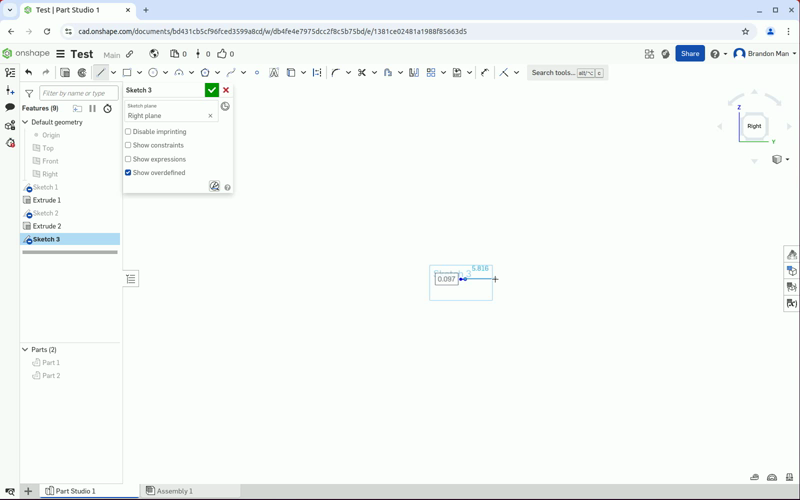
mouse_move(460, 278)
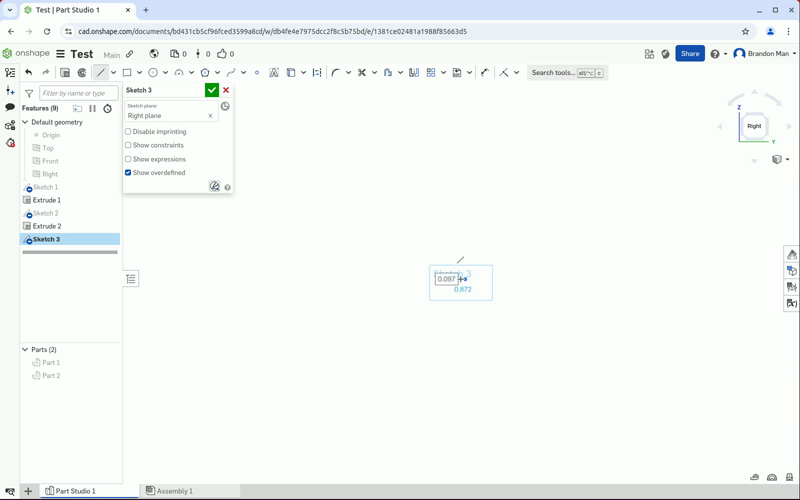
scroll(6)
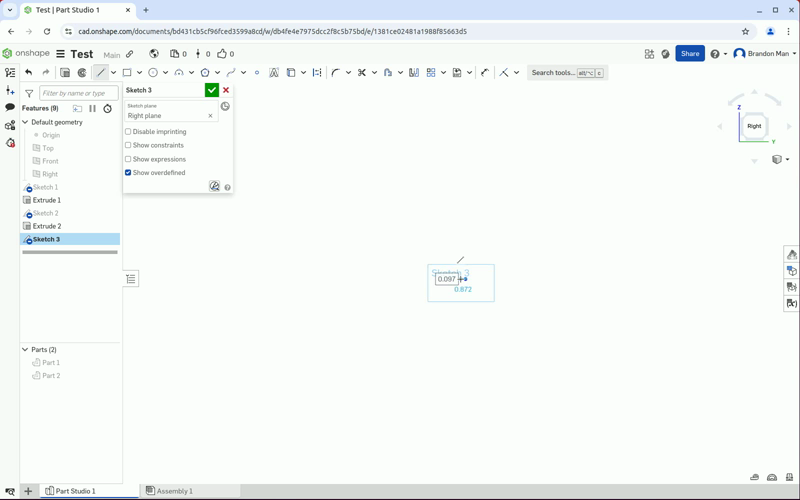
scroll(6)
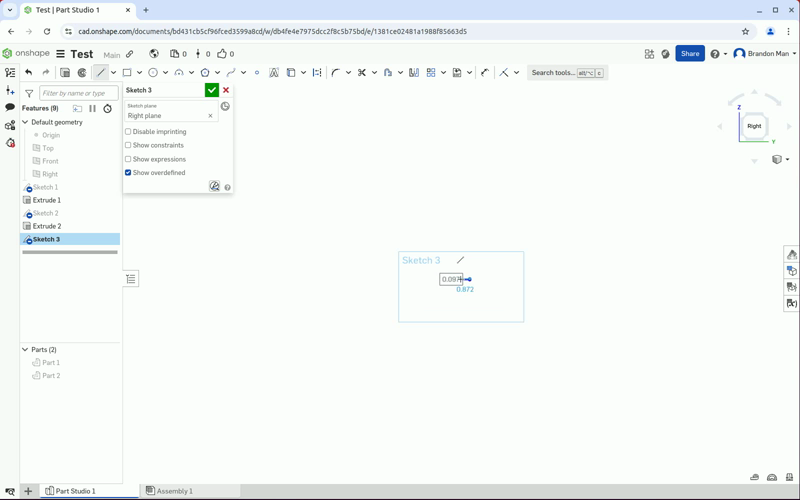
scroll(6)
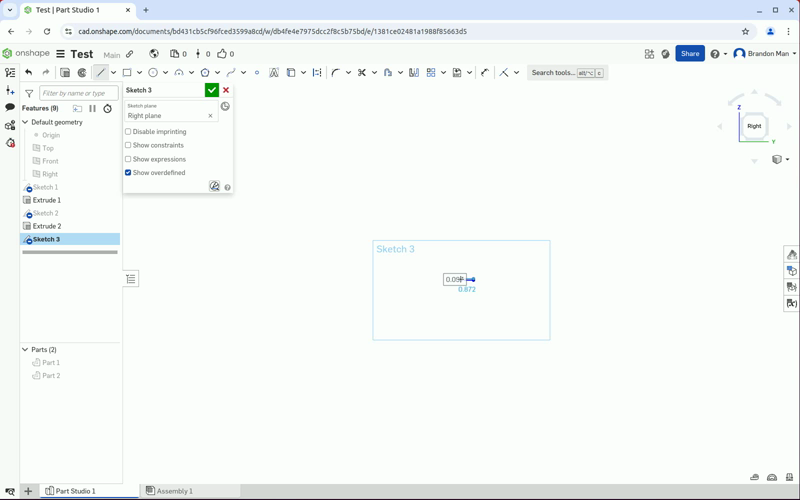
scroll(6)
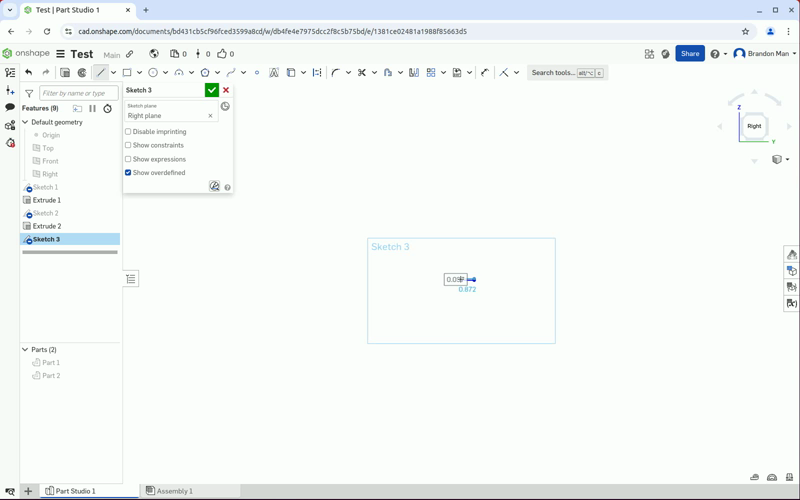
scroll(6)
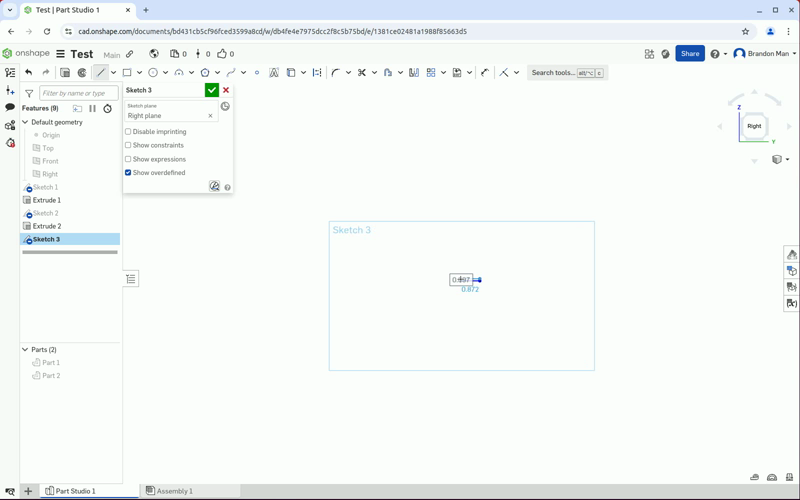
scroll(6)
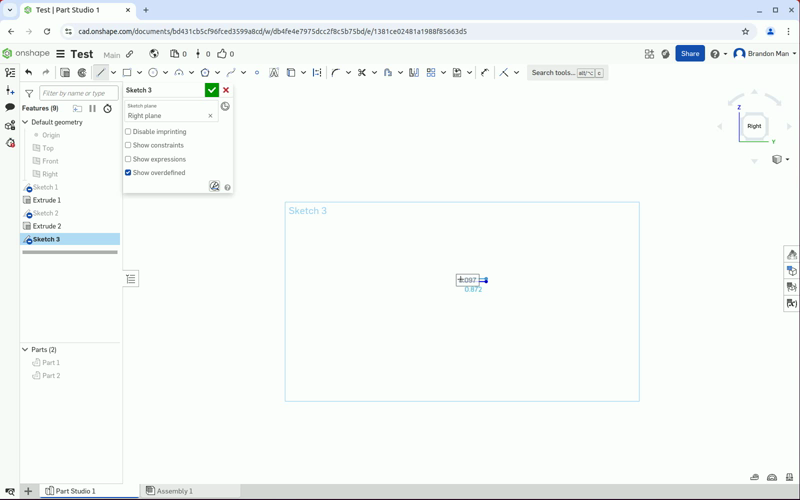
scroll(6)
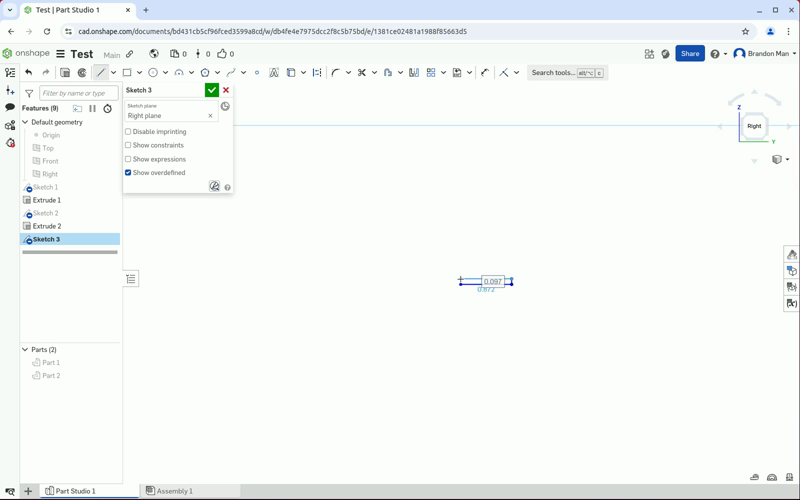
click(460, 278)
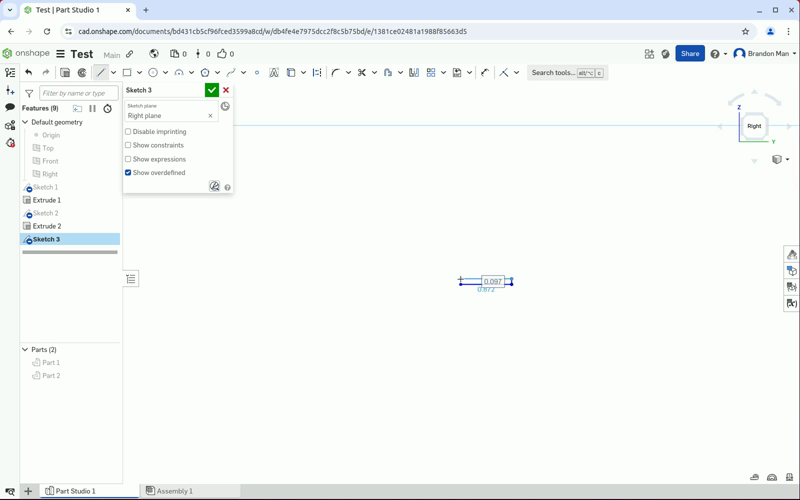
scroll(-6)
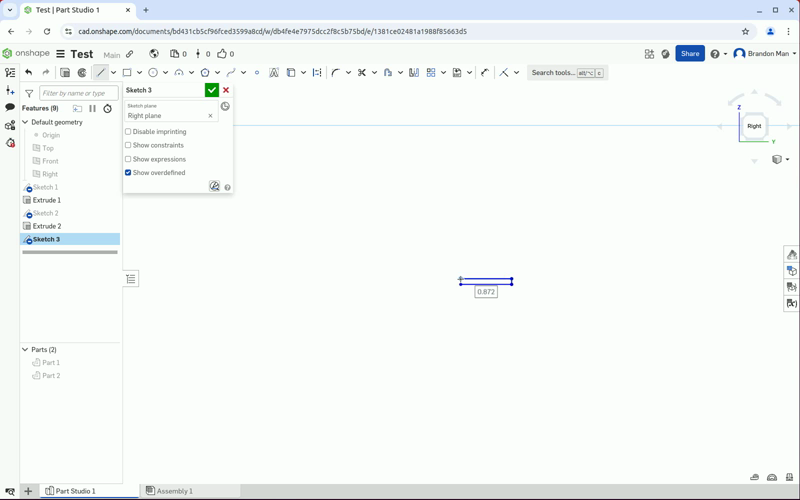
scroll(-6)
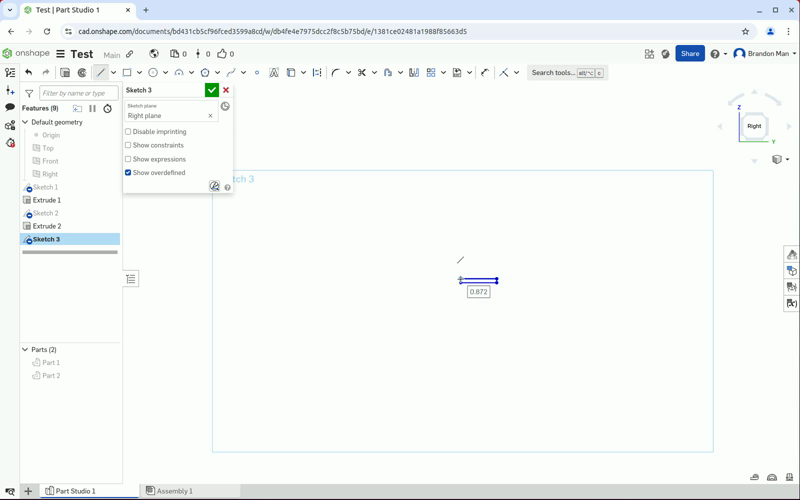
scroll(-6)
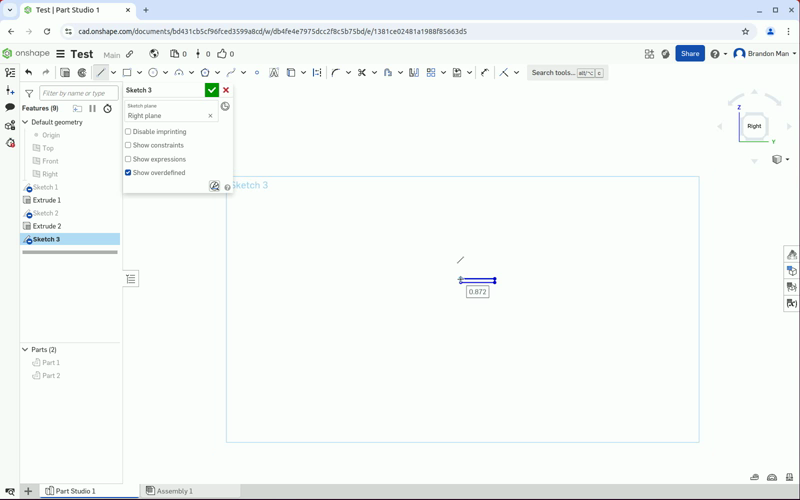
scroll(-6)
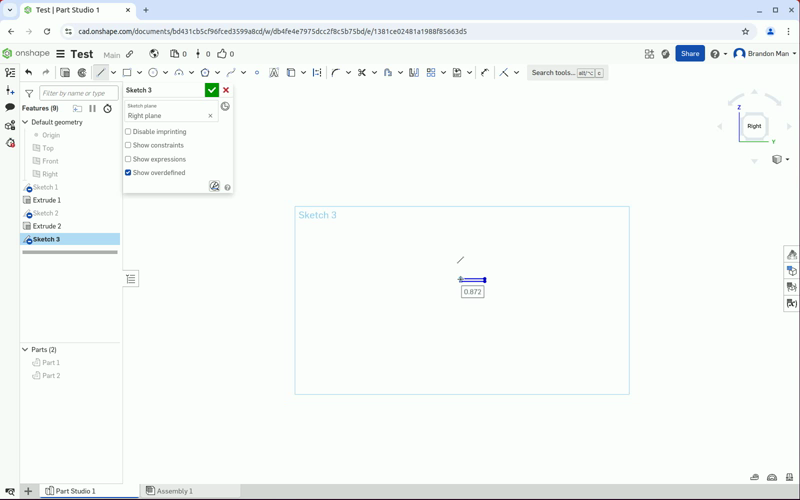
scroll(-6)
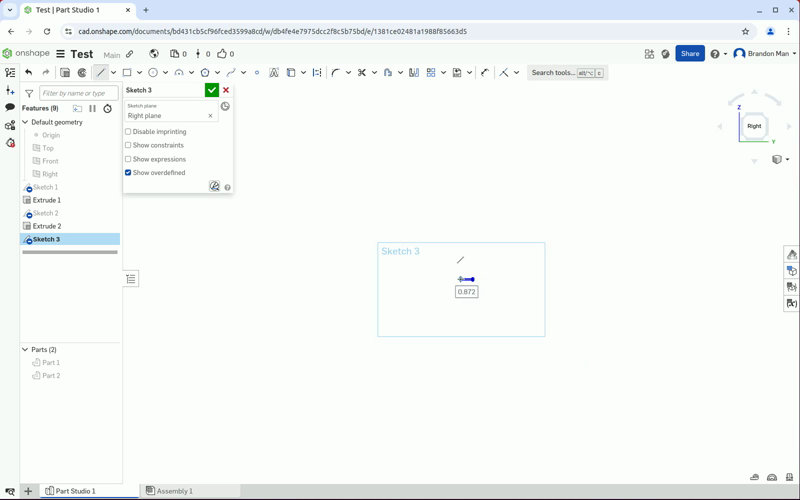
scroll(-6)
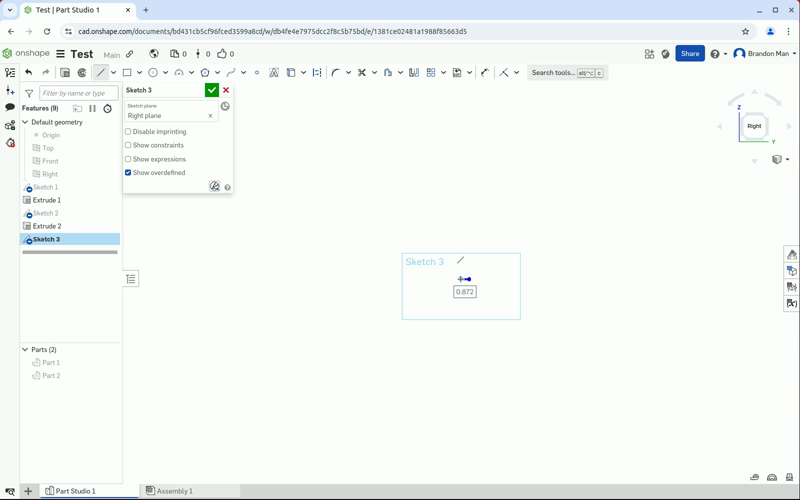
scroll(-6)
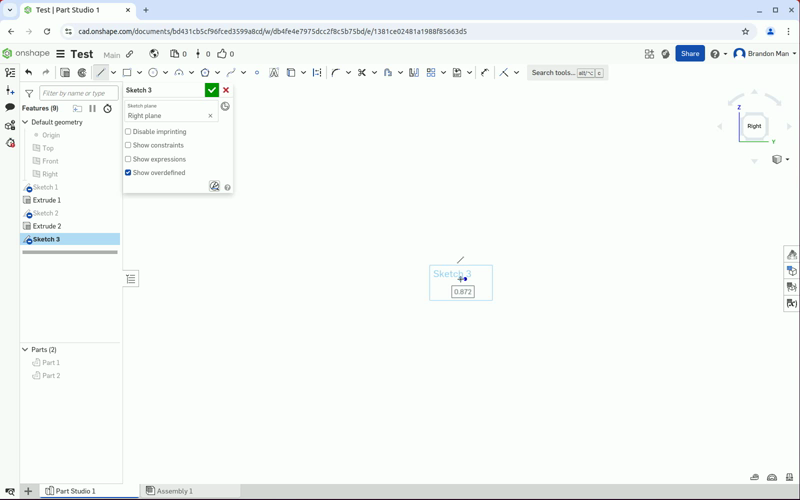
key_up(shift)
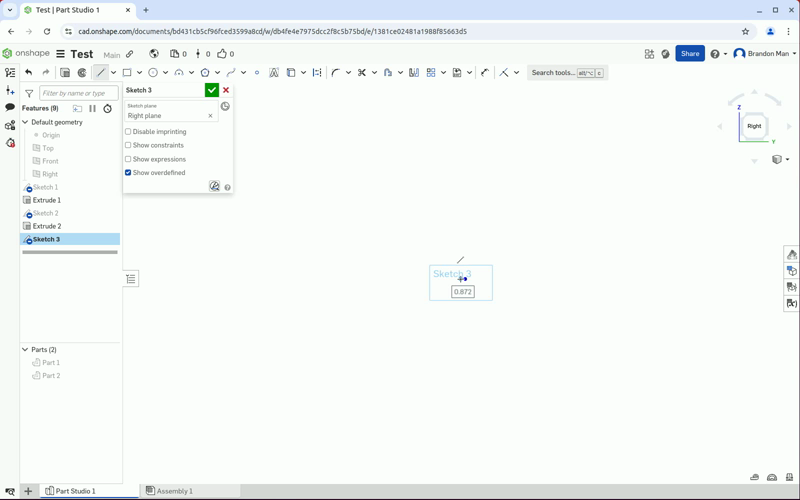
mouse_move(490, 278)
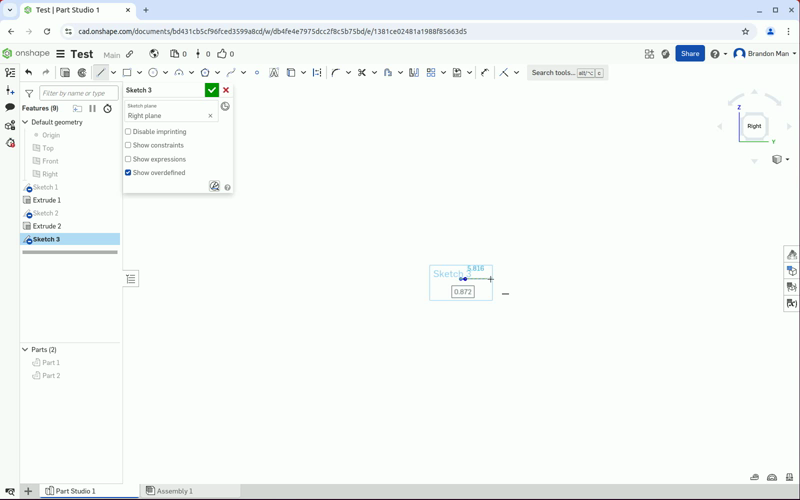
key_down(shift)
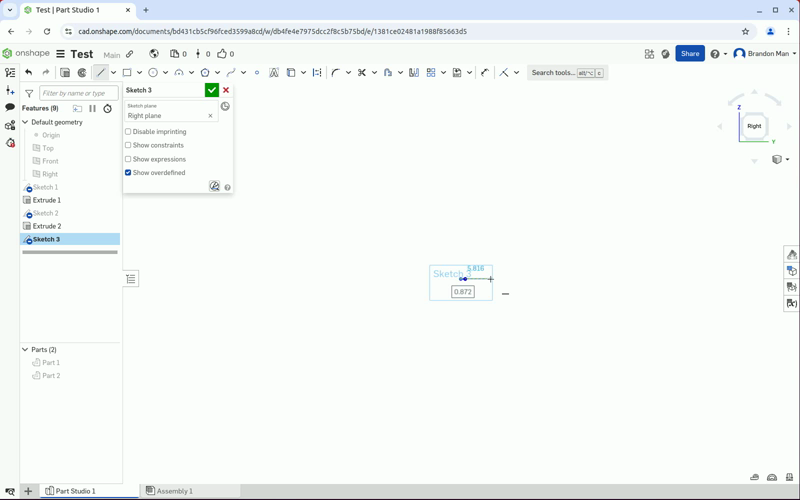
mouse_move(460, 279)
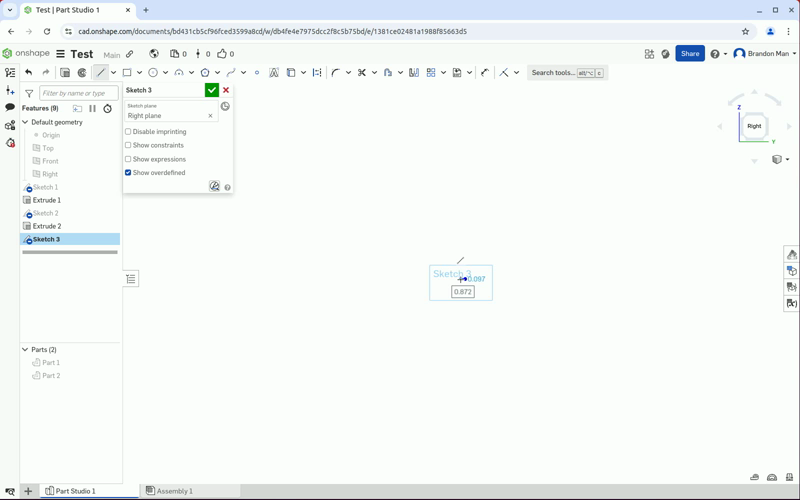
scroll(6)
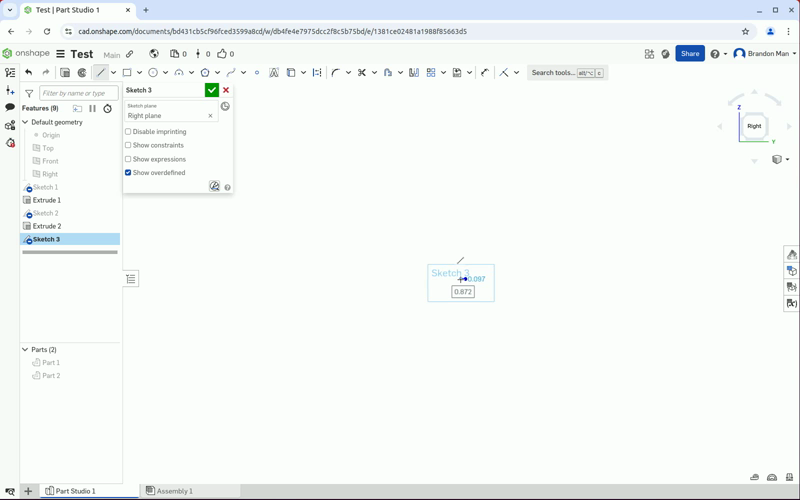
scroll(6)
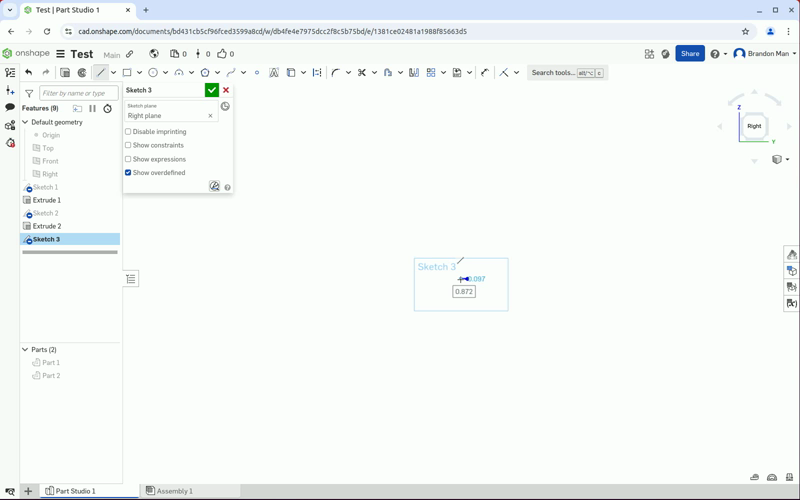
scroll(6)
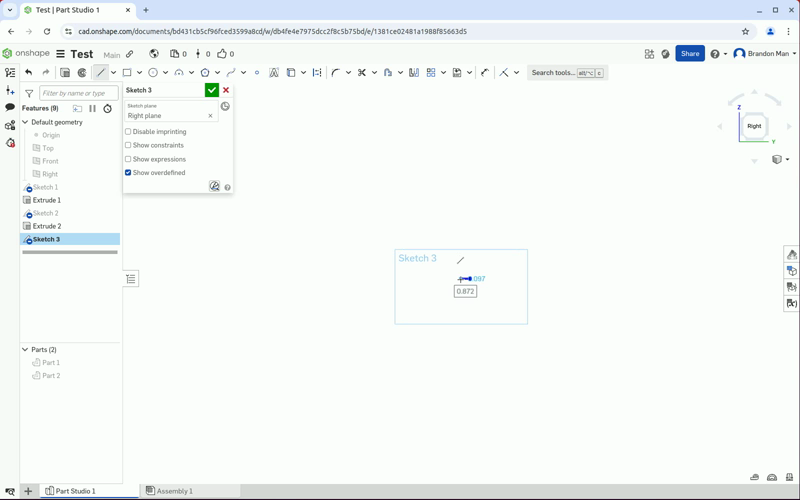
scroll(6)
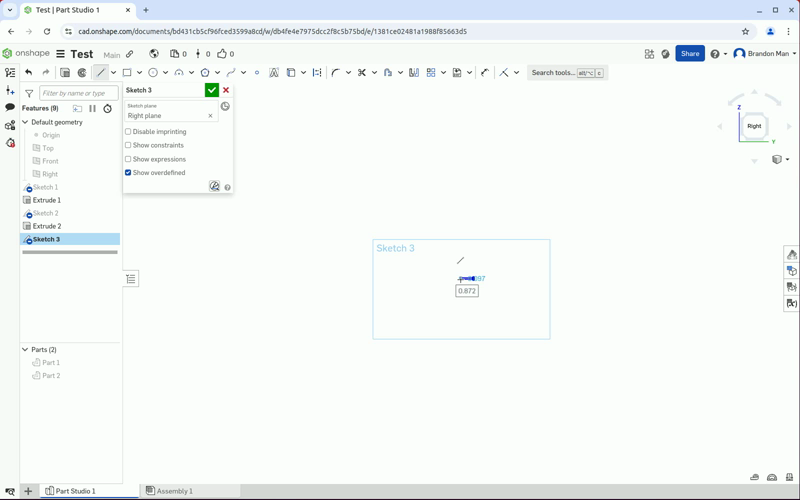
scroll(6)
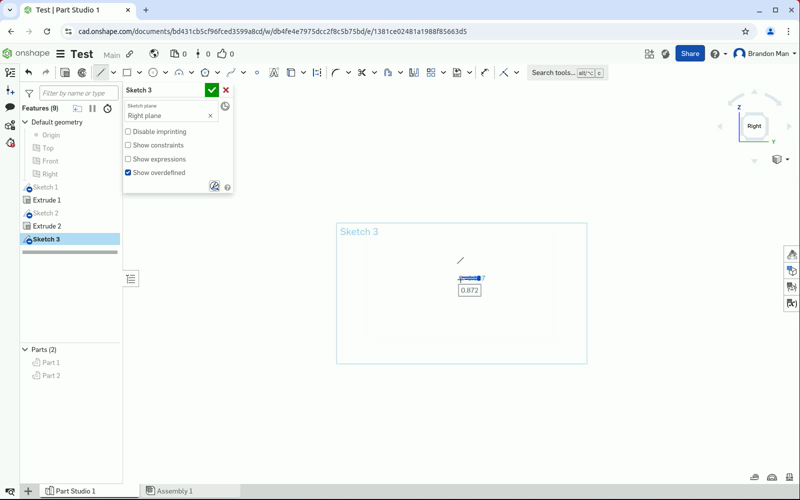
scroll(6)
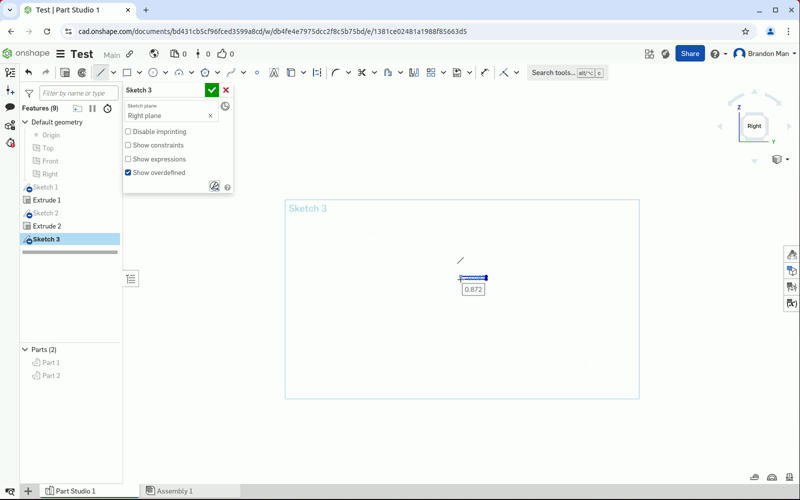
scroll(6)
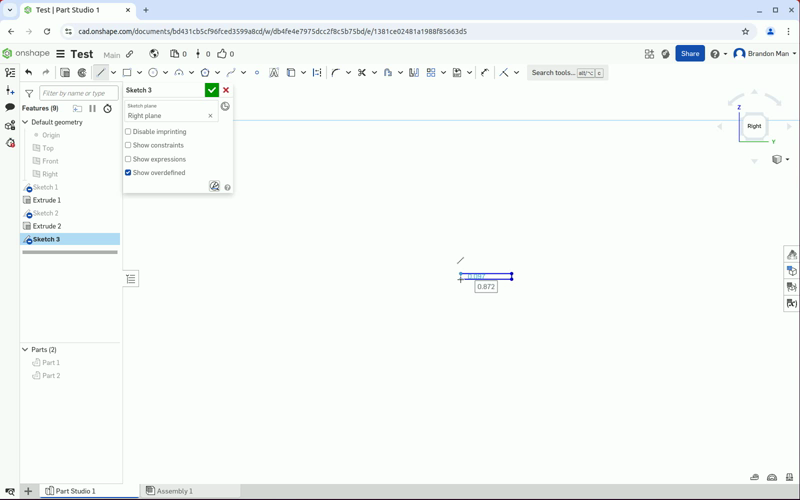
key_up(shift)
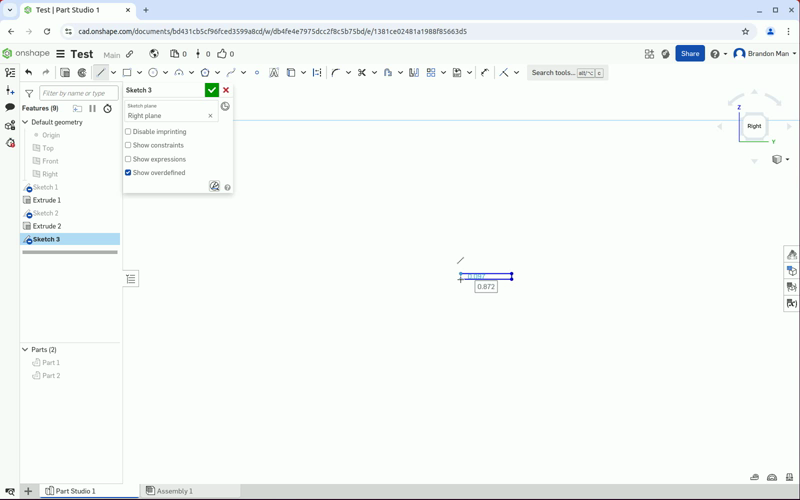
click(460, 279)
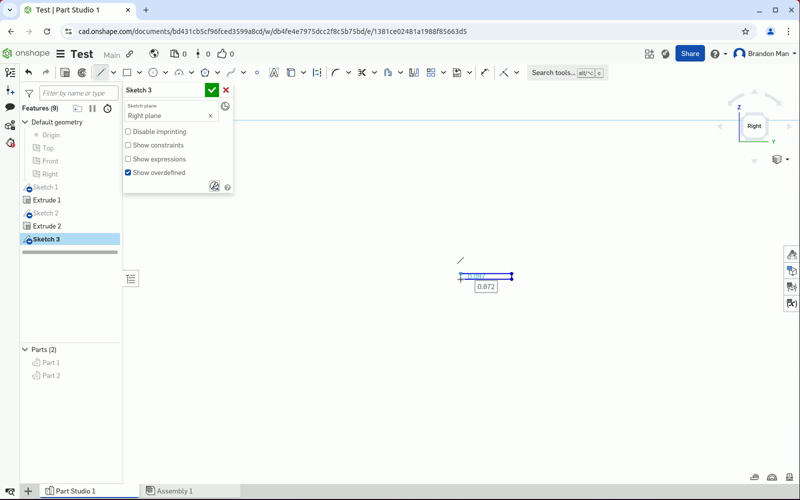
scroll(-6)
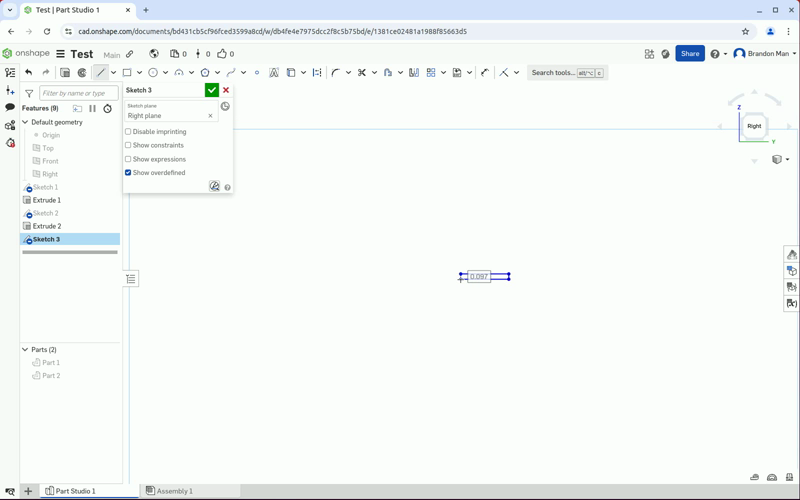
scroll(-6)
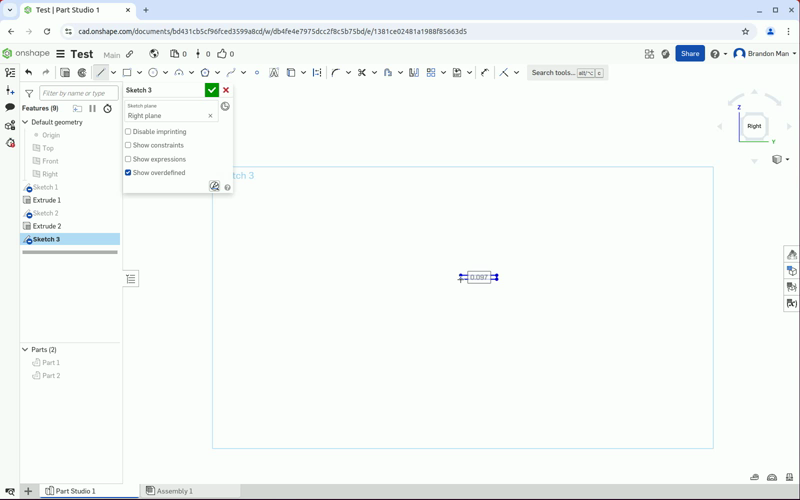
scroll(-6)
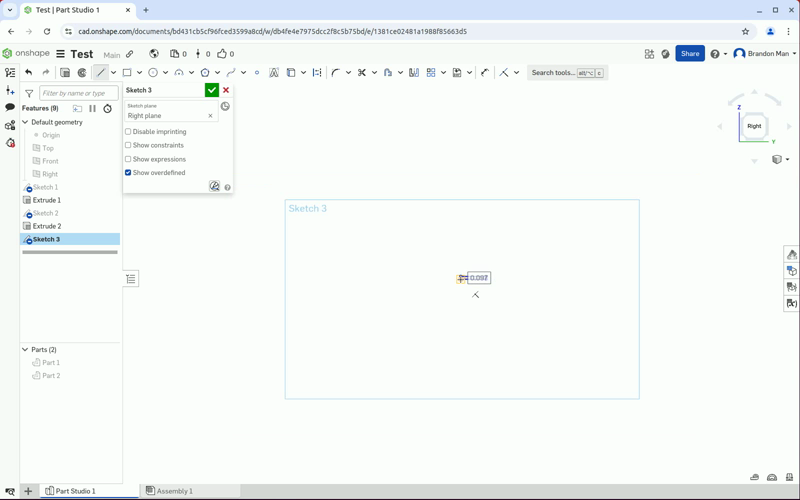
scroll(-6)
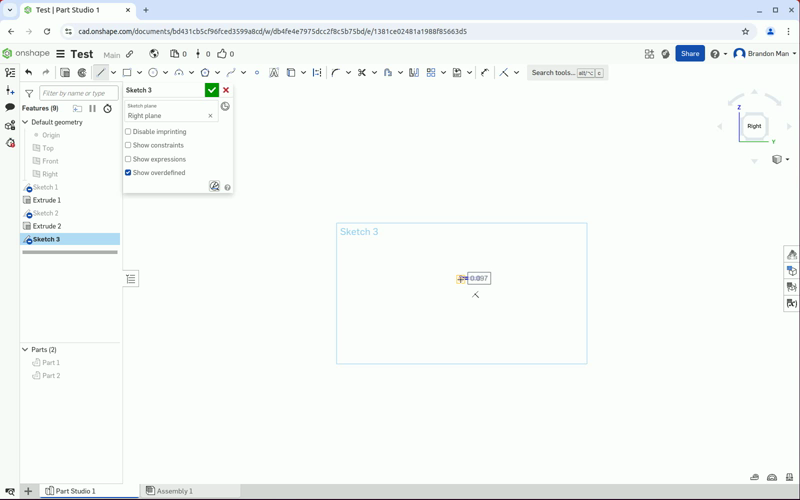
scroll(-6)
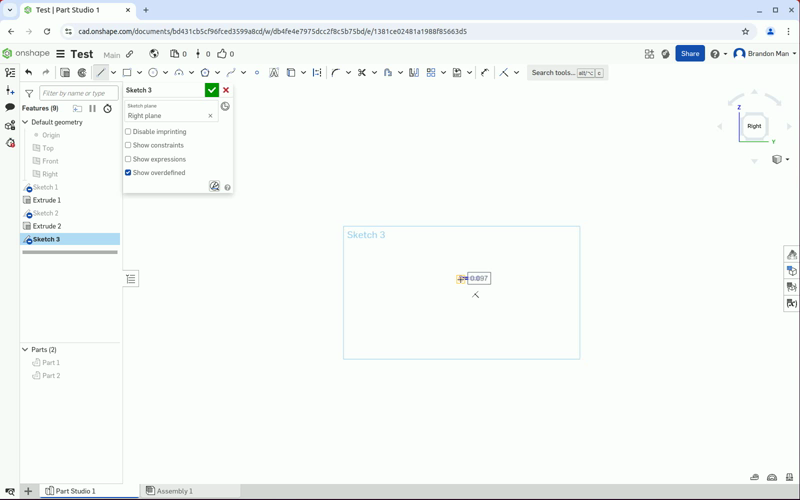
scroll(-6)
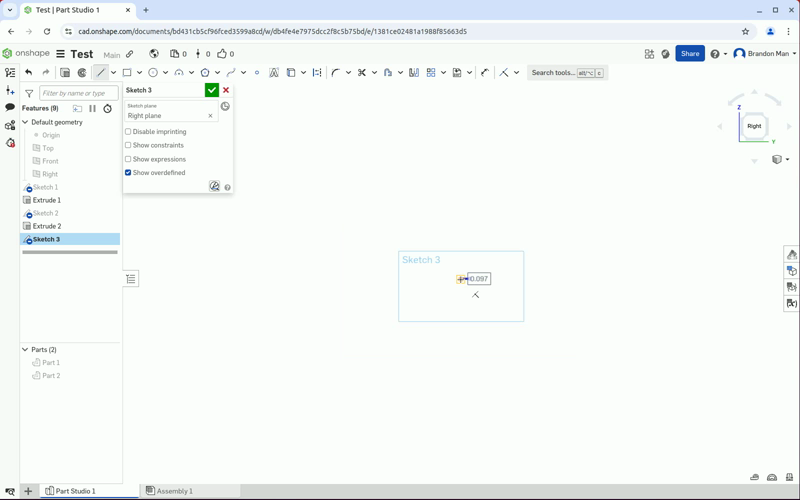
scroll(-6)
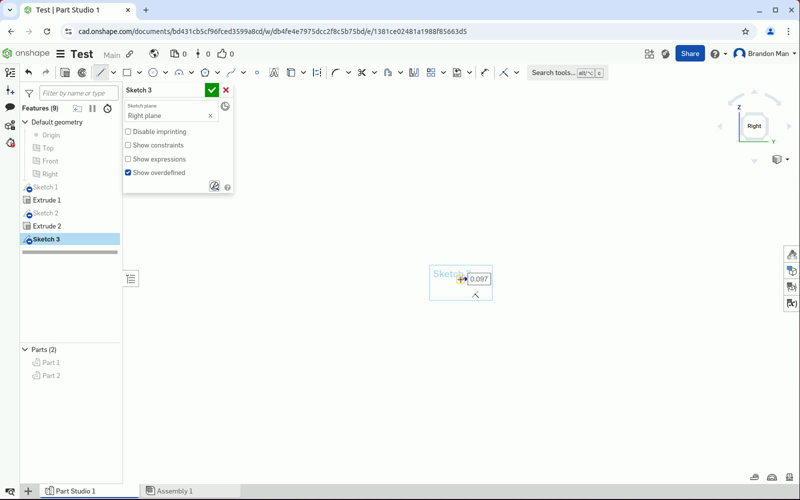
key(esc)
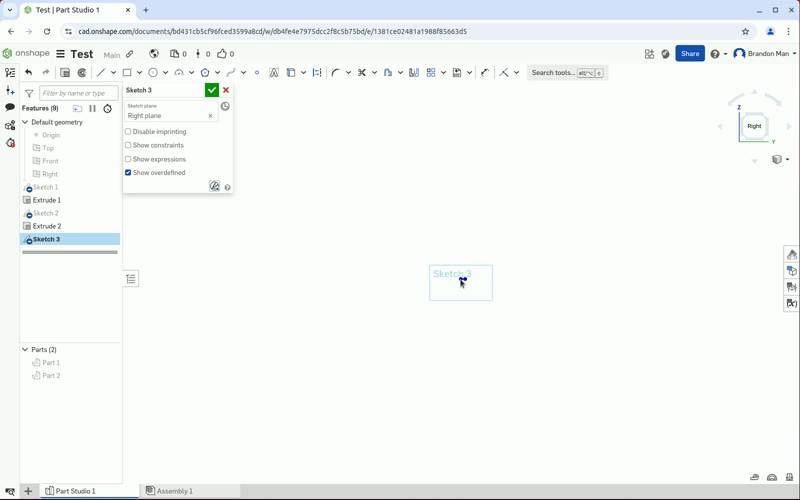
mouse_move(460, 278)
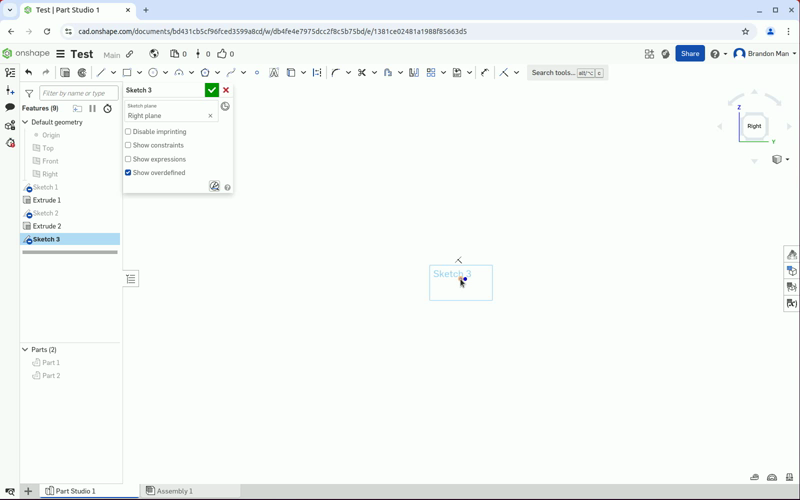
scroll(6)
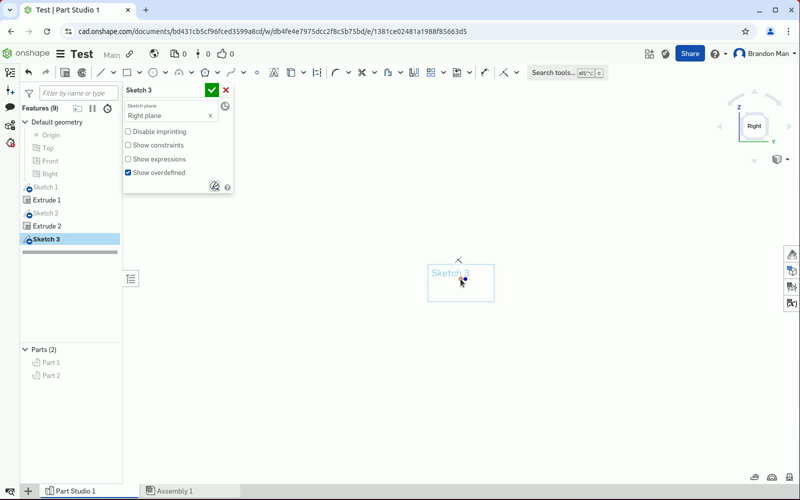
scroll(6)
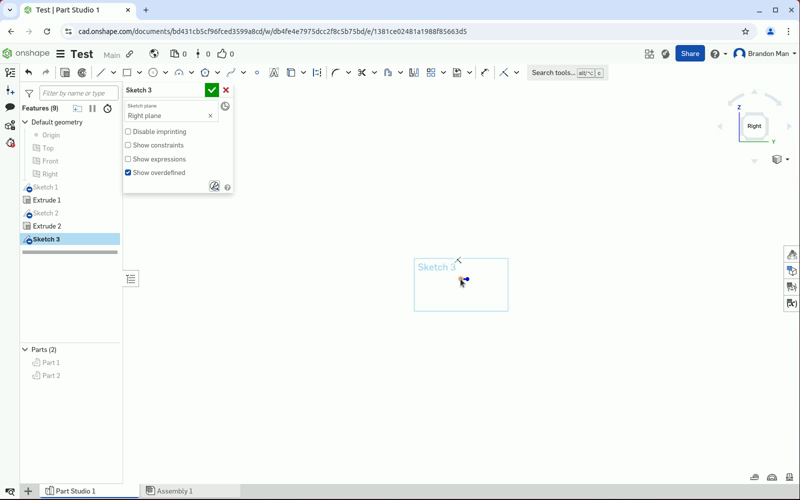
scroll(6)
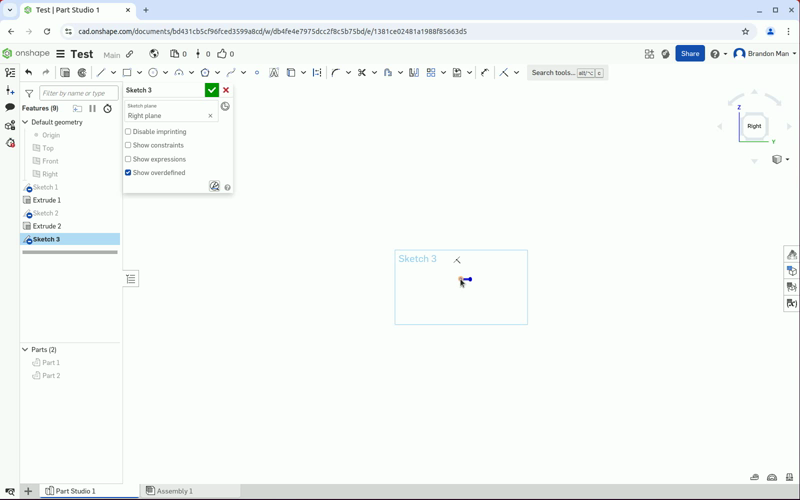
scroll(6)
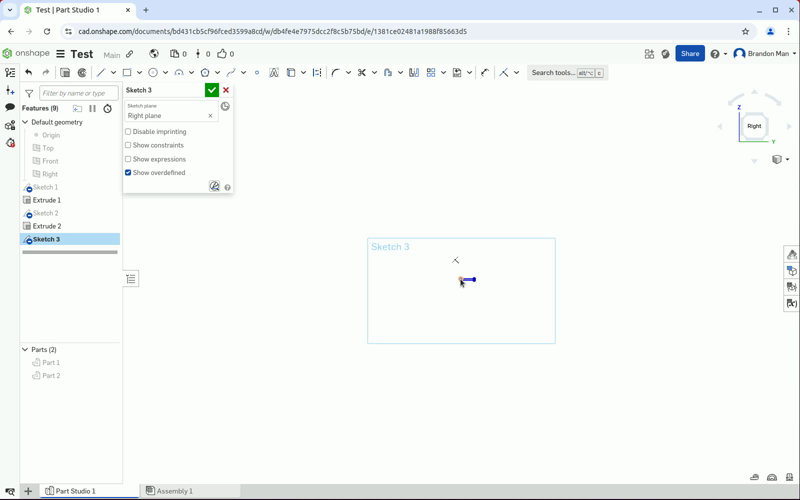
scroll(6)
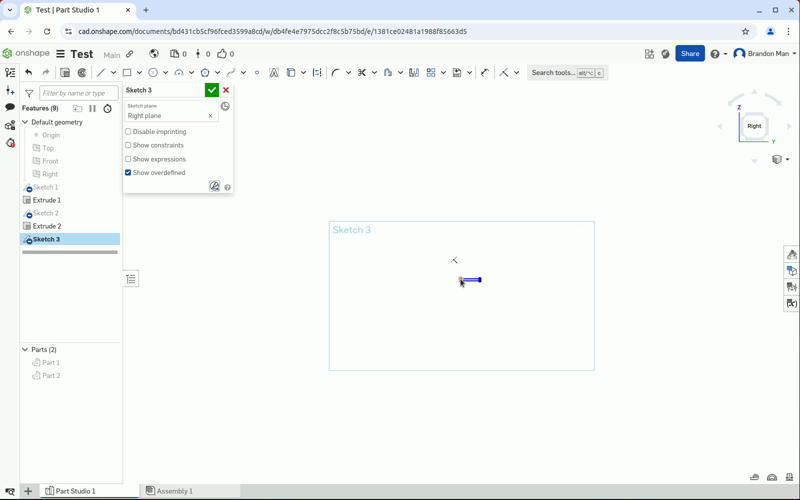
scroll(6)
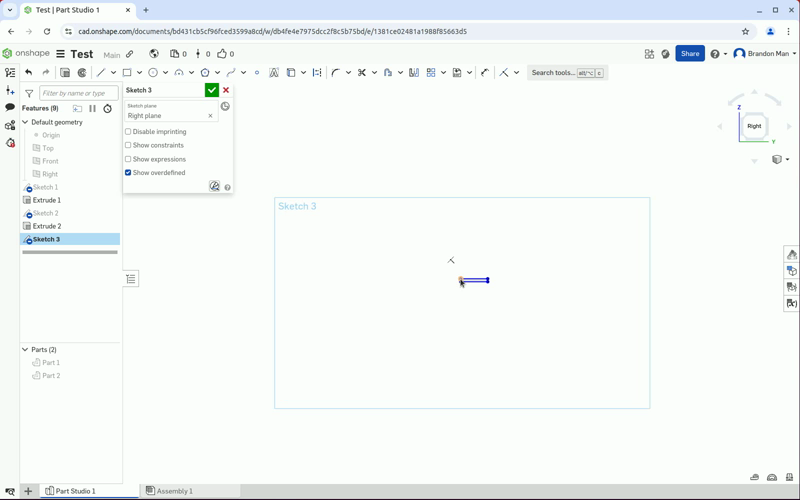
scroll(6)
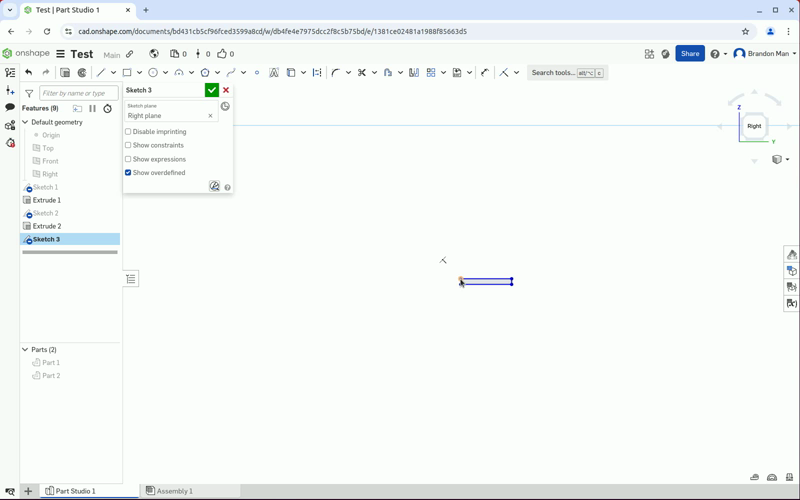
click(460, 278)
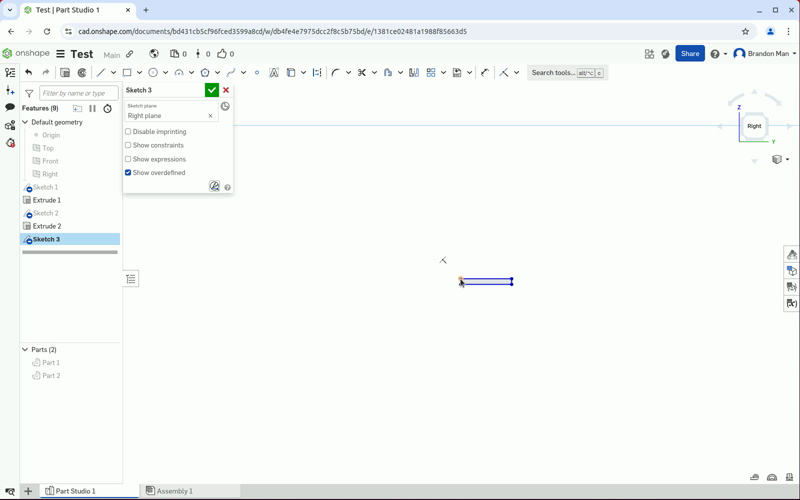
scroll(-6)
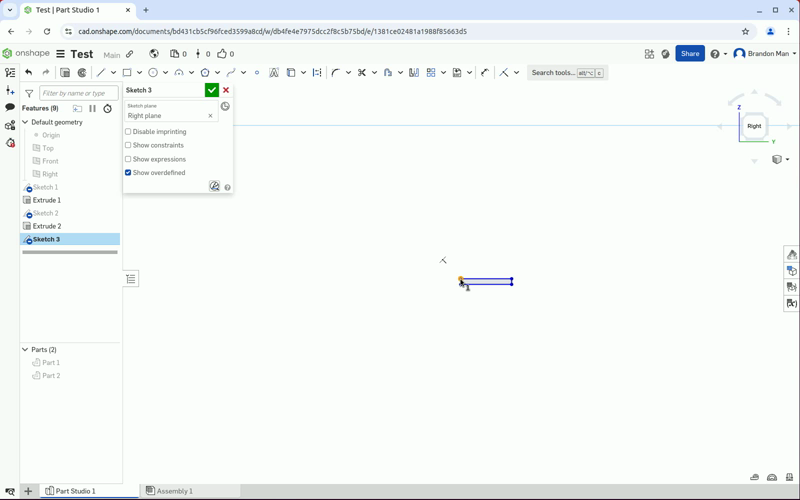
scroll(-6)
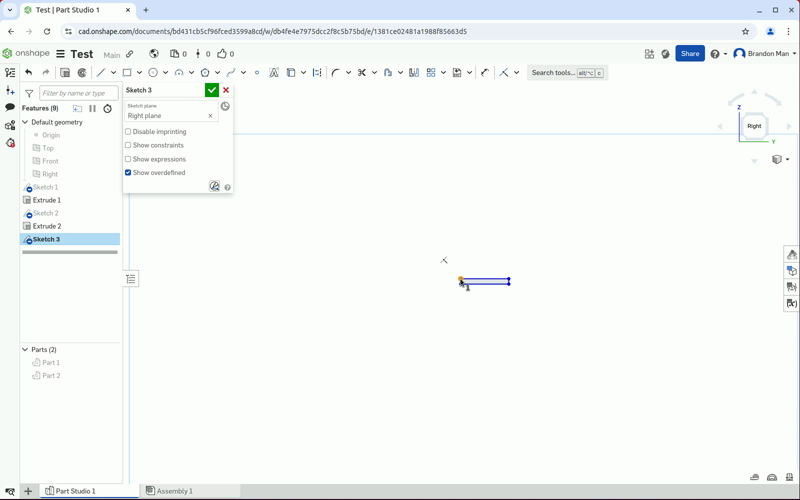
scroll(-6)
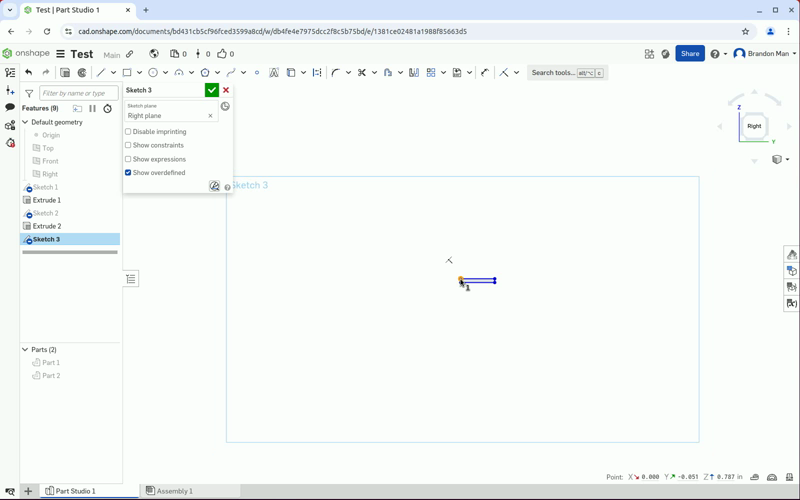
scroll(-6)
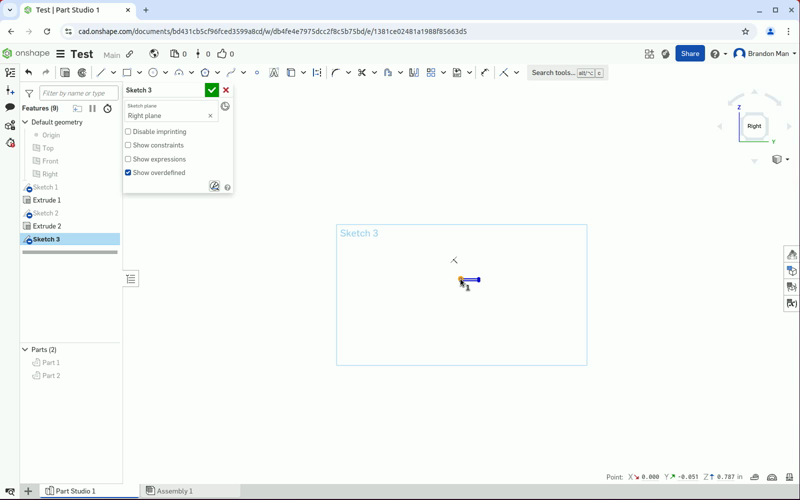
scroll(-6)
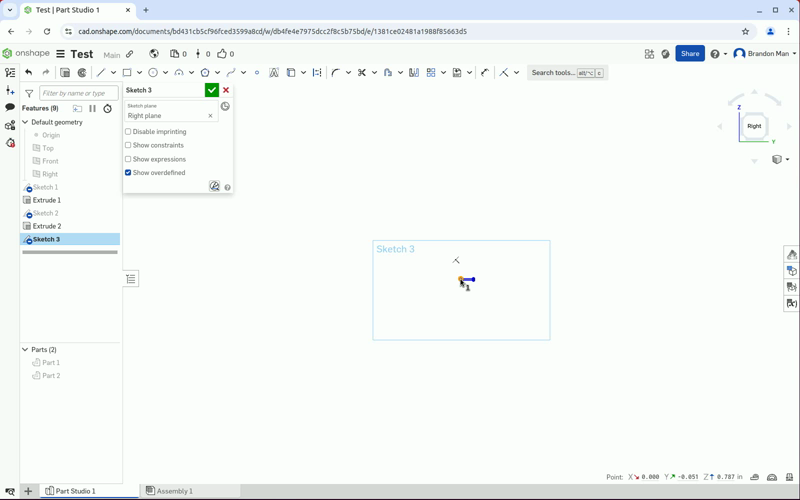
scroll(-6)
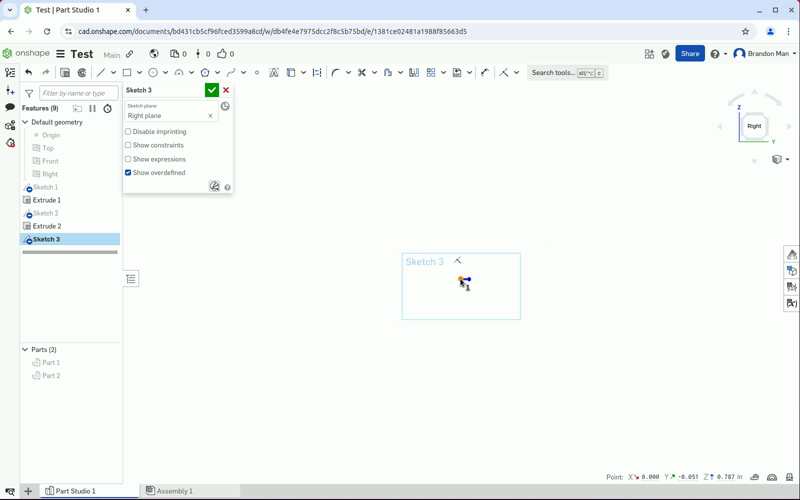
scroll(-6)
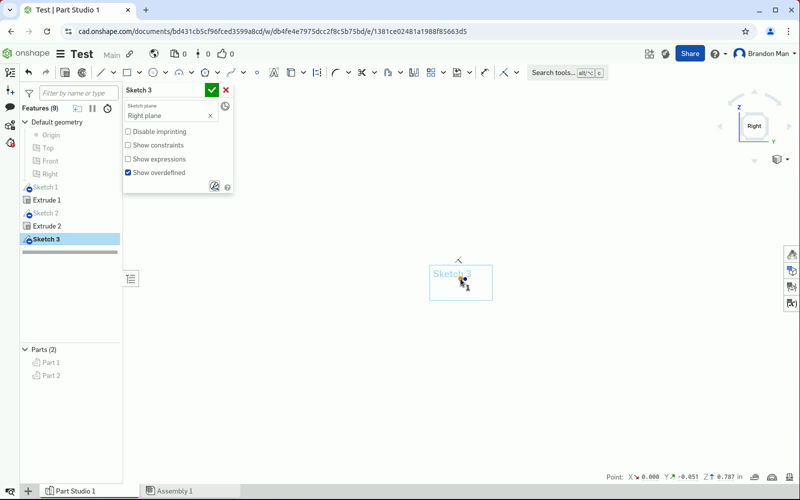
mouse_move(73, 352)
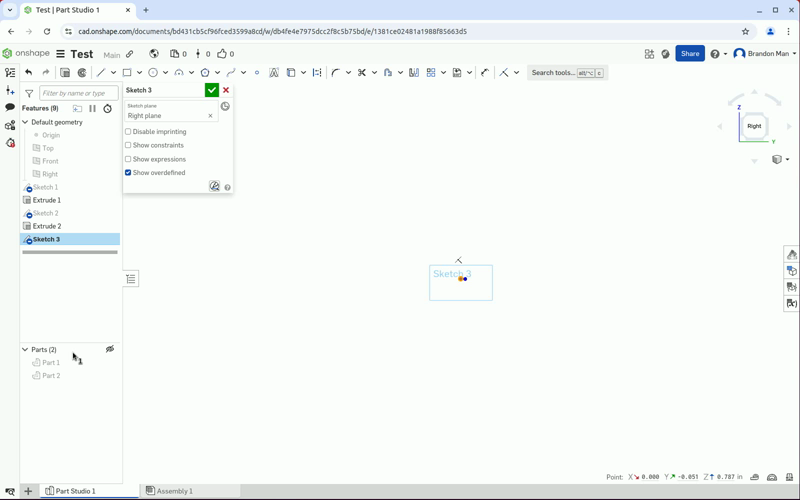
key(shift+y)
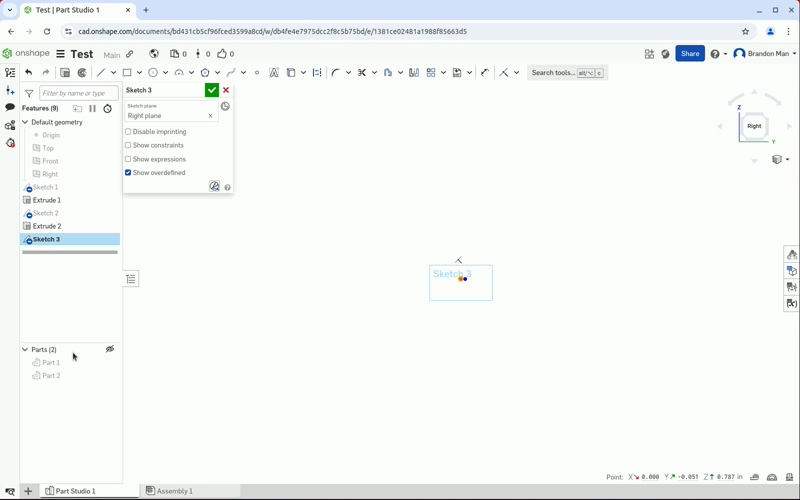
key(shift+e)
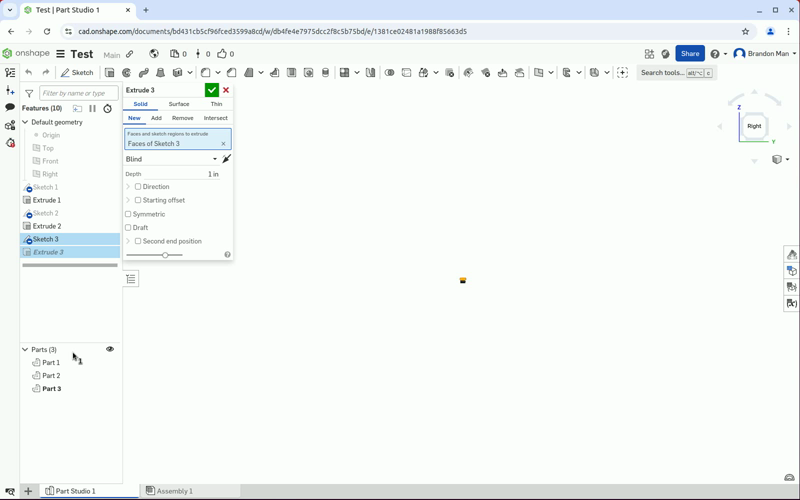
mouse_move(143, 106)
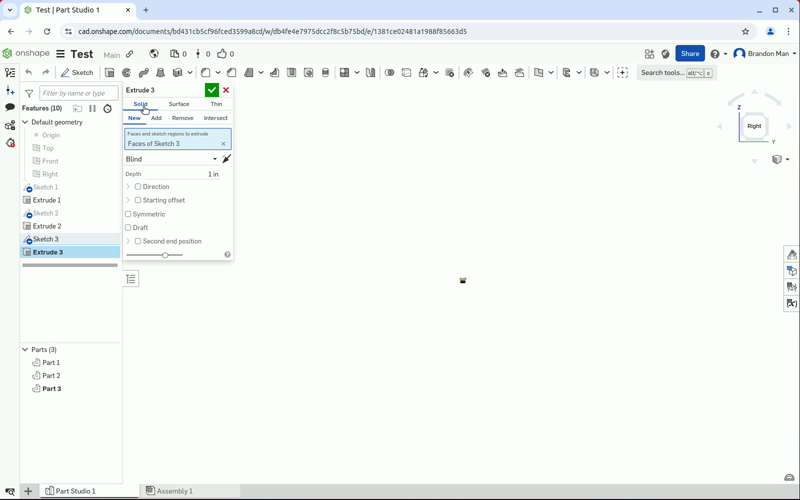
click(143, 106)
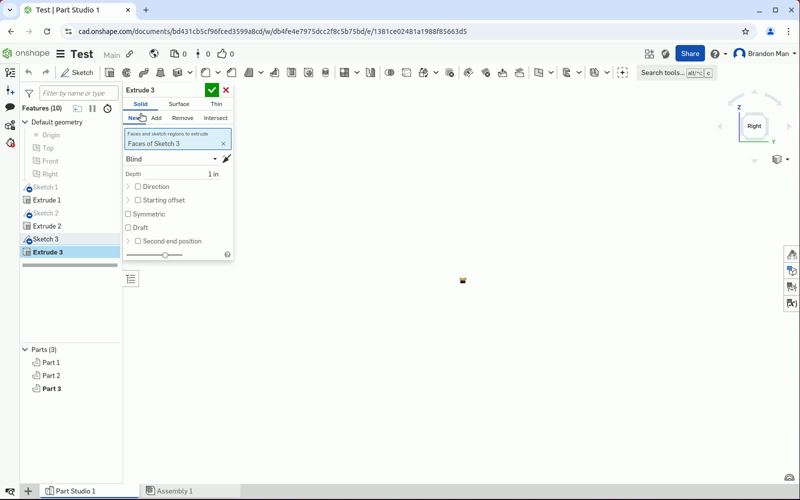
mouse_move(137, 120)
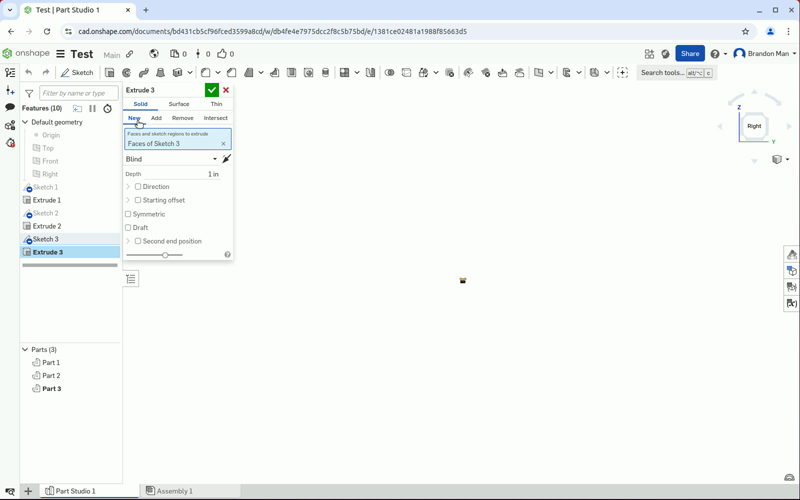
click(137, 120)
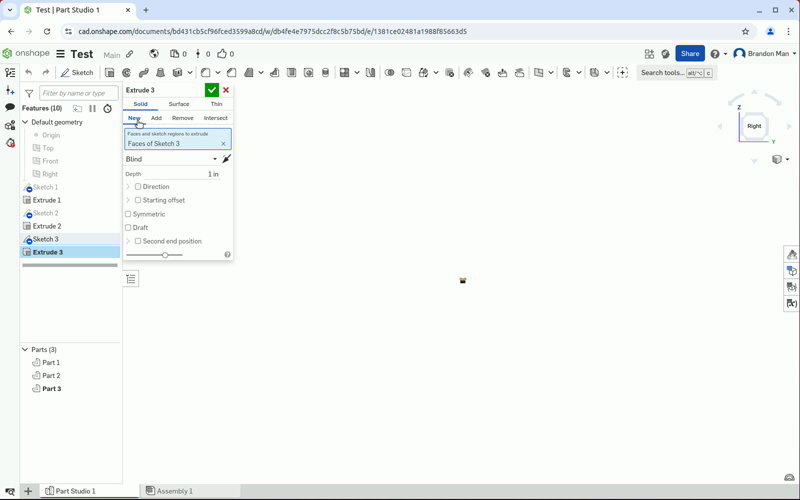
key(tab, 4)
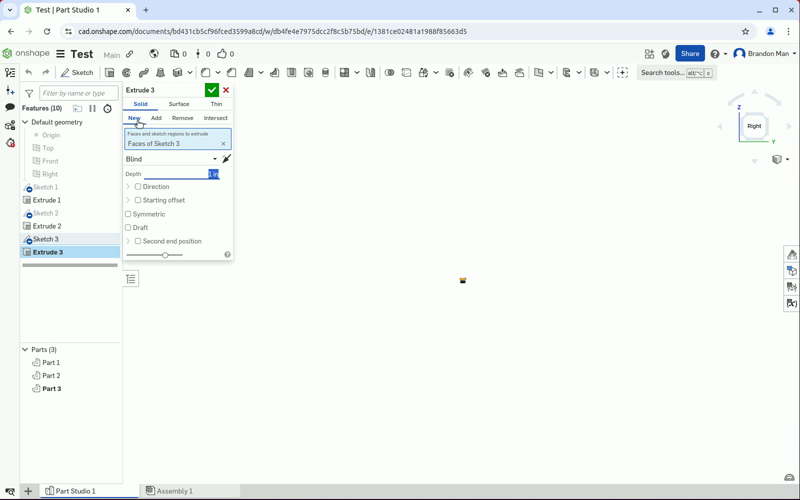
text(23.108)
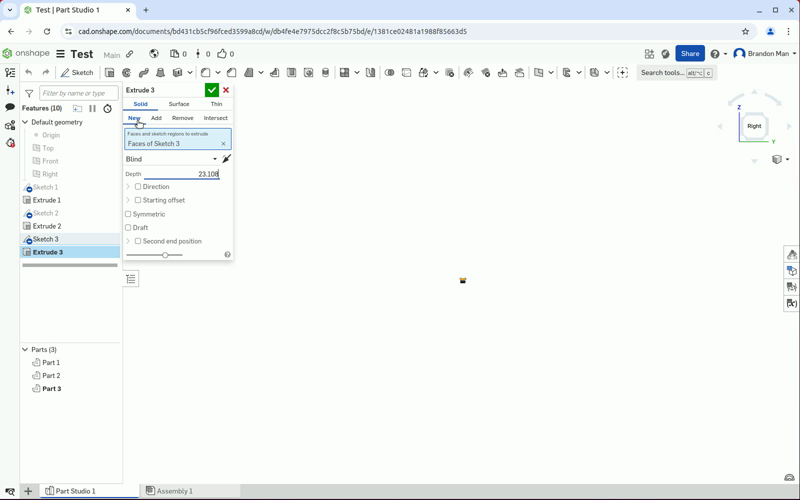
key(enter)
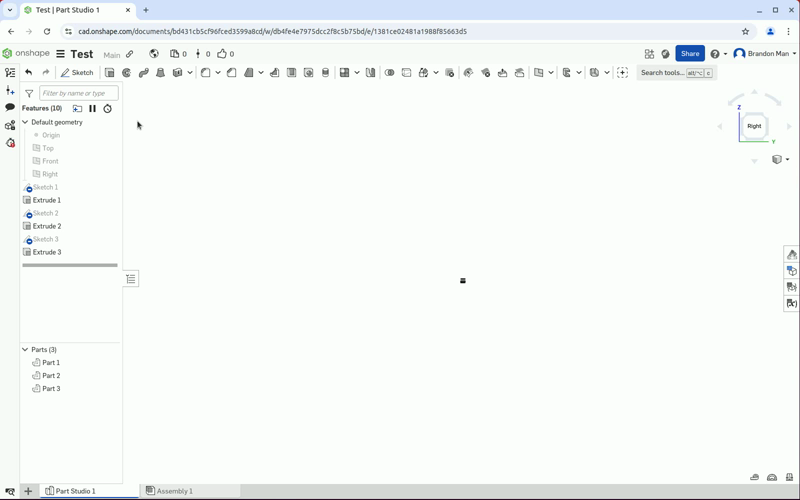
key(shift+h)
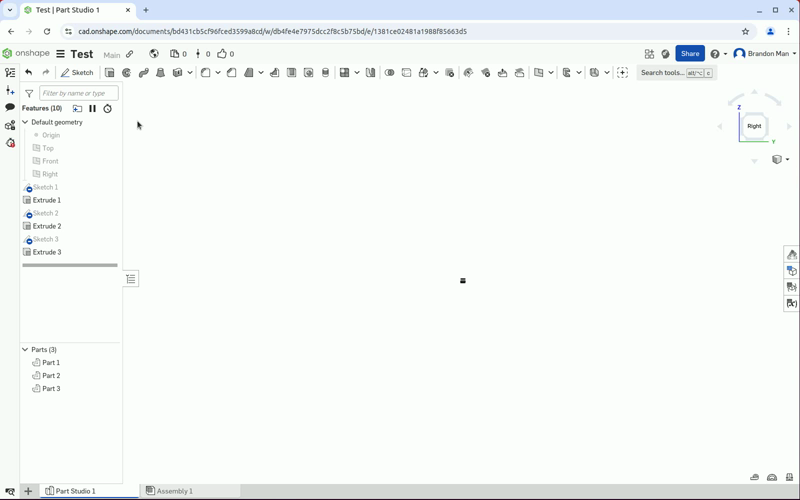
key(shift+h)
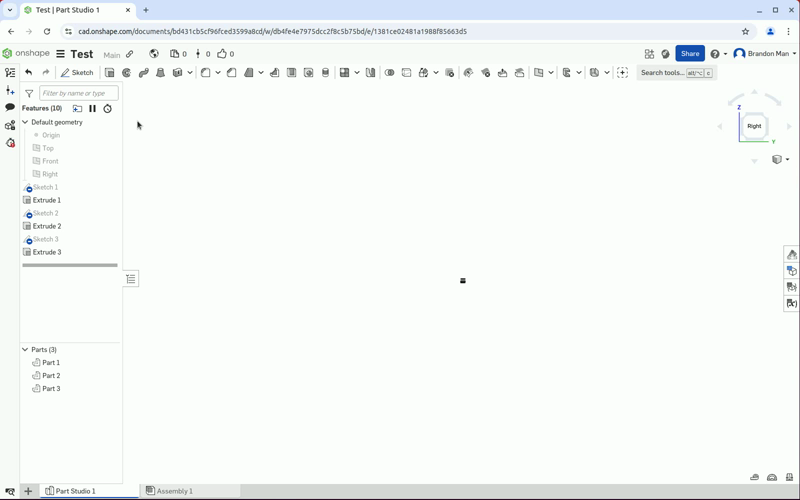
mouse_move(73, 189)
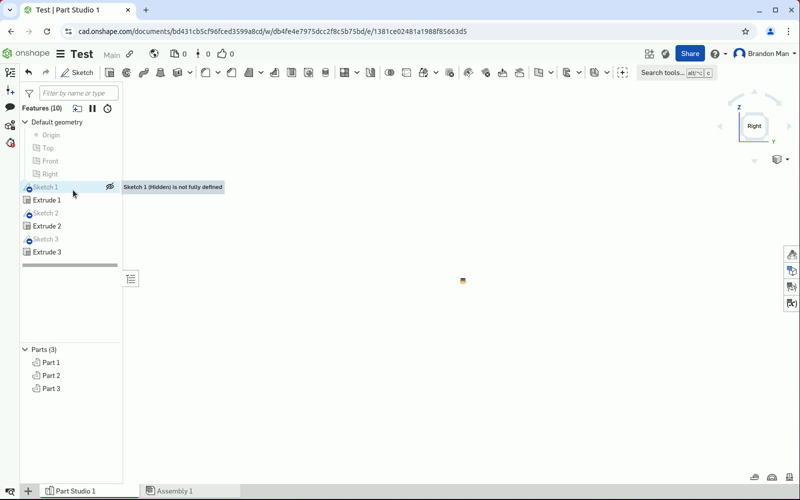
click(73, 189)
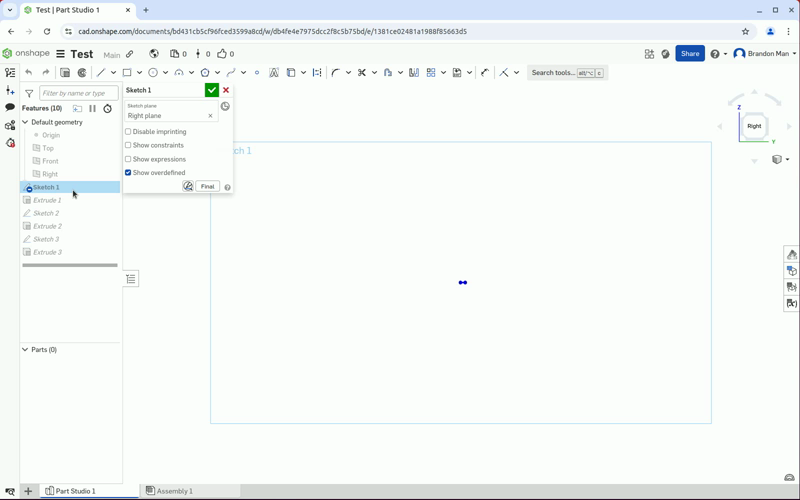
mouse_move(229, 92)
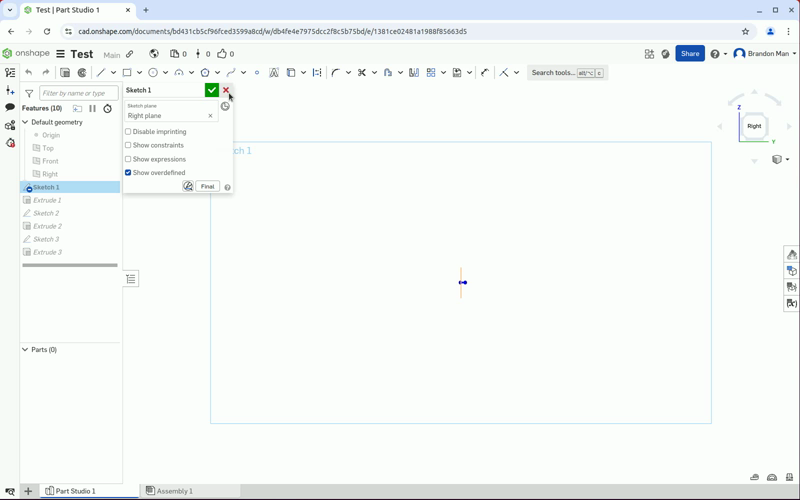
click(229, 92)
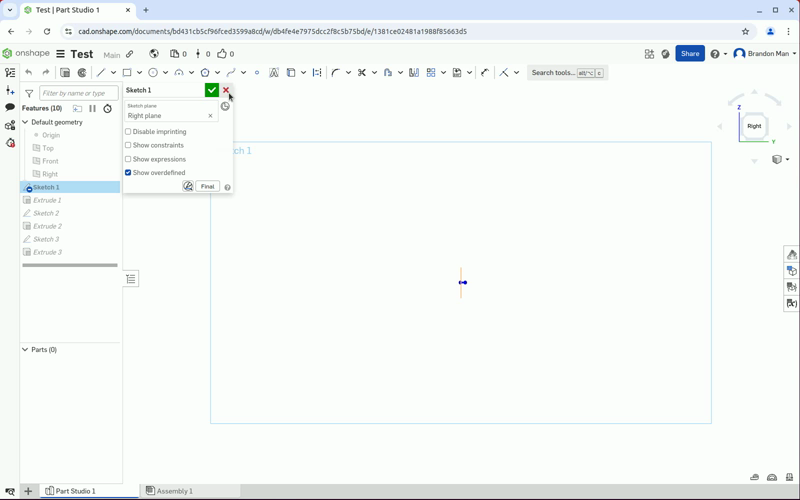
key(shift+s)
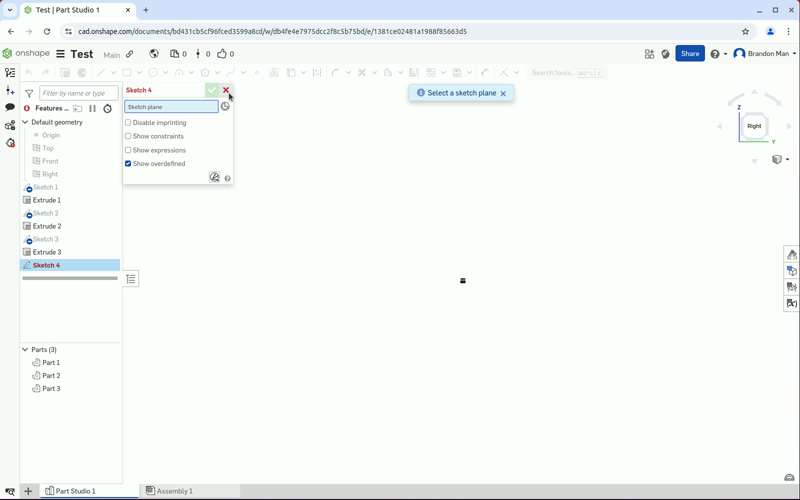
mouse_move(73, 176)
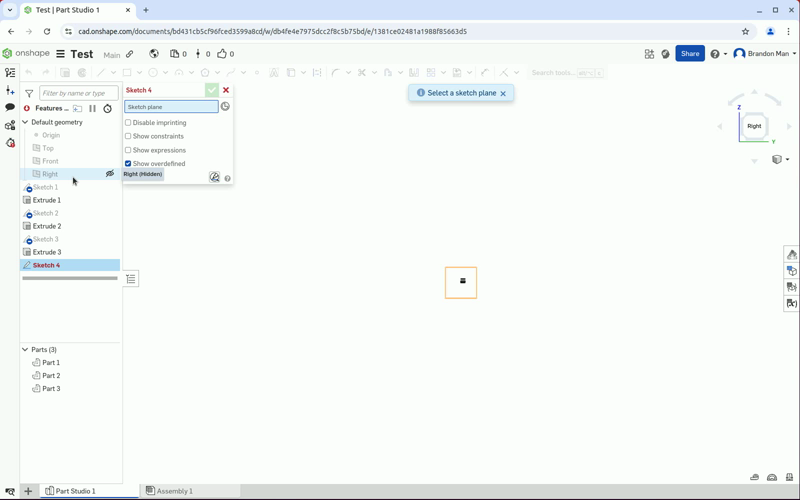
click(73, 176)
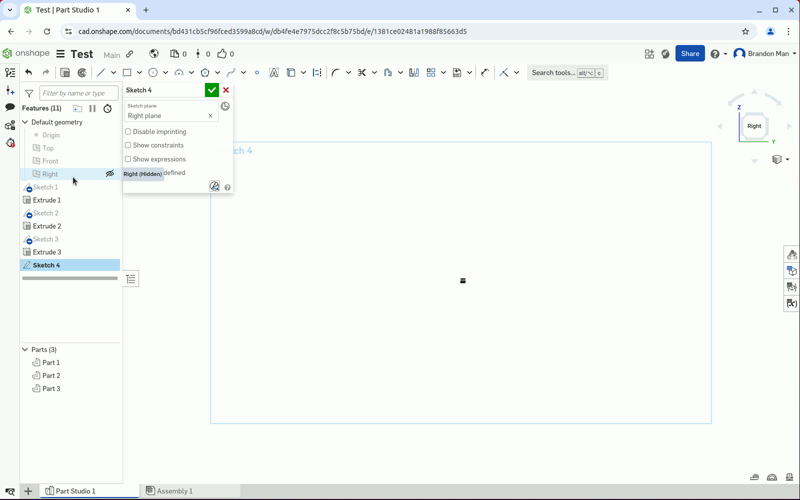
mouse_move(73, 352)
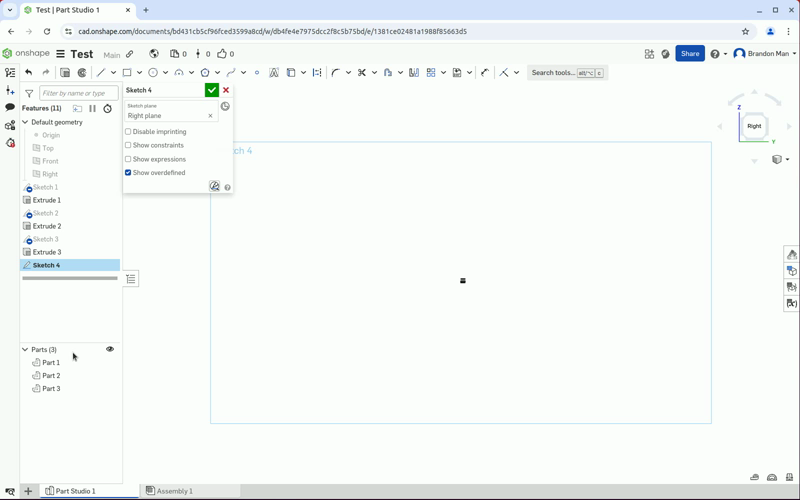
key(y)
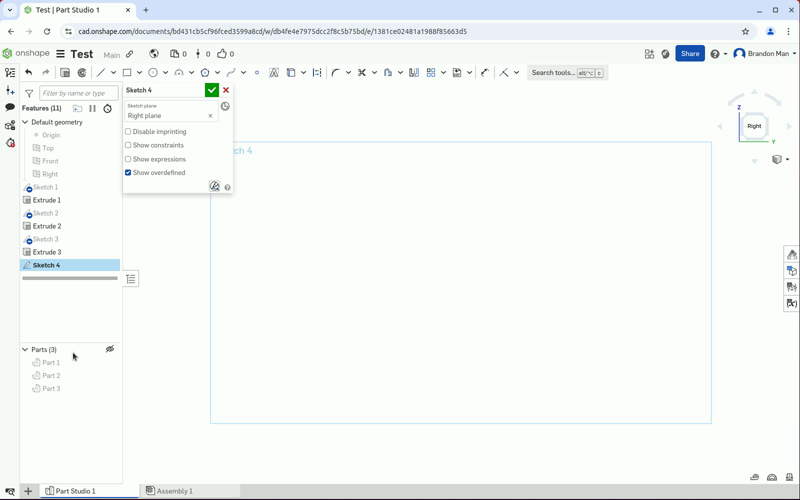
key(l)
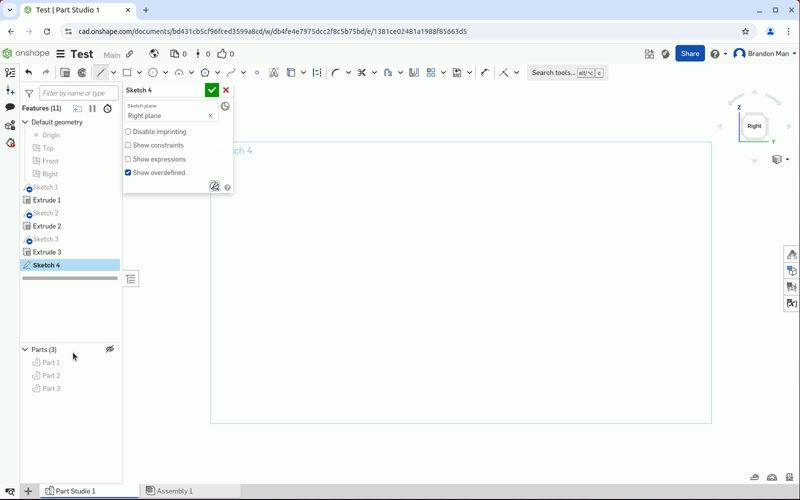
key_down(shift)
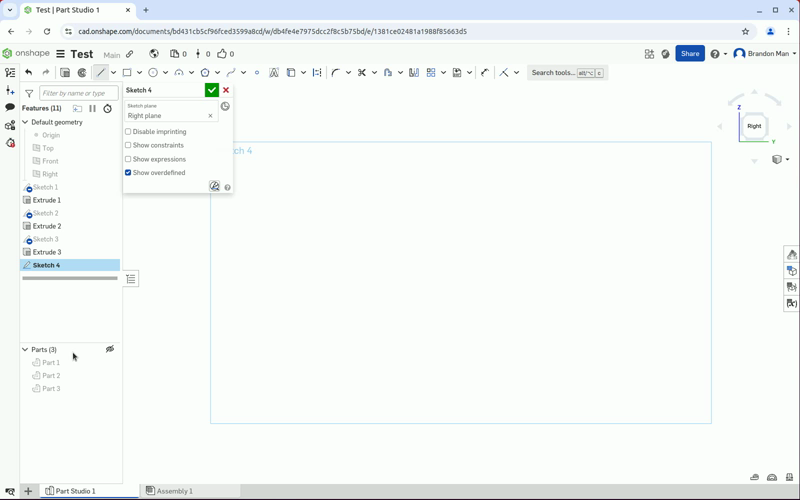
mouse_move(460, 278)
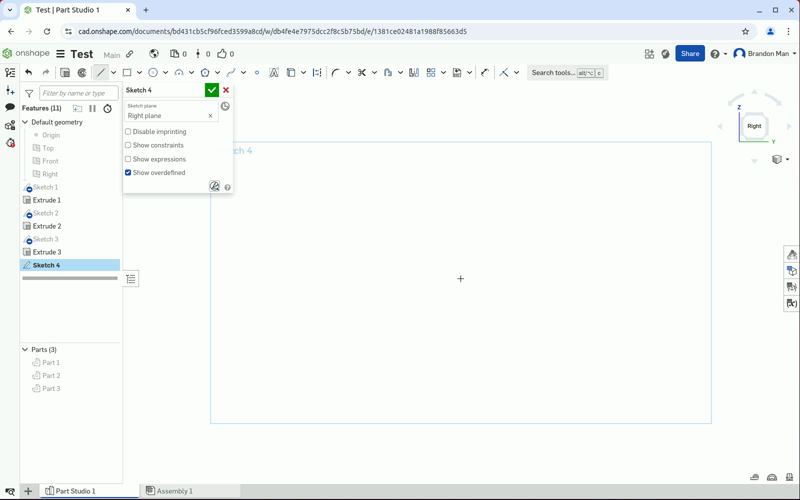
click(460, 278)
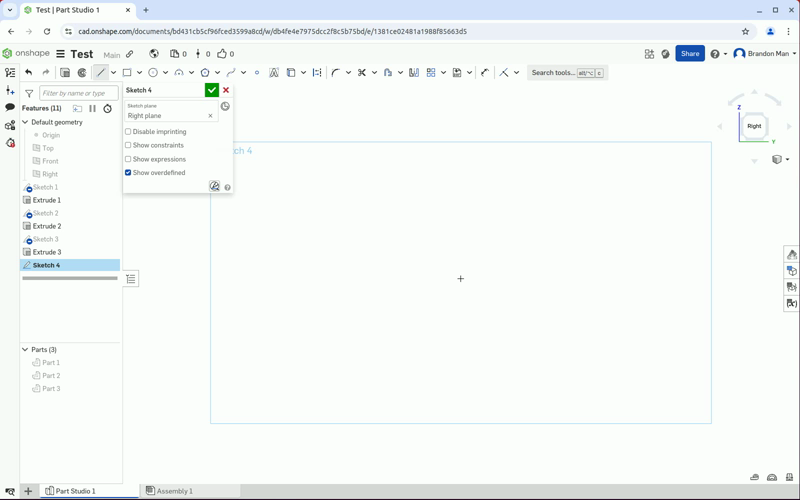
key_up(shift)
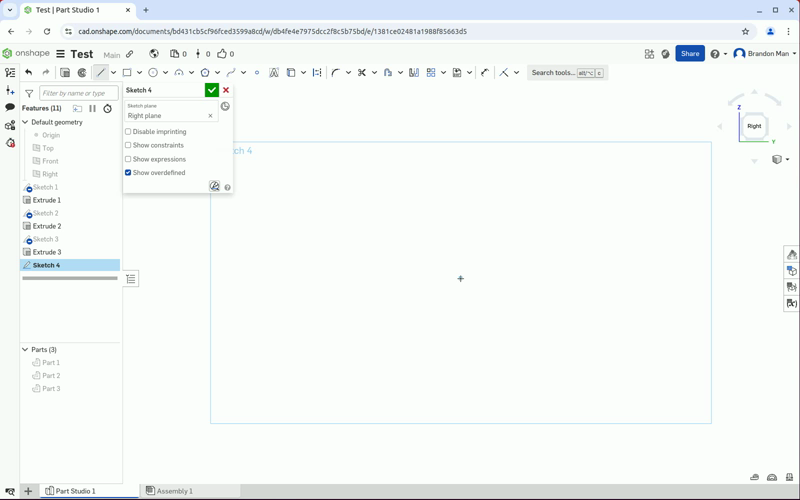
key_down(shift)
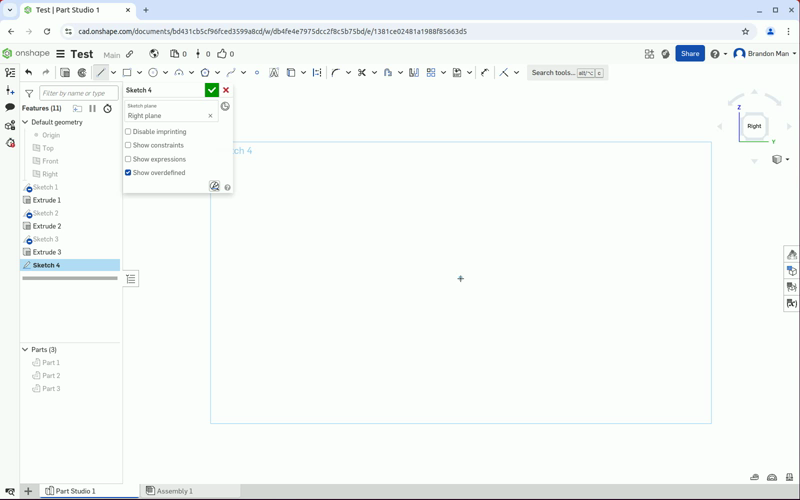
mouse_move(490, 278)
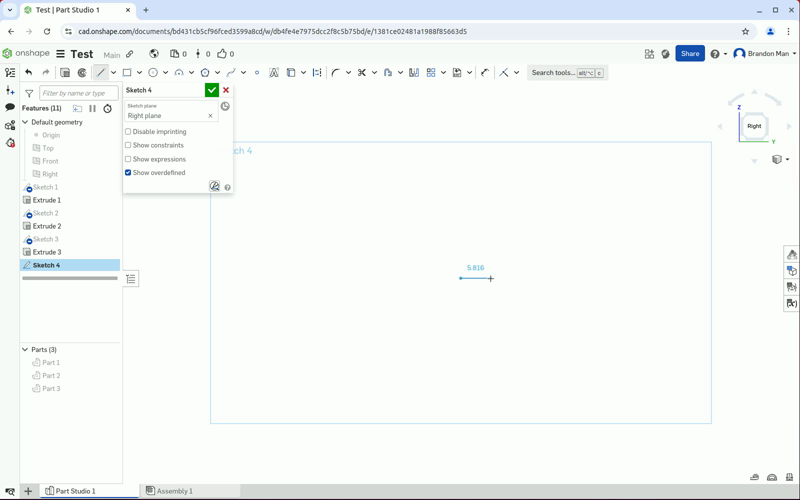
mouse_move(465, 278)
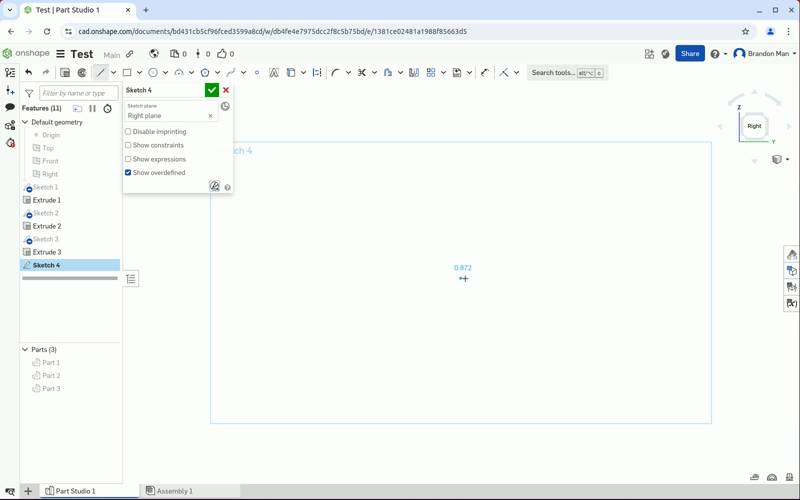
scroll(6)
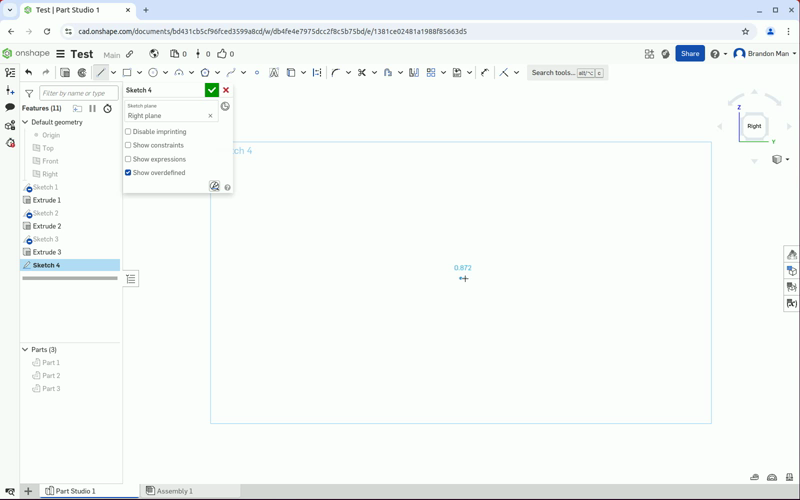
scroll(6)
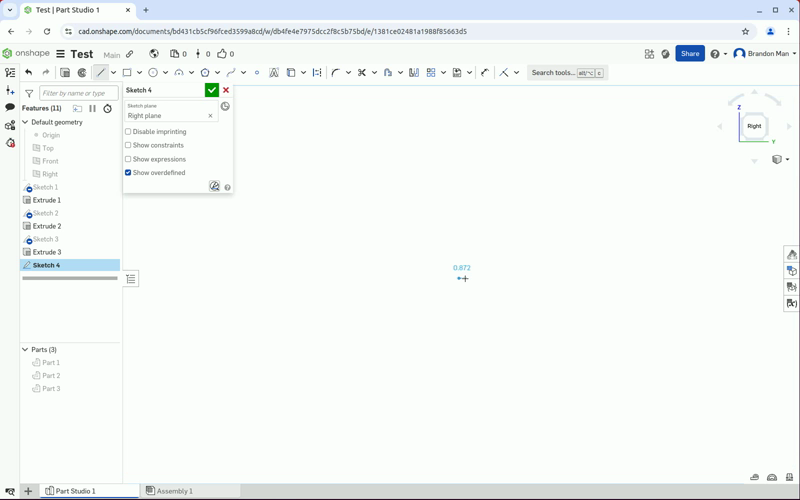
scroll(6)
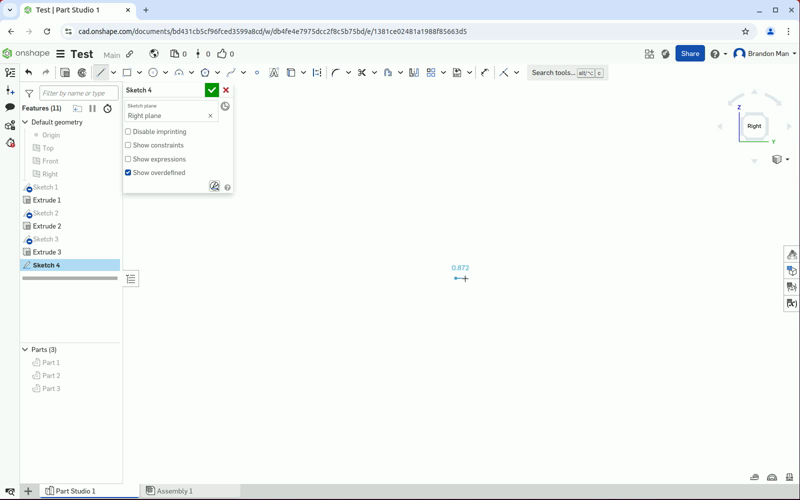
scroll(6)
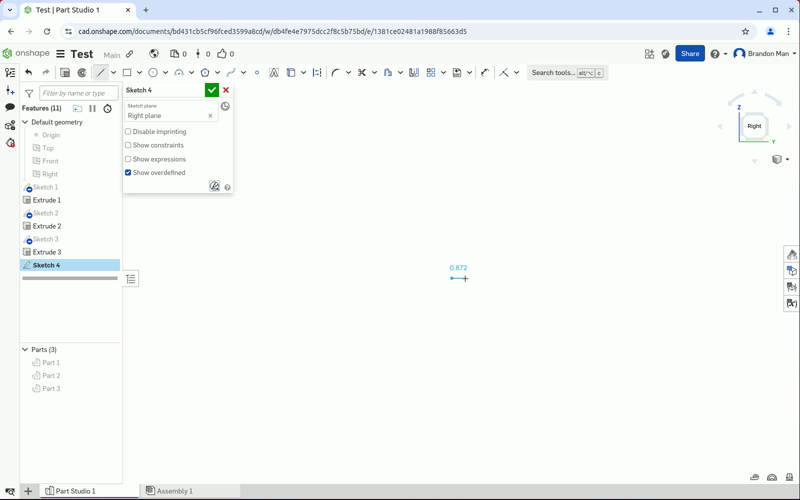
scroll(6)
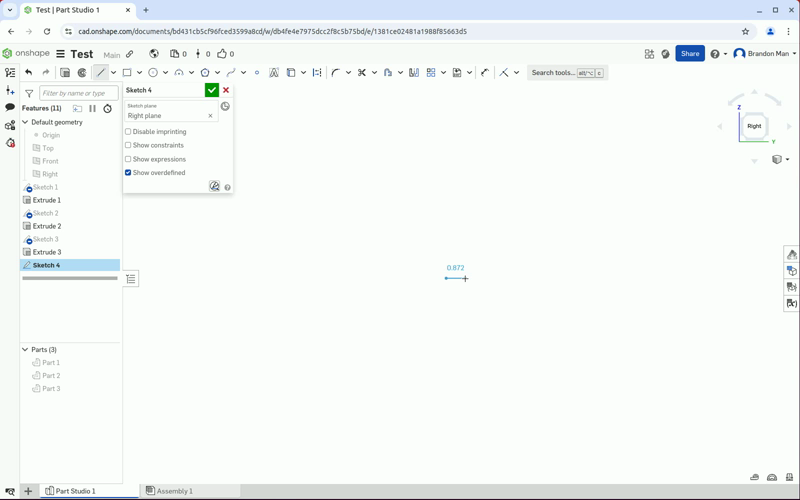
scroll(6)
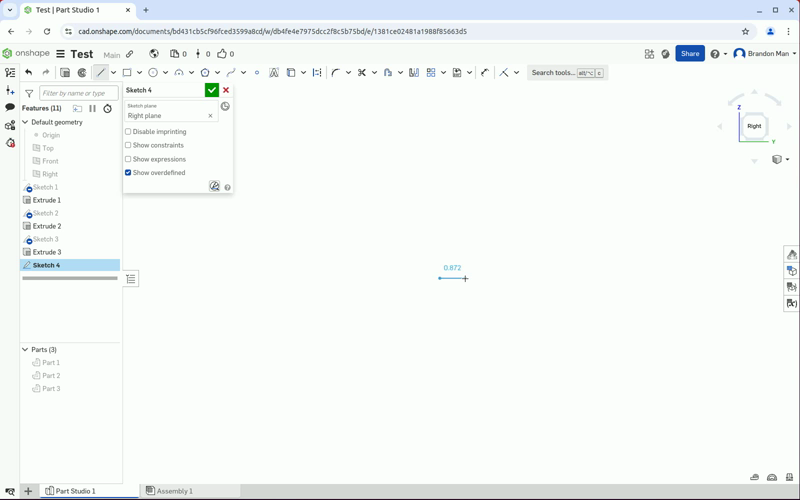
scroll(6)
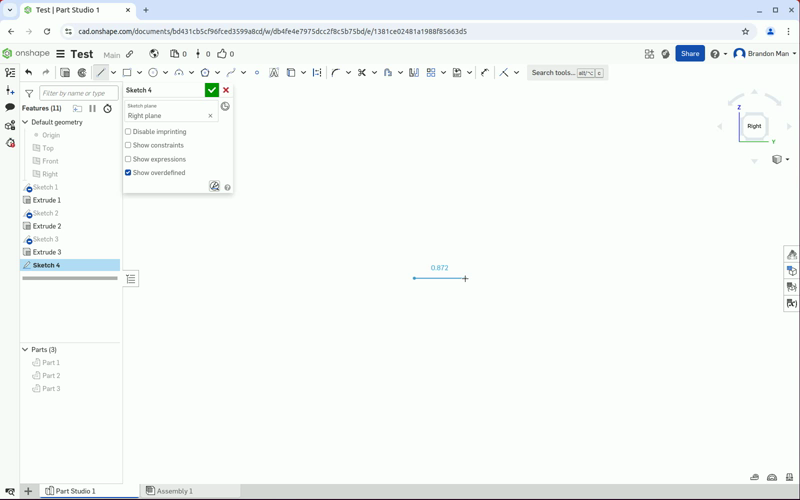
click(465, 278)
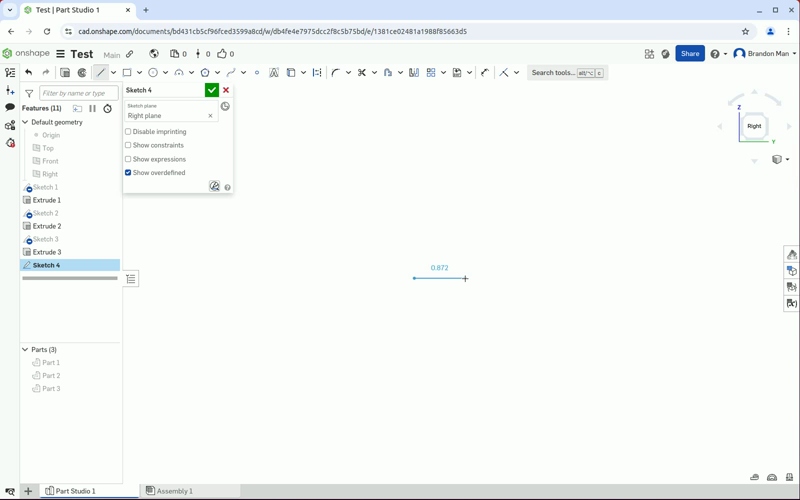
scroll(-6)
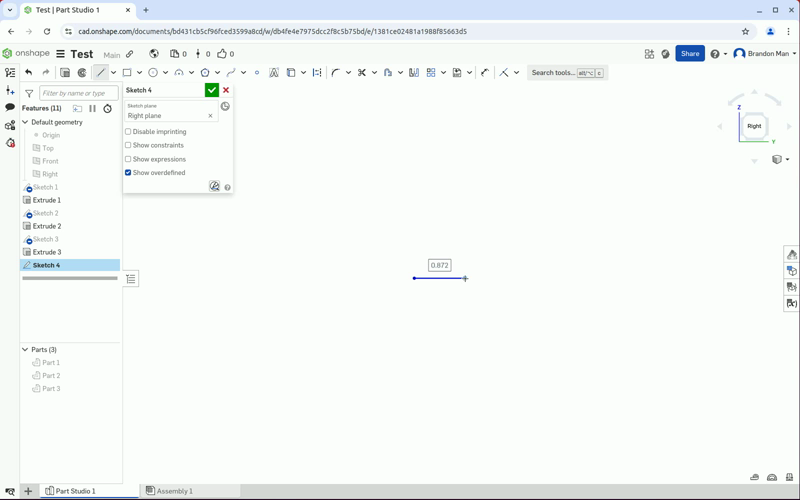
scroll(-6)
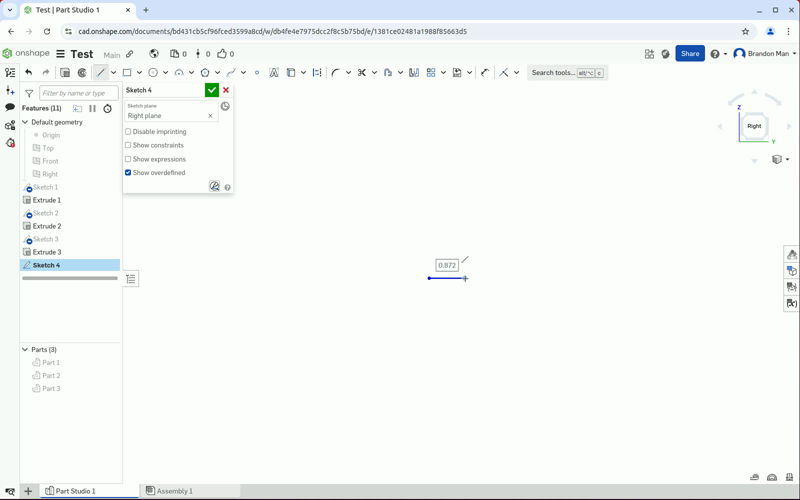
scroll(-6)
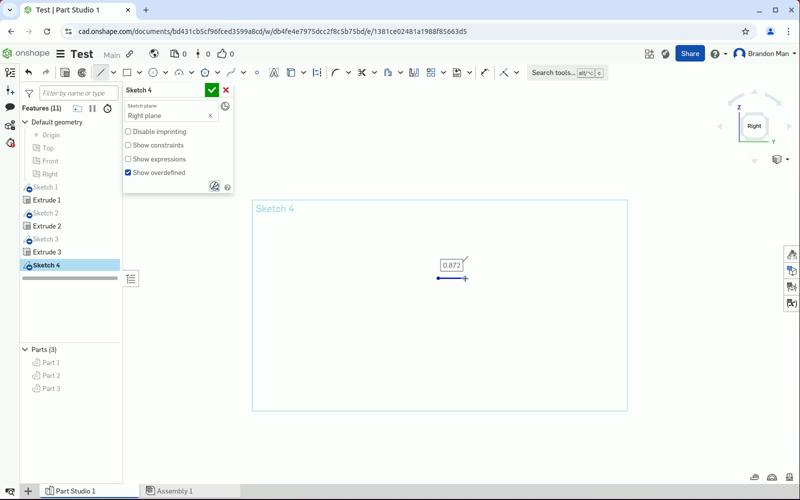
scroll(-6)
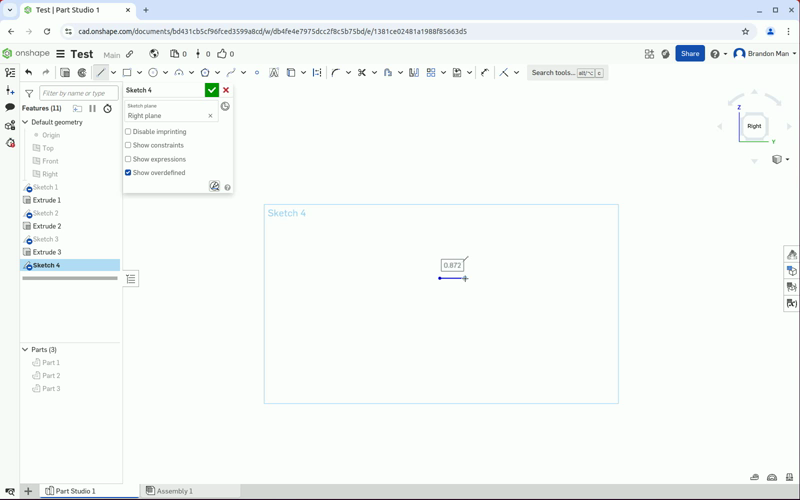
scroll(-6)
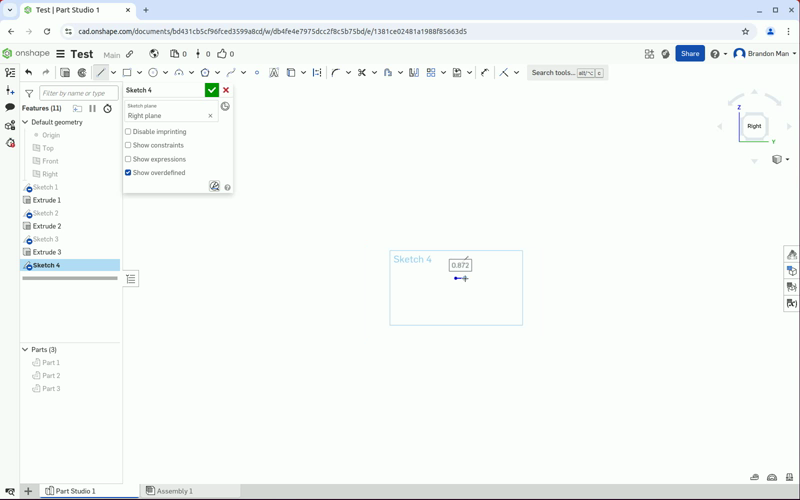
scroll(-6)
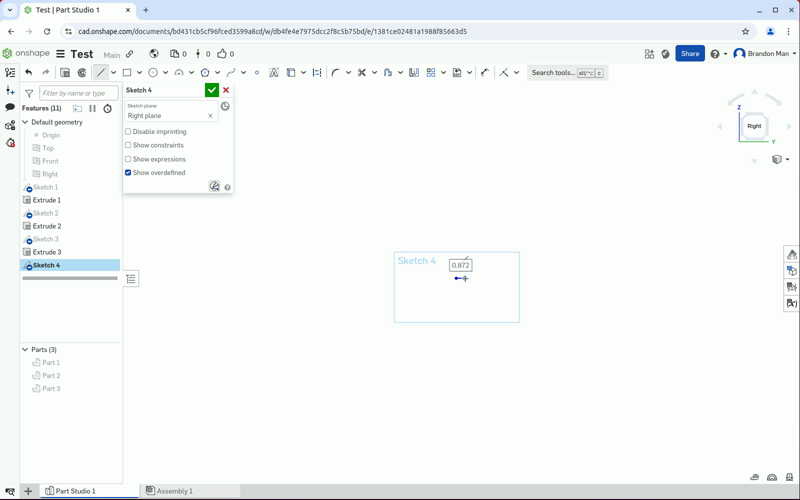
scroll(-6)
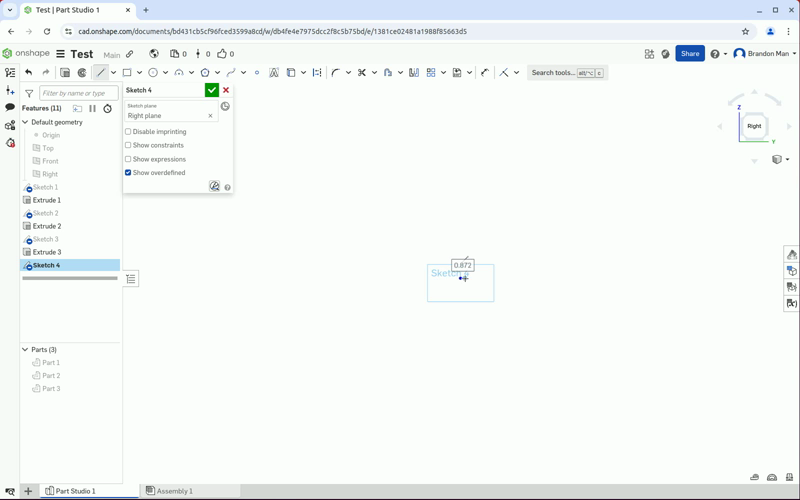
key_up(shift)
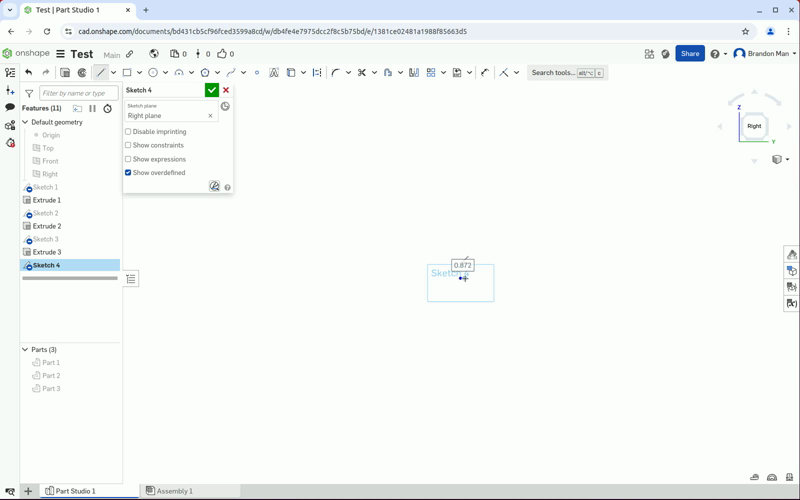
key_down(shift)
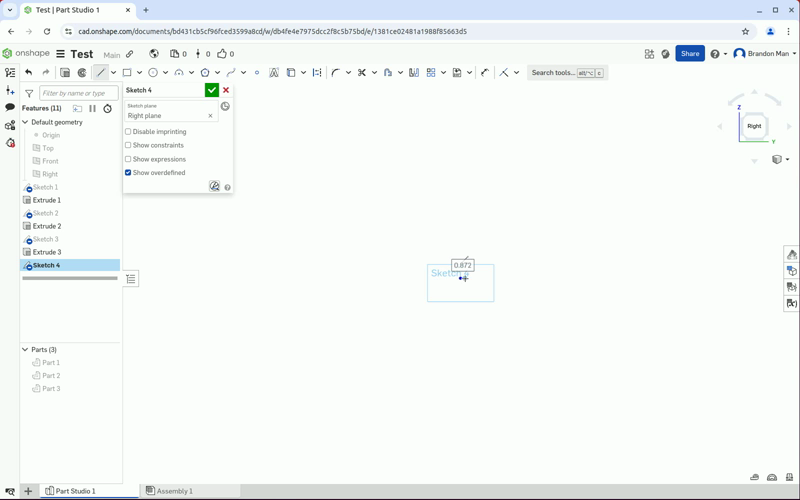
mouse_move(495, 278)
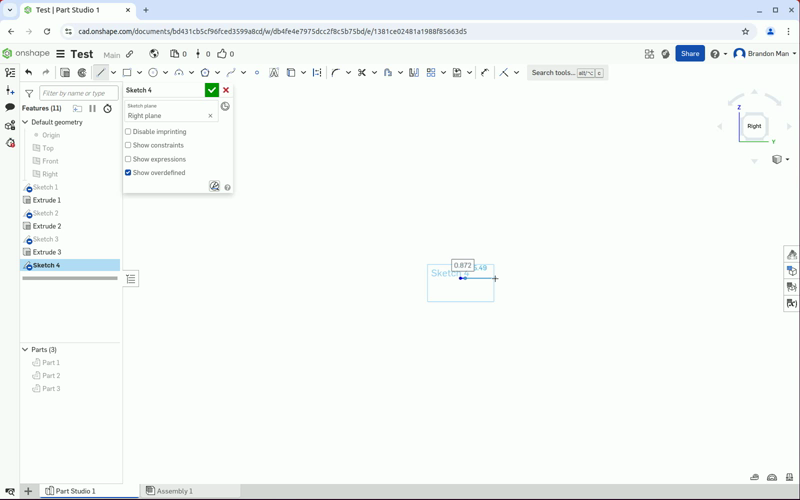
mouse_move(465, 277)
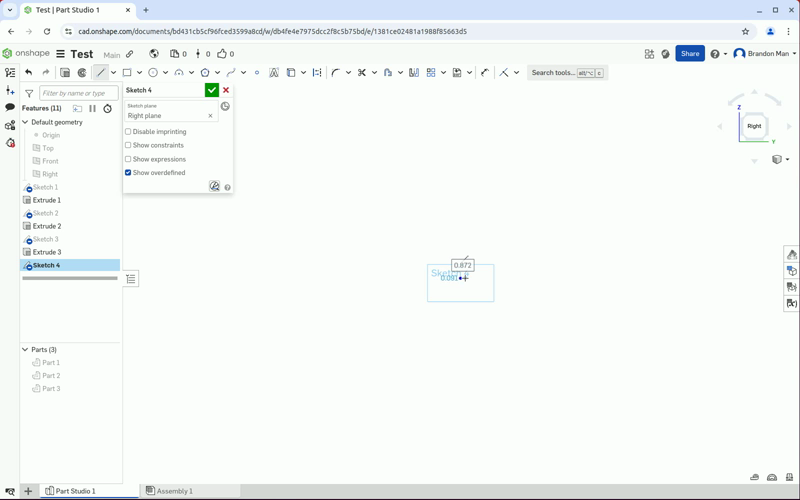
scroll(6)
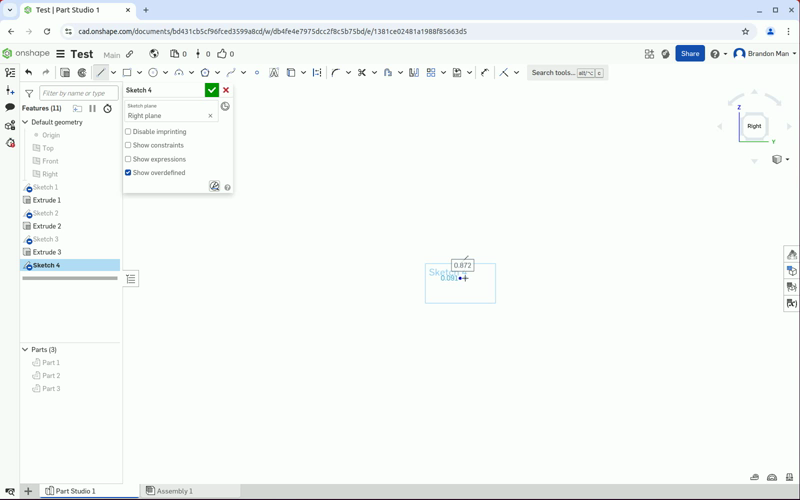
scroll(6)
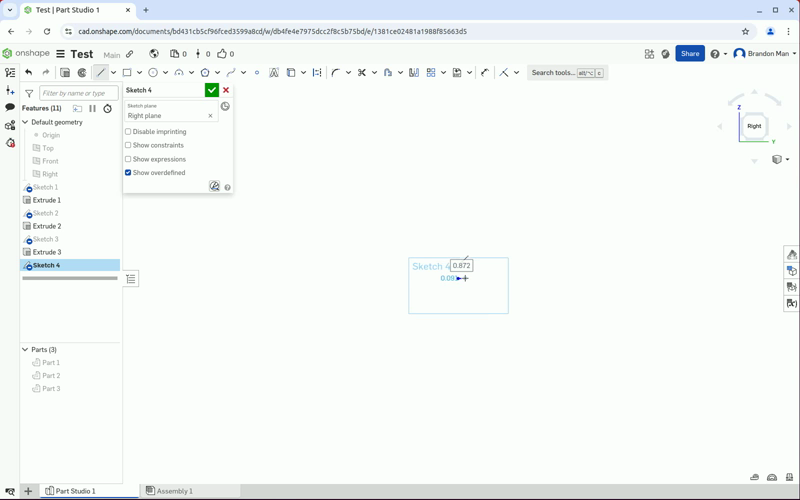
scroll(6)
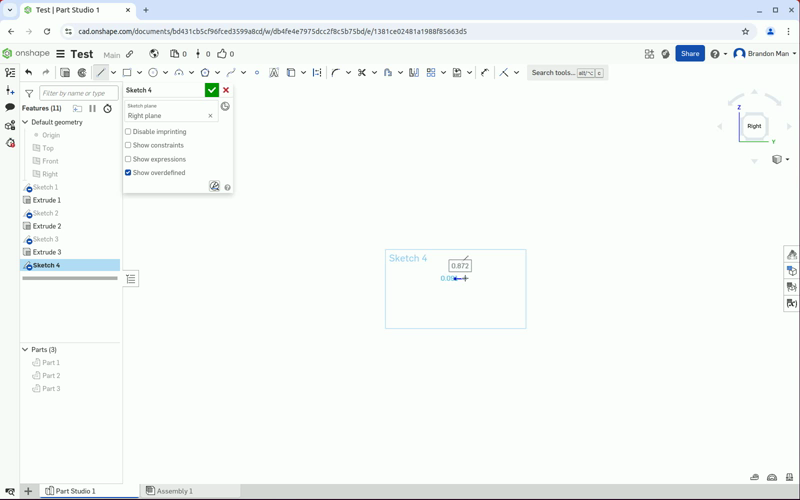
scroll(6)
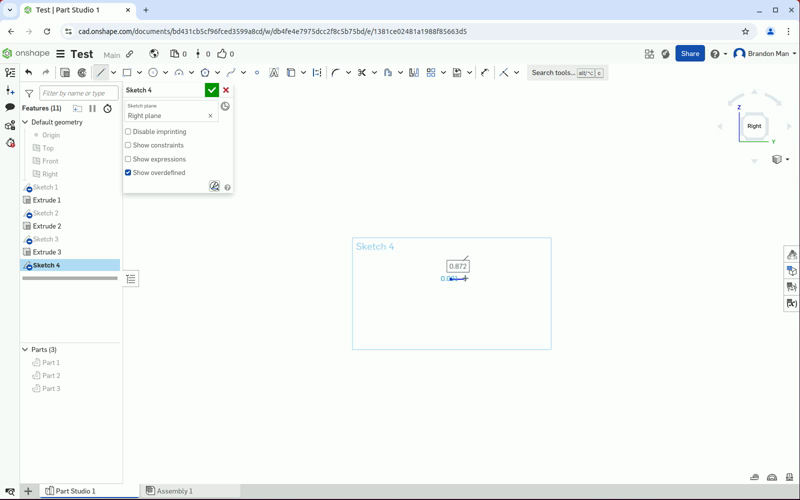
scroll(6)
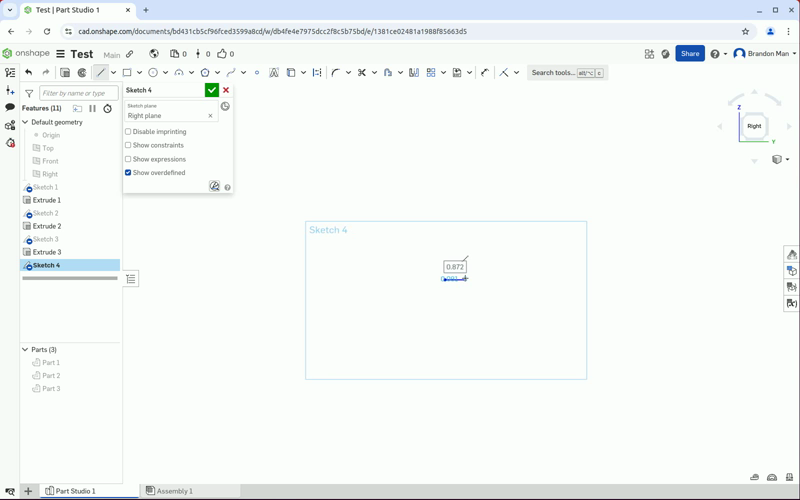
scroll(6)
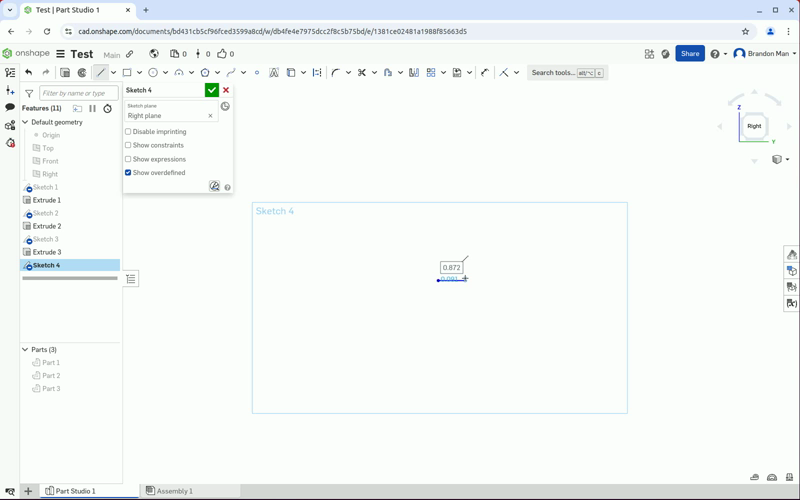
scroll(6)
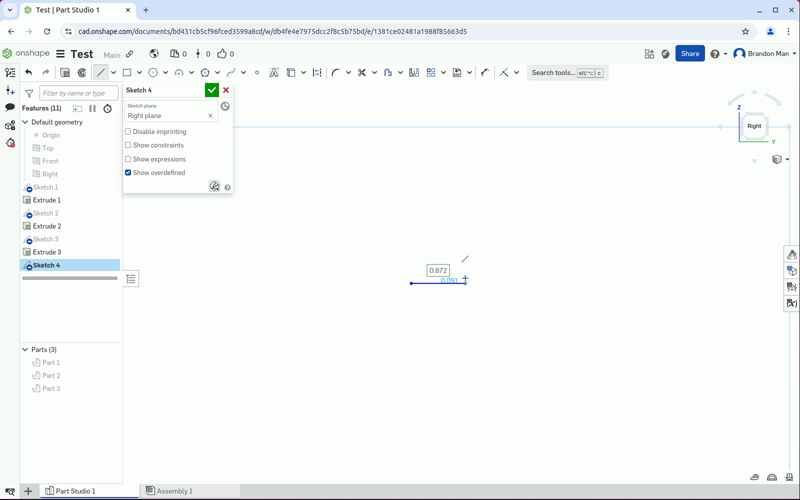
click(465, 277)
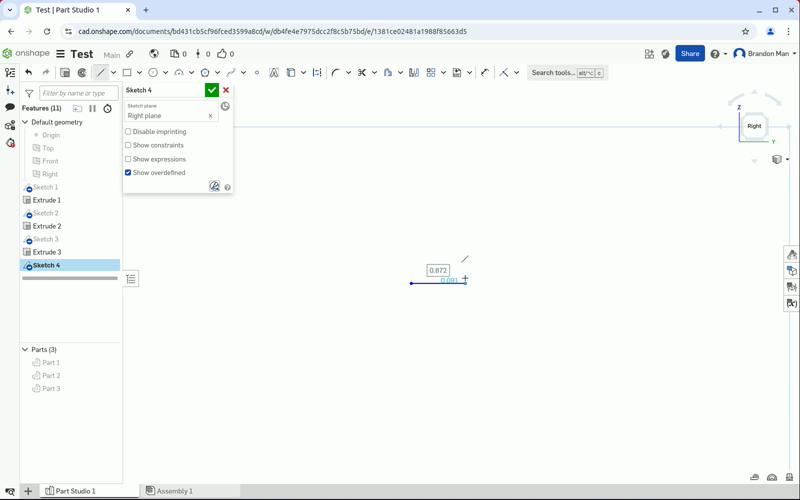
scroll(-6)
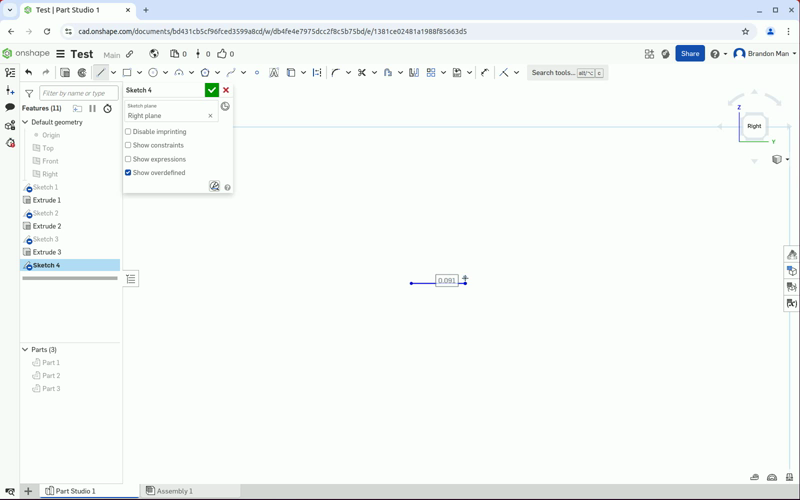
scroll(-6)
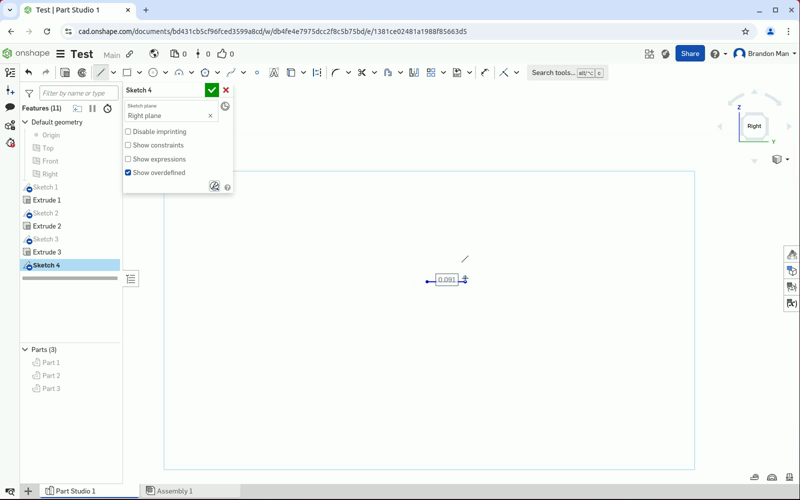
scroll(-6)
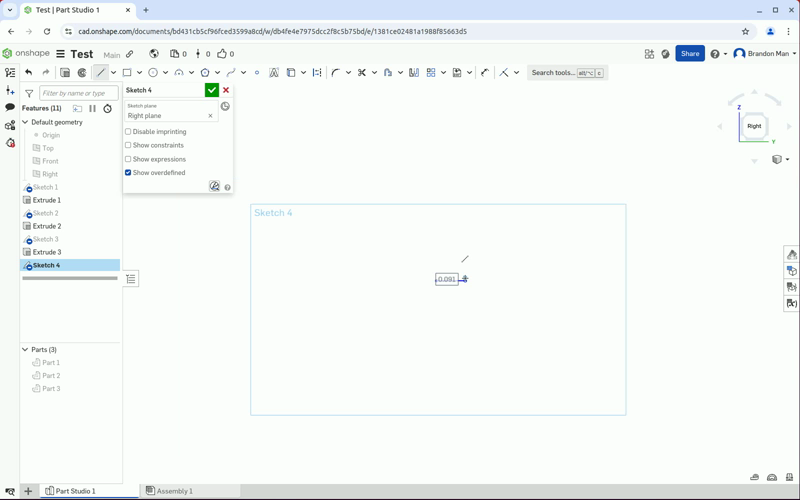
scroll(-6)
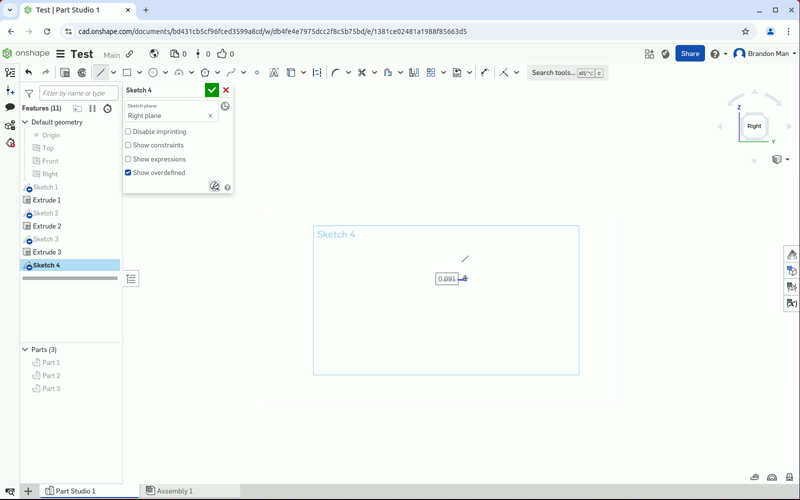
scroll(-6)
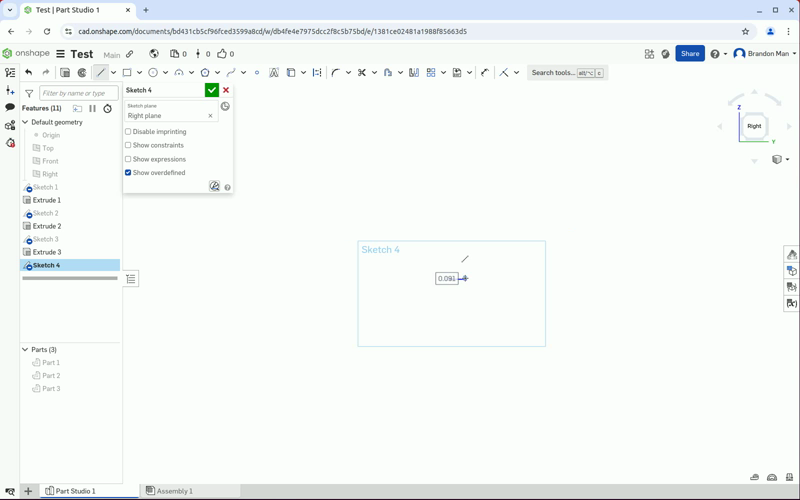
scroll(-6)
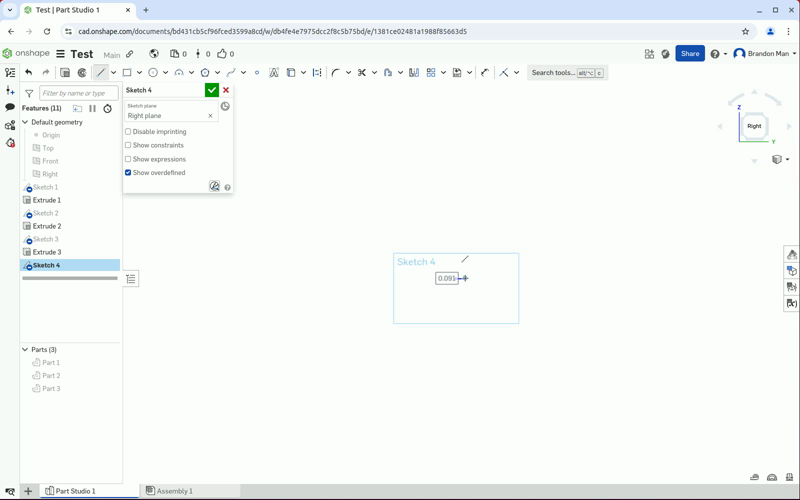
scroll(-6)
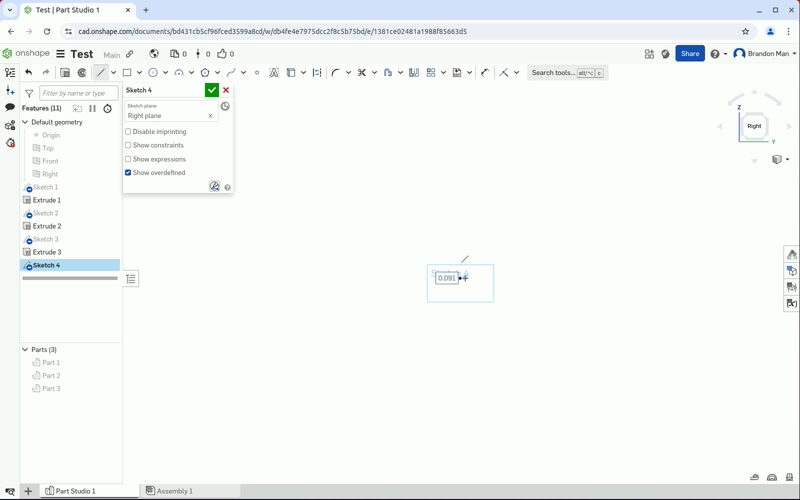
key_up(shift)
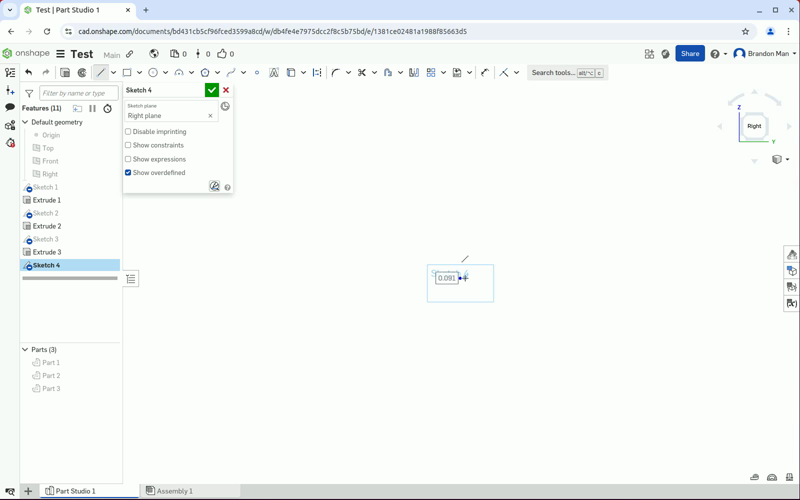
key_down(shift)
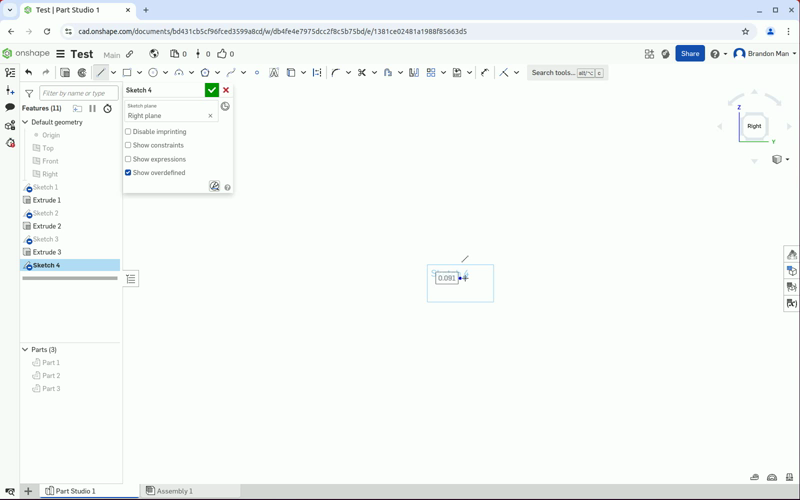
mouse_move(495, 277)
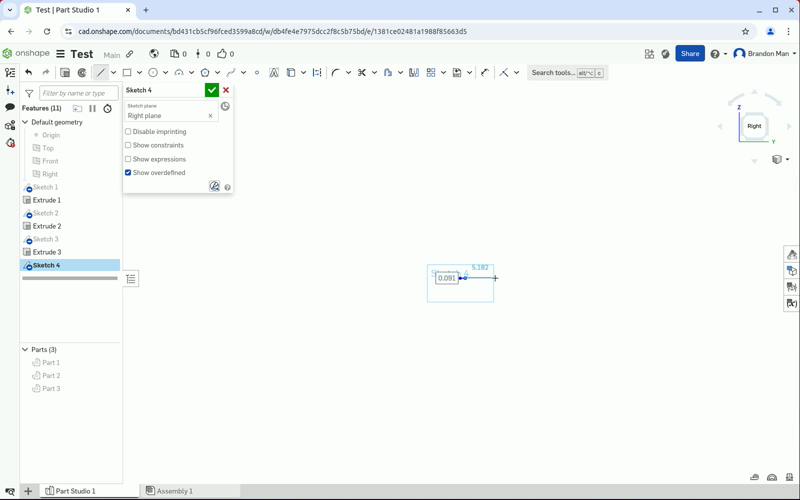
mouse_move(460, 277)
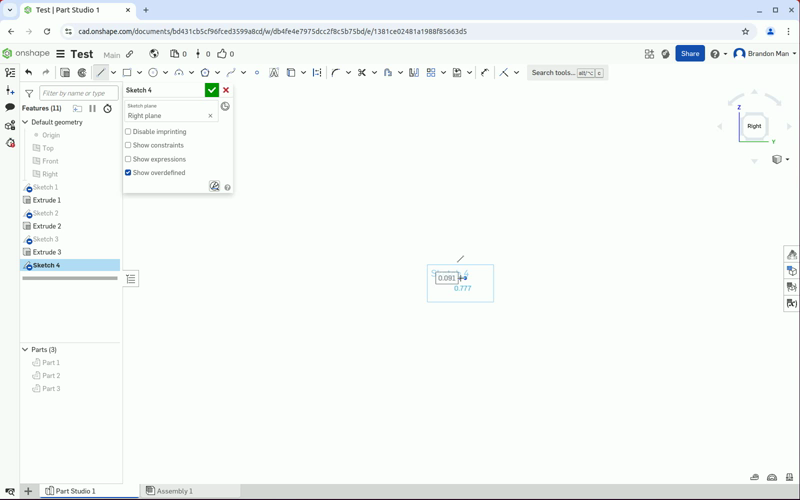
scroll(6)
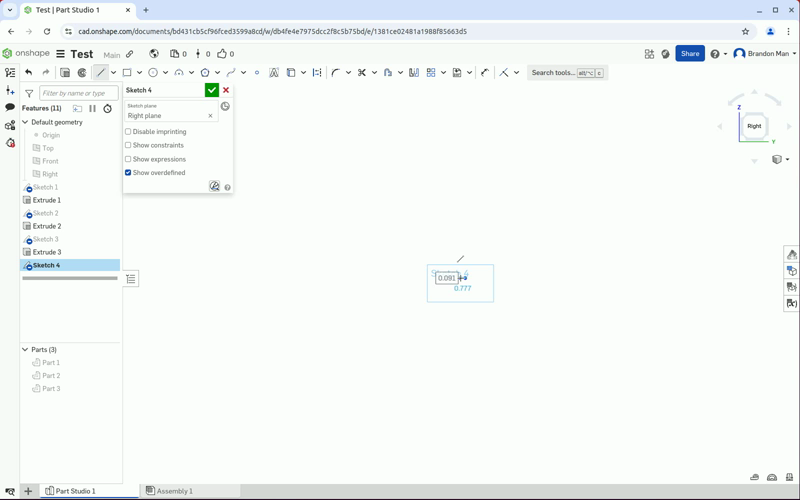
scroll(6)
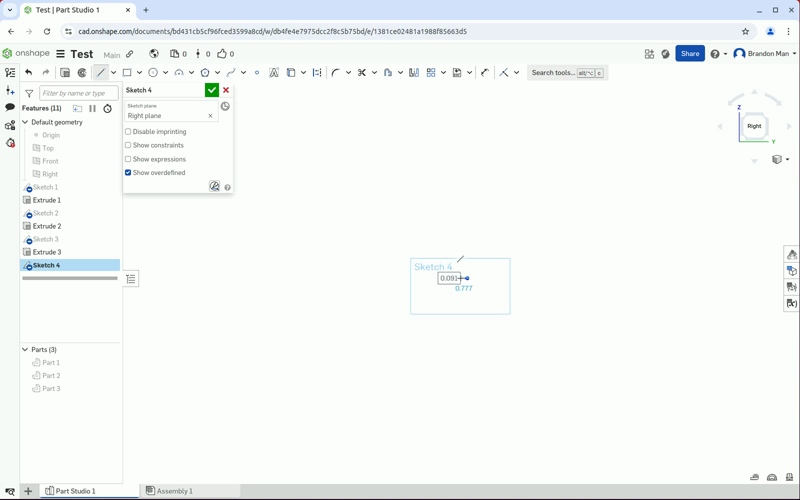
scroll(6)
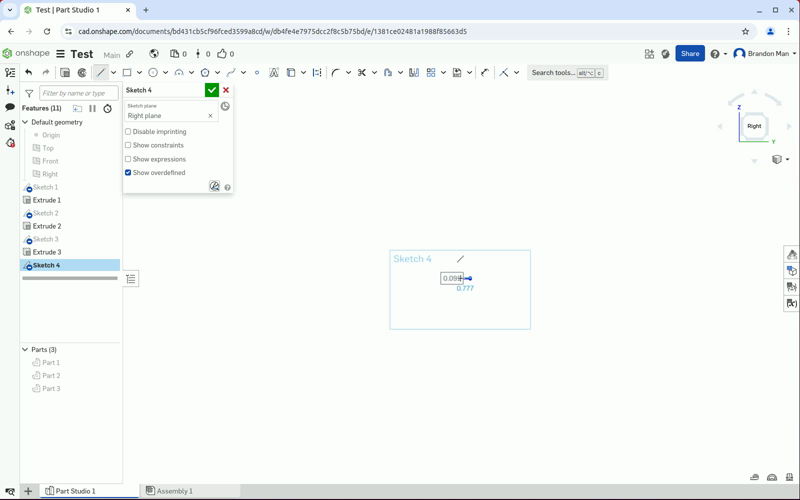
scroll(6)
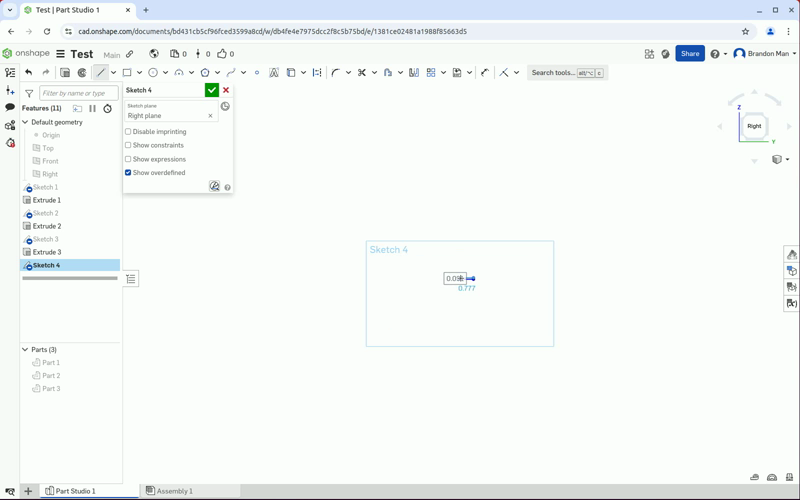
scroll(6)
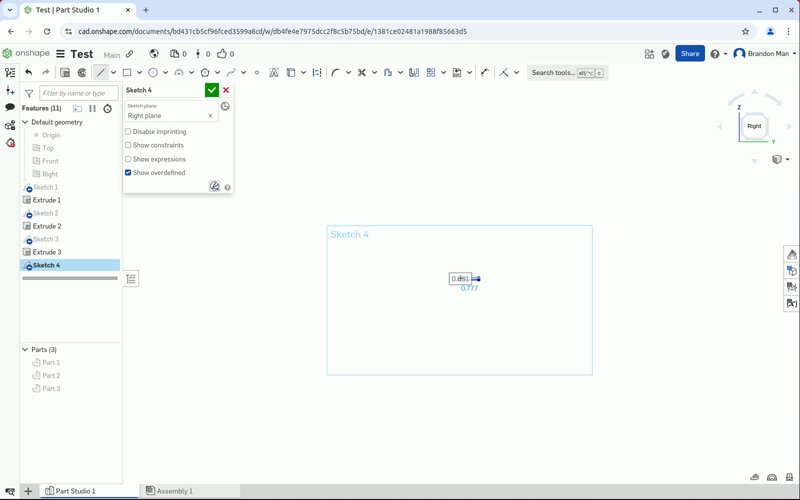
scroll(6)
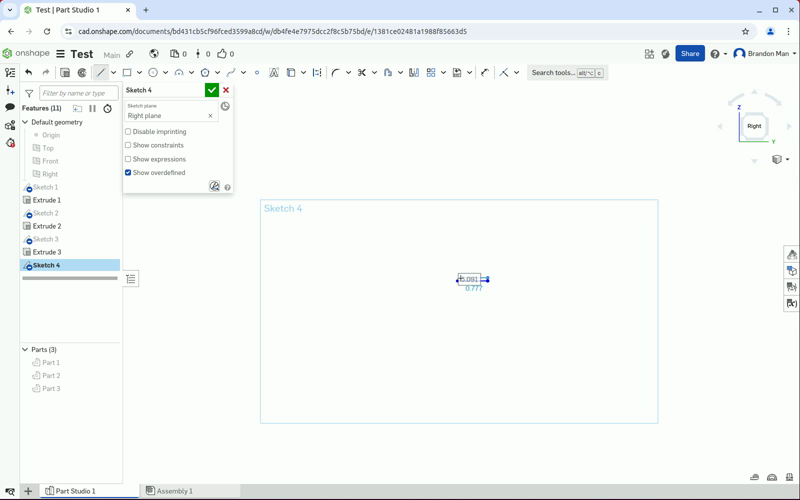
scroll(6)
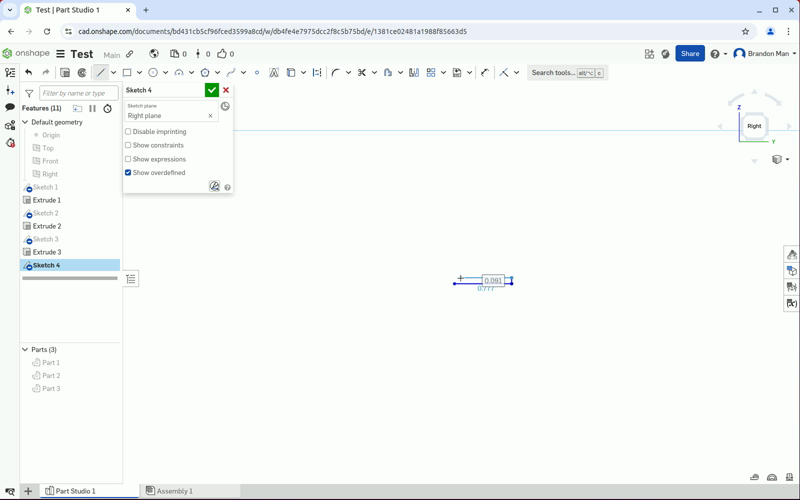
click(460, 277)
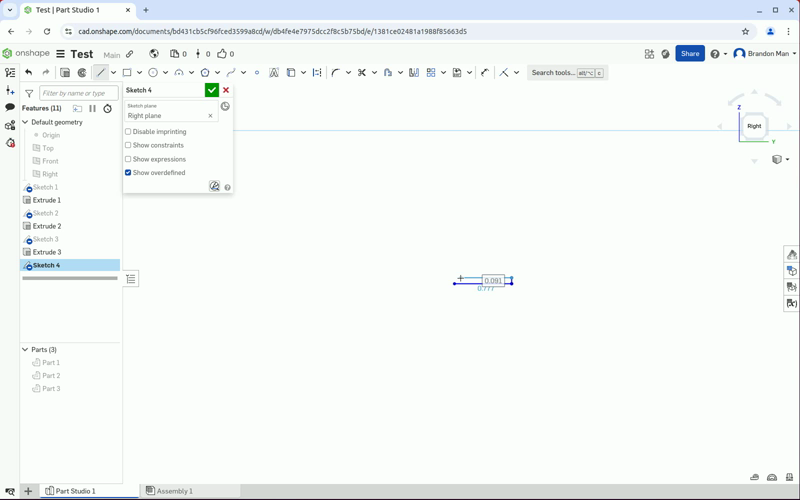
scroll(-6)
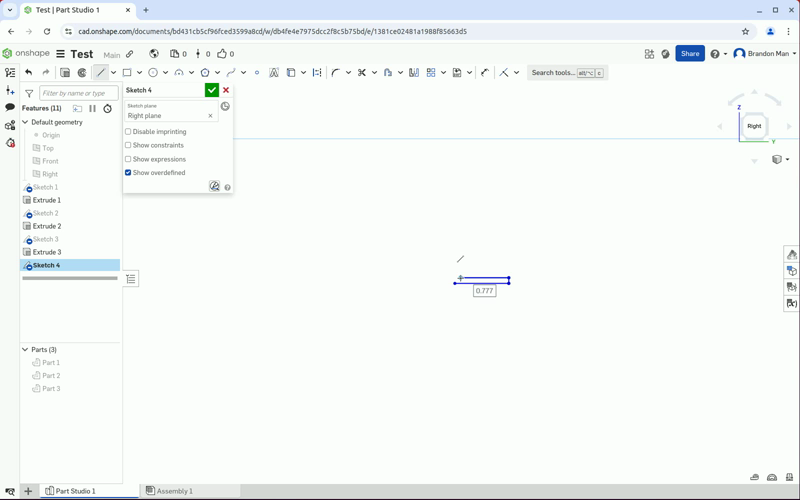
scroll(-6)
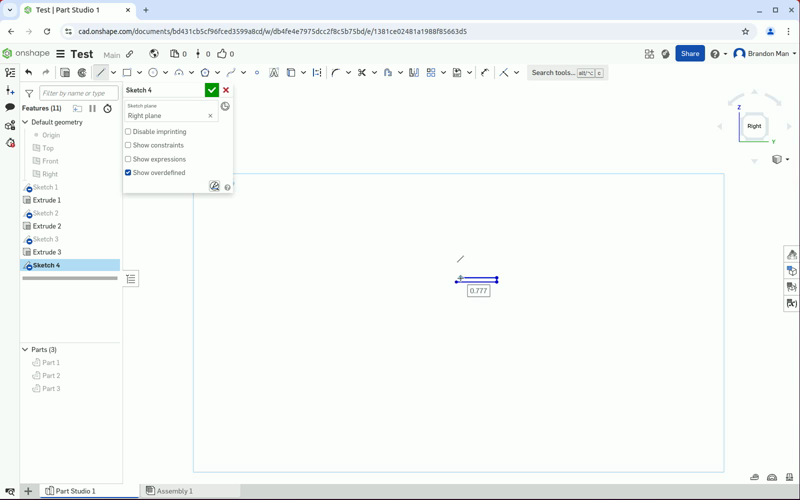
scroll(-6)
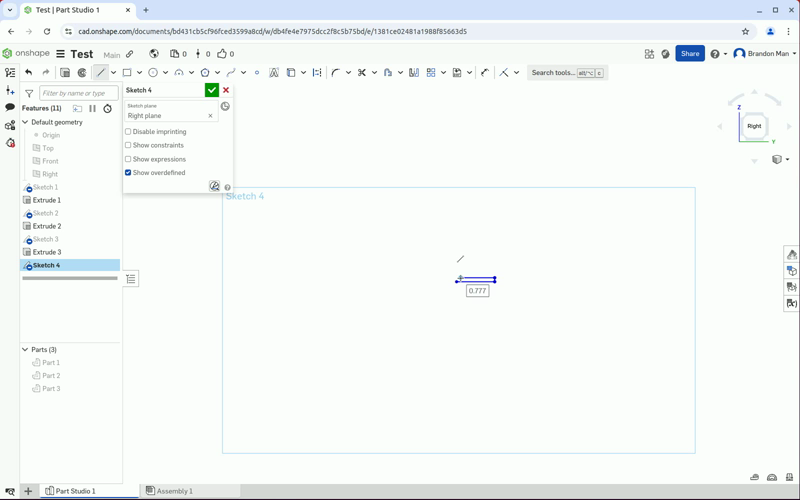
scroll(-6)
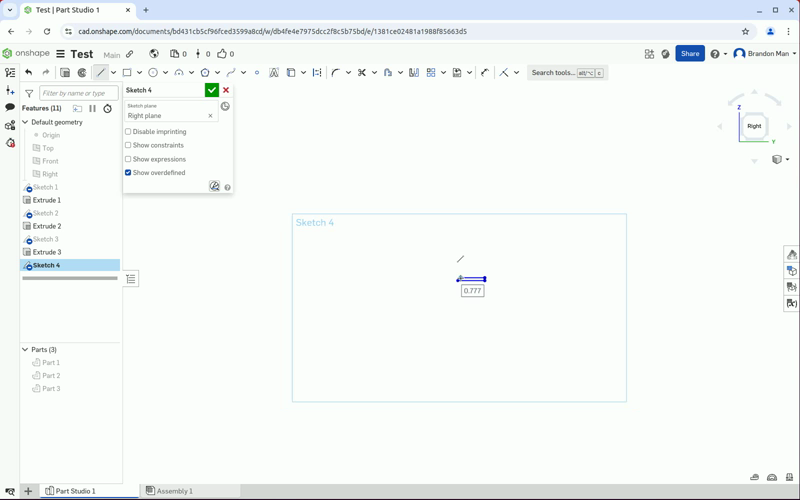
scroll(-6)
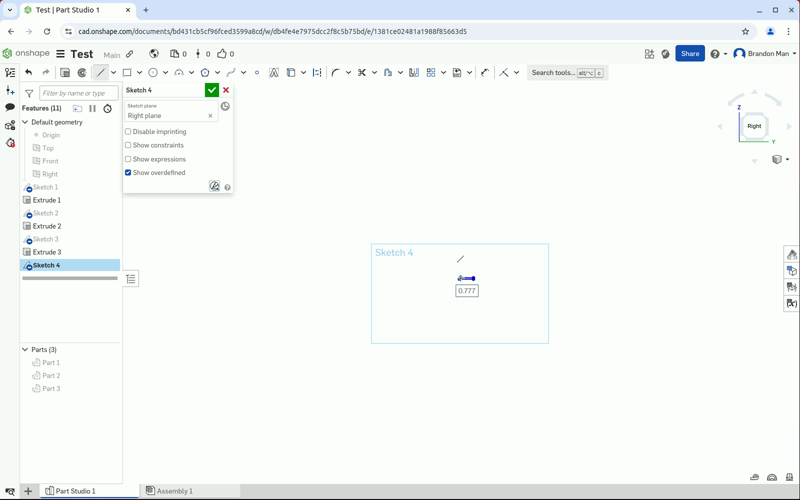
scroll(-6)
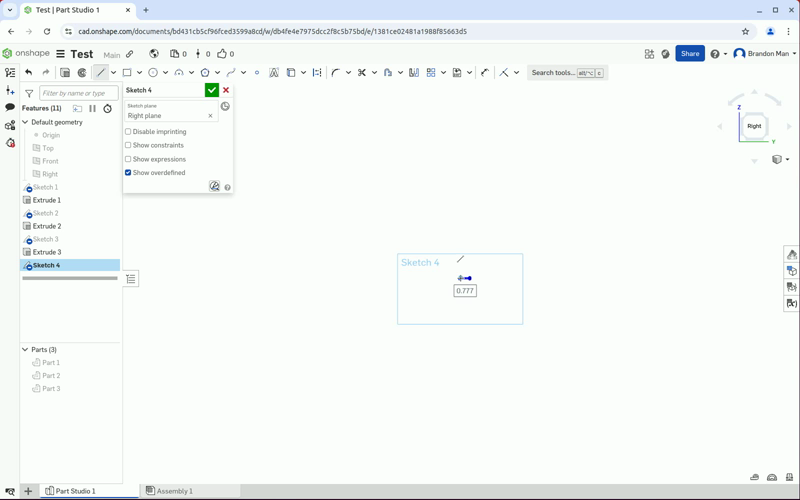
scroll(-6)
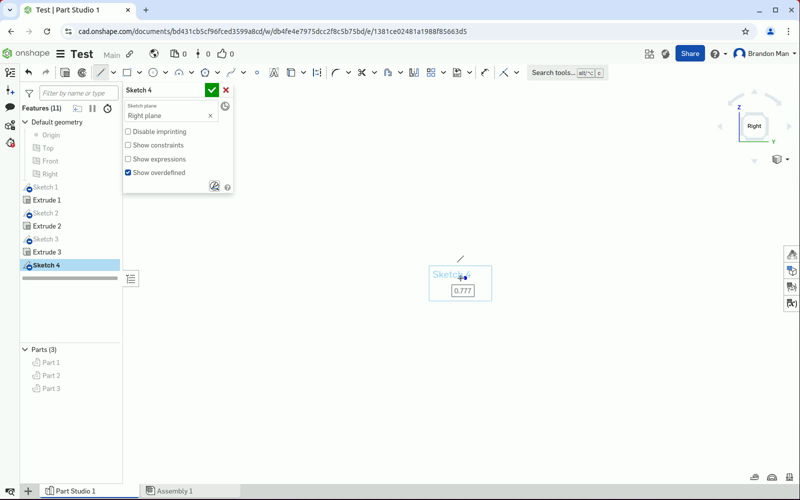
key_up(shift)
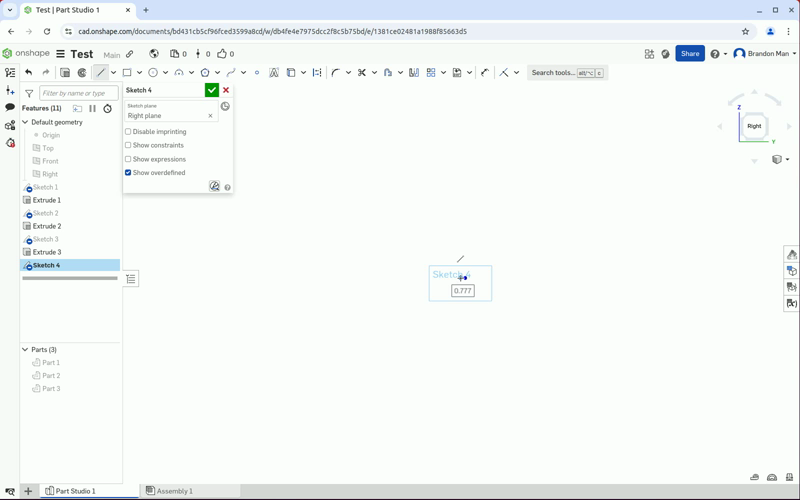
mouse_move(490, 277)
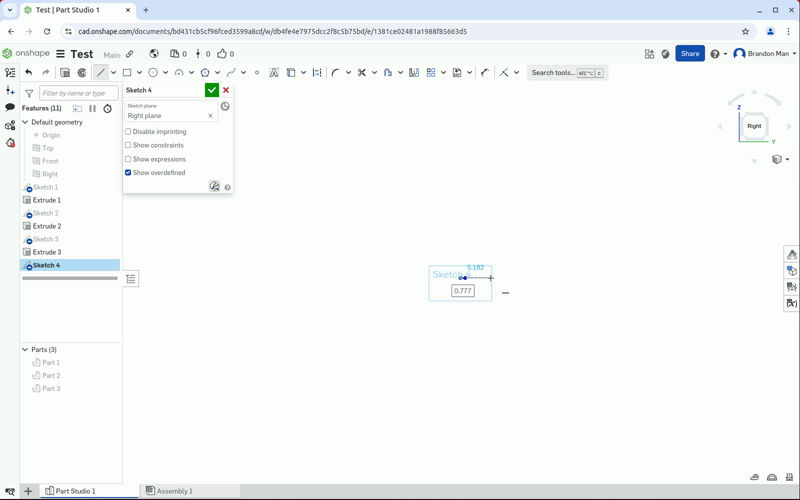
key_down(shift)
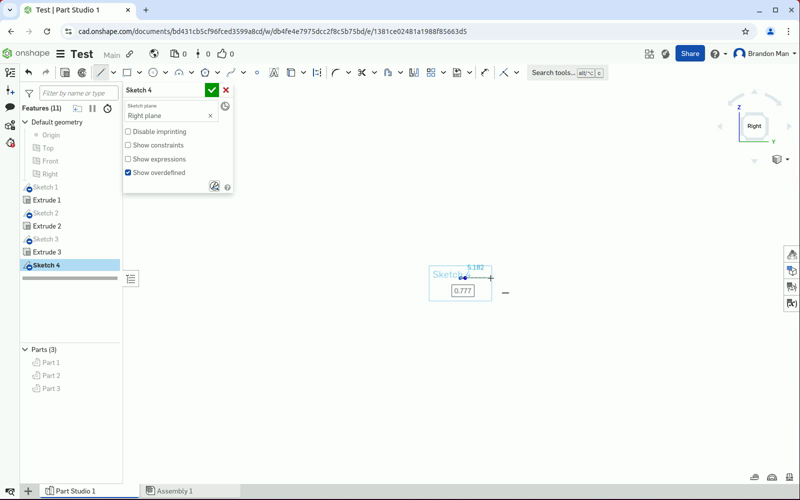
mouse_move(460, 278)
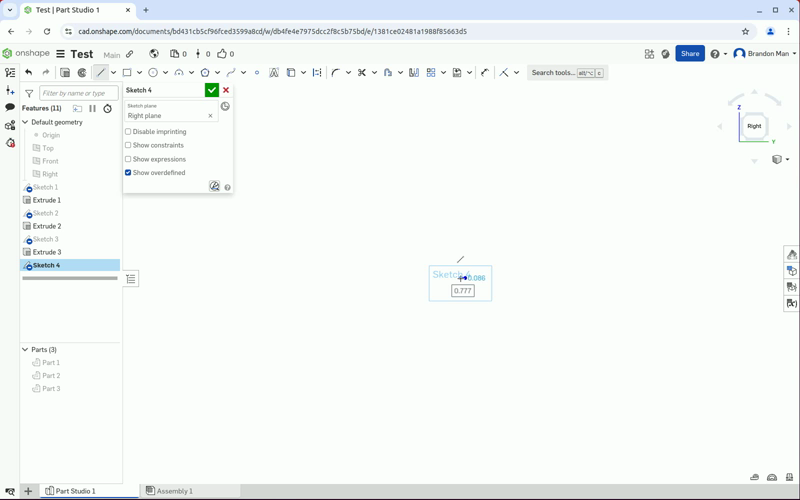
scroll(6)
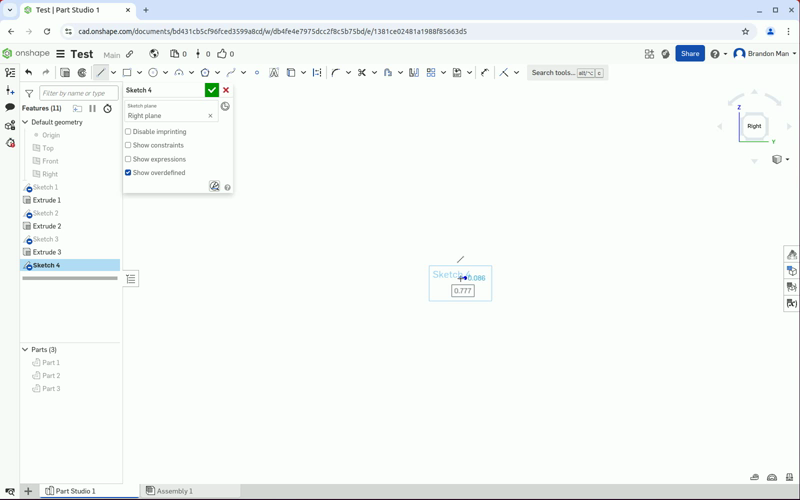
scroll(6)
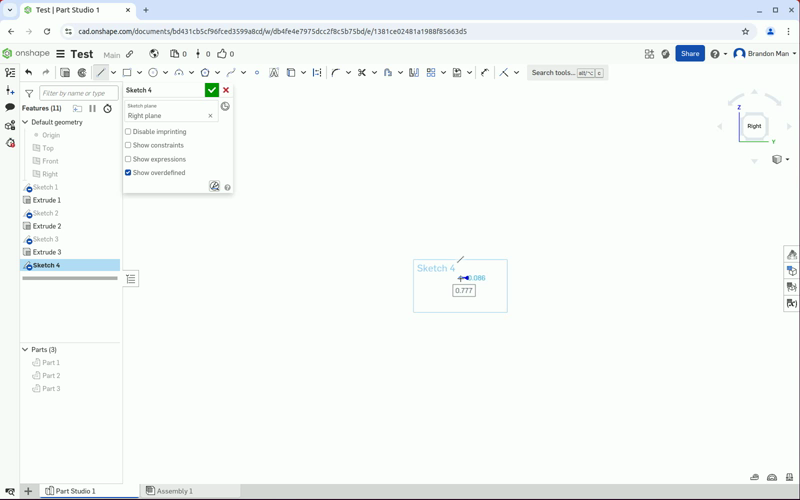
scroll(6)
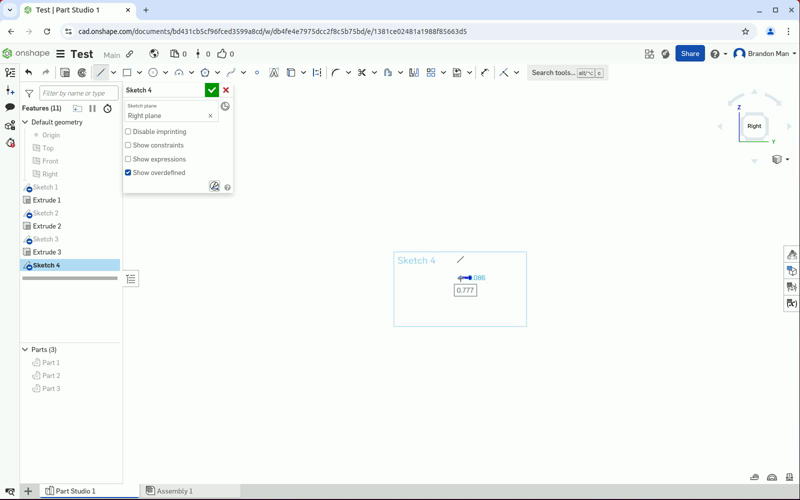
scroll(6)
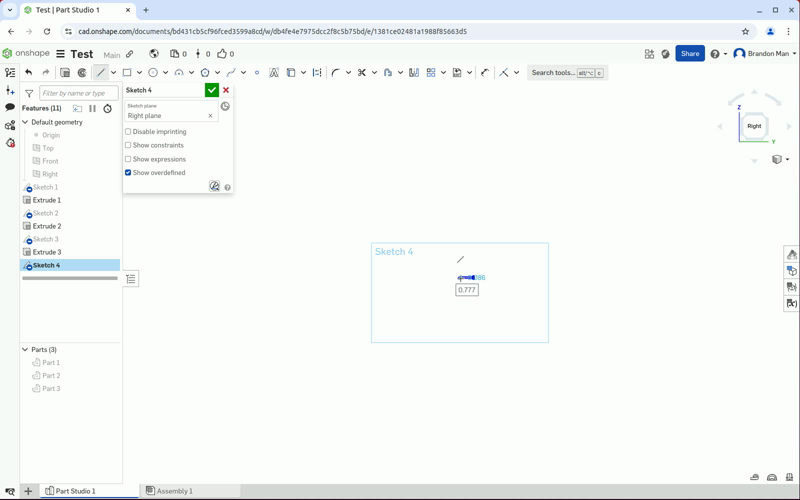
scroll(6)
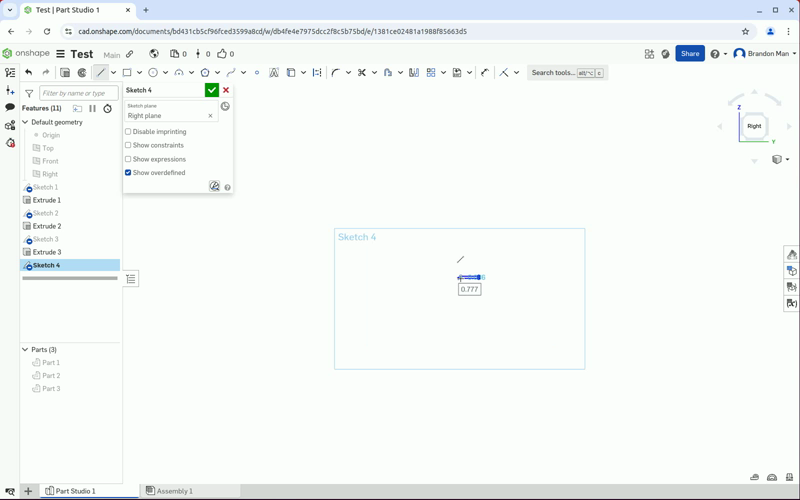
scroll(6)
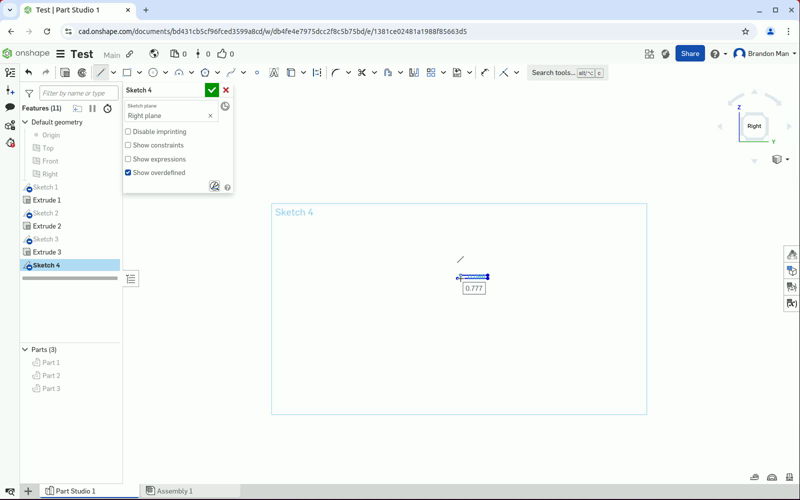
scroll(6)
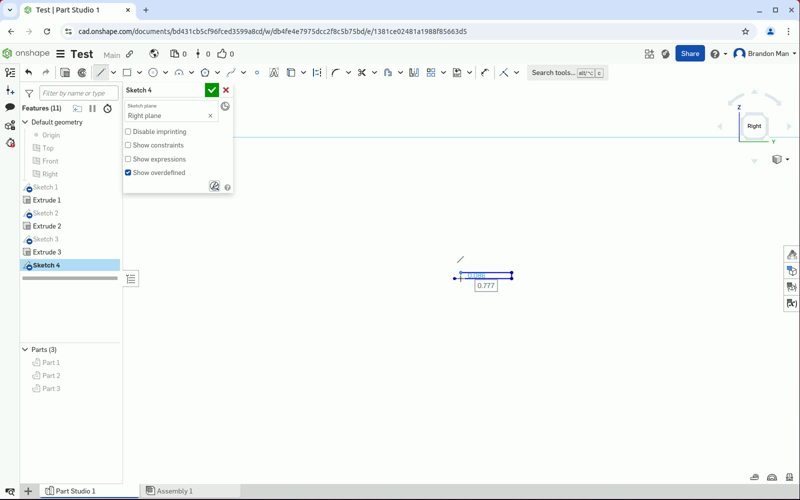
key_up(shift)
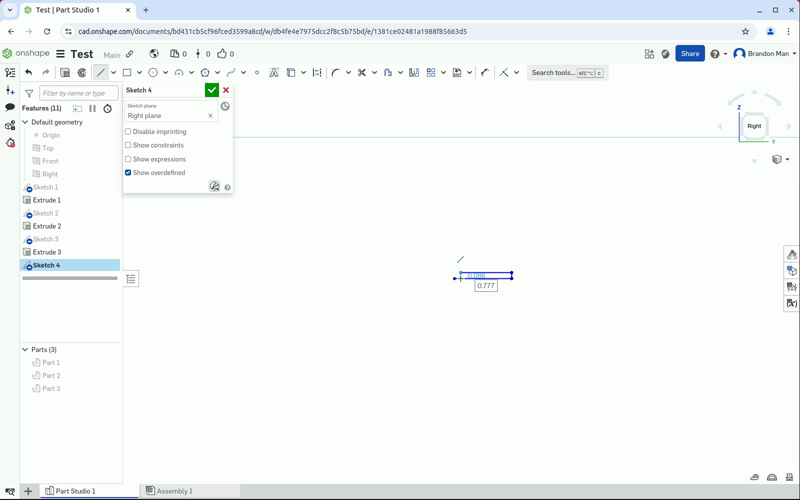
click(460, 278)
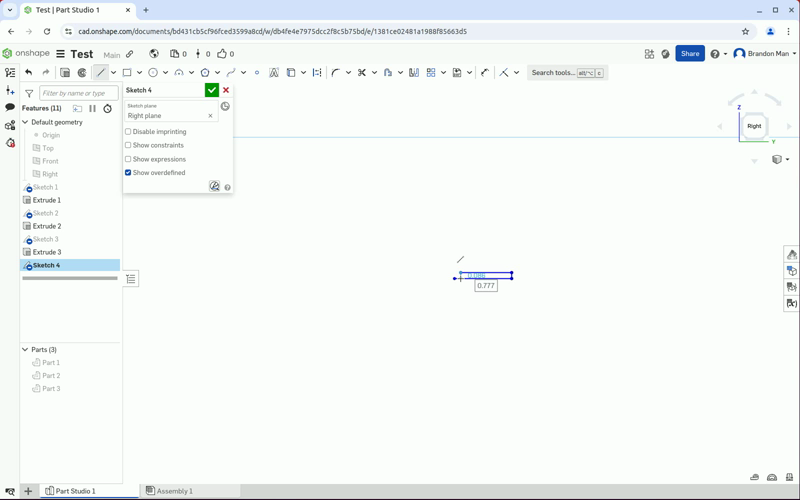
scroll(-6)
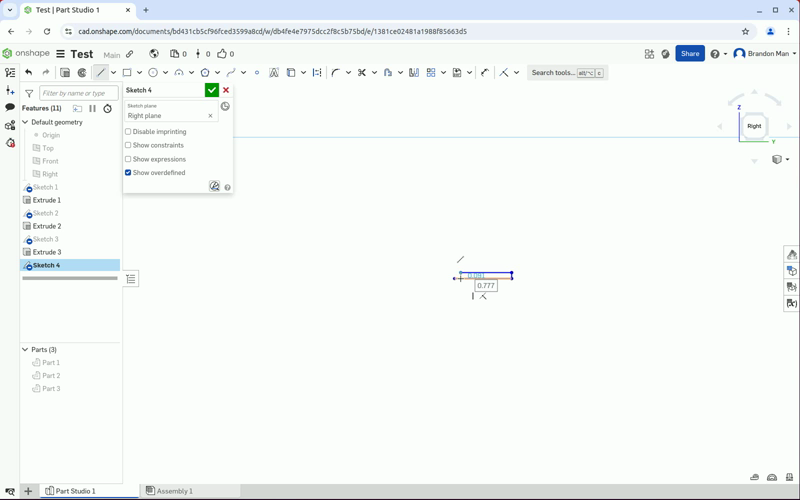
scroll(-6)
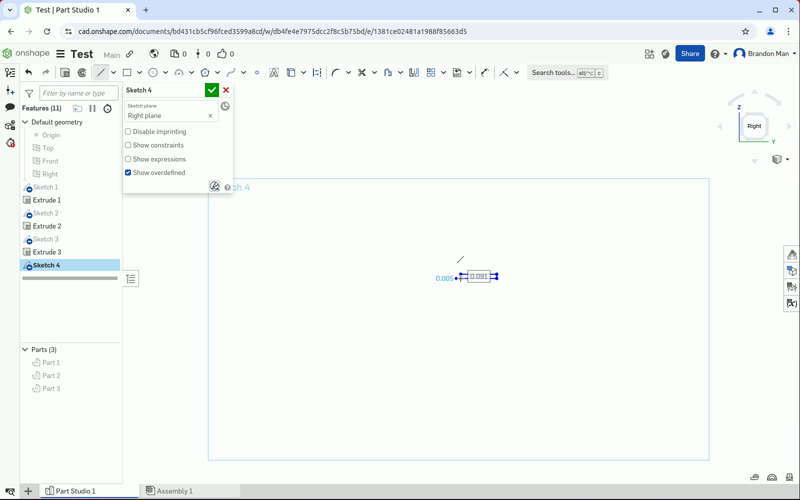
scroll(-6)
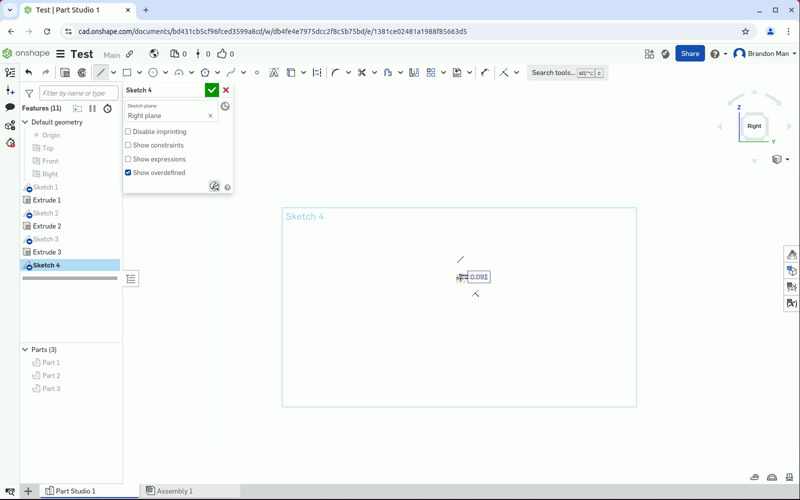
scroll(-6)
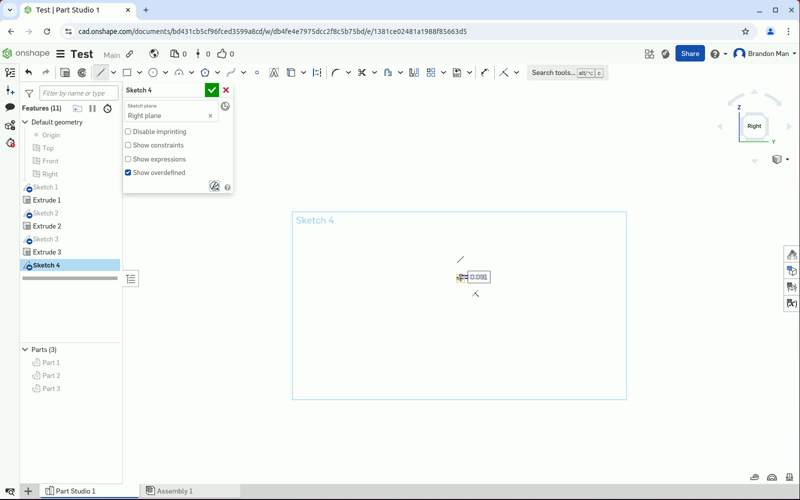
scroll(-6)
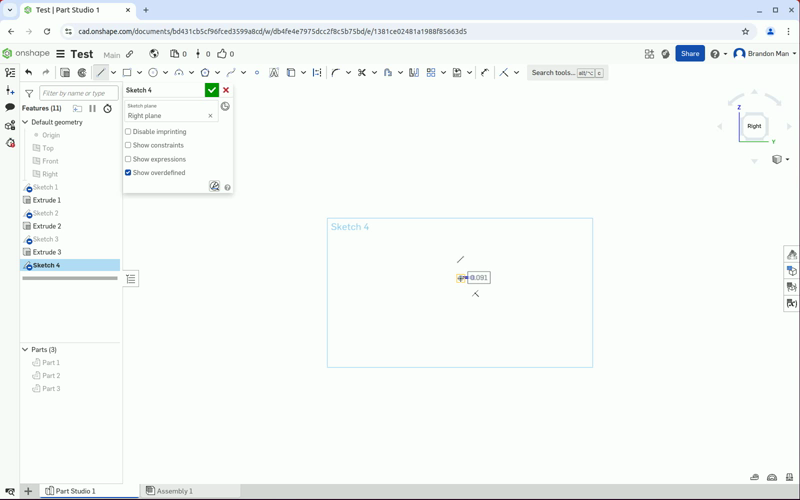
scroll(-6)
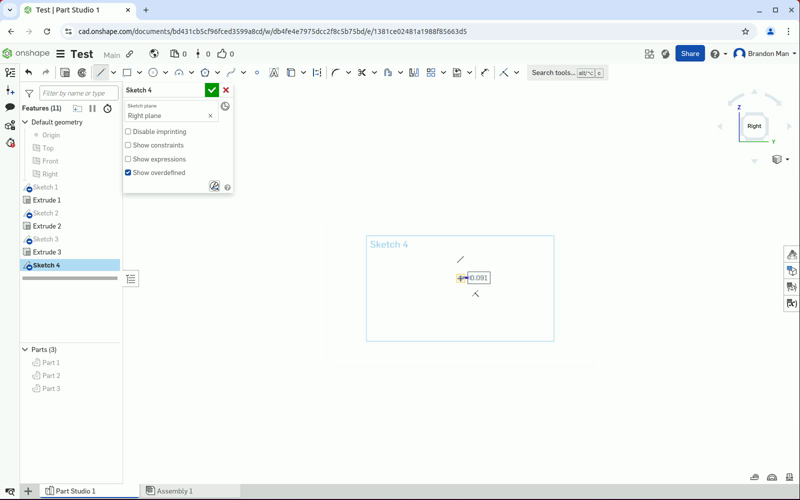
scroll(-6)
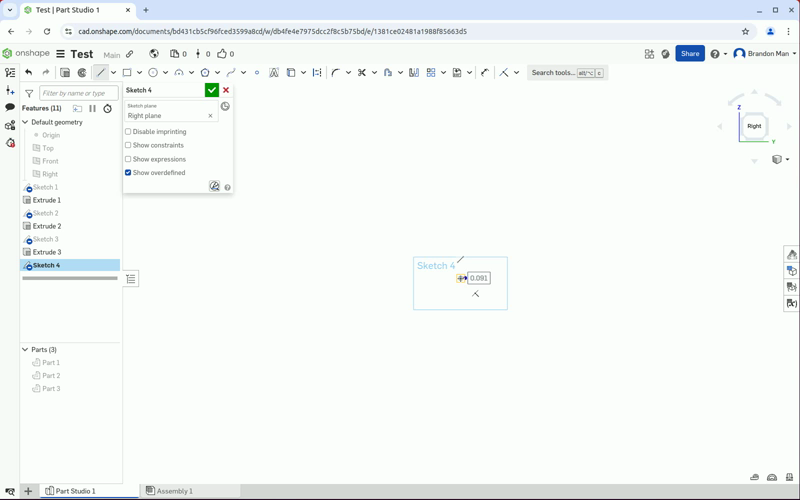
key(esc)
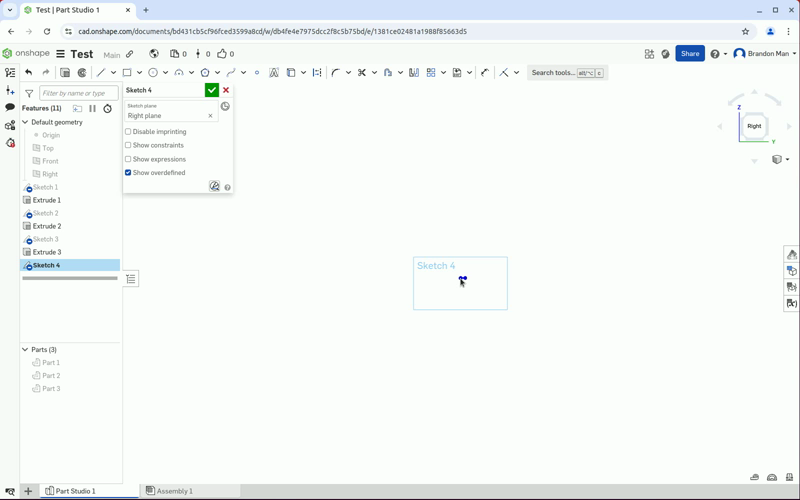
mouse_move(462, 277)
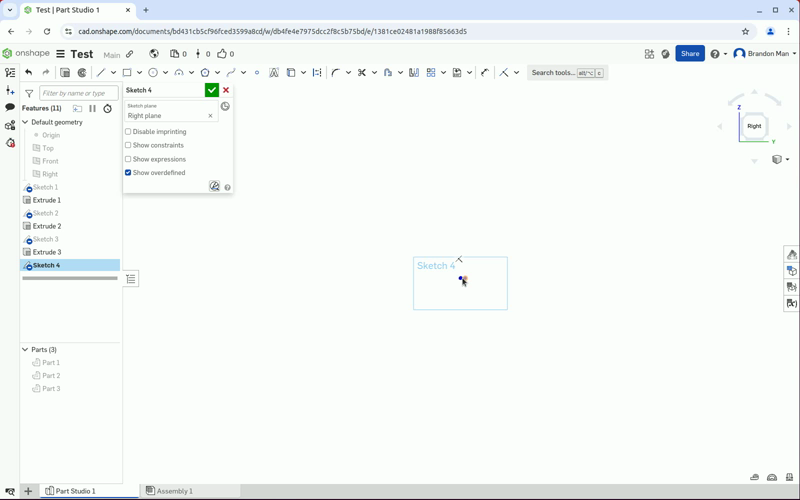
scroll(6)
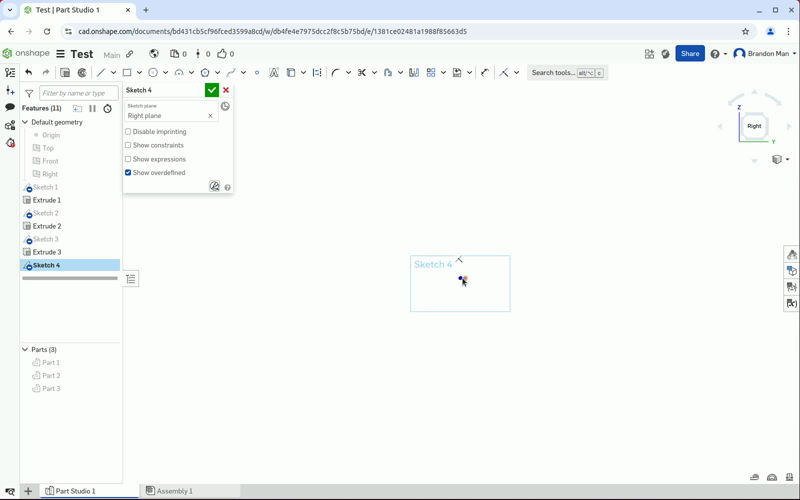
scroll(6)
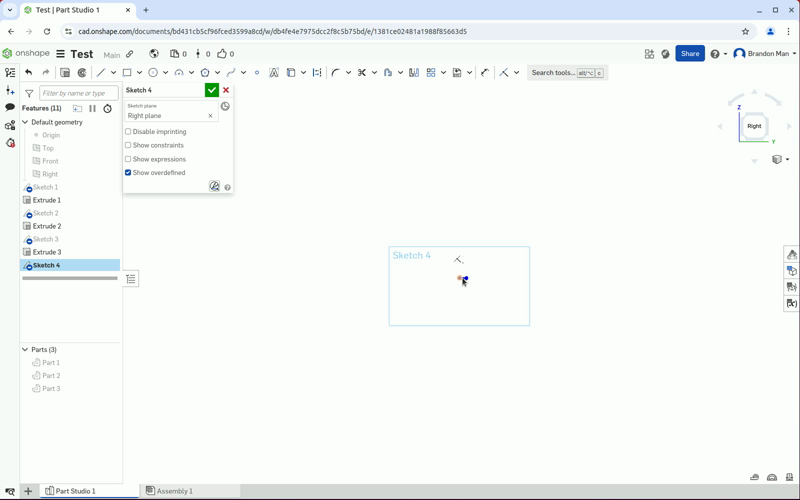
scroll(6)
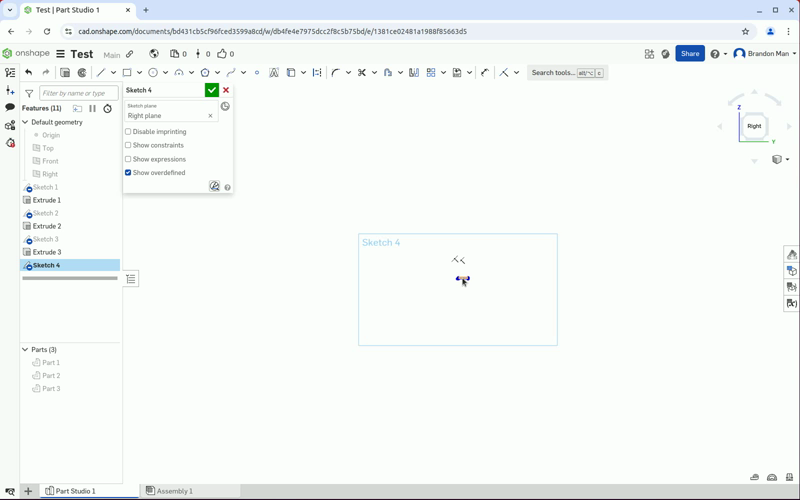
scroll(6)
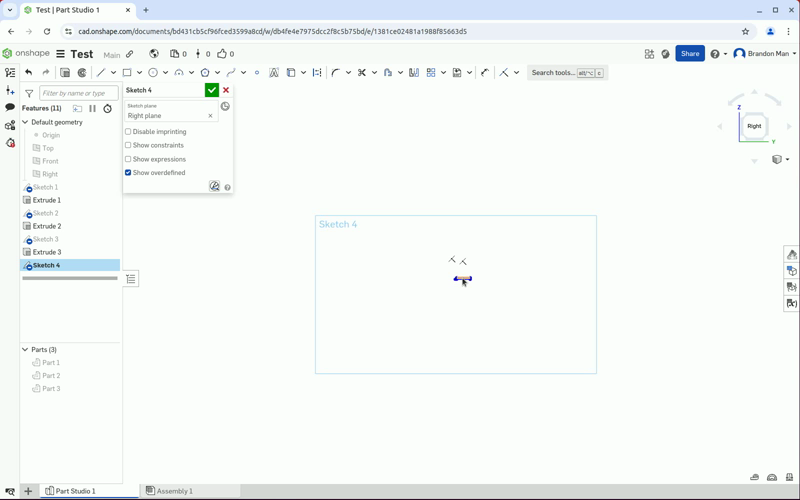
scroll(6)
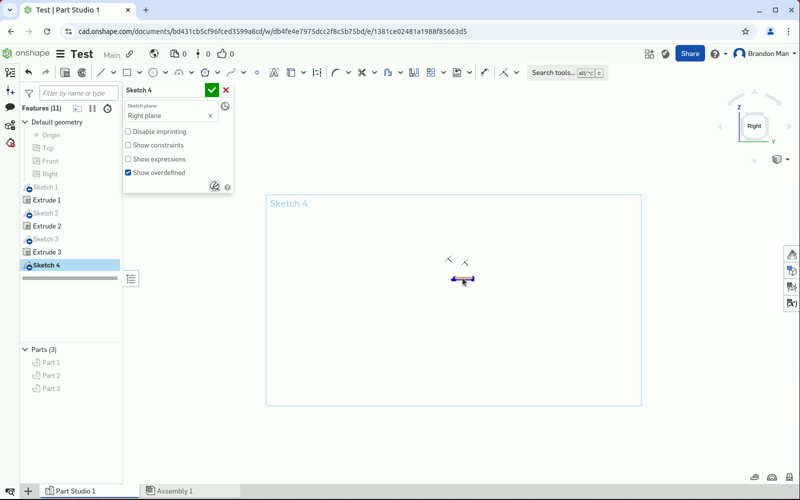
scroll(6)
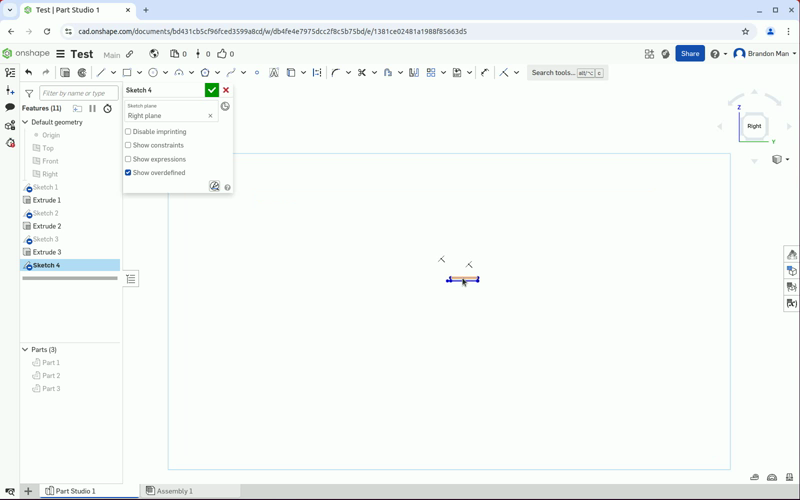
scroll(6)
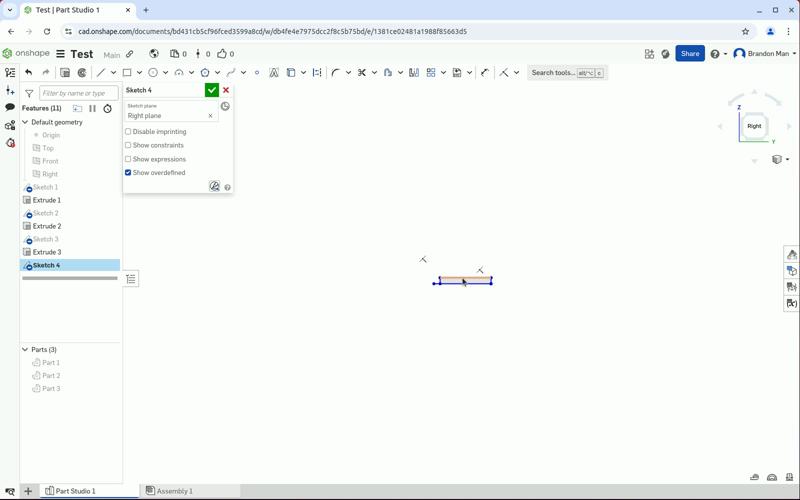
click(462, 277)
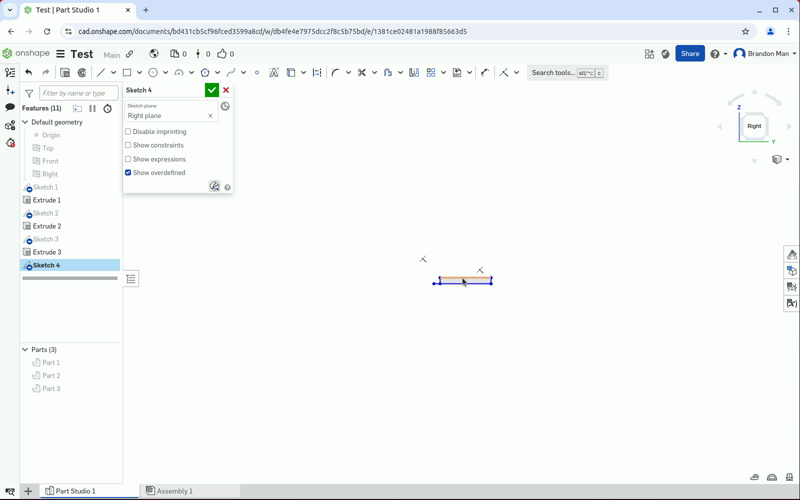
scroll(-6)
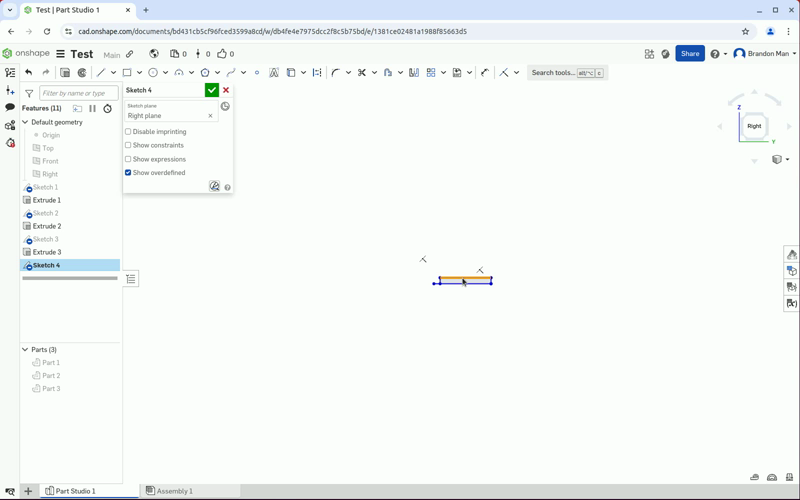
scroll(-6)
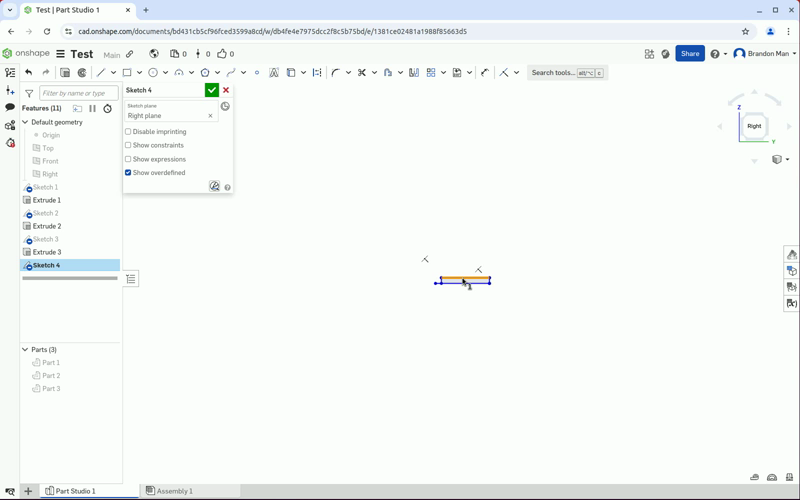
scroll(-6)
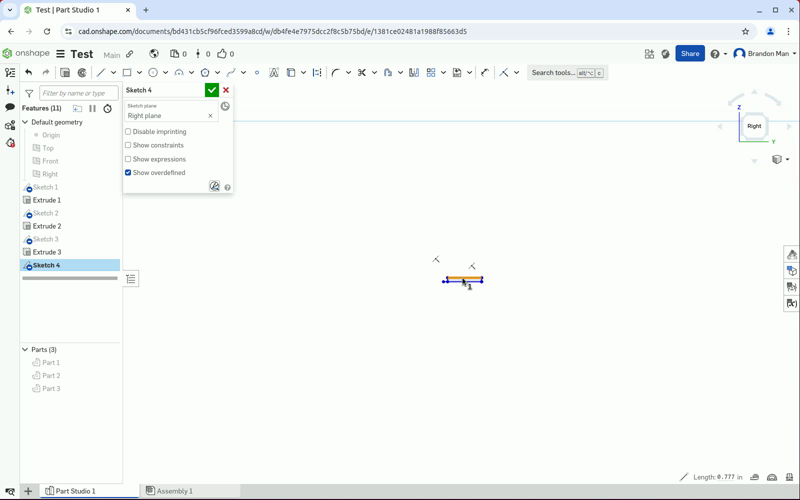
scroll(-6)
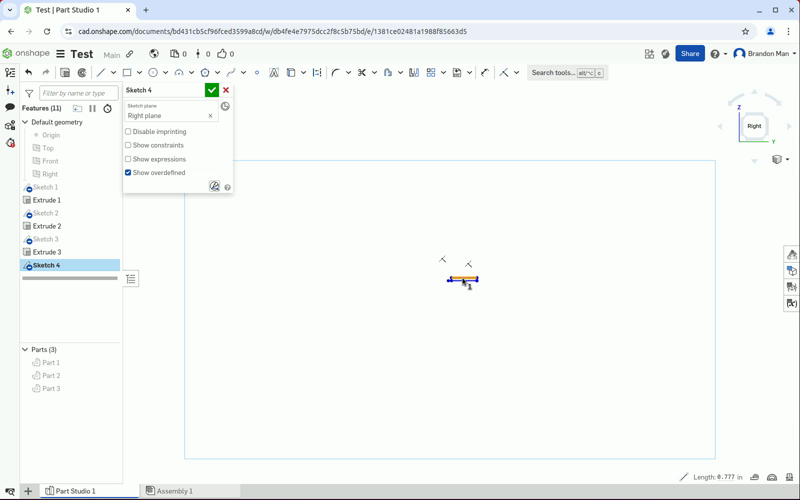
scroll(-6)
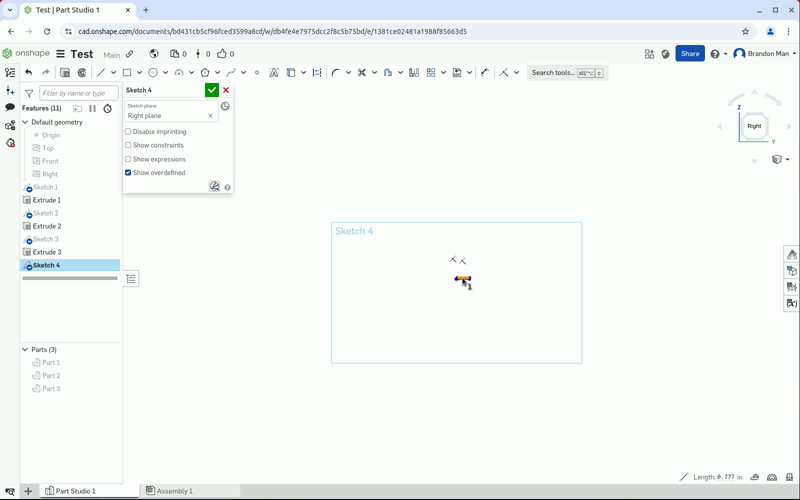
scroll(-6)
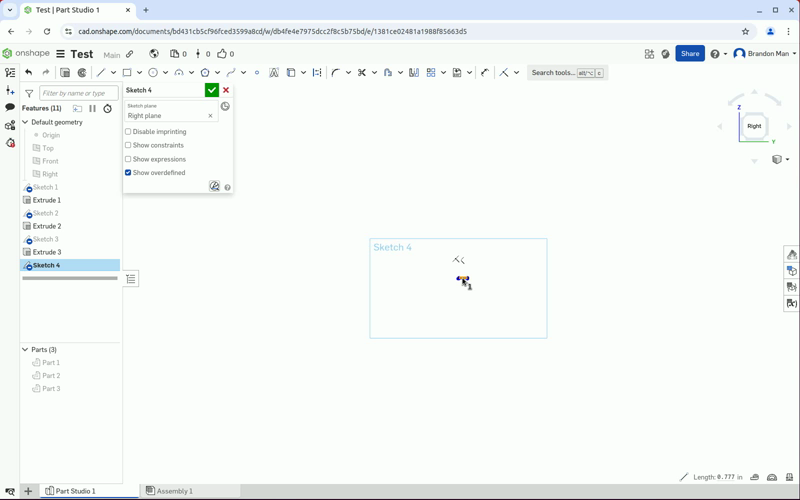
scroll(-6)
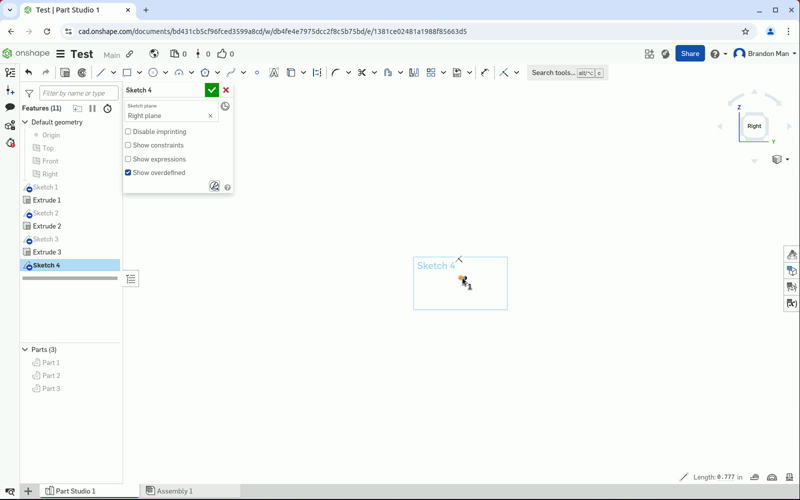
mouse_move(73, 352)
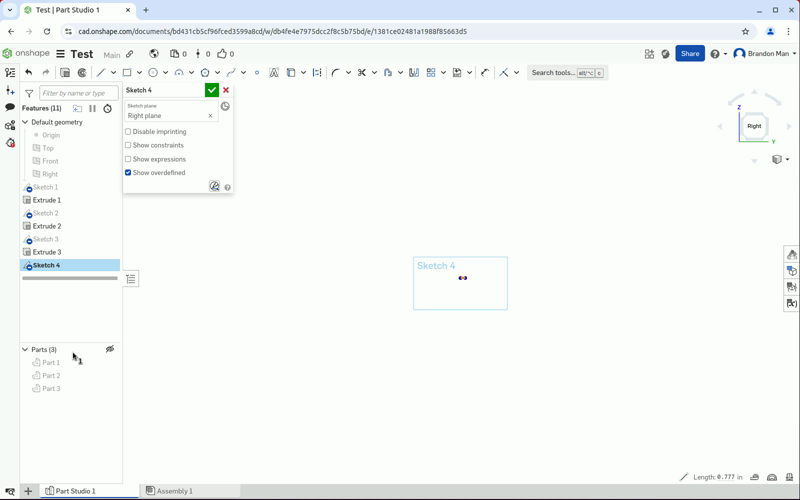
key(shift+y)
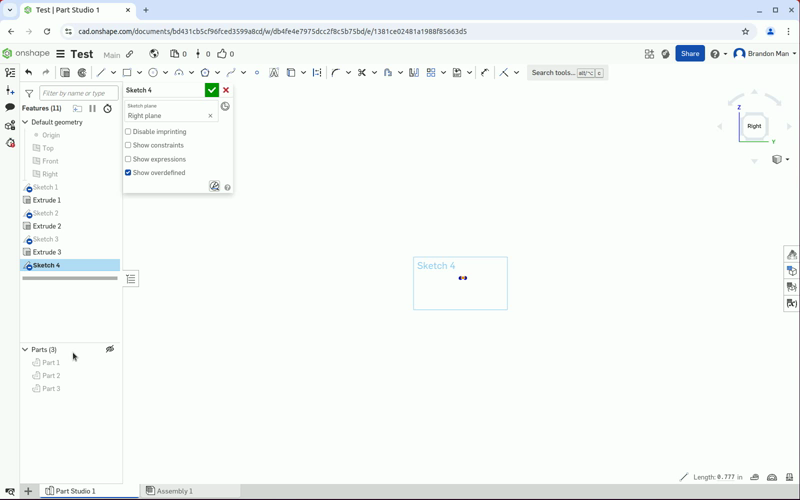
key(shift+e)
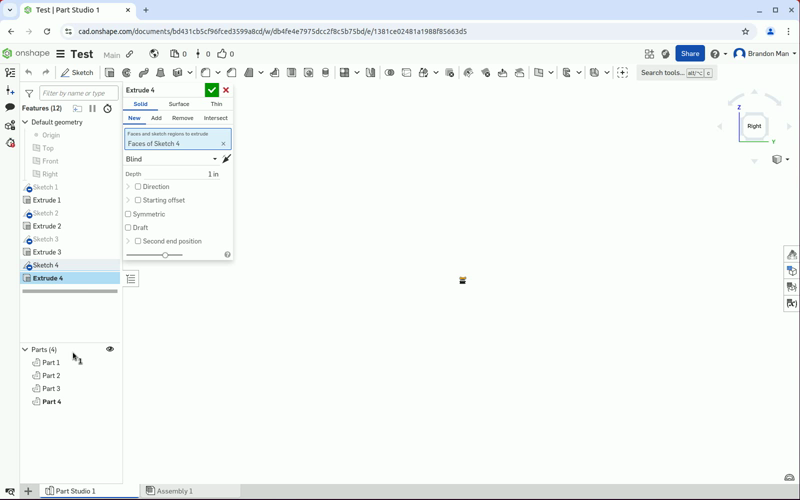
mouse_move(143, 106)
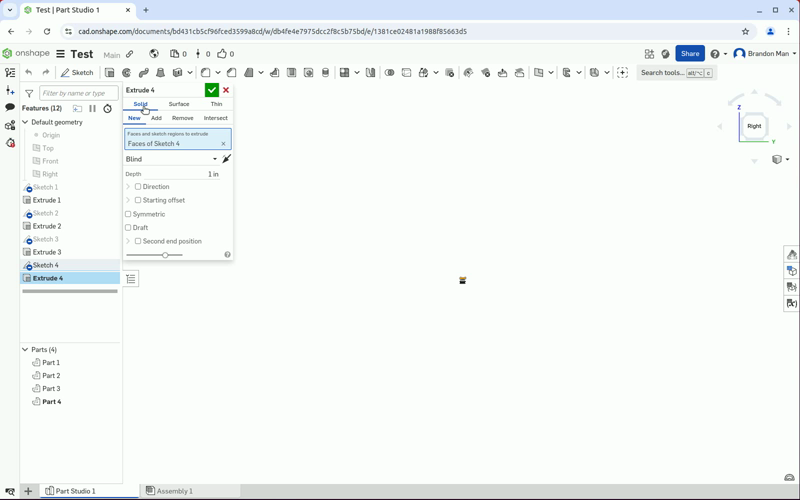
click(143, 106)
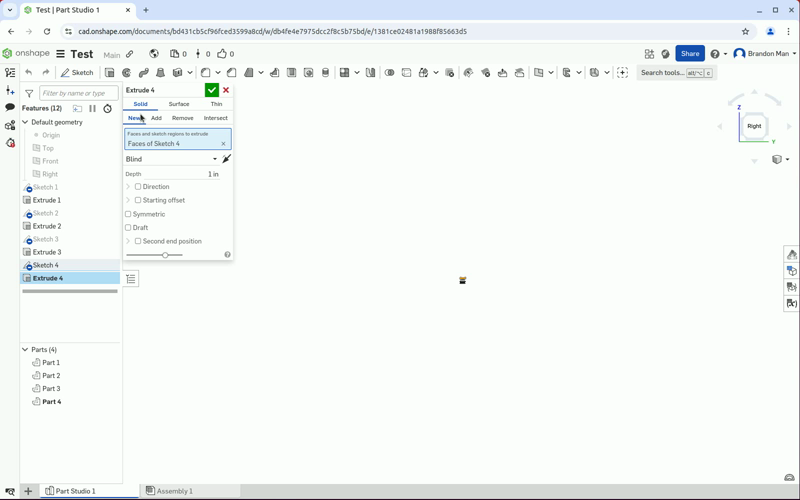
mouse_move(137, 120)
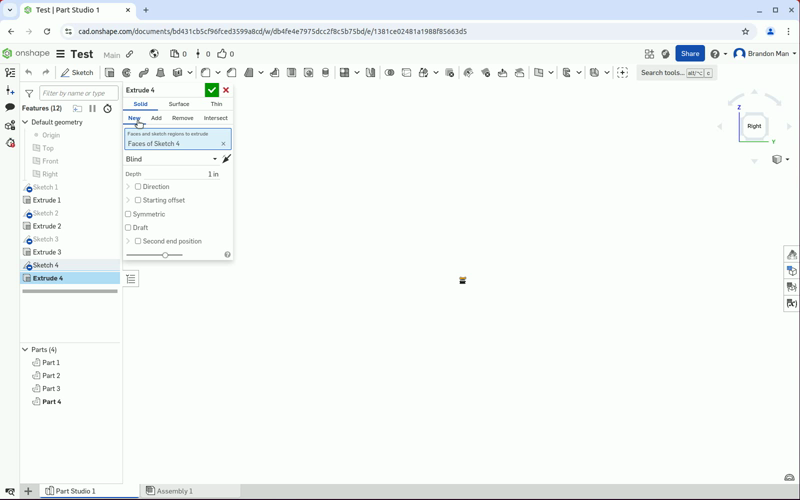
click(137, 120)
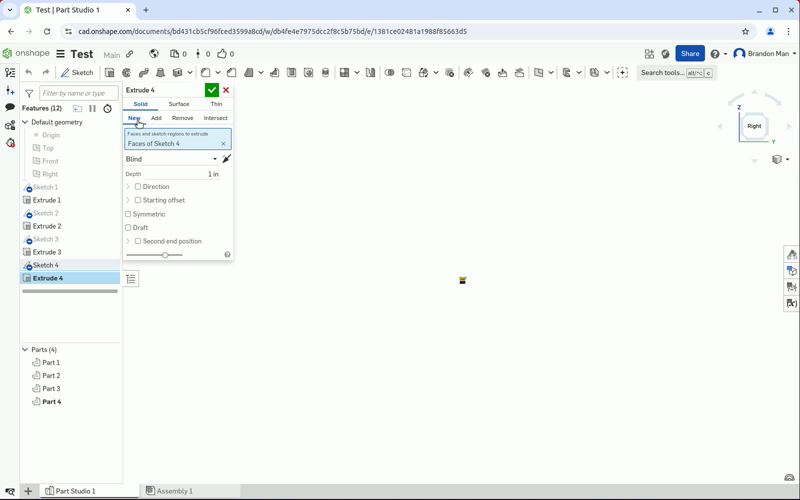
key(tab, 4)
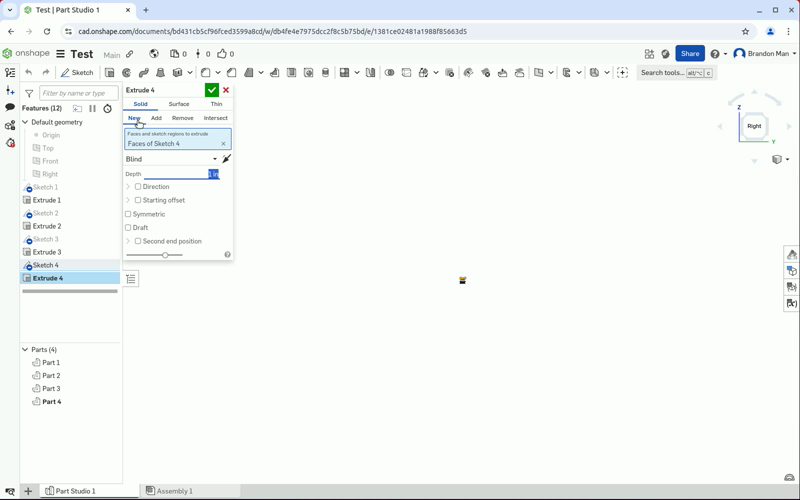
text(22.145)
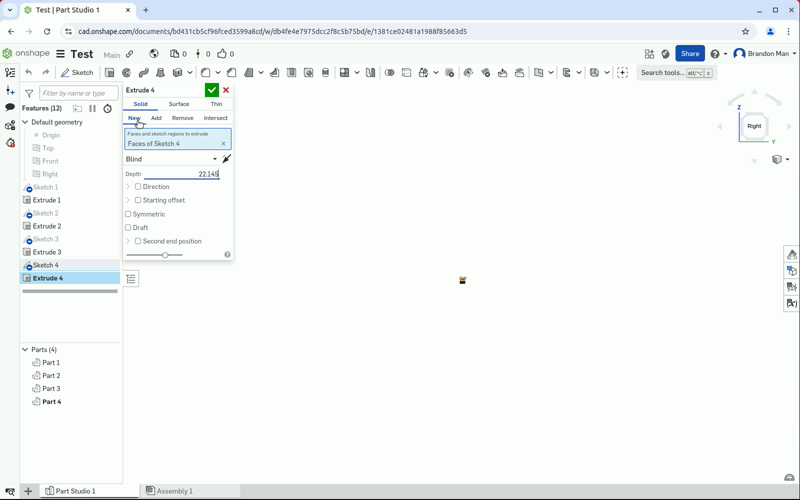
key(enter)
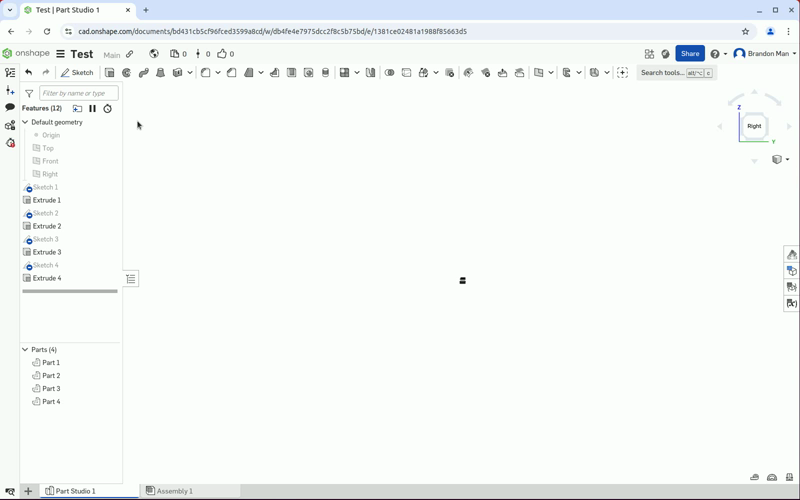
key(shift+h)
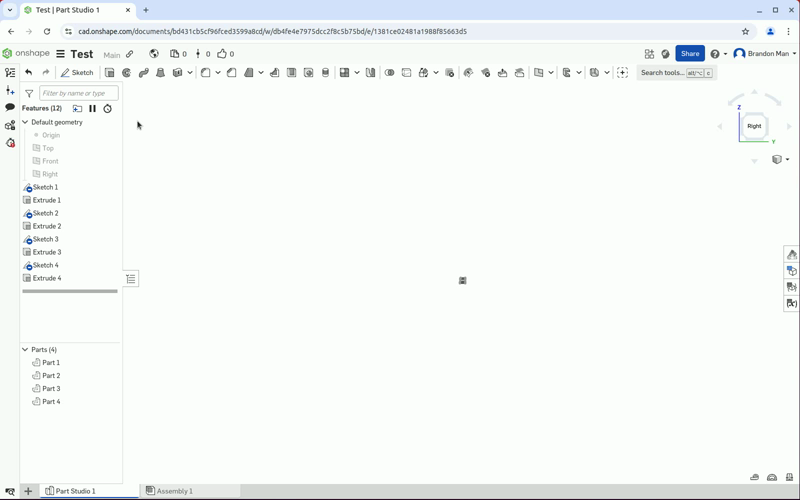
key(shift+h)
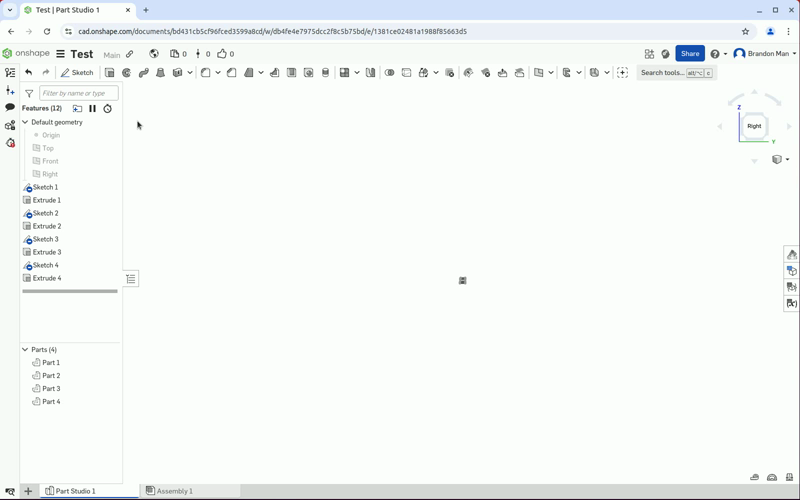
key(shift+7)
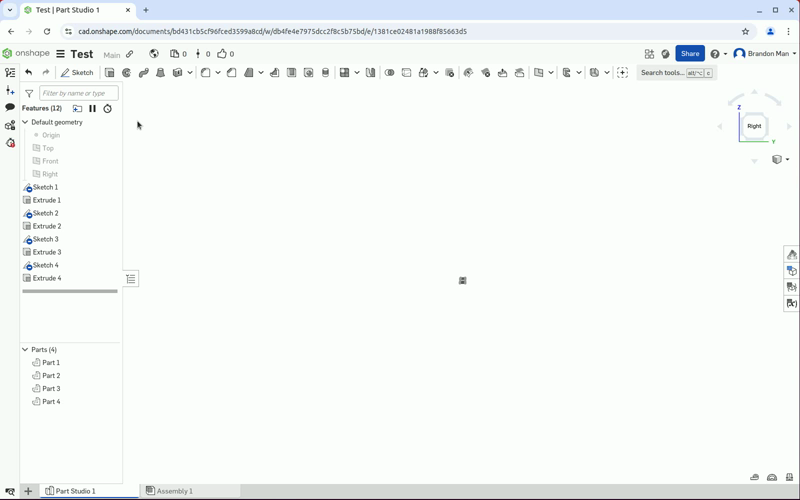
key(right, 2)
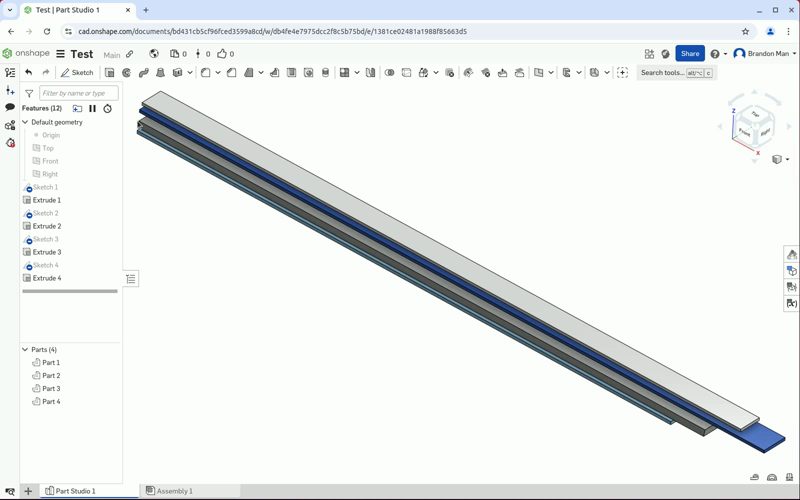
key(down, 2)
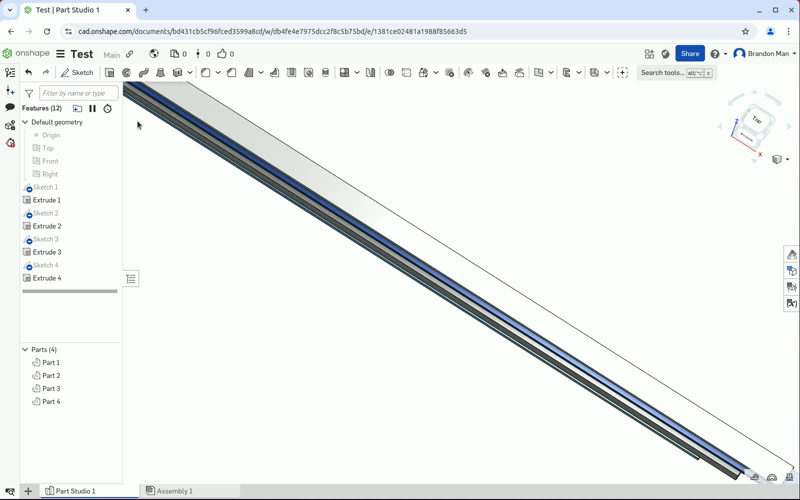
key(up, 2)
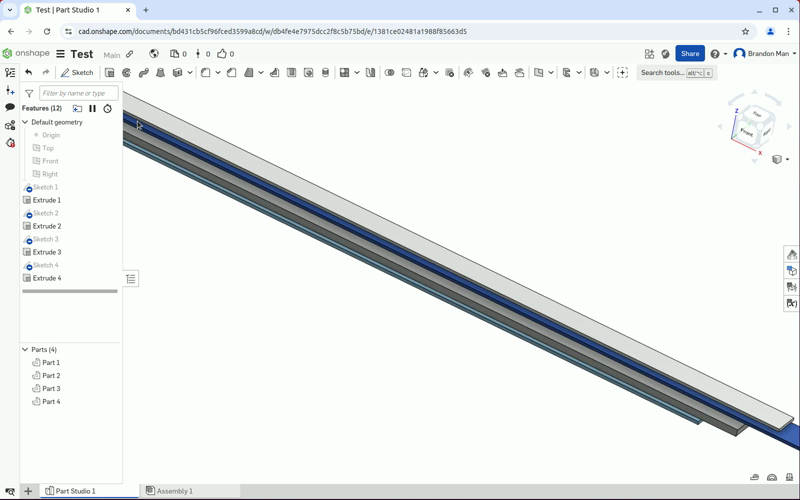
key(left, 2)
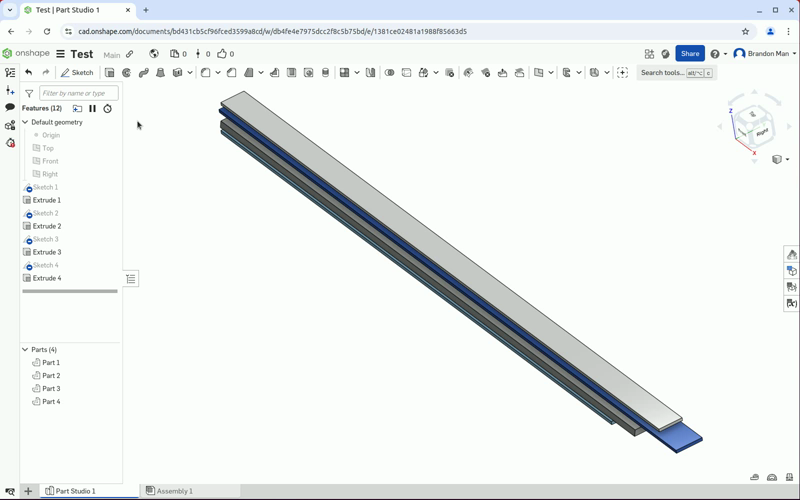
mouse_move(73, 189)
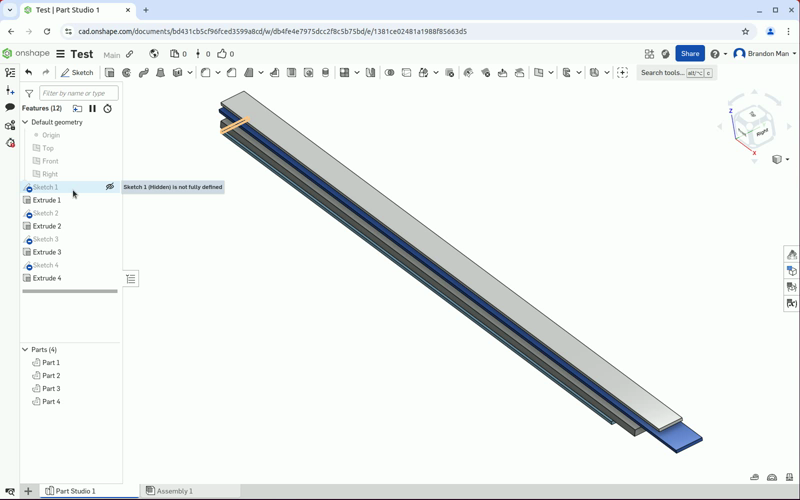
click(73, 189)